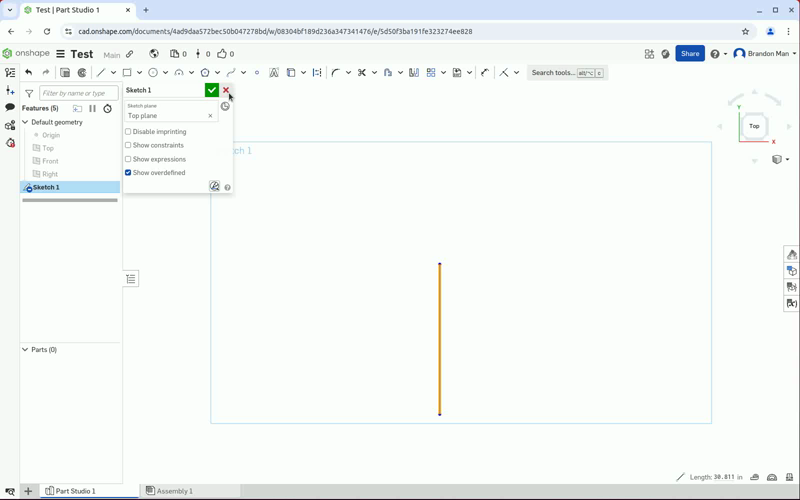
key(shift+h)
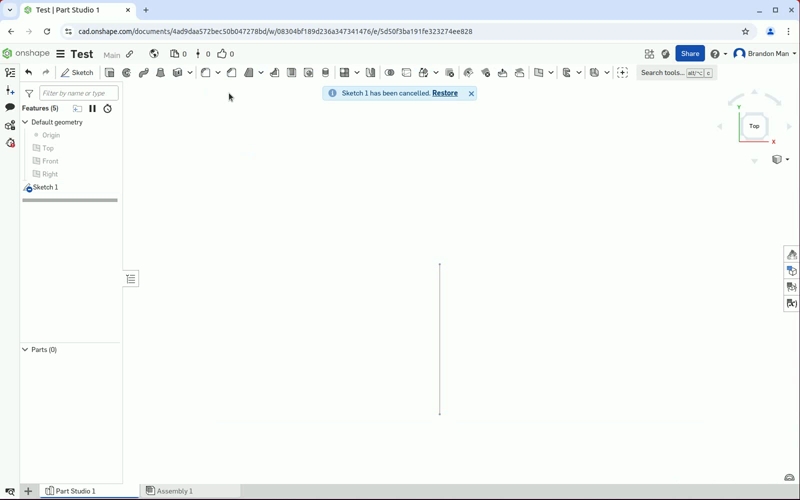
key(shift+s)
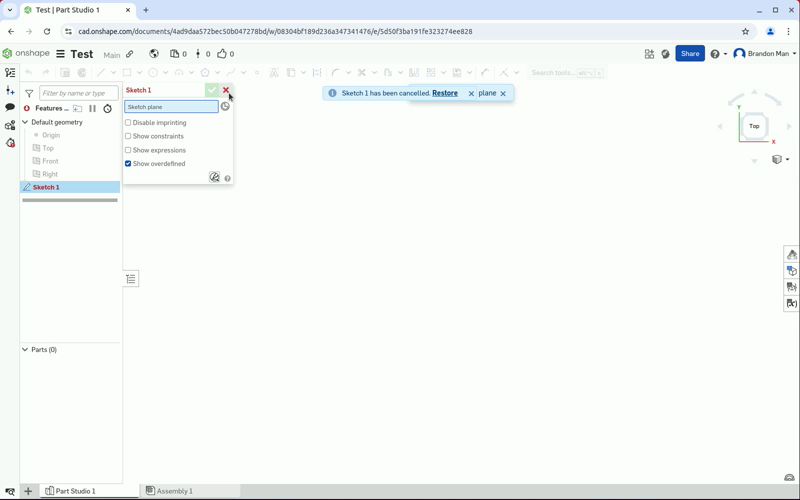
mouse_move(73, 150)
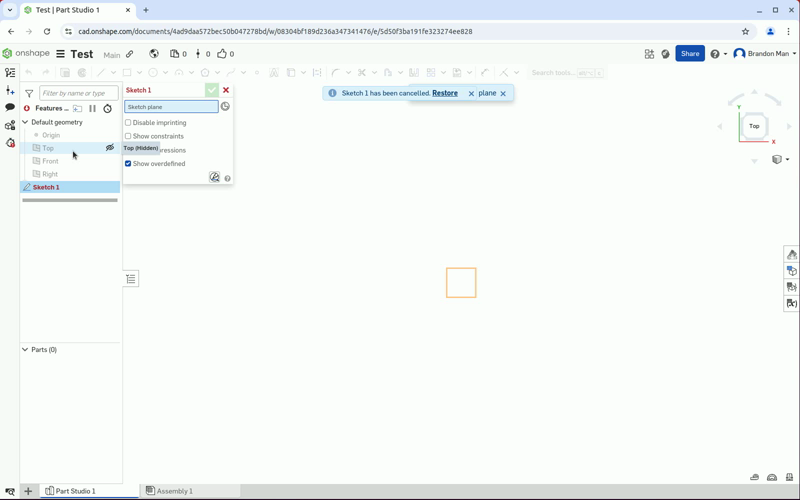
click(73, 150)
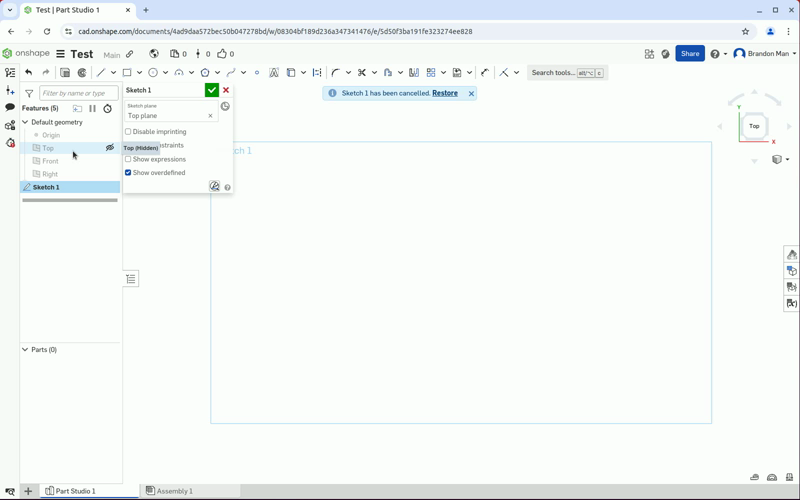
mouse_move(73, 352)
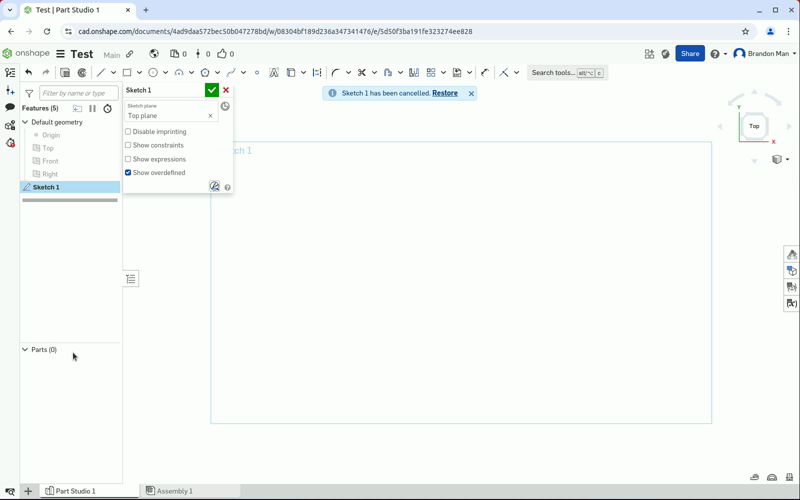
key(y)
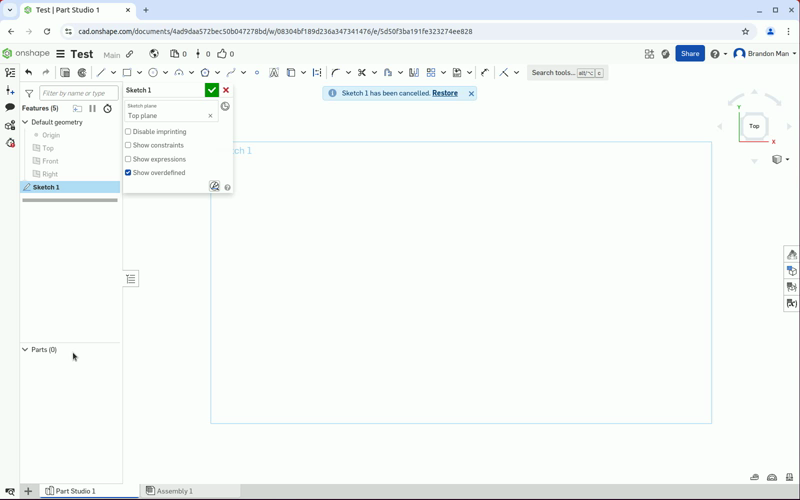
key(l)
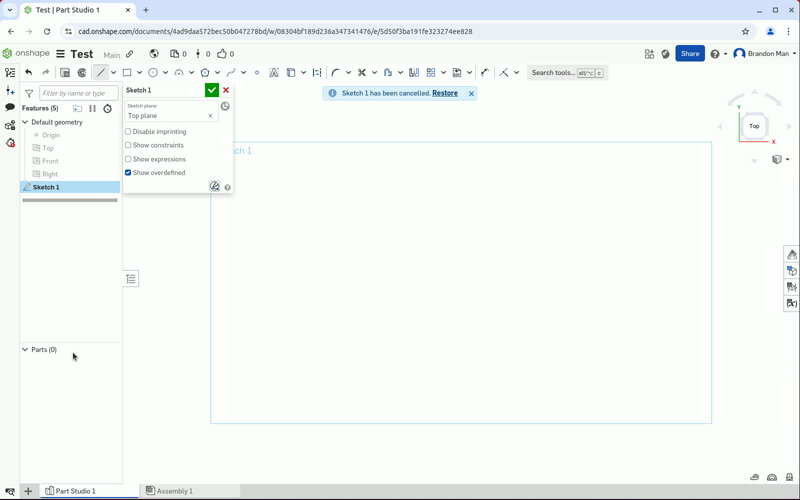
key_down(shift)
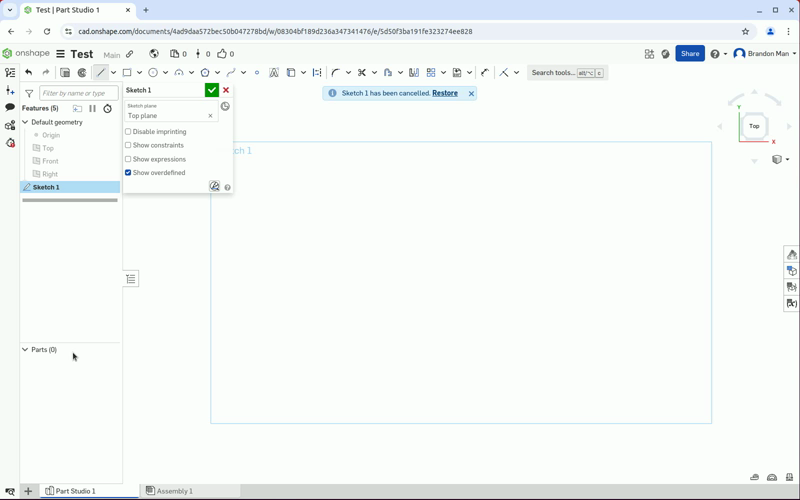
mouse_move(393, 326)
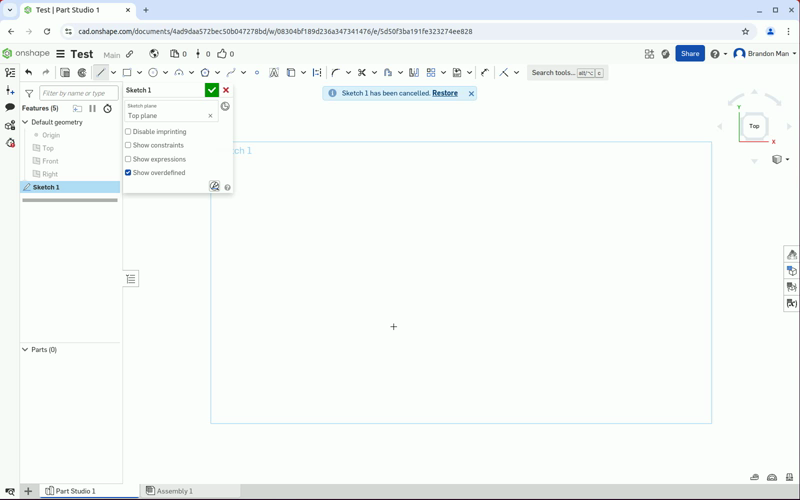
click(393, 326)
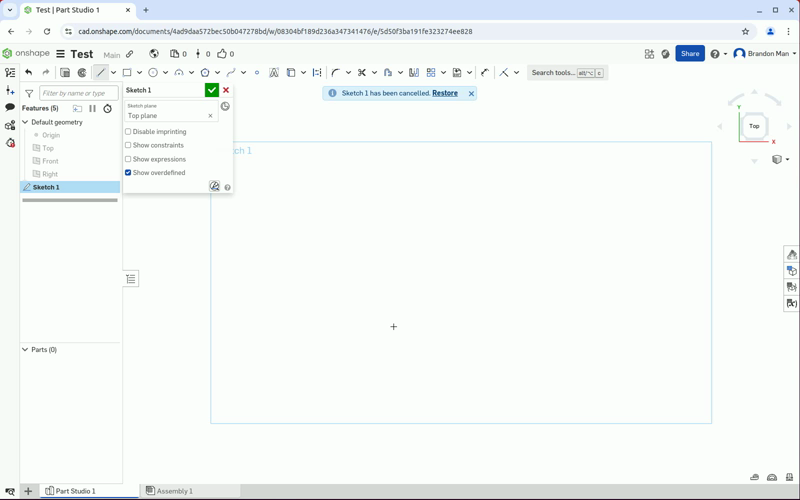
key_up(shift)
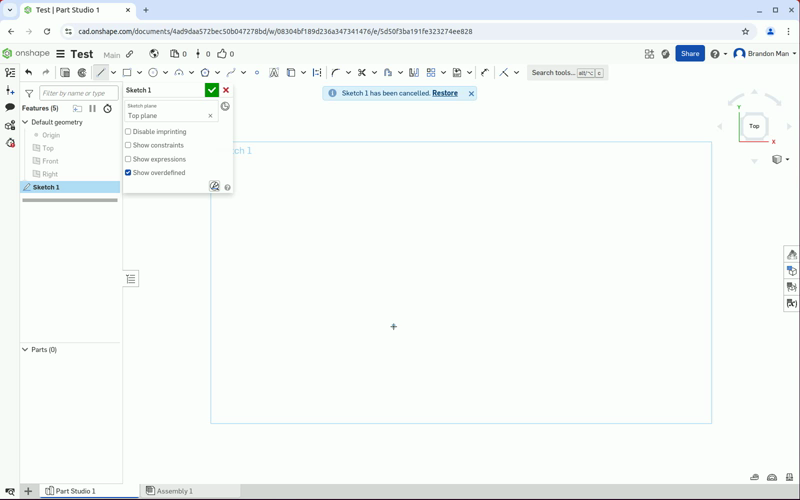
key_down(shift)
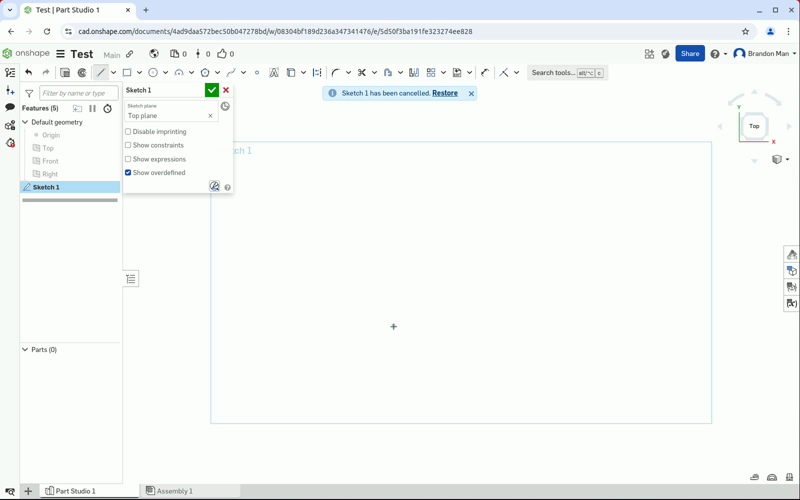
mouse_move(526, 326)
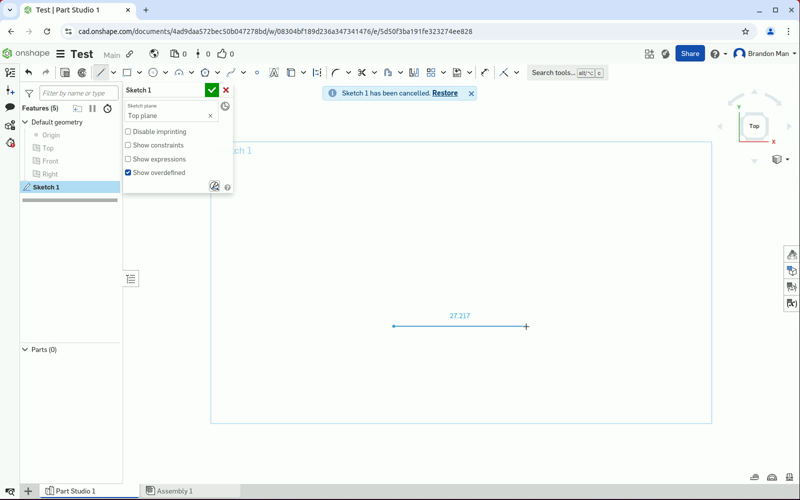
click(526, 326)
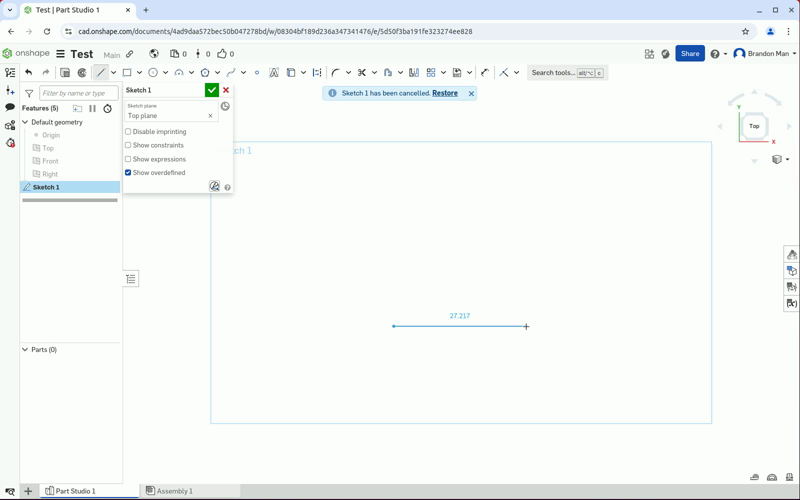
key_up(shift)
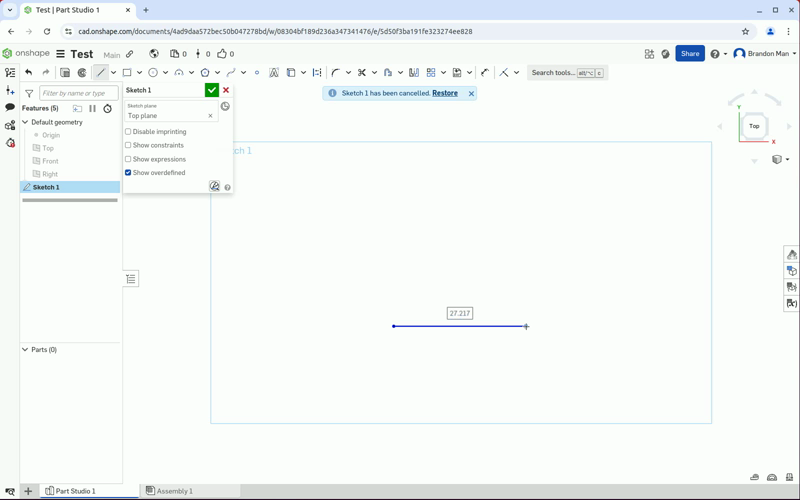
key_down(shift)
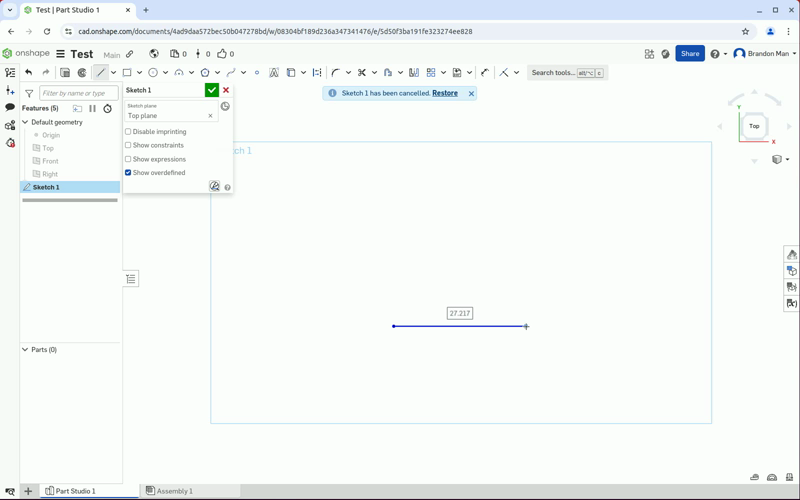
mouse_move(526, 238)
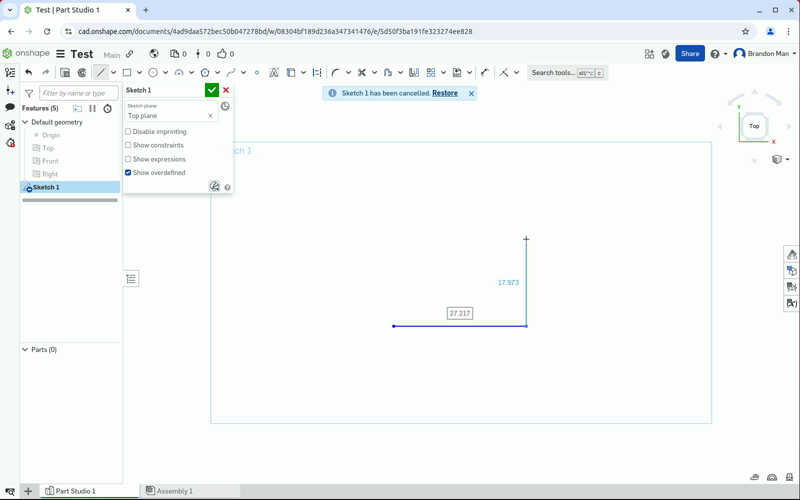
click(526, 238)
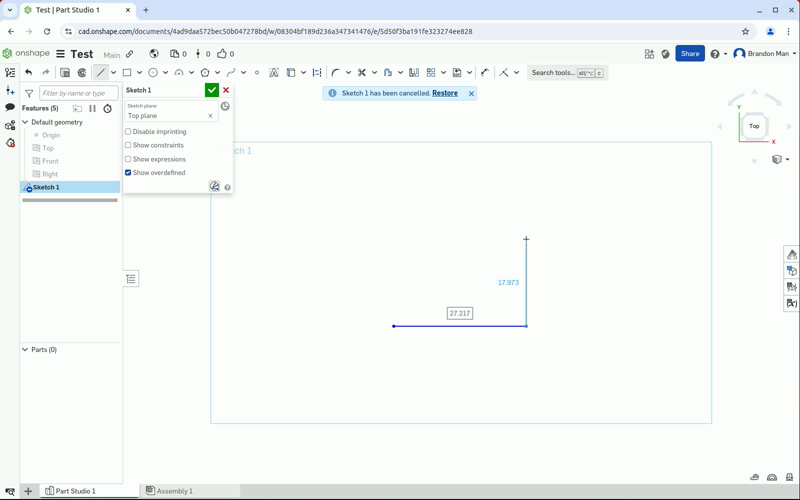
key_up(shift)
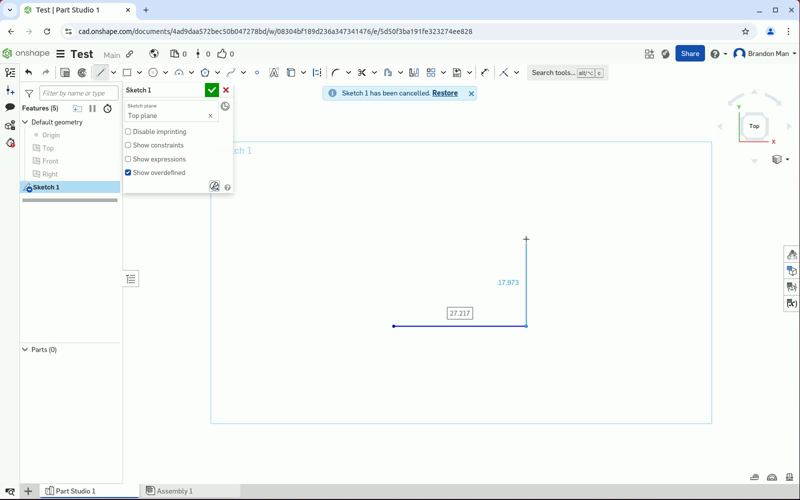
key_down(shift)
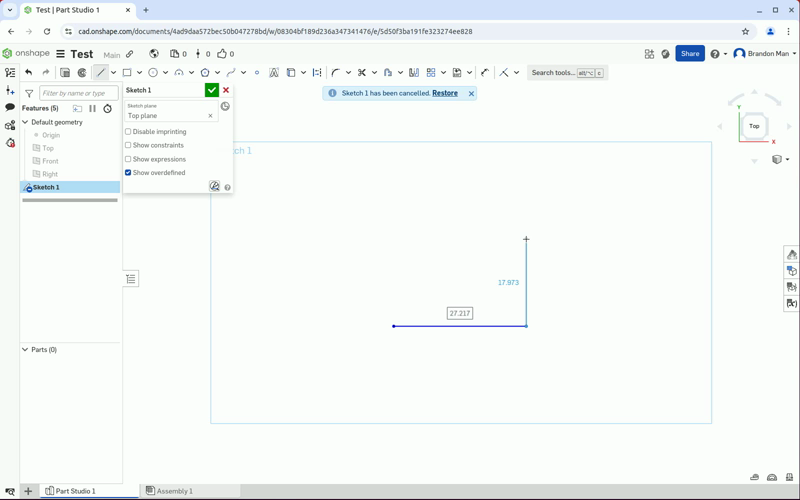
mouse_move(393, 238)
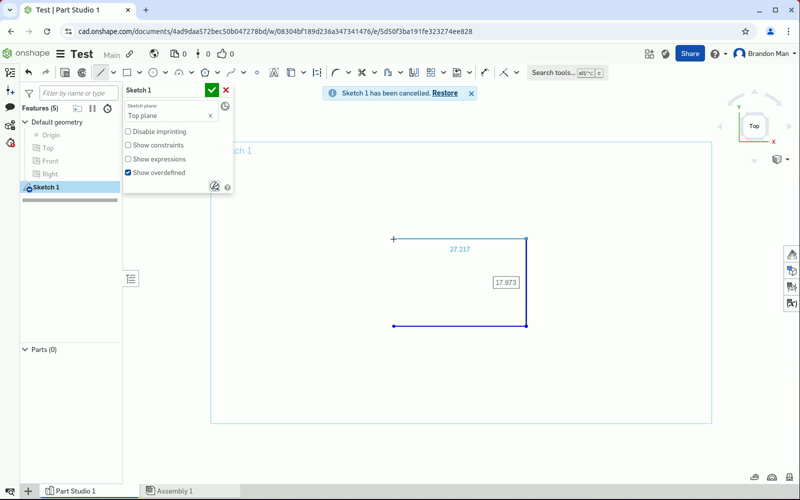
click(393, 238)
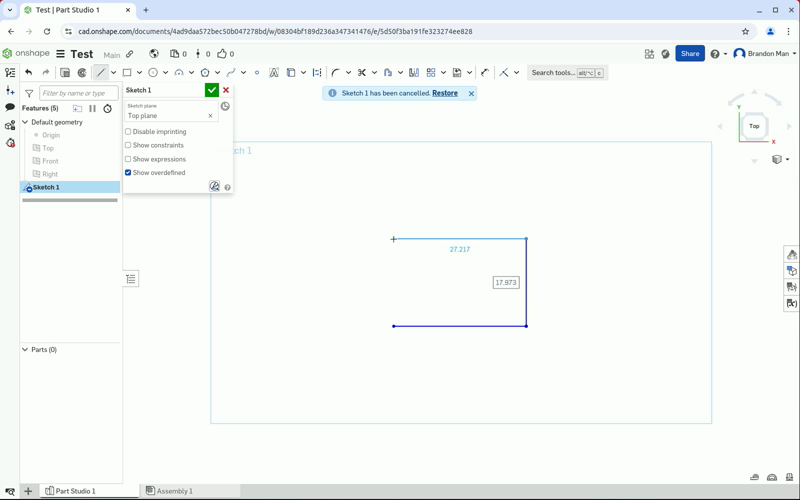
key_up(shift)
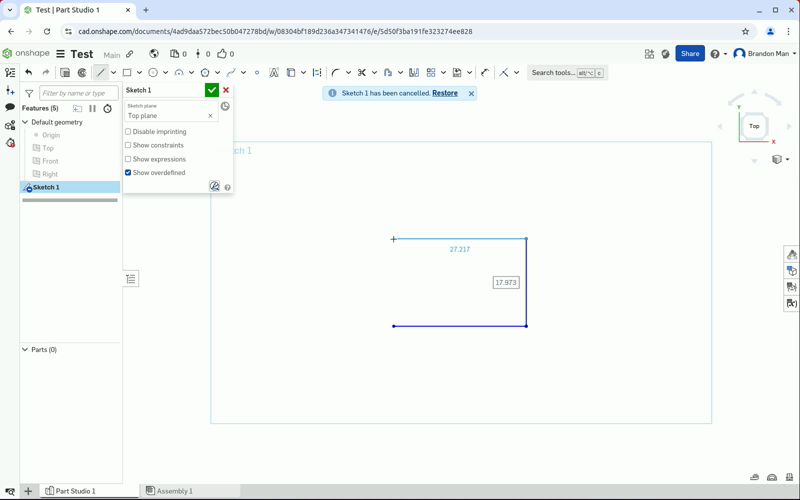
key_down(shift)
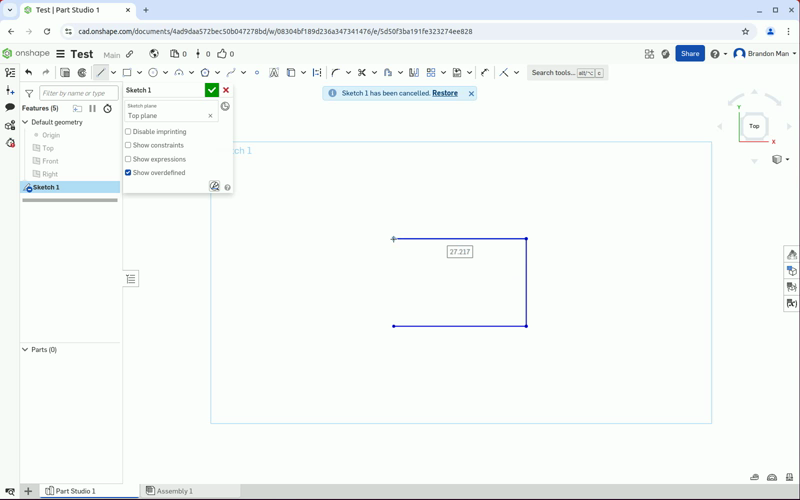
mouse_move(393, 326)
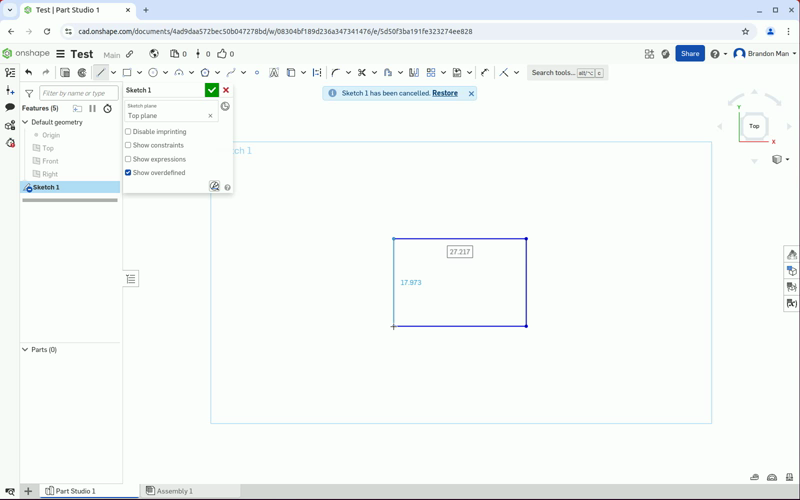
key_up(shift)
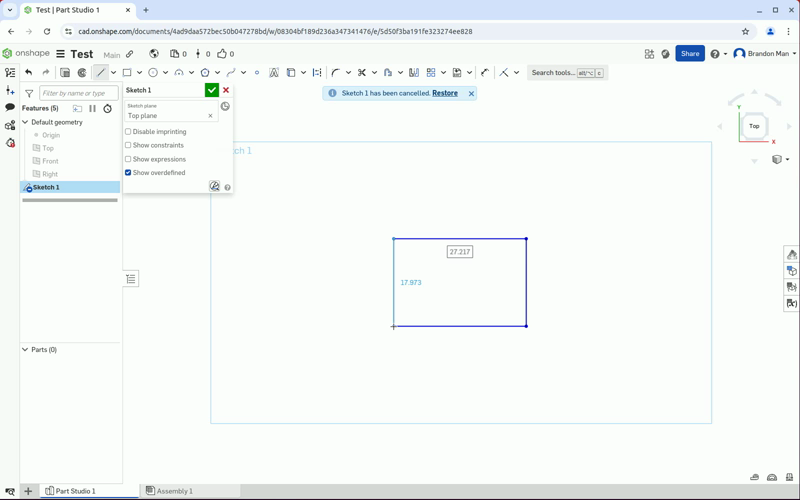
click(393, 326)
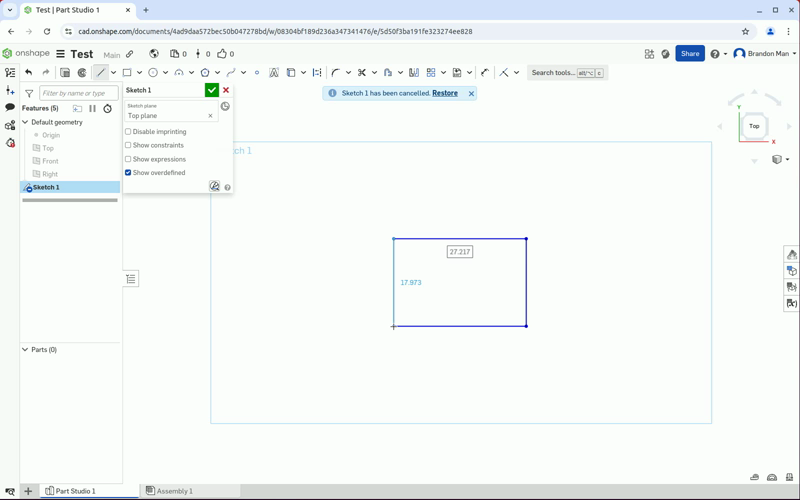
key(esc)
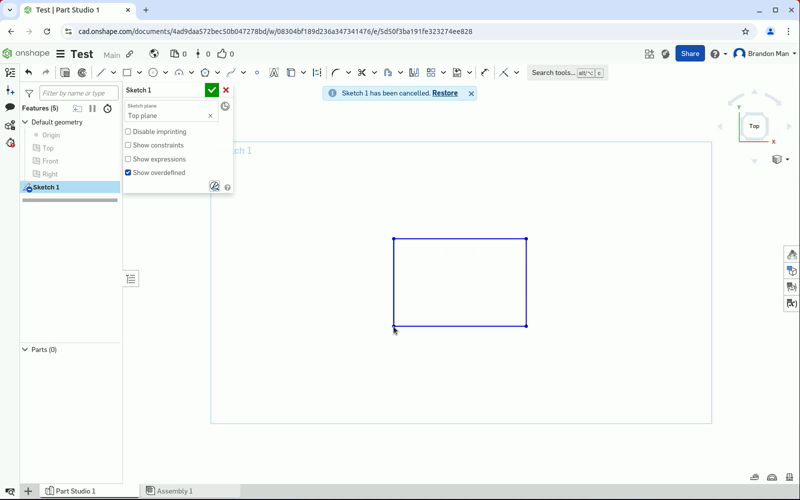
key(l)
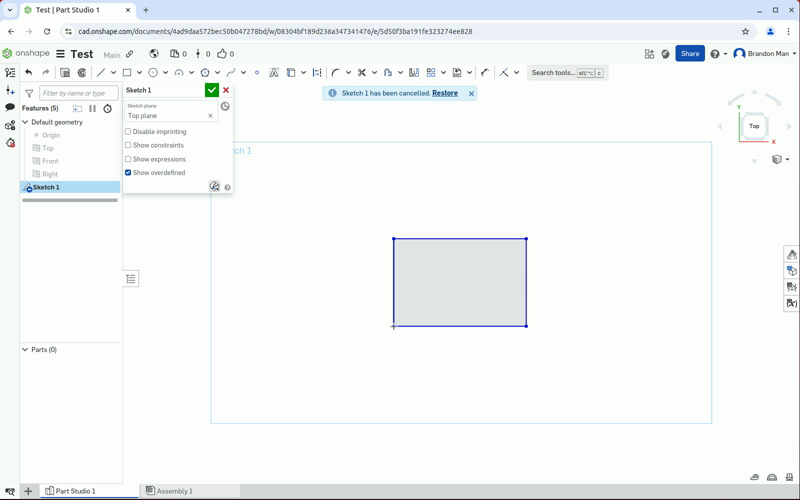
key_down(shift)
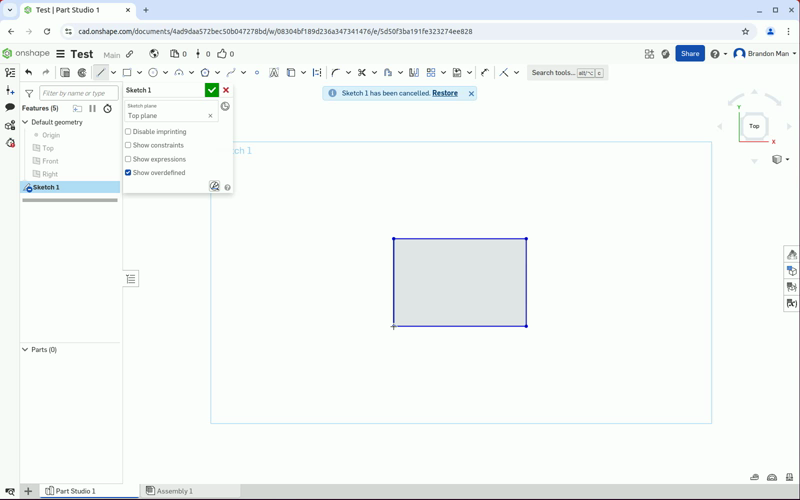
mouse_move(395, 324)
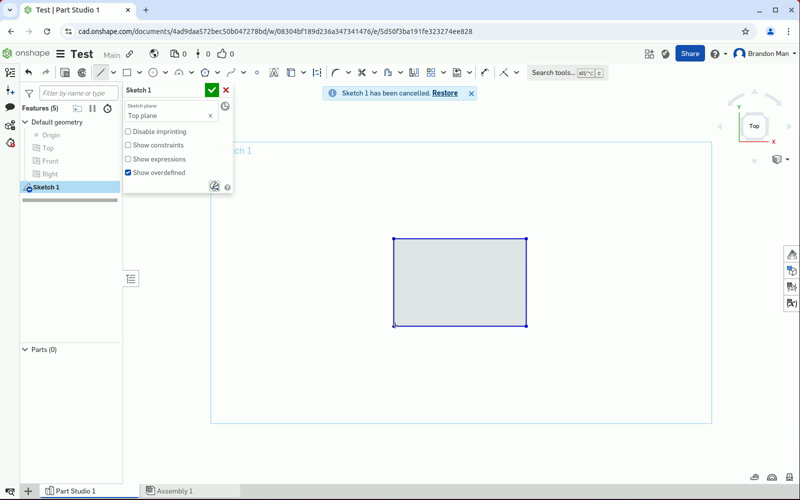
scroll(6)
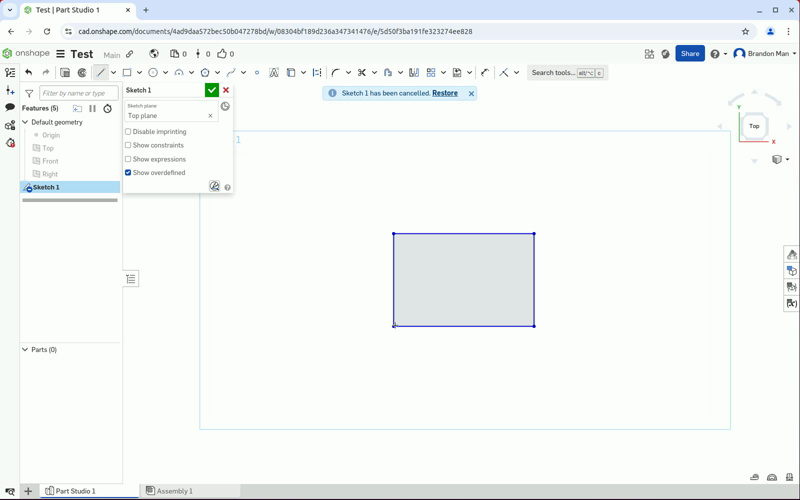
scroll(6)
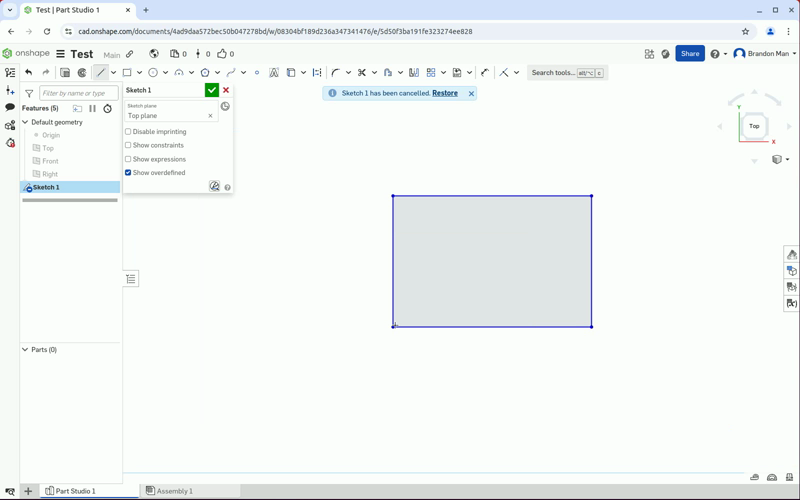
scroll(6)
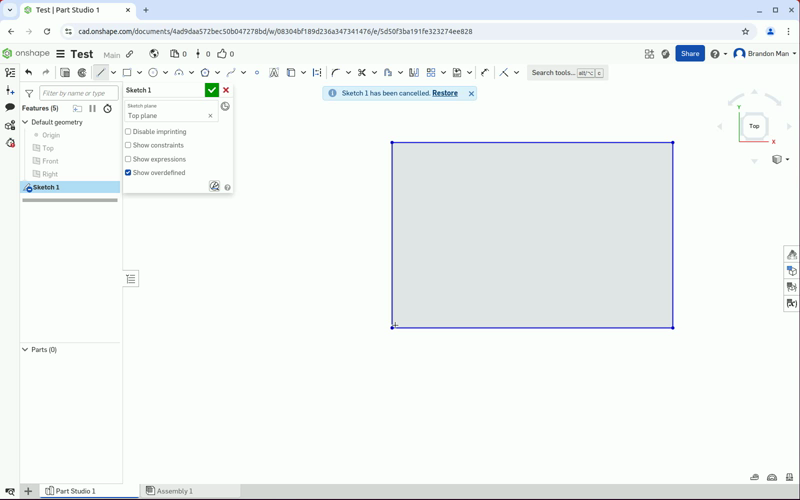
scroll(6)
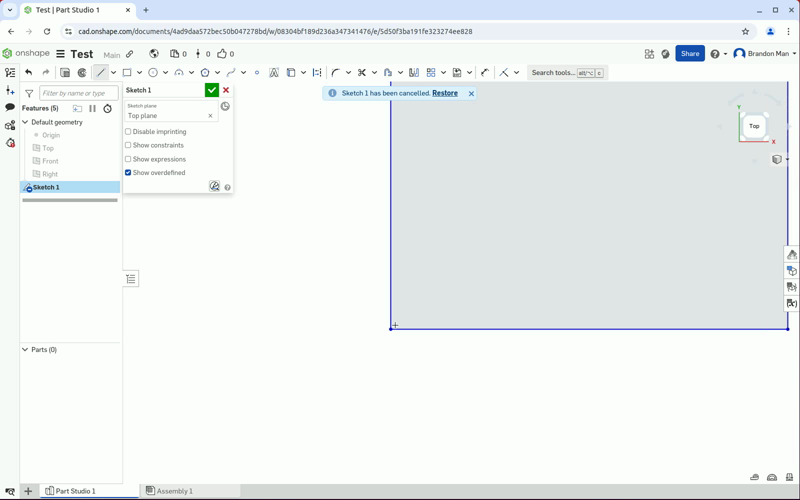
scroll(6)
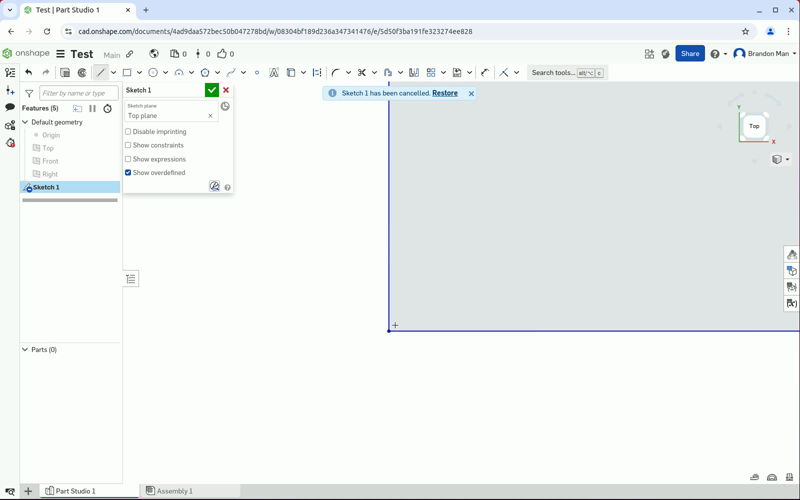
scroll(6)
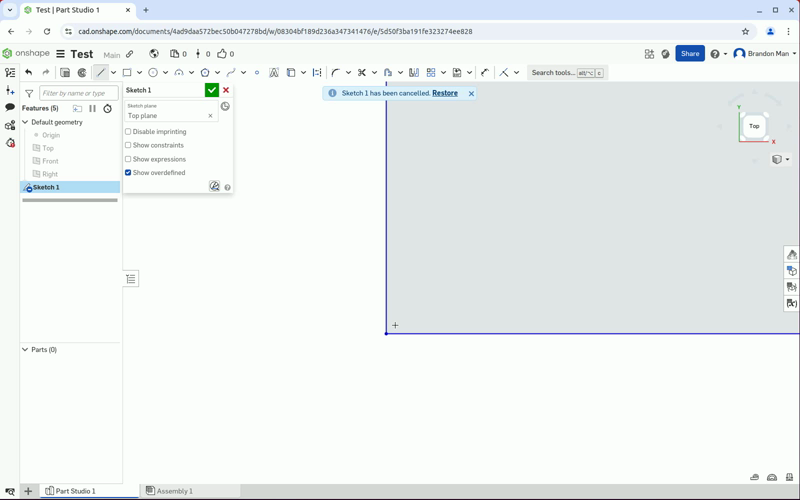
scroll(6)
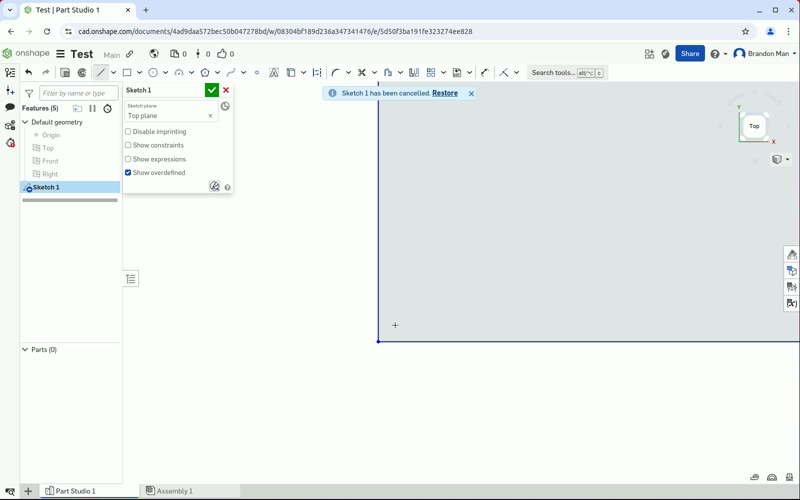
click(395, 324)
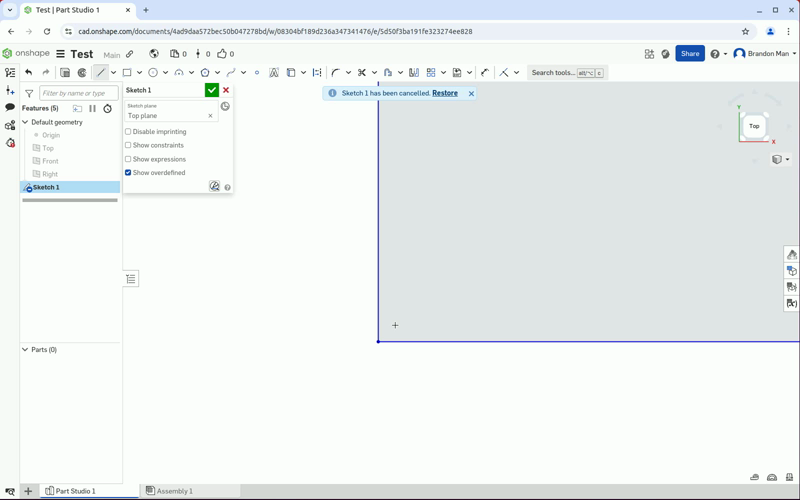
scroll(-6)
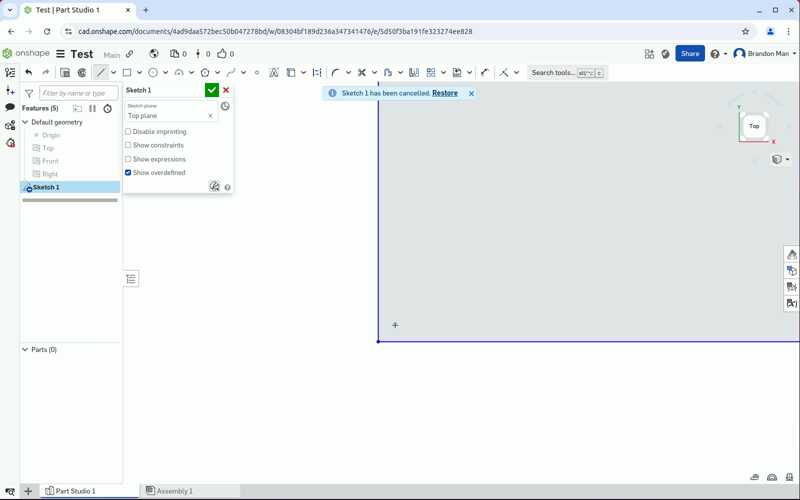
scroll(-6)
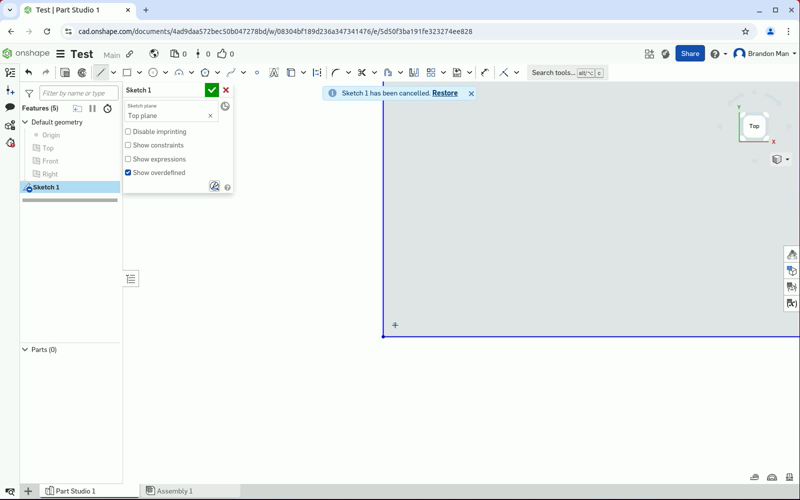
scroll(-6)
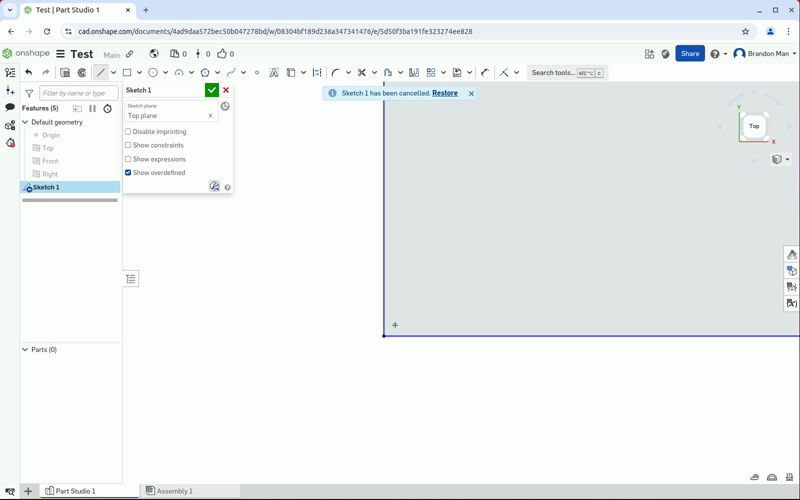
scroll(-6)
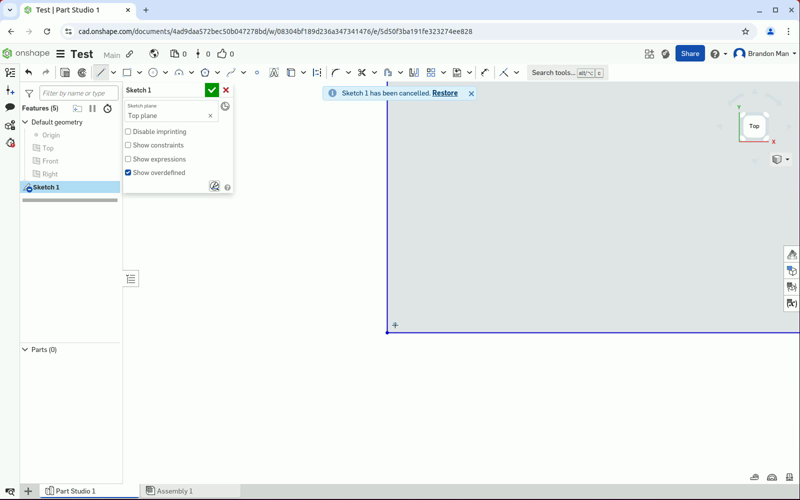
scroll(-6)
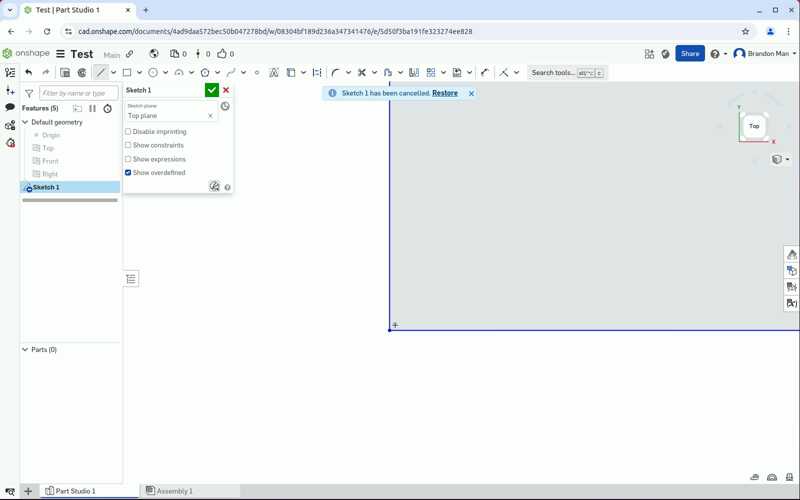
scroll(-6)
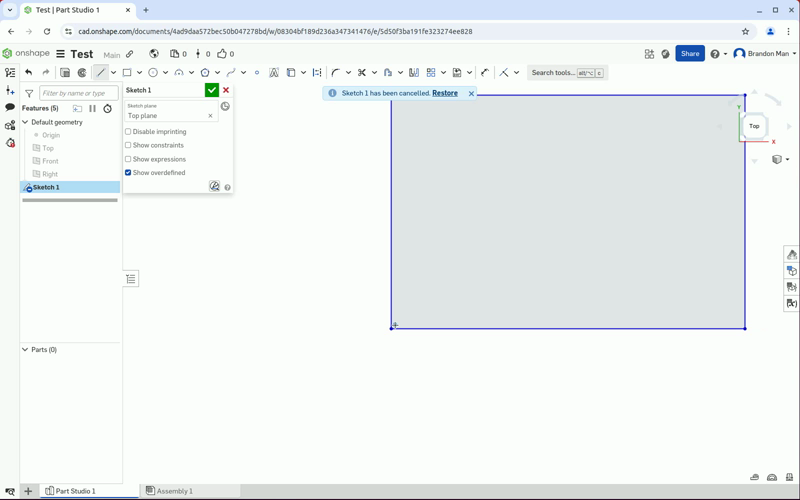
scroll(-6)
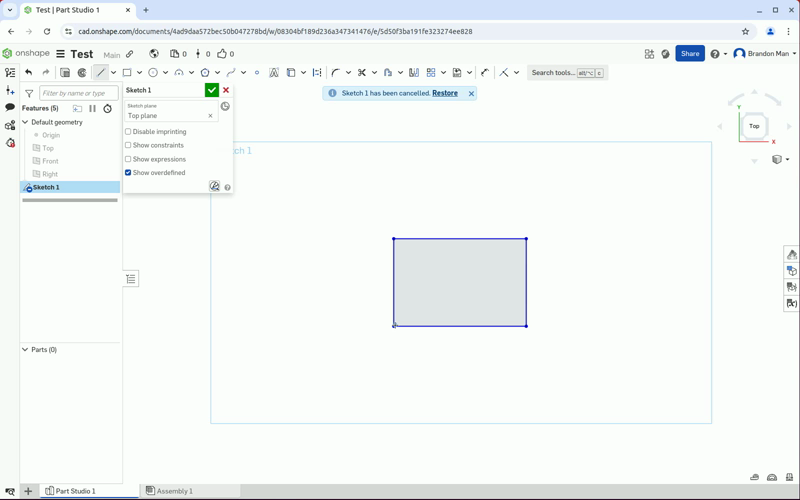
key_up(shift)
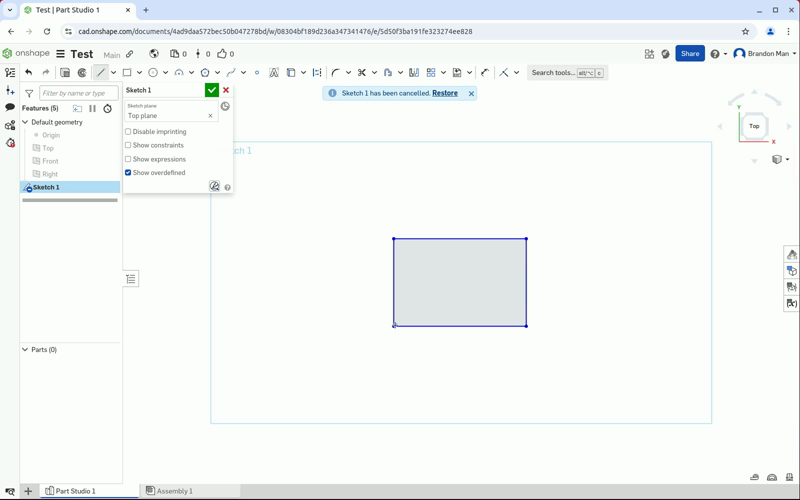
key_down(shift)
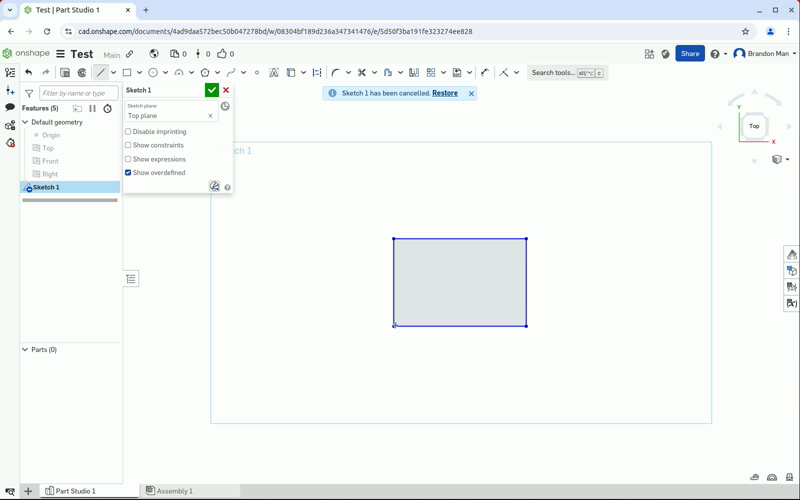
mouse_move(525, 324)
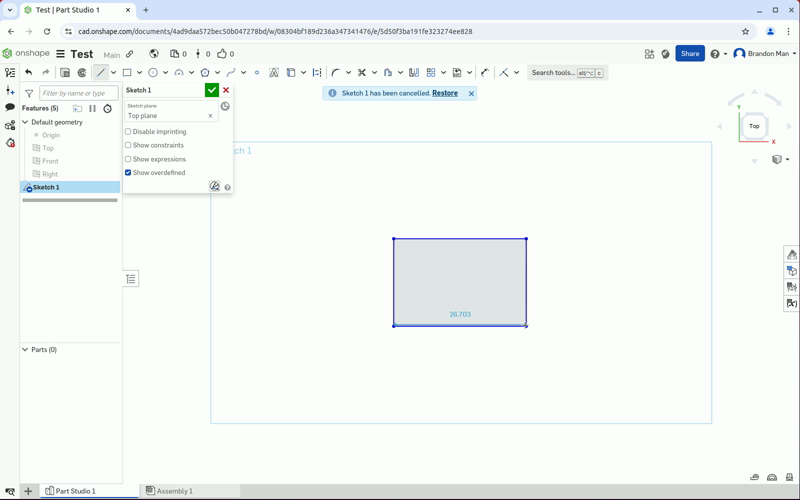
scroll(6)
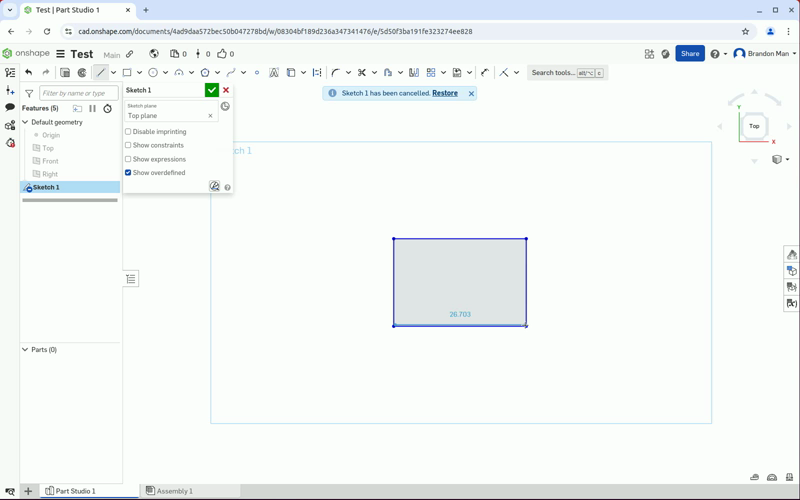
scroll(6)
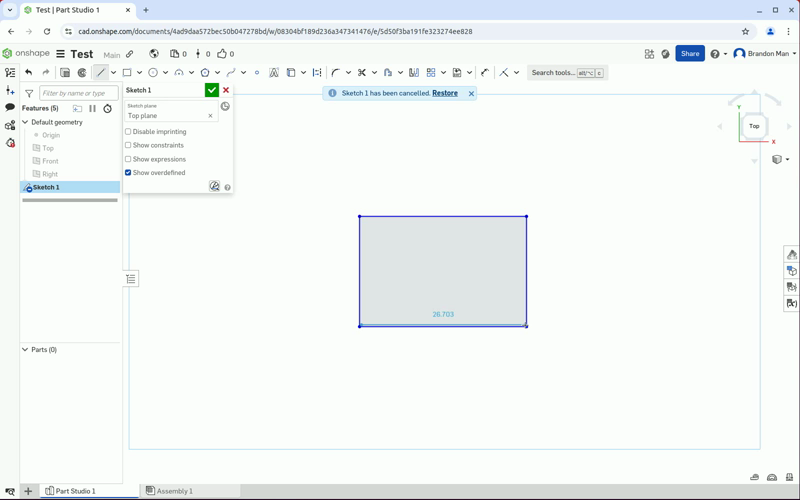
scroll(6)
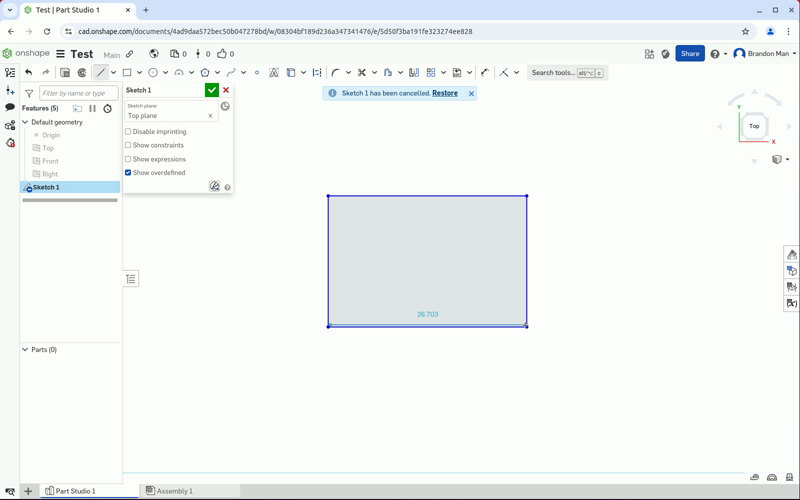
scroll(6)
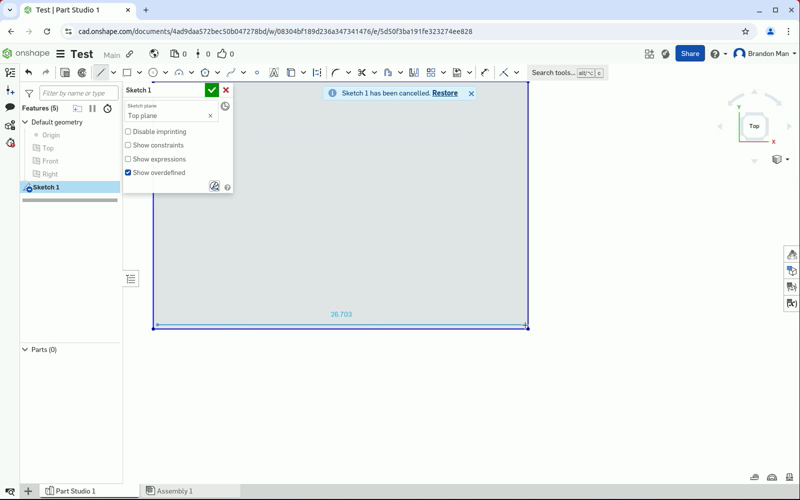
scroll(6)
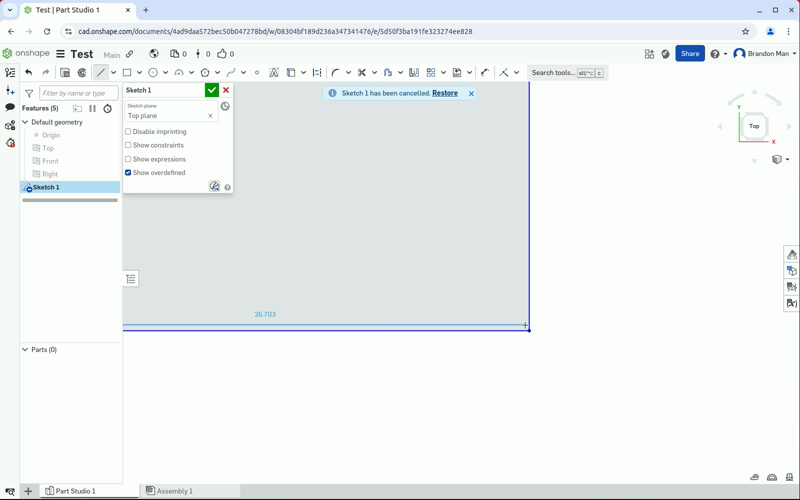
scroll(6)
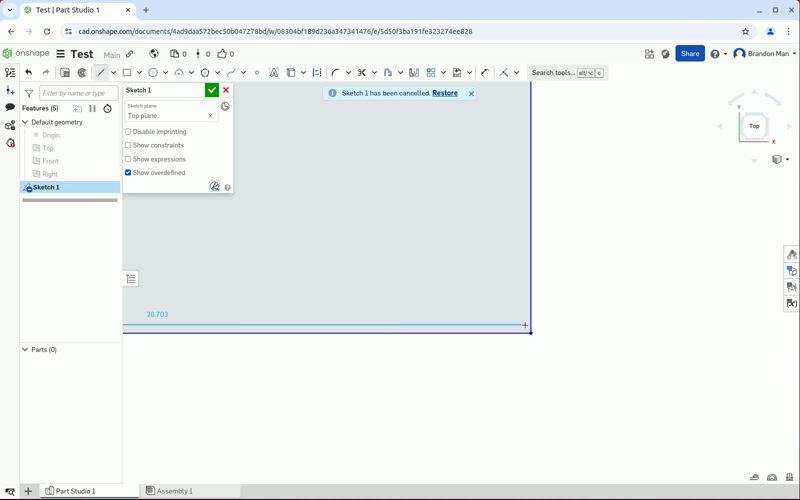
scroll(6)
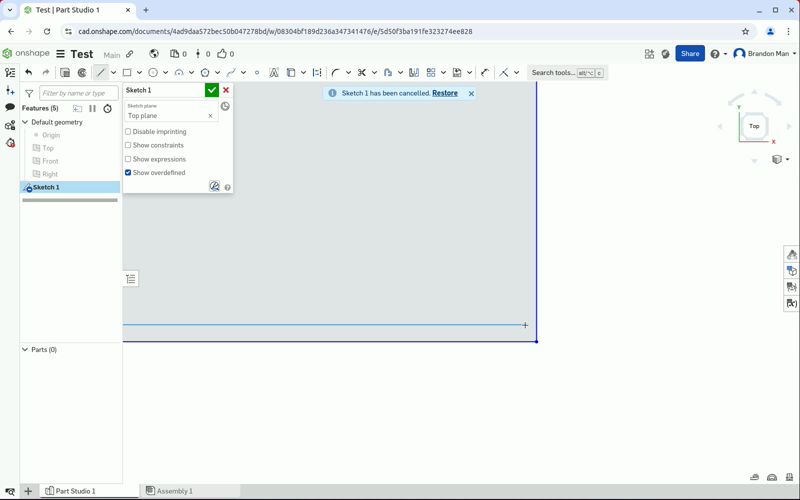
click(525, 324)
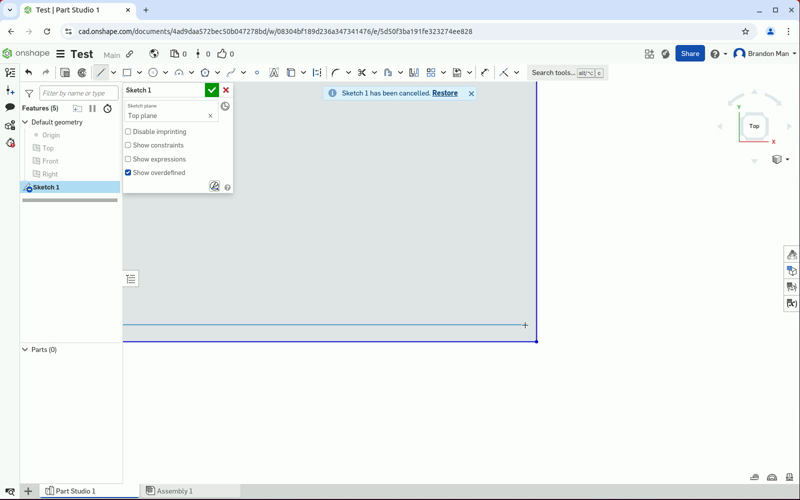
scroll(-6)
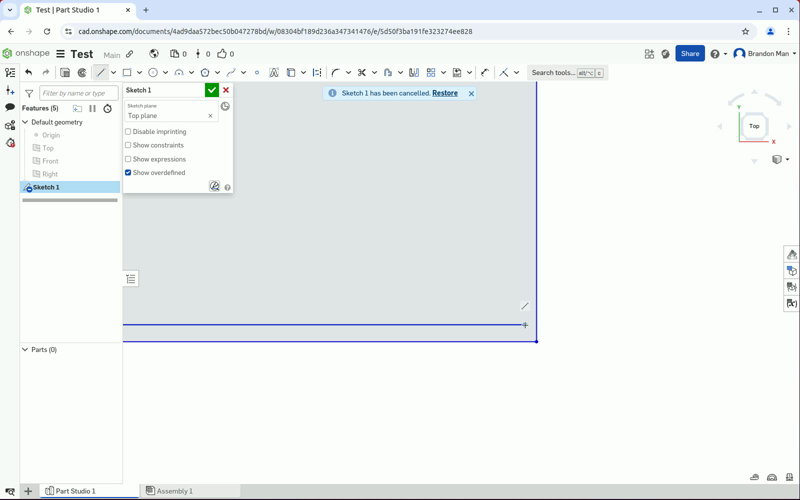
scroll(-6)
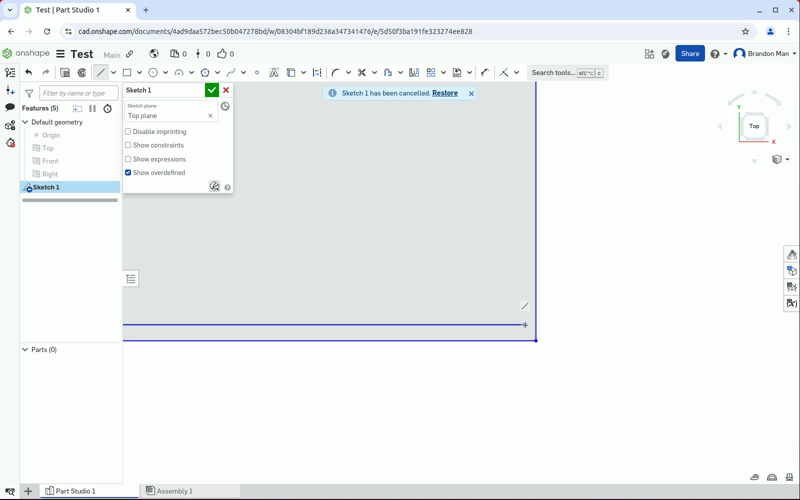
scroll(-6)
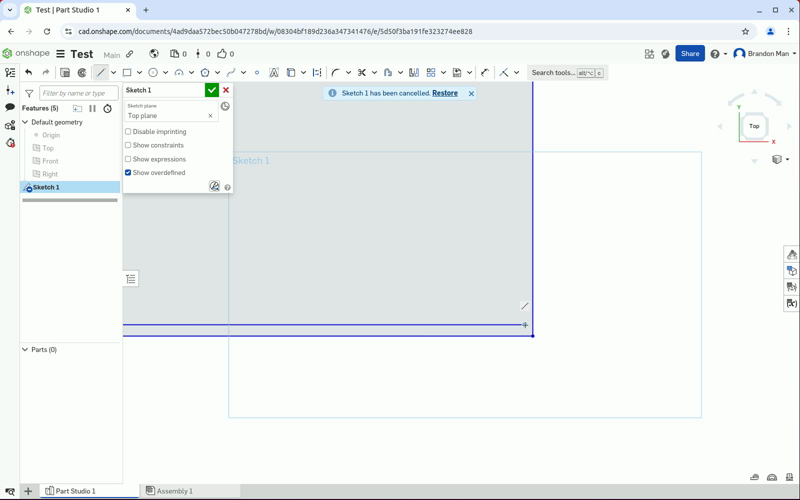
scroll(-6)
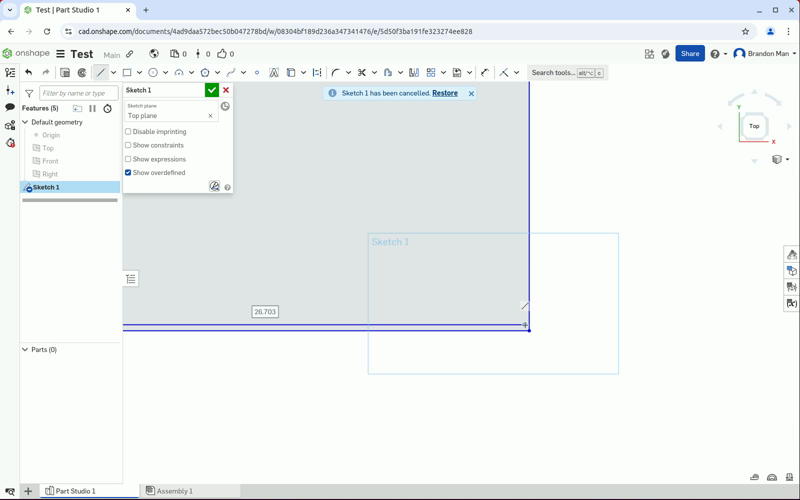
scroll(-6)
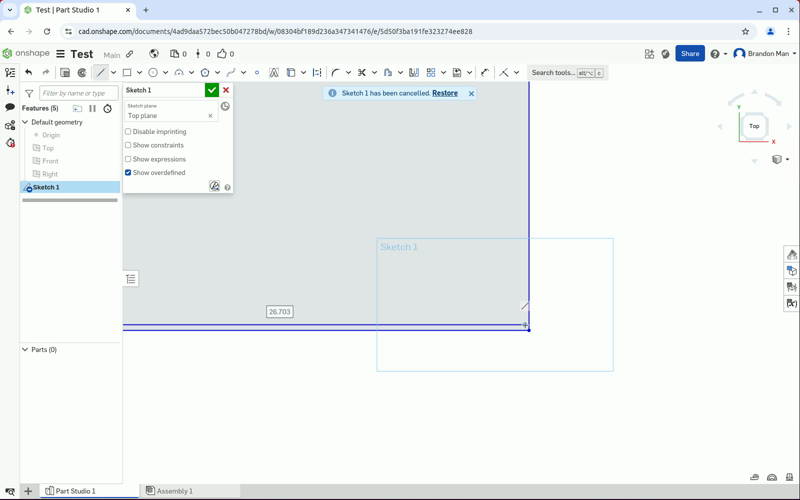
scroll(-6)
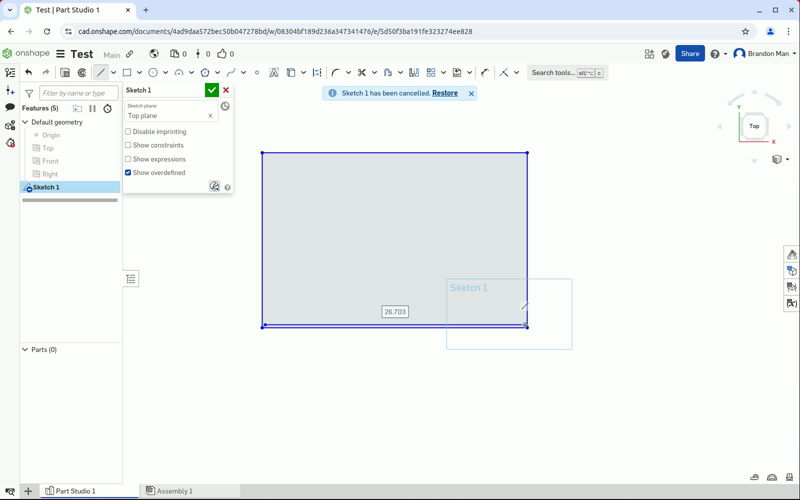
scroll(-6)
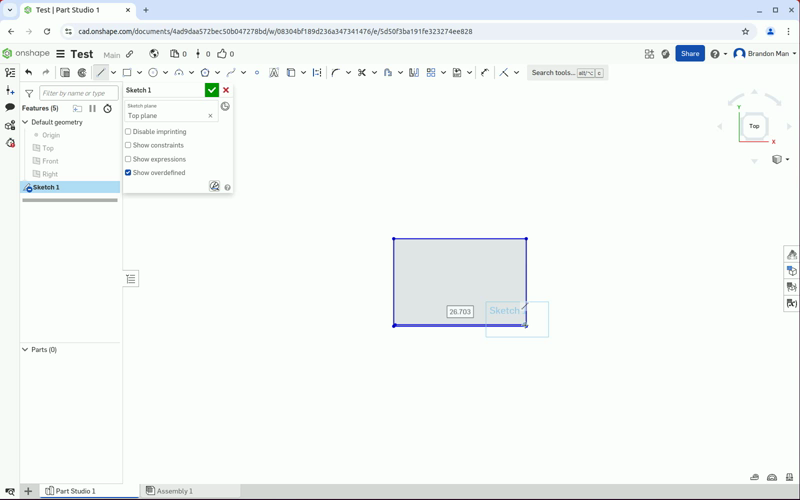
key_up(shift)
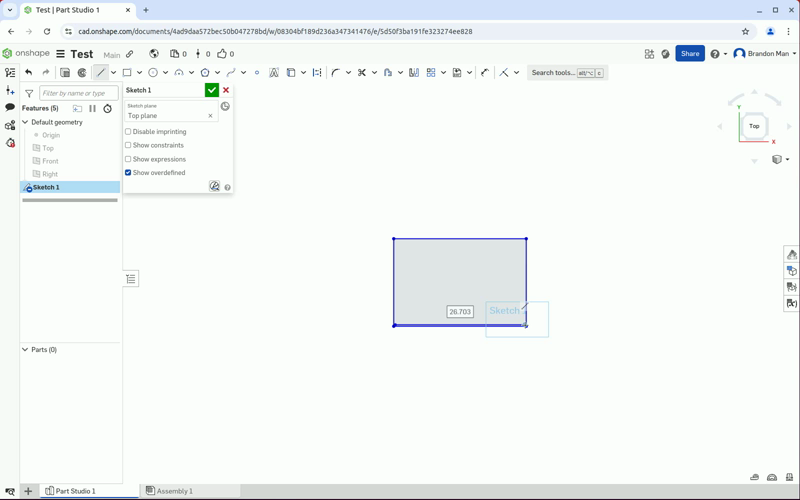
key_down(shift)
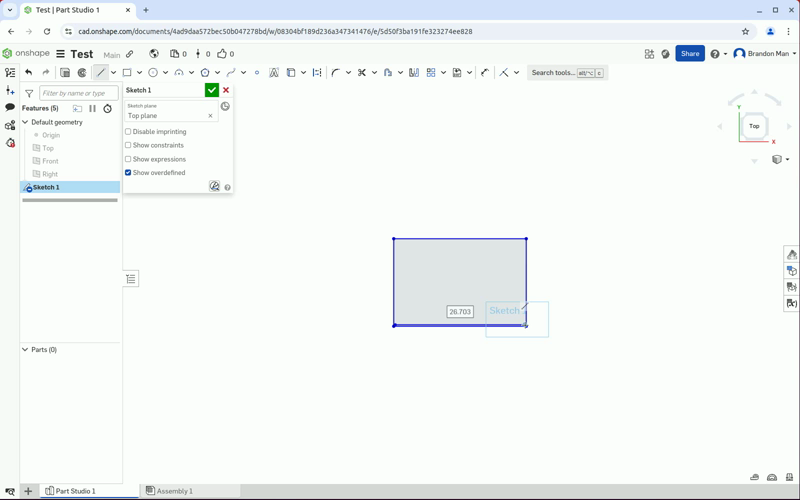
mouse_move(525, 240)
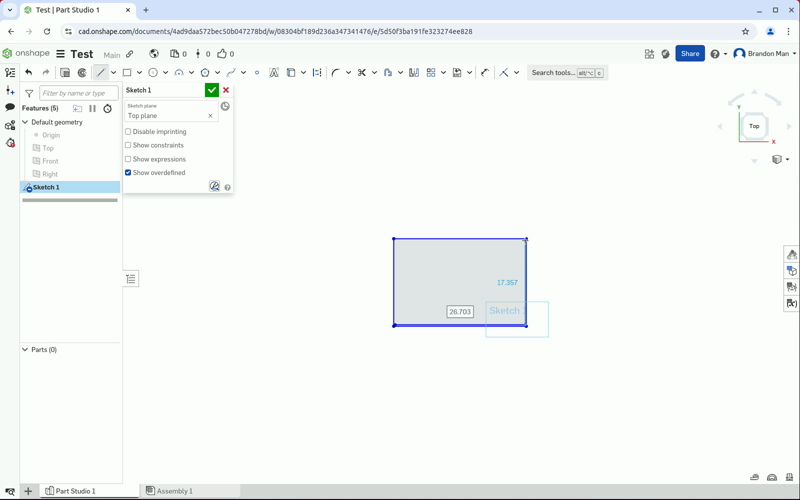
scroll(6)
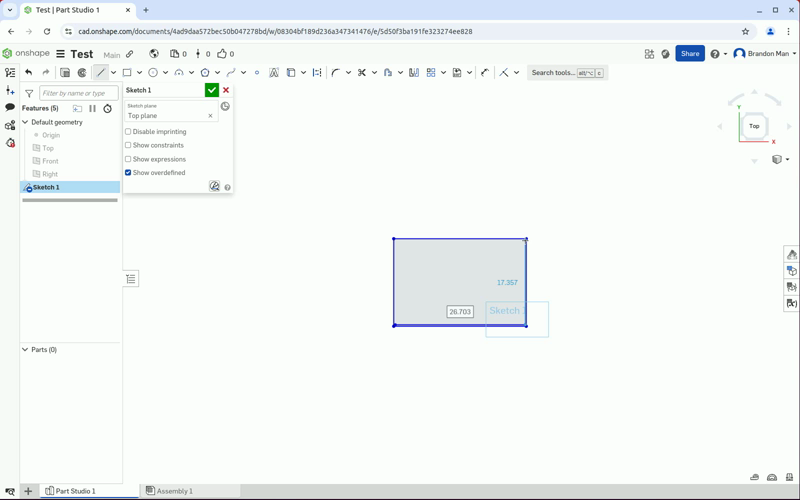
scroll(6)
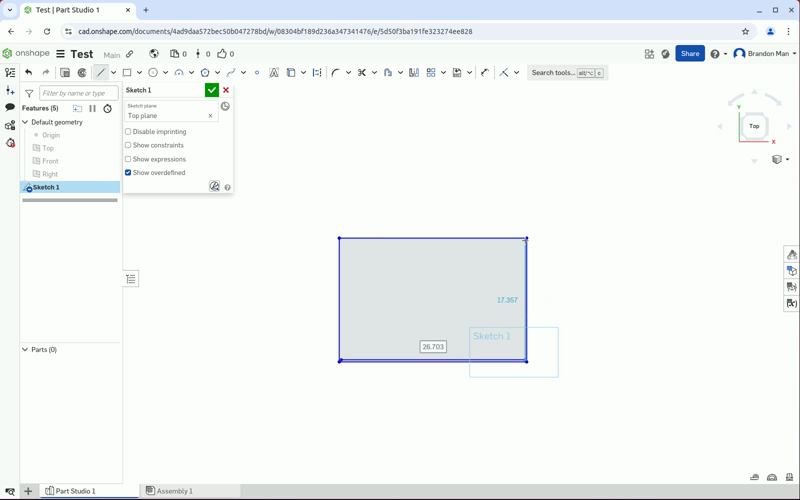
scroll(6)
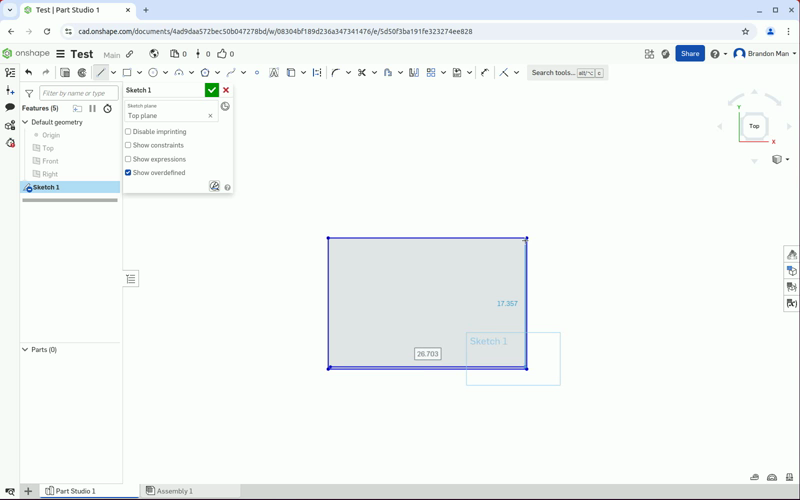
scroll(6)
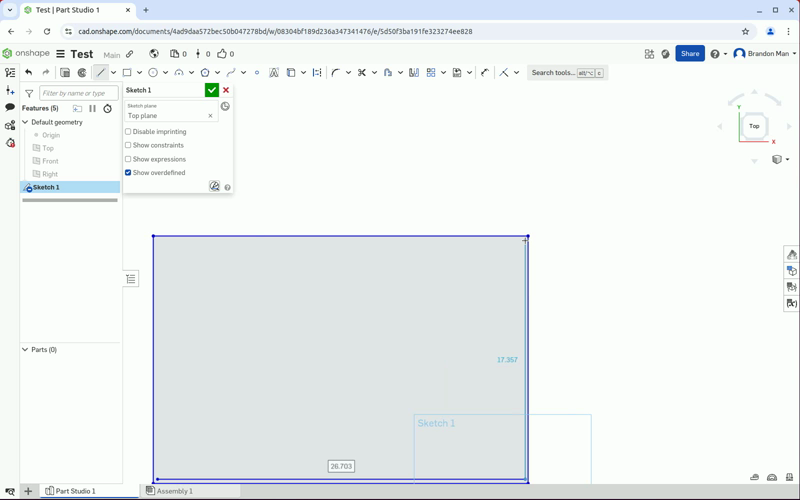
scroll(6)
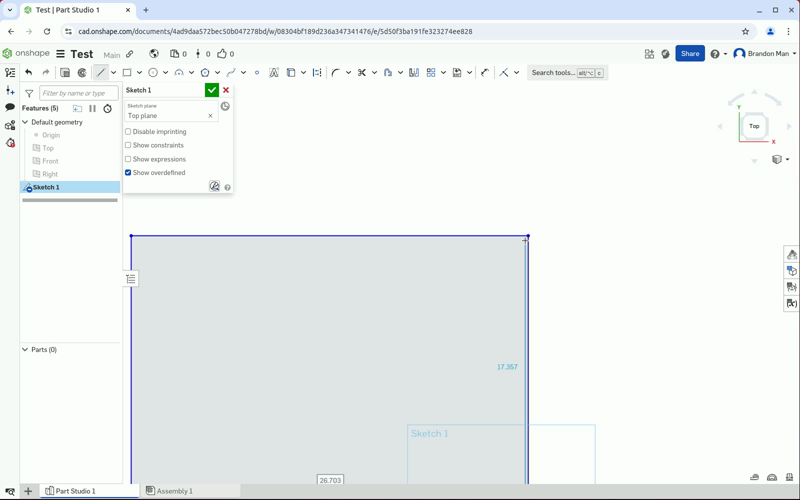
scroll(6)
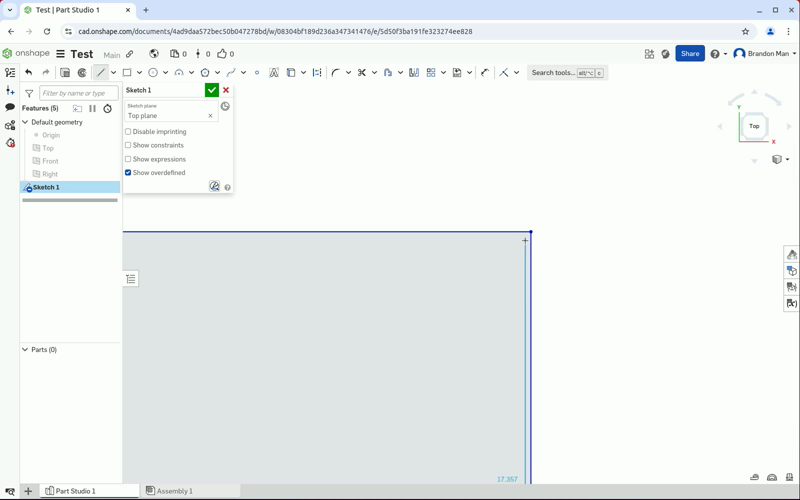
scroll(6)
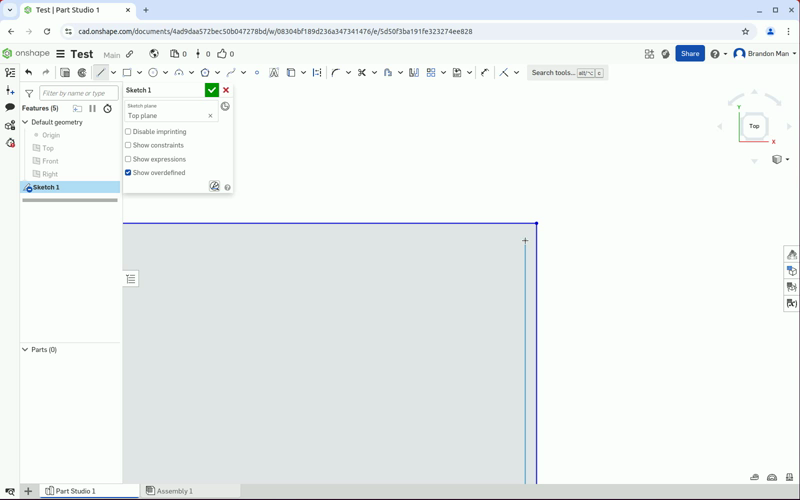
click(525, 240)
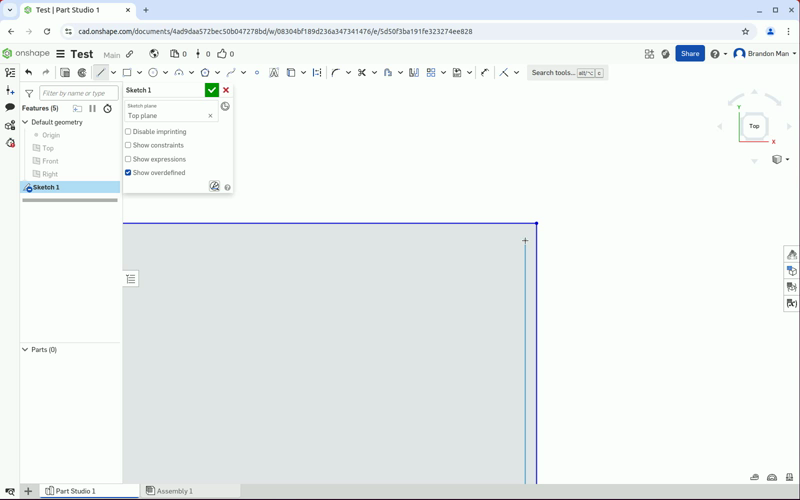
scroll(-6)
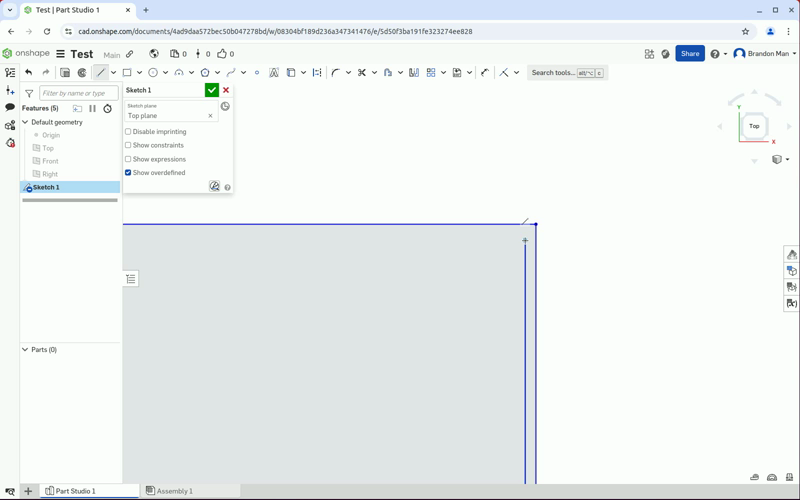
scroll(-6)
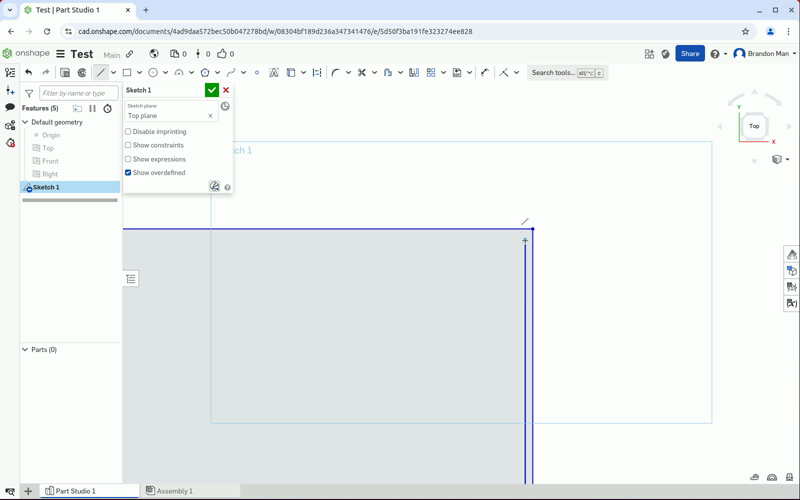
scroll(-6)
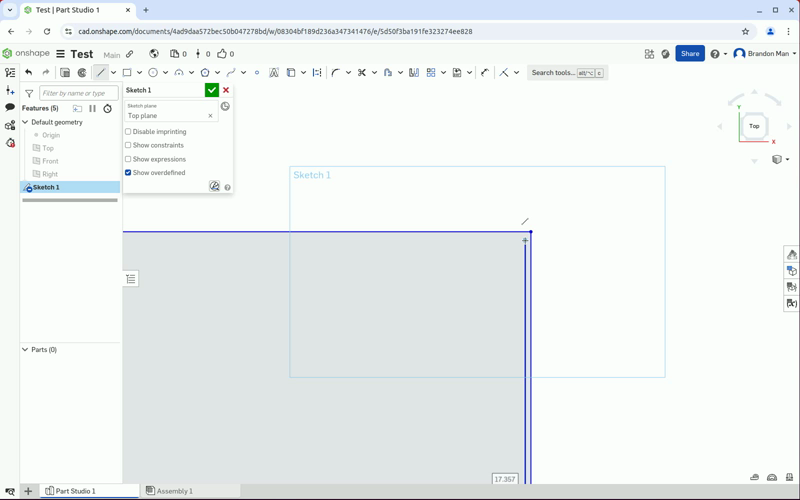
scroll(-6)
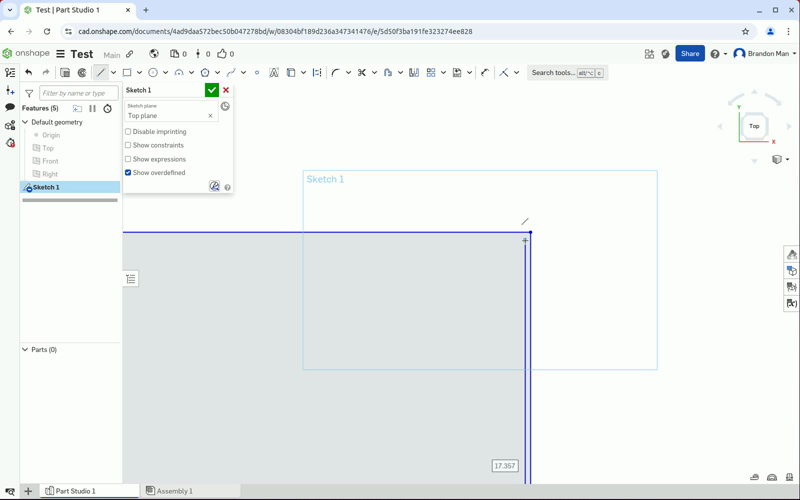
scroll(-6)
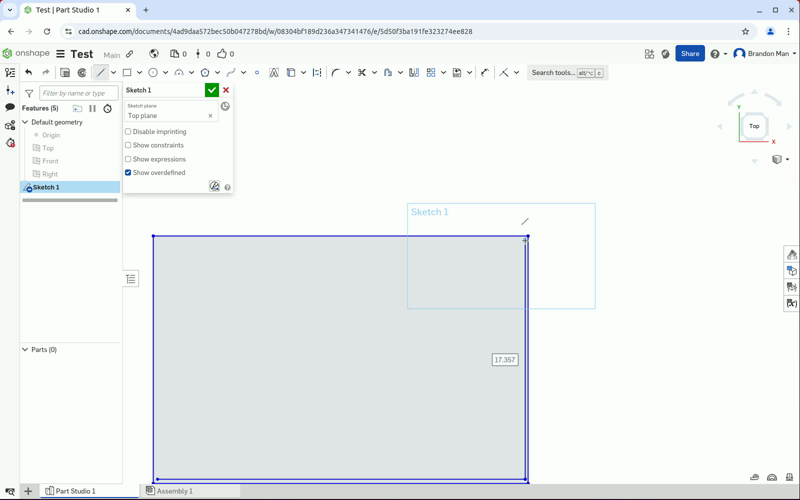
scroll(-6)
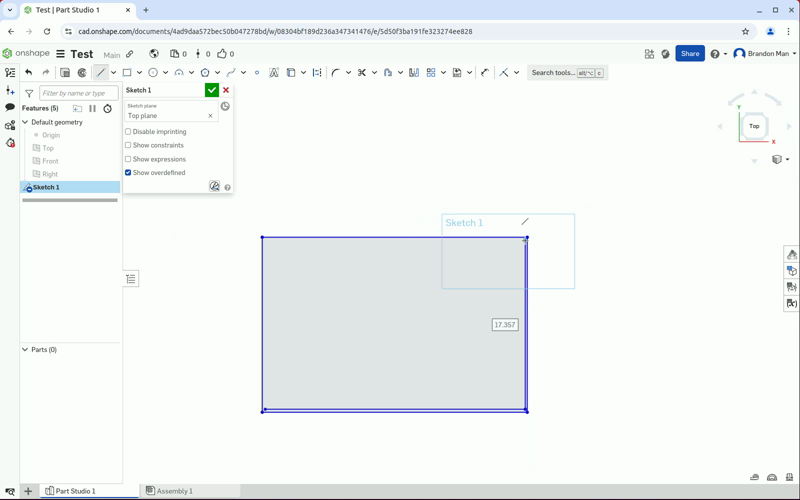
scroll(-6)
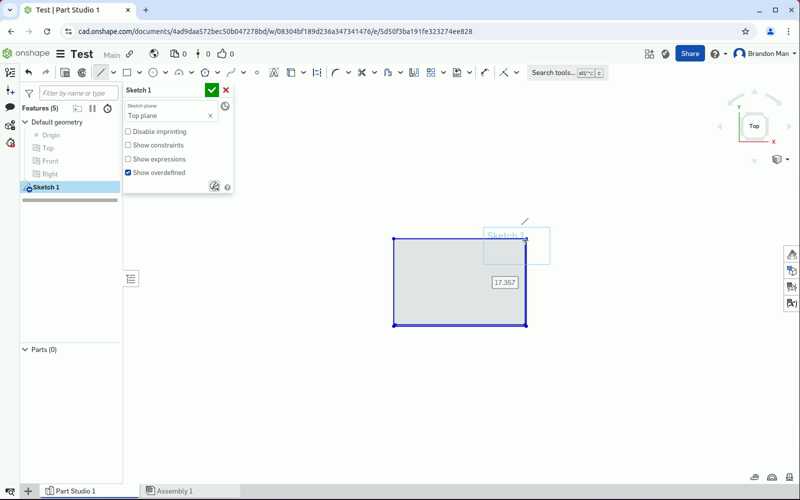
key_up(shift)
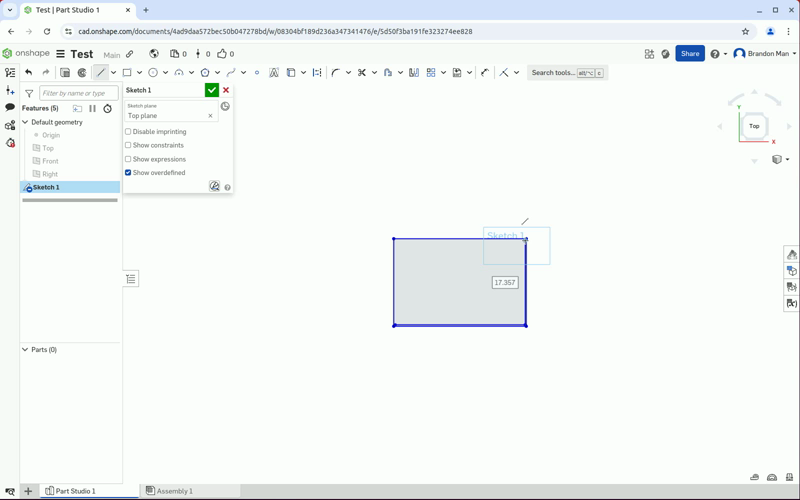
key_down(shift)
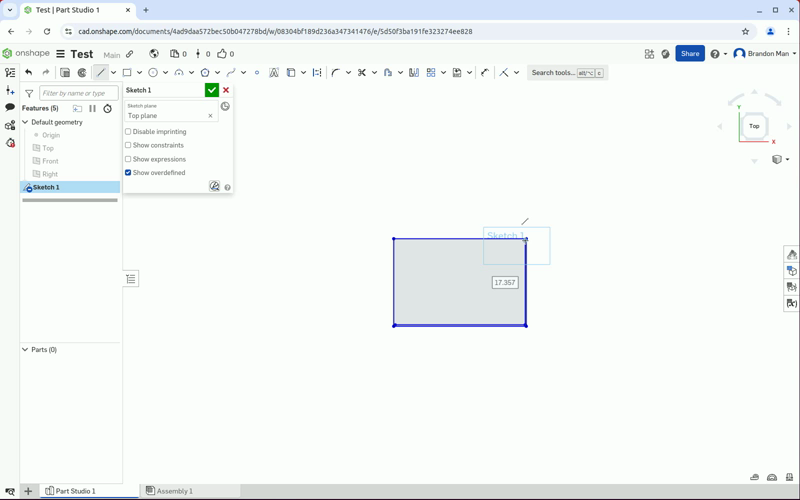
mouse_move(395, 240)
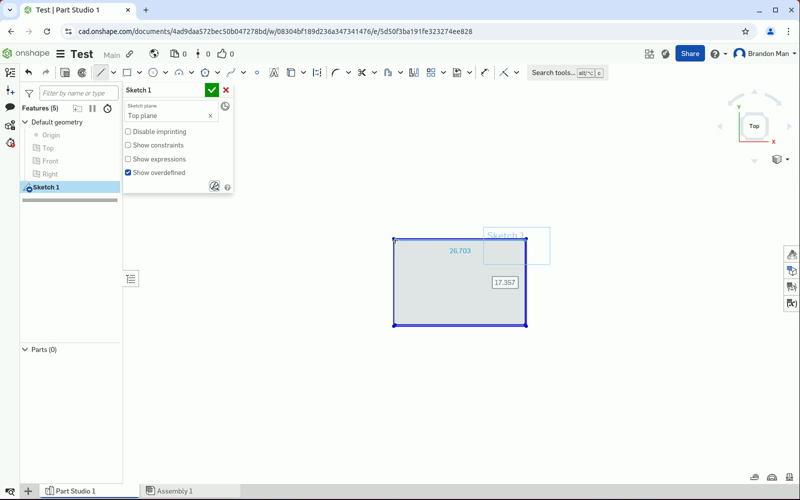
scroll(6)
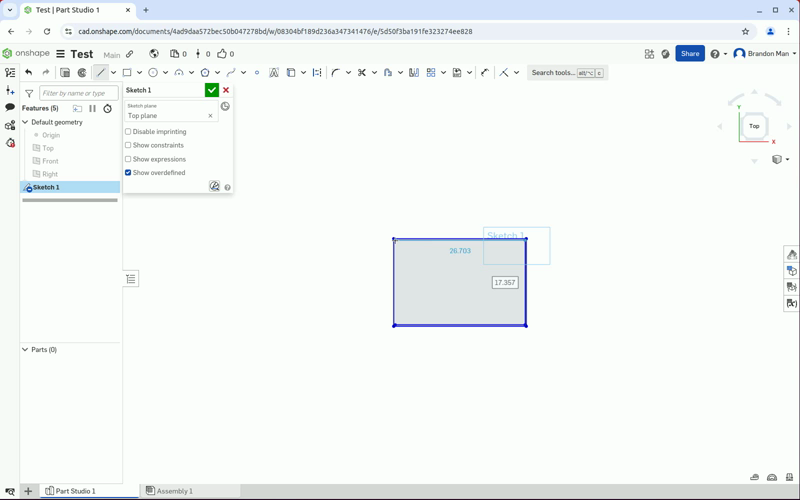
scroll(6)
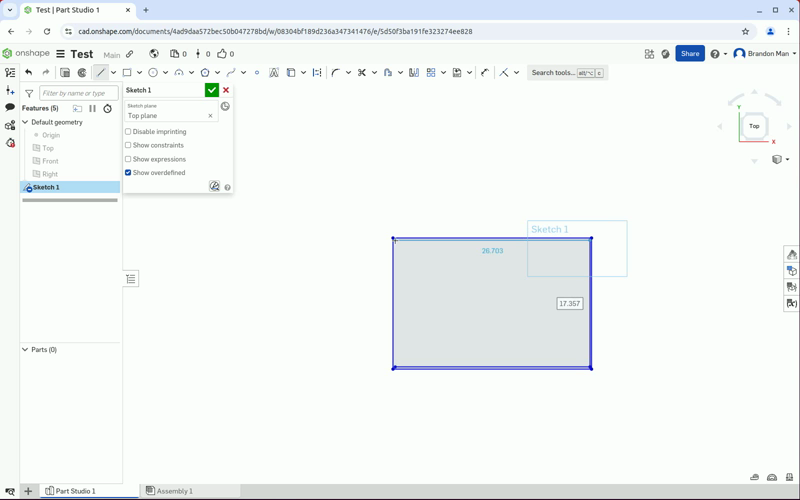
scroll(6)
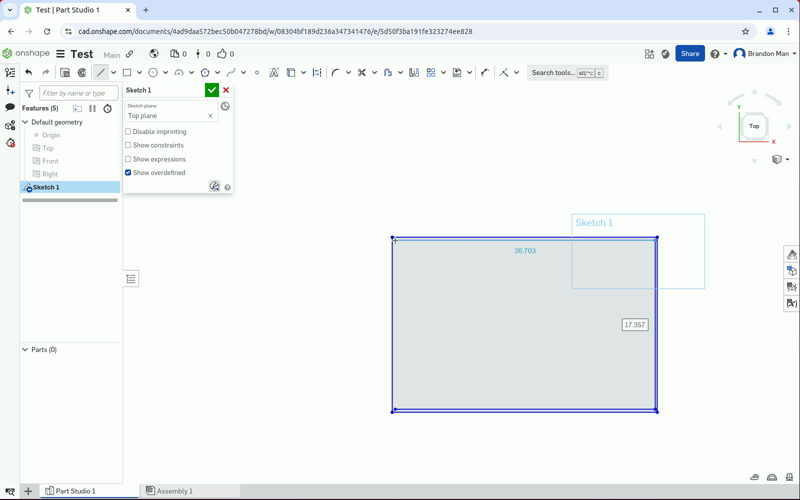
scroll(6)
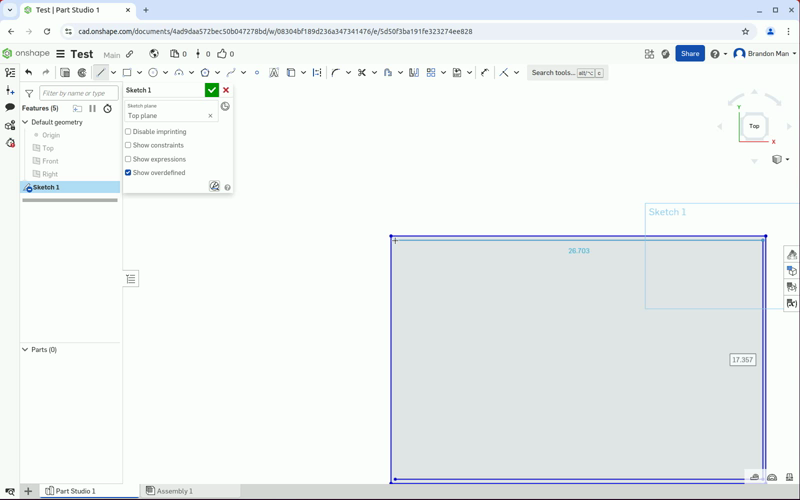
scroll(6)
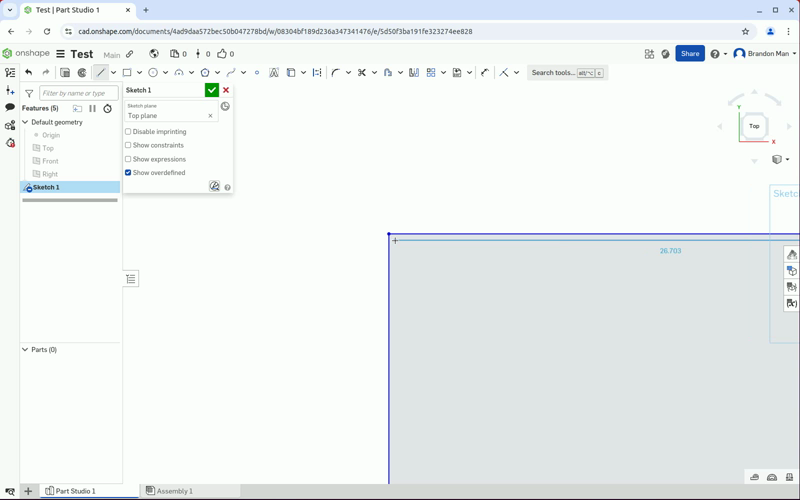
scroll(6)
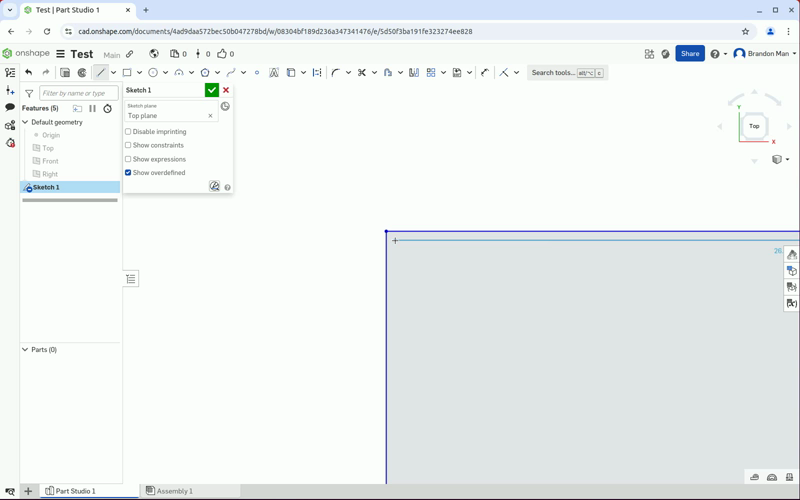
scroll(6)
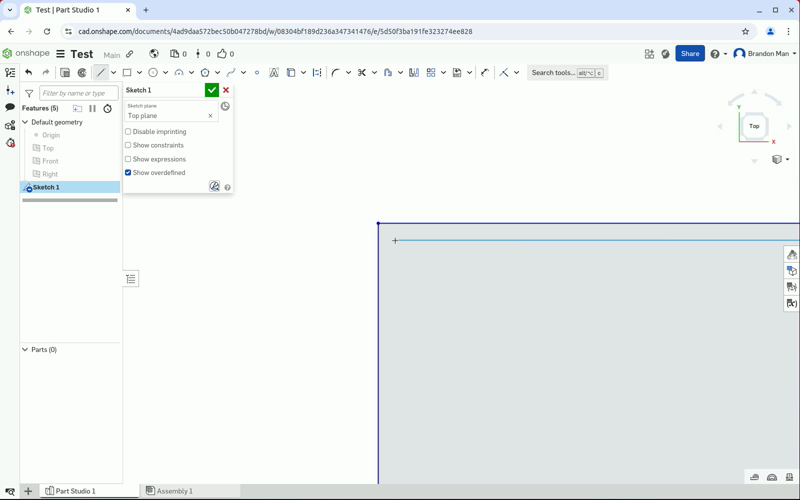
click(395, 240)
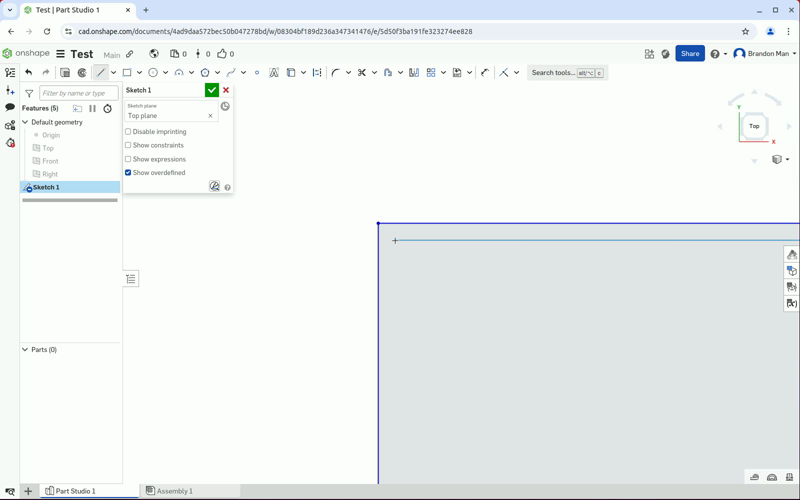
scroll(-6)
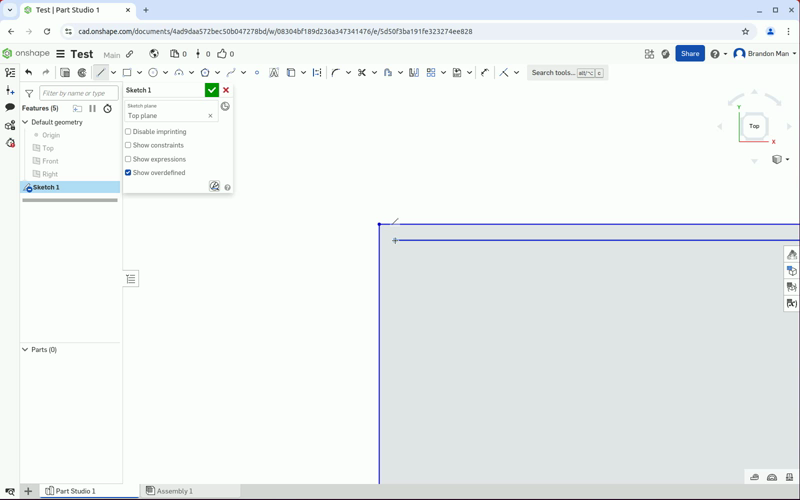
scroll(-6)
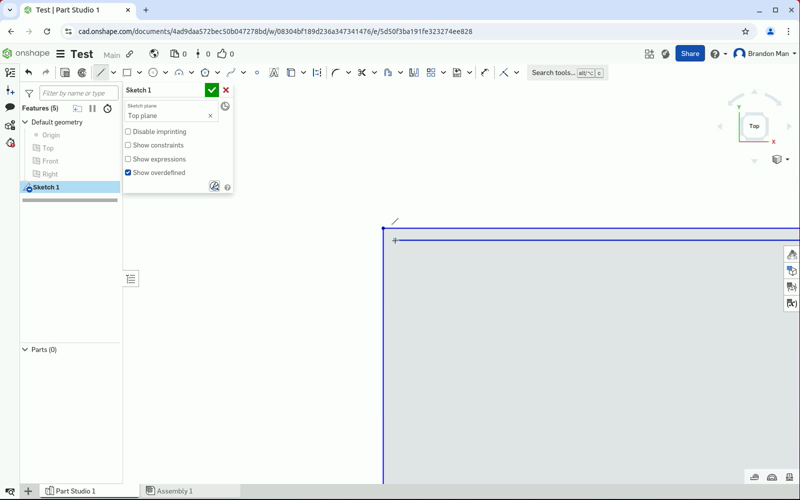
scroll(-6)
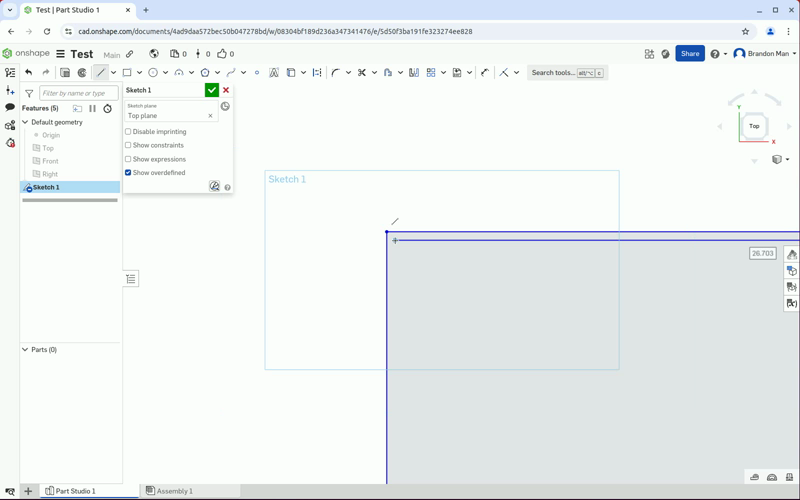
scroll(-6)
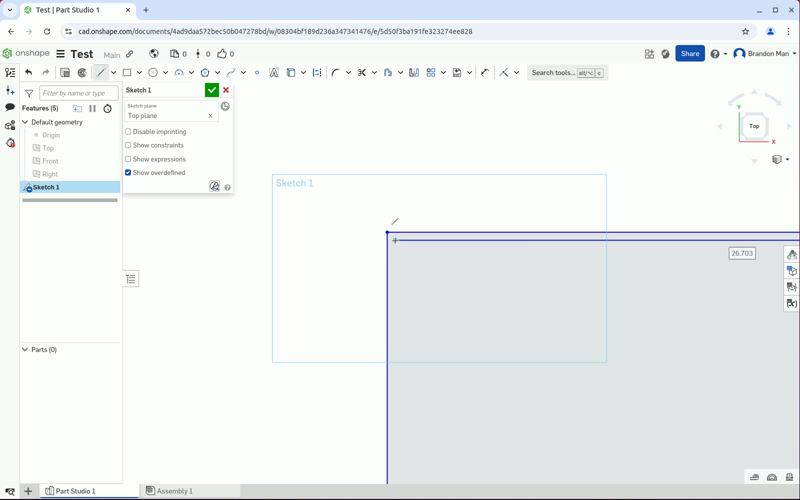
scroll(-6)
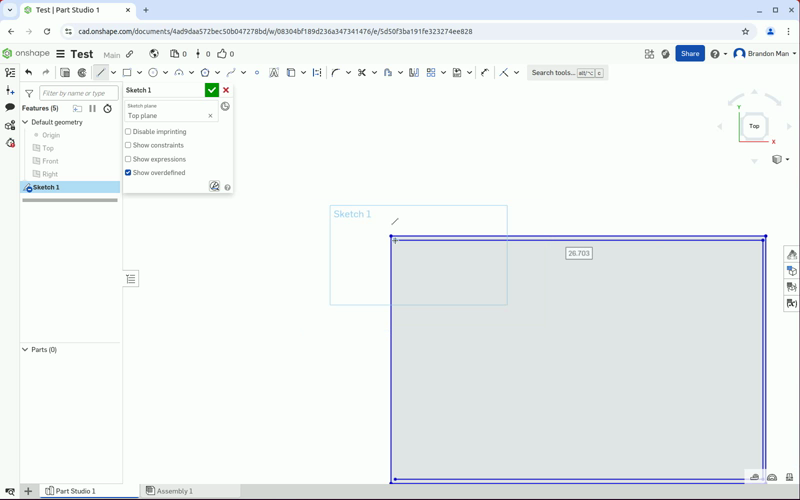
scroll(-6)
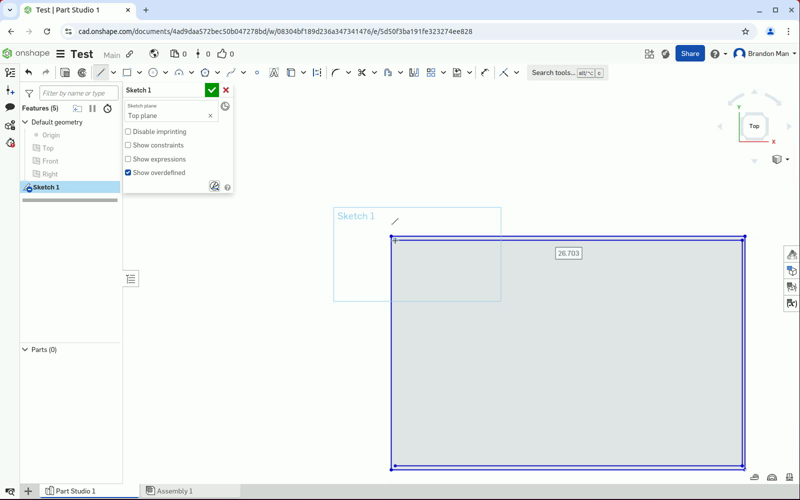
scroll(-6)
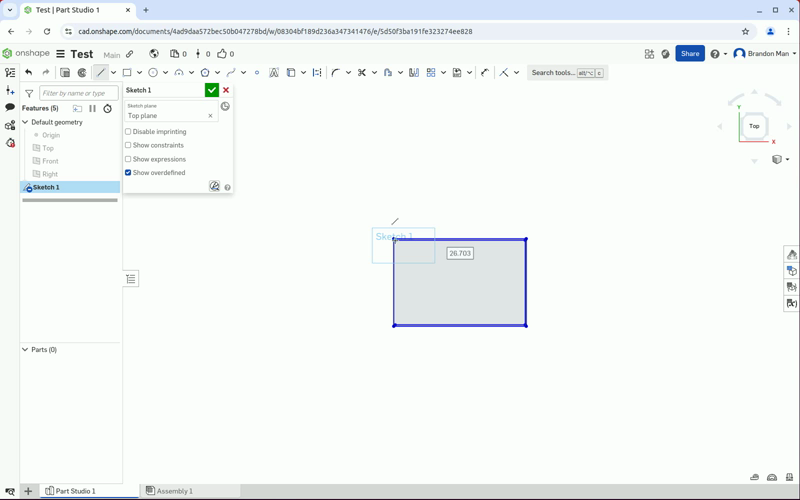
key_up(shift)
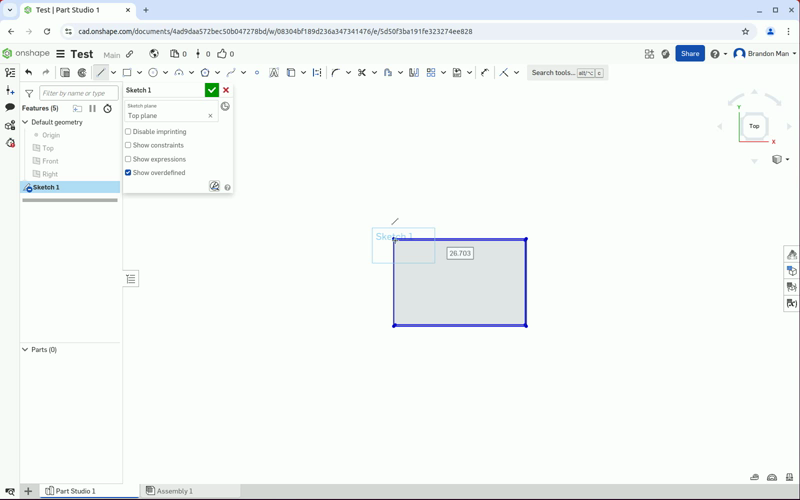
key_down(shift)
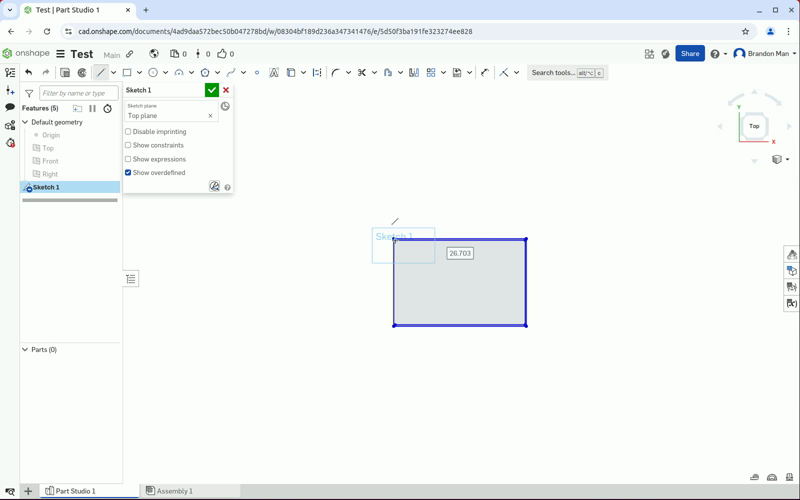
mouse_move(395, 324)
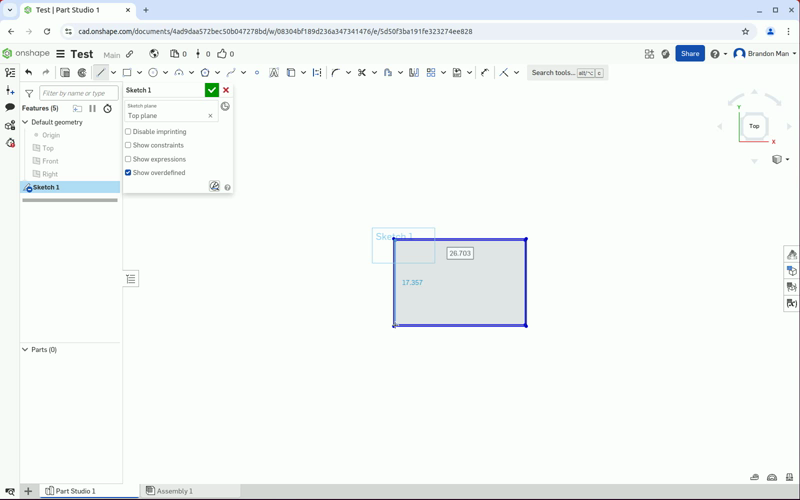
scroll(6)
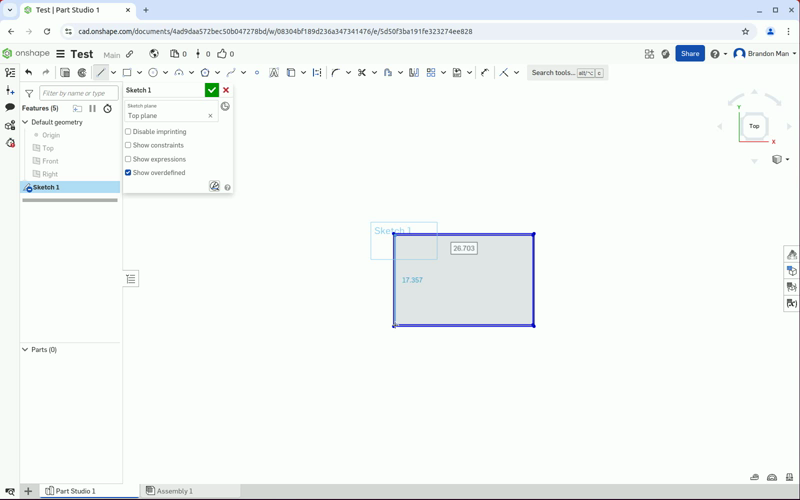
scroll(6)
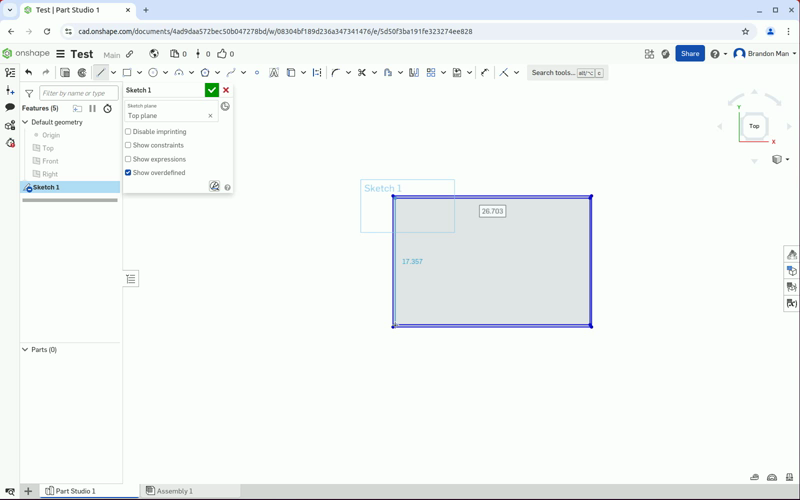
scroll(6)
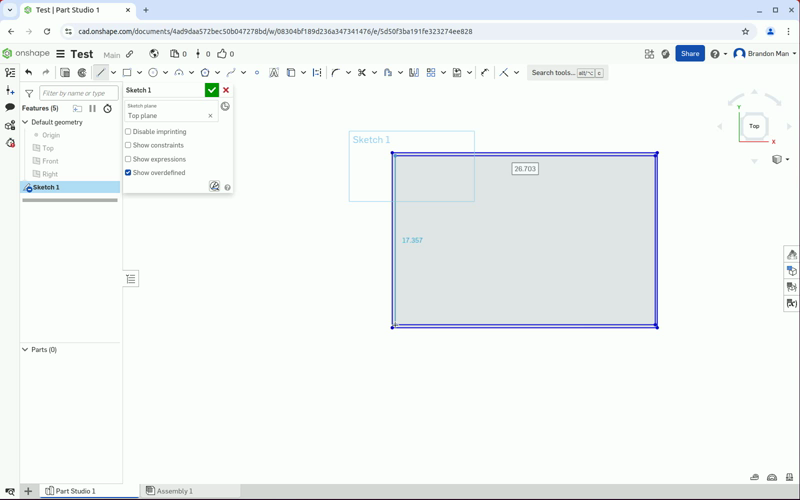
scroll(6)
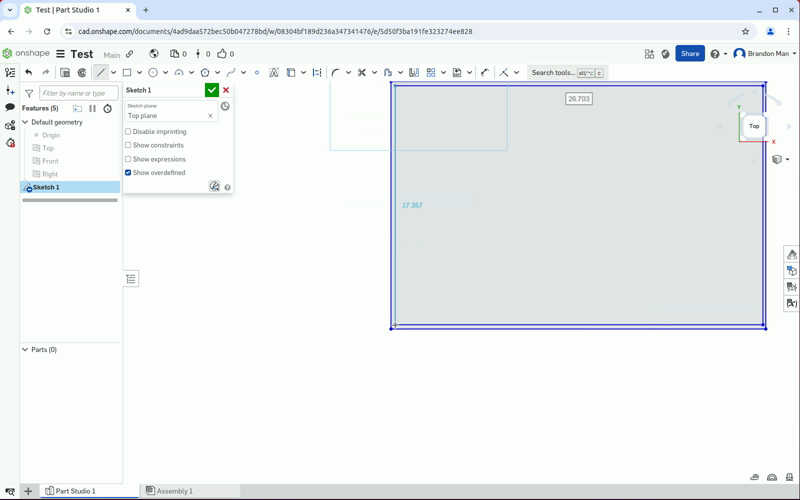
scroll(6)
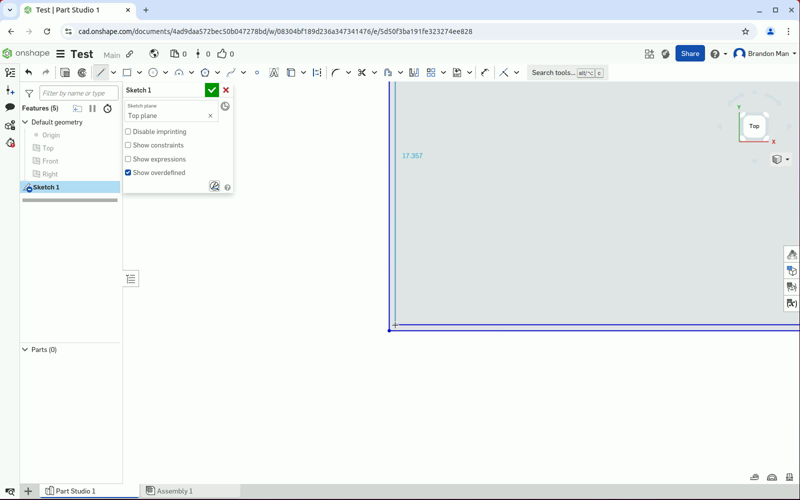
scroll(6)
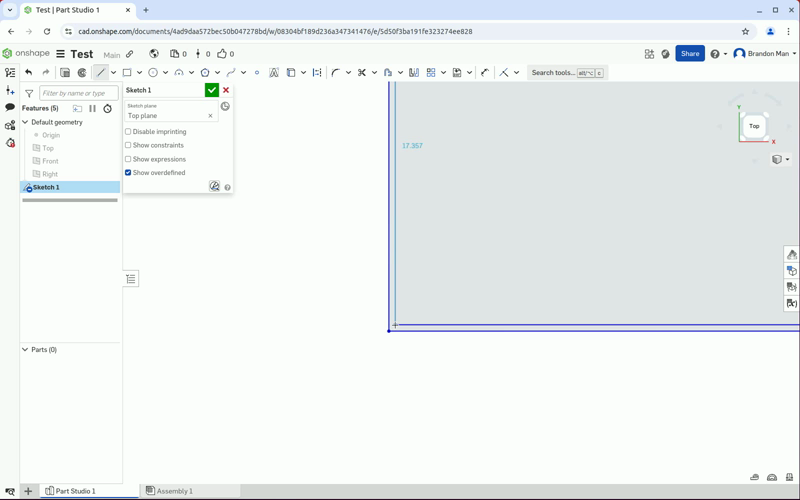
scroll(6)
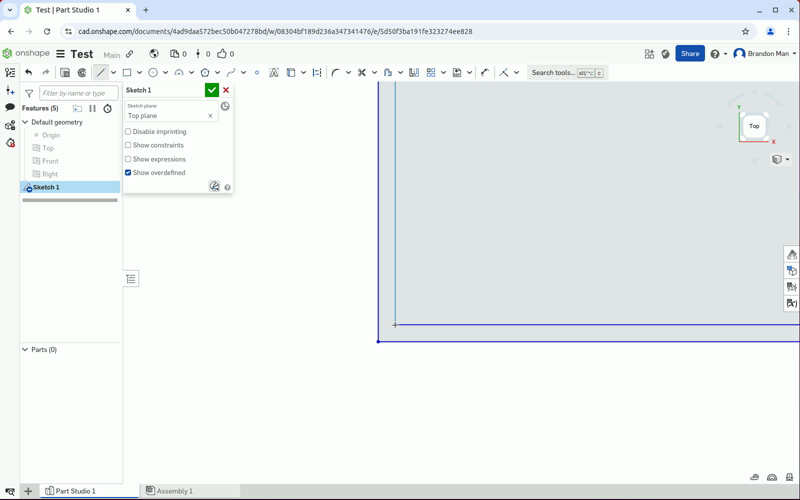
key_up(shift)
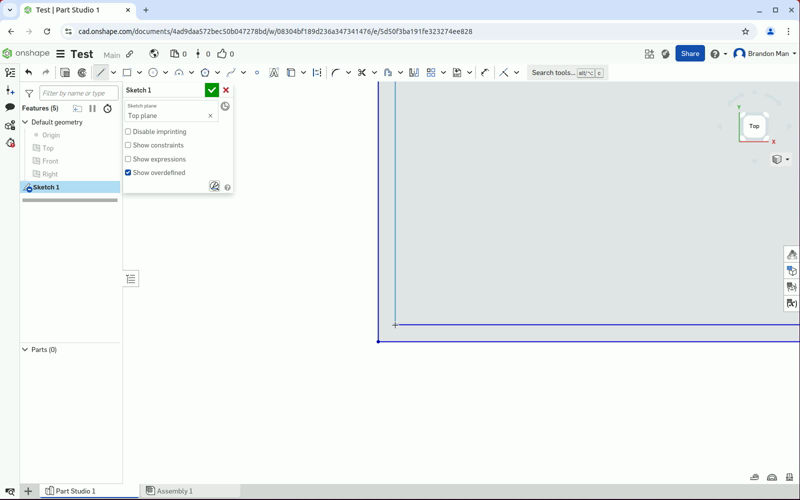
click(395, 324)
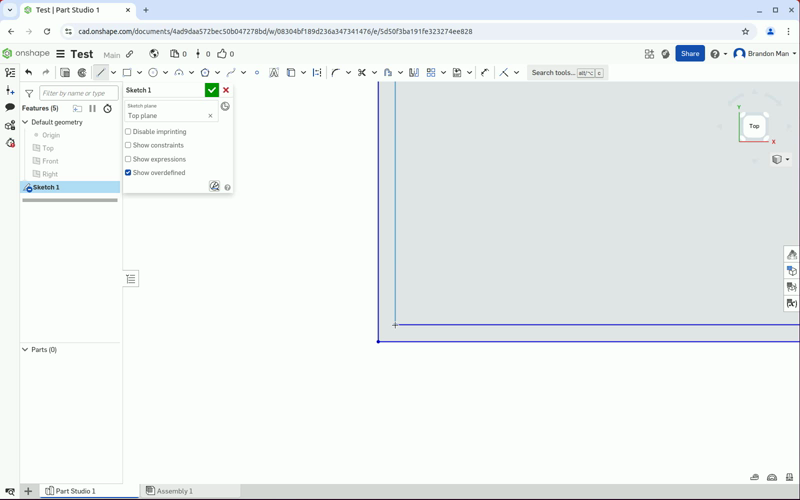
scroll(-6)
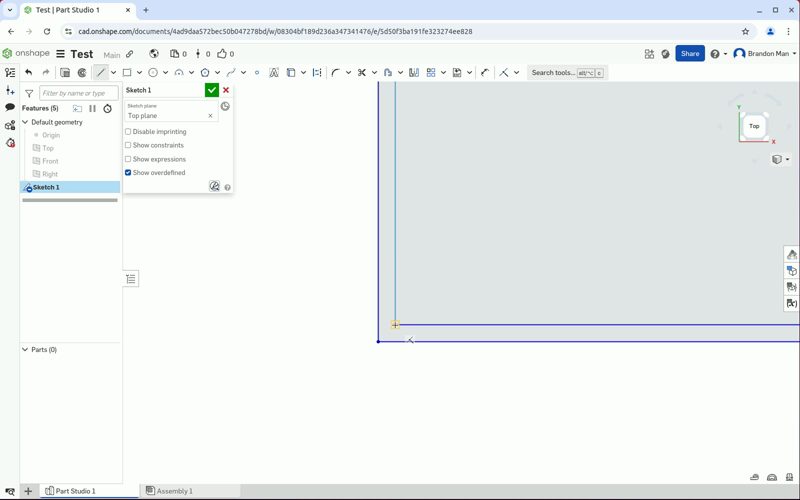
scroll(-6)
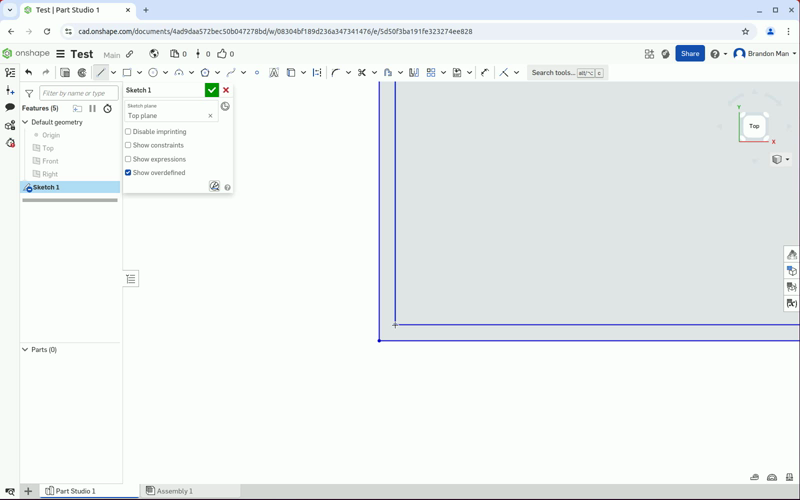
scroll(-6)
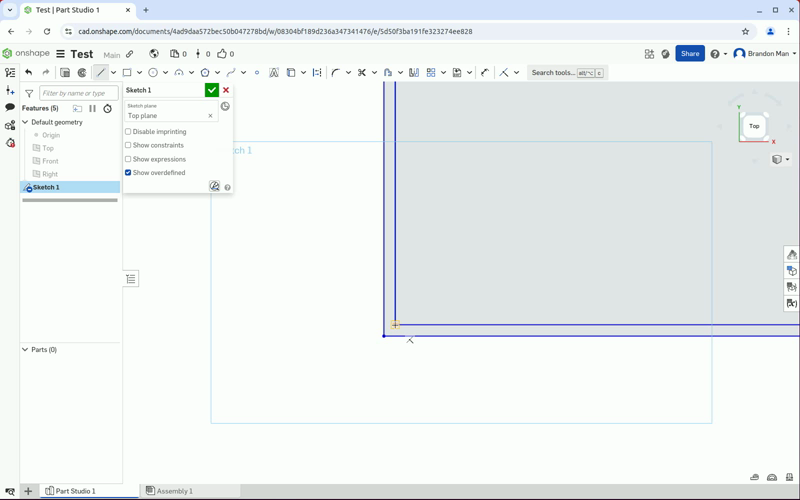
scroll(-6)
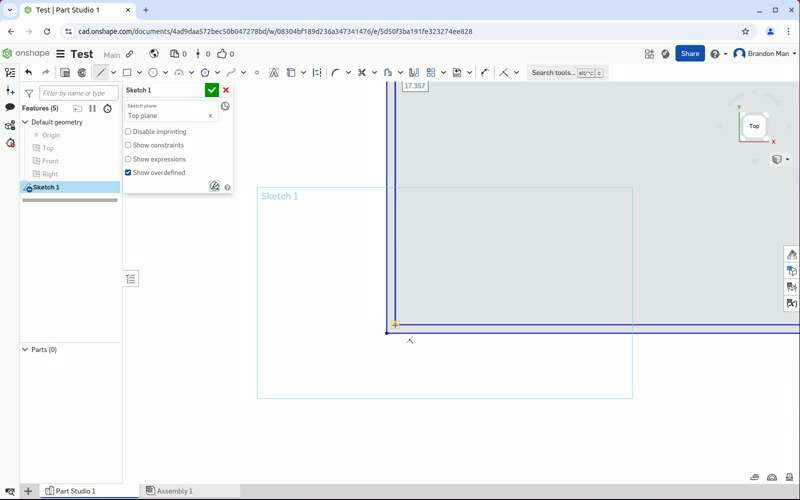
scroll(-6)
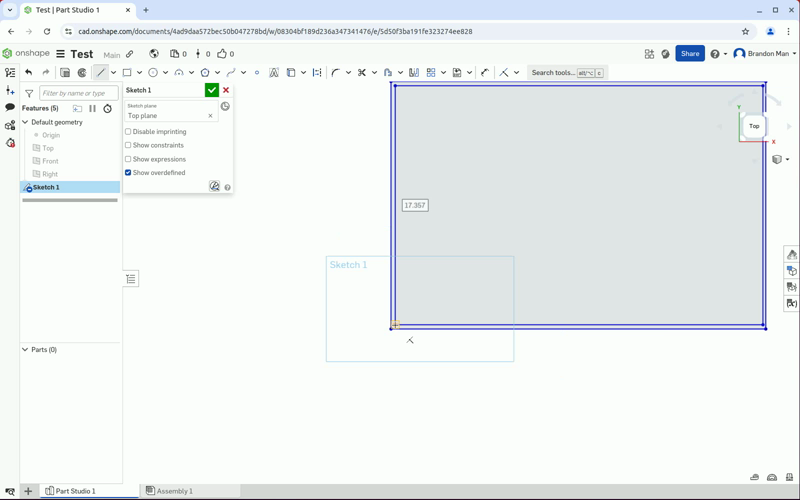
scroll(-6)
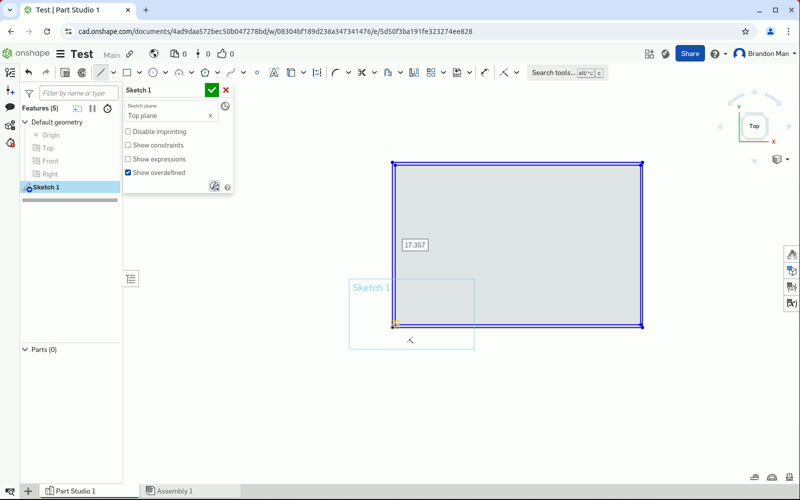
scroll(-6)
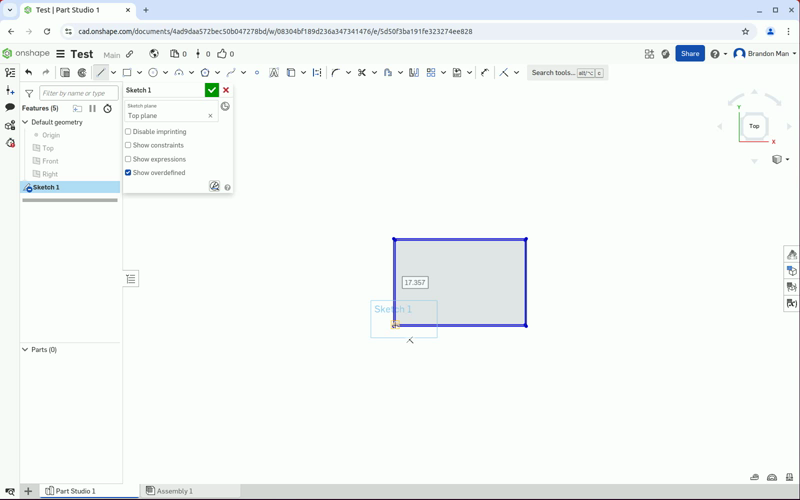
key(esc)
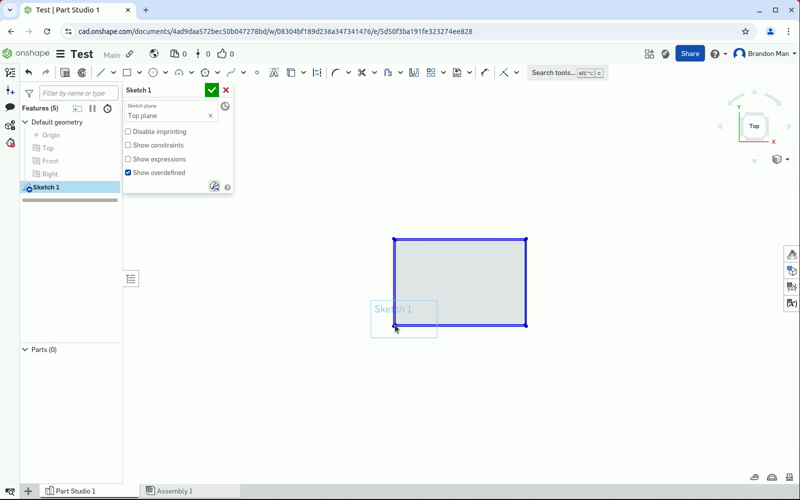
mouse_move(470, 325)
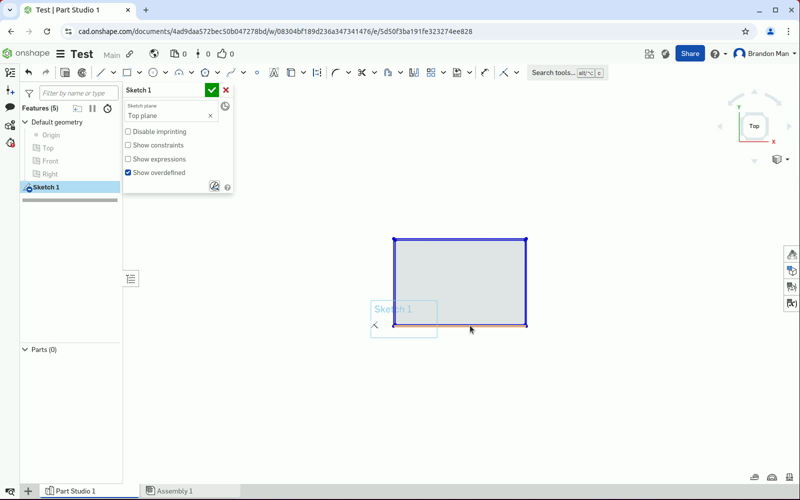
scroll(6)
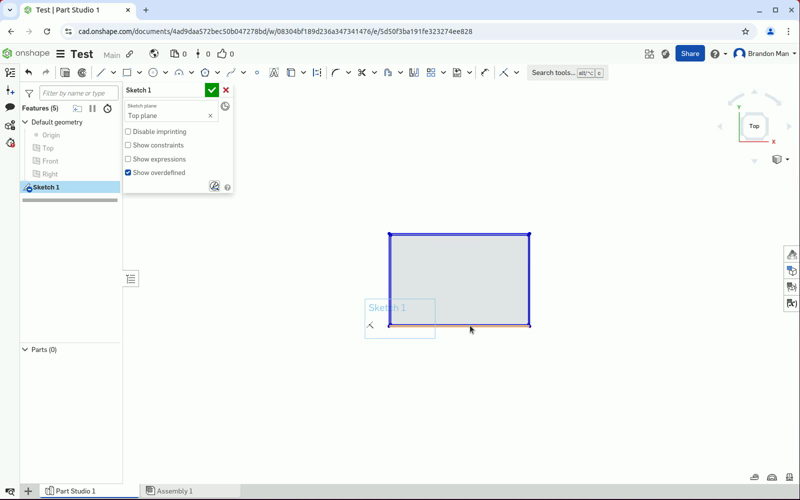
scroll(6)
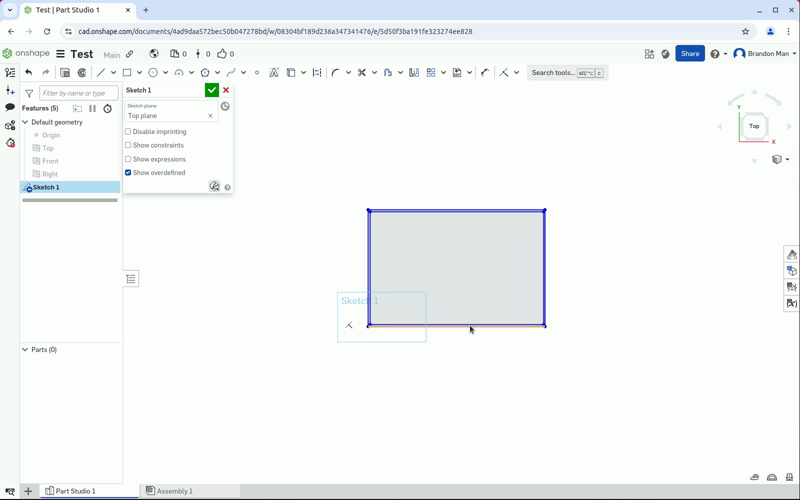
scroll(6)
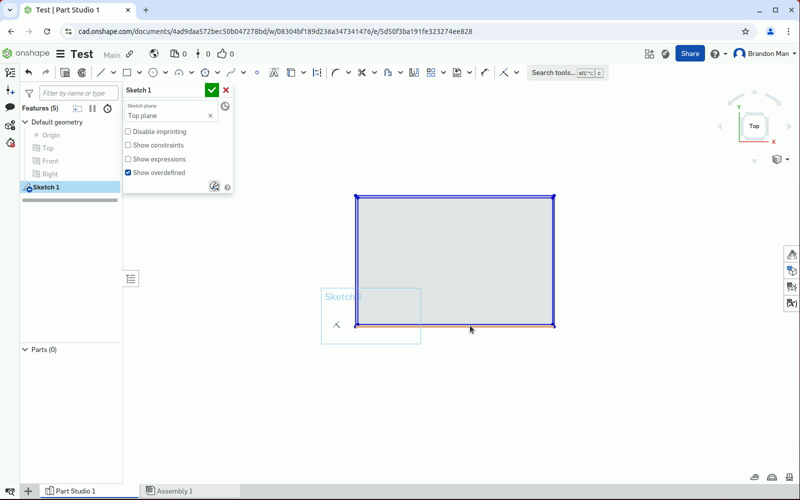
scroll(6)
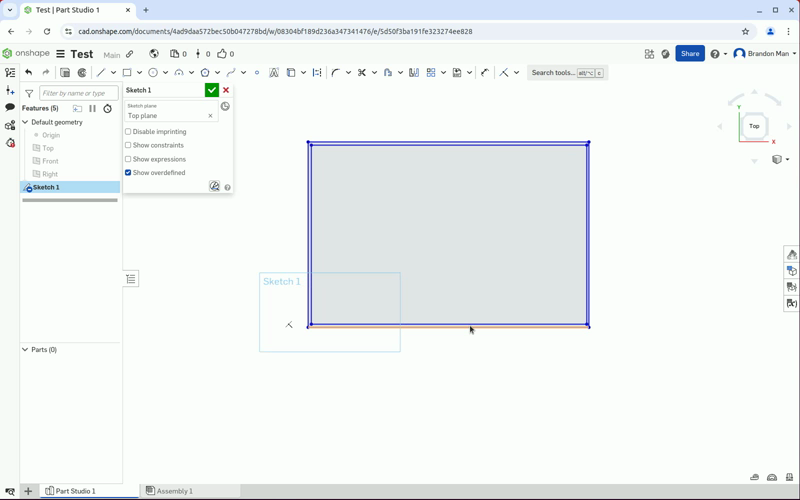
scroll(6)
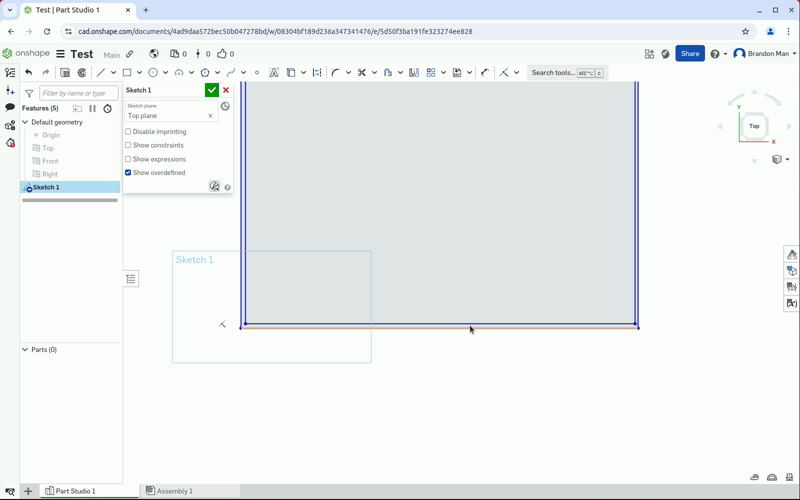
scroll(6)
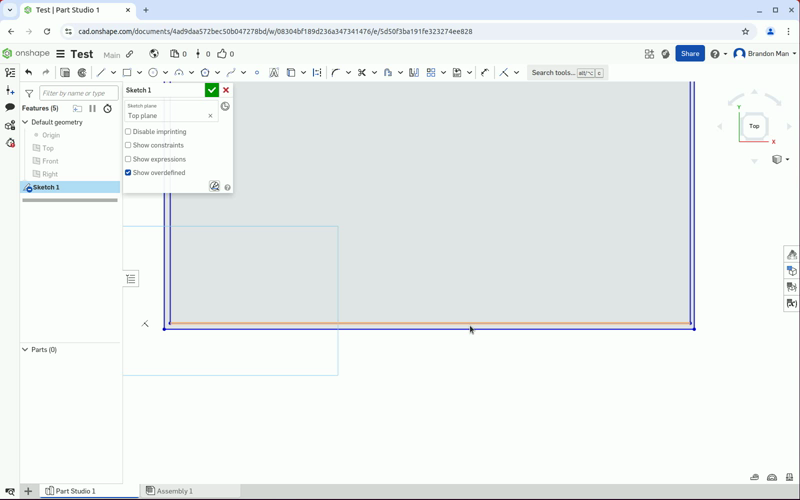
scroll(6)
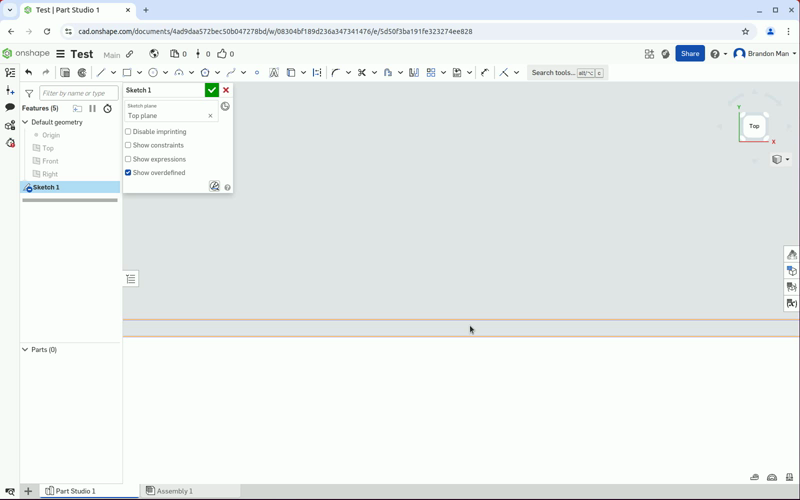
click(470, 325)
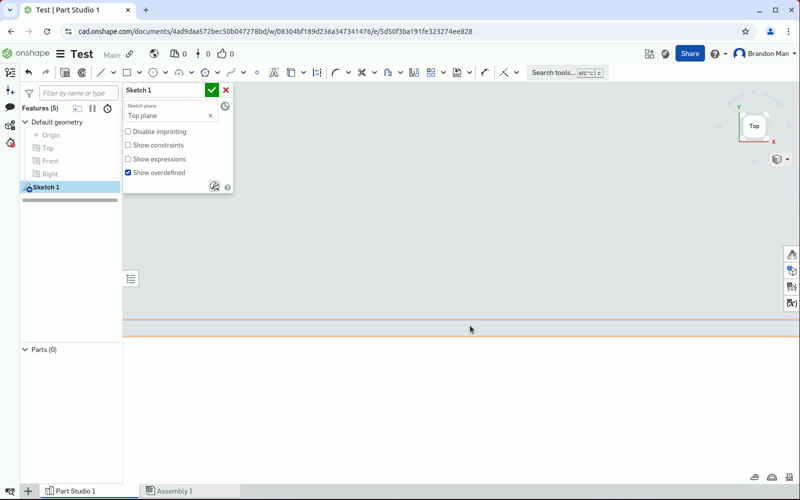
scroll(-6)
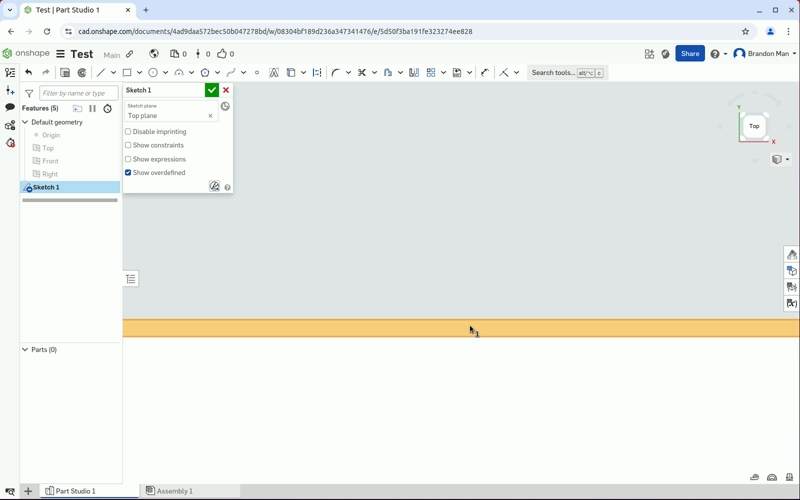
scroll(-6)
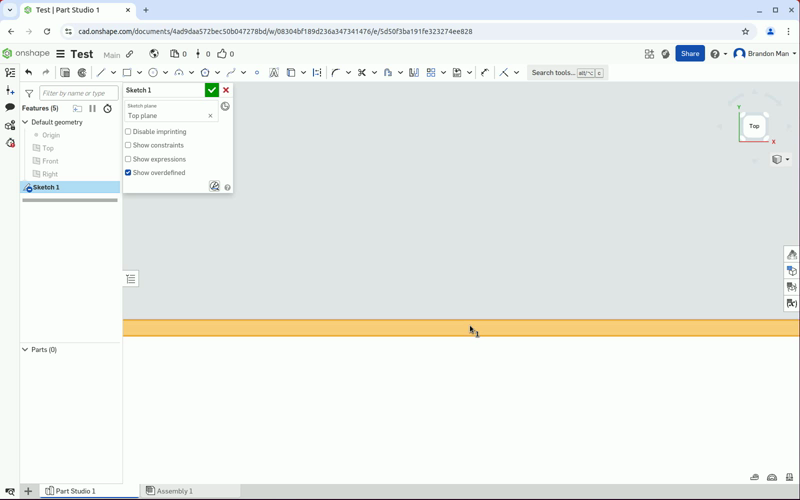
scroll(-6)
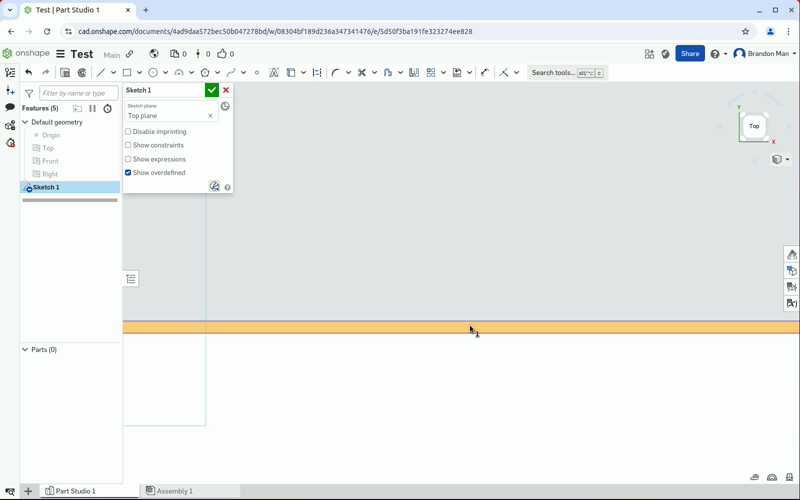
scroll(-6)
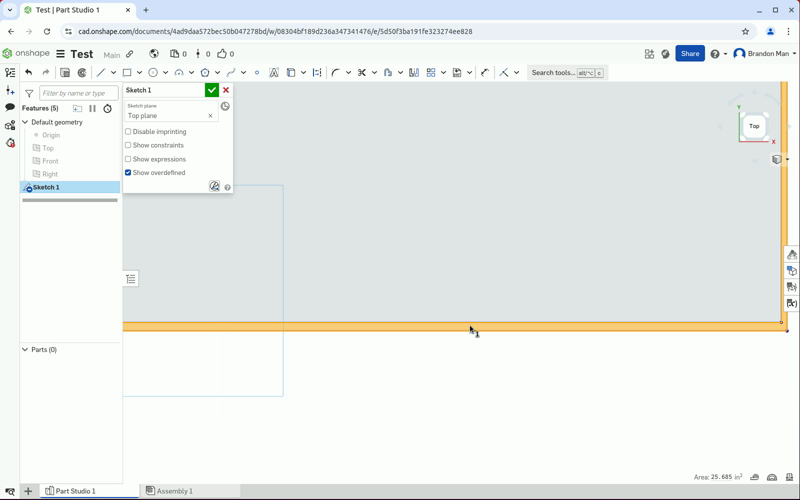
scroll(-6)
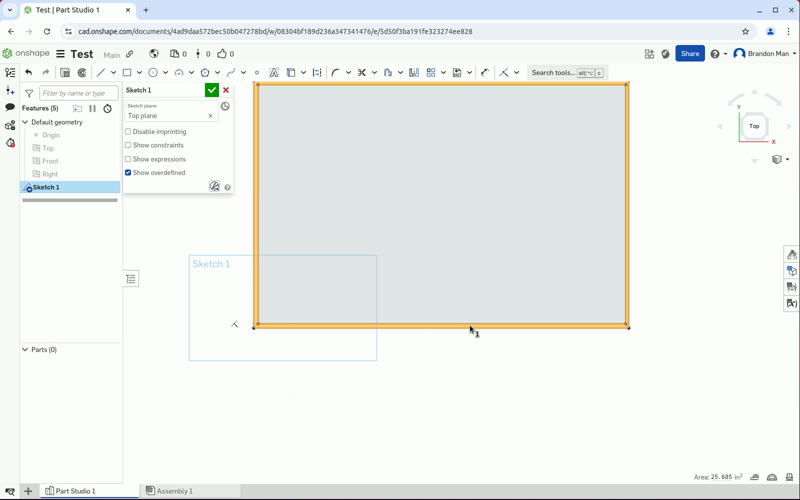
scroll(-6)
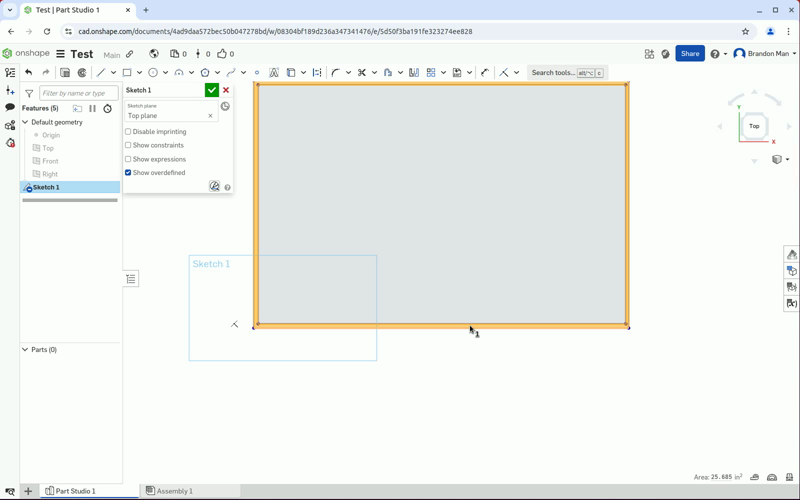
scroll(-6)
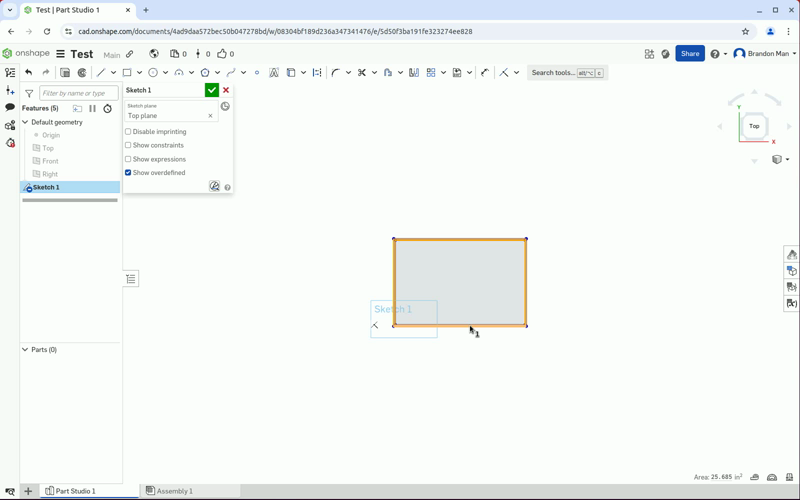
mouse_move(73, 352)
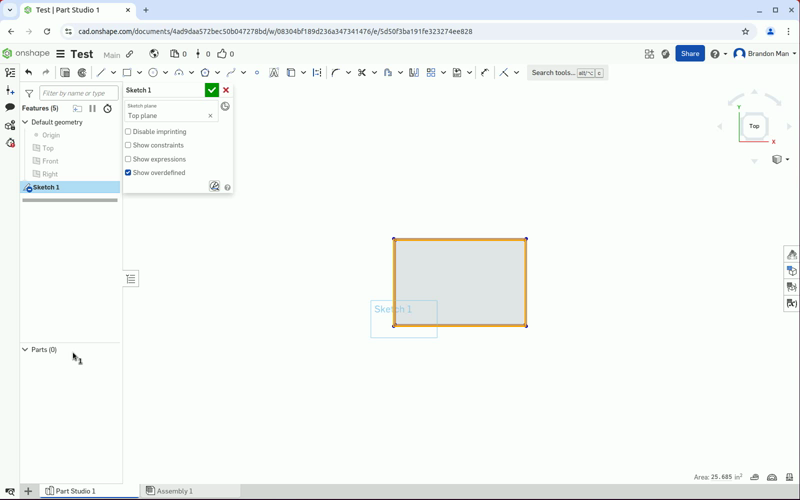
key(shift+y)
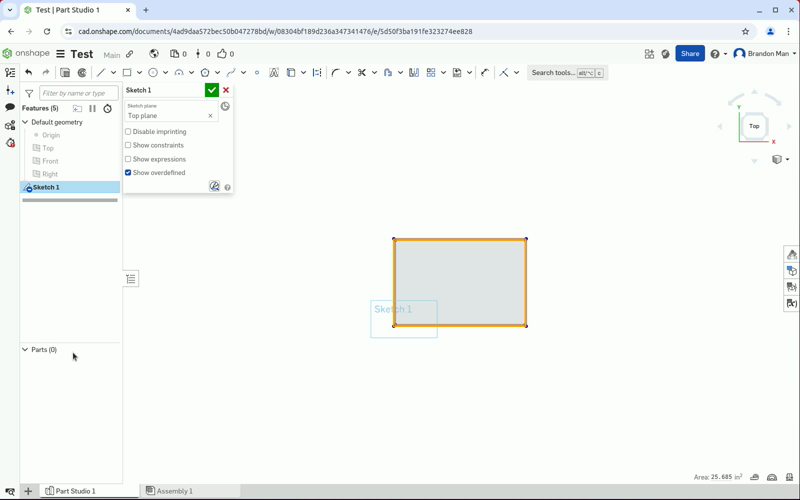
key(shift+e)
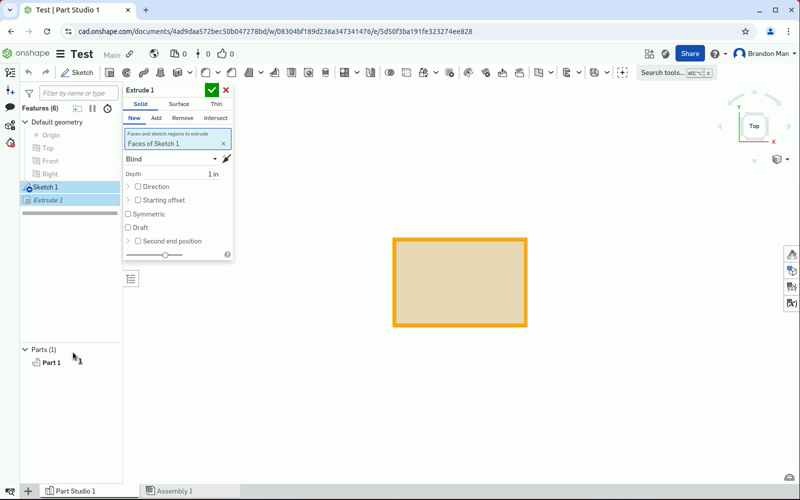
mouse_move(143, 106)
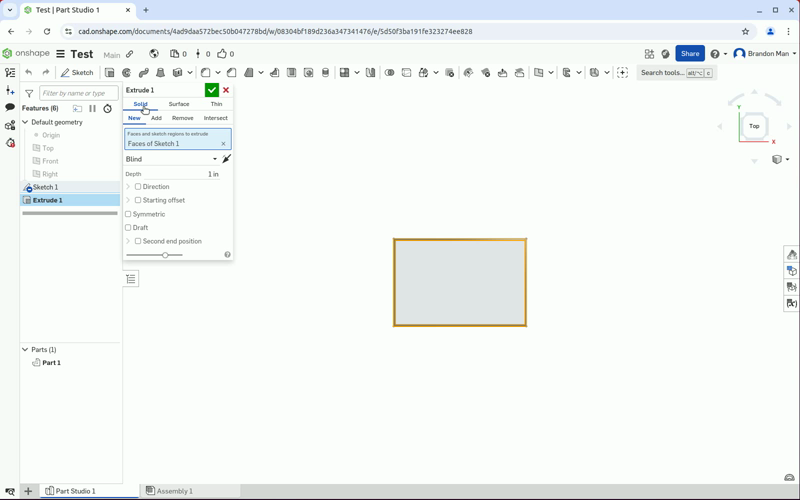
click(143, 106)
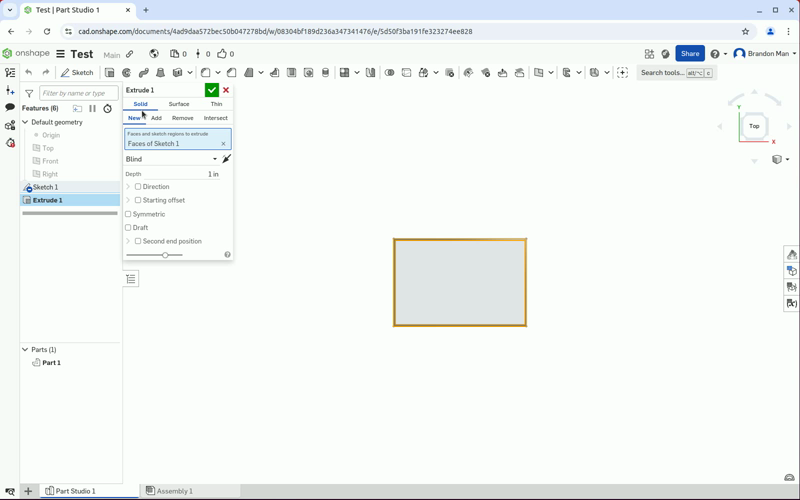
mouse_move(137, 120)
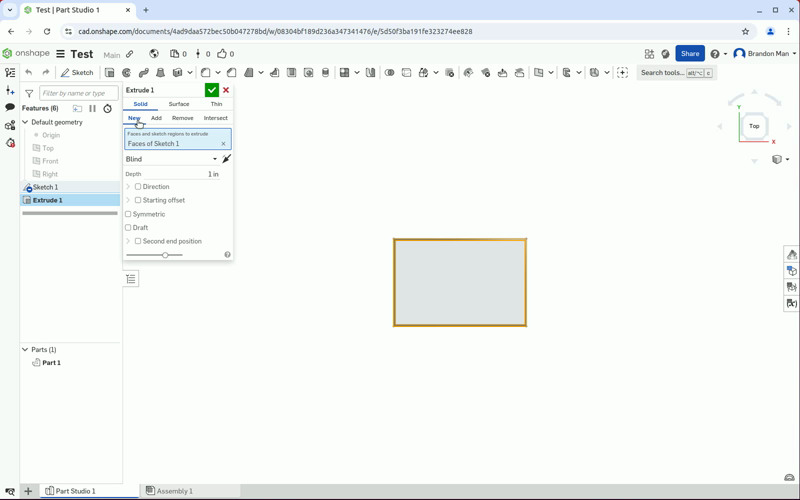
click(137, 120)
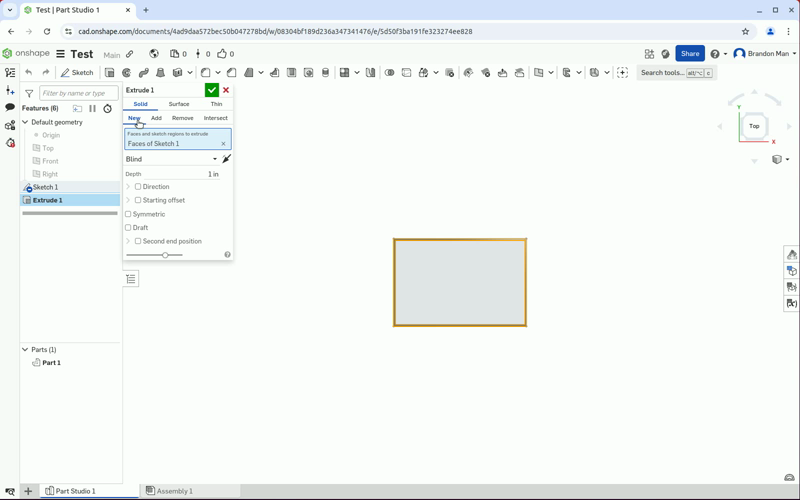
key(tab, 4)
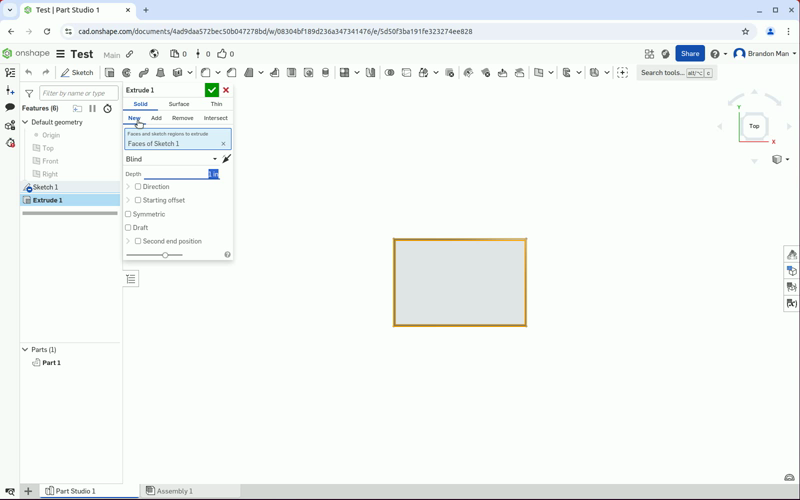
text(-1.444)
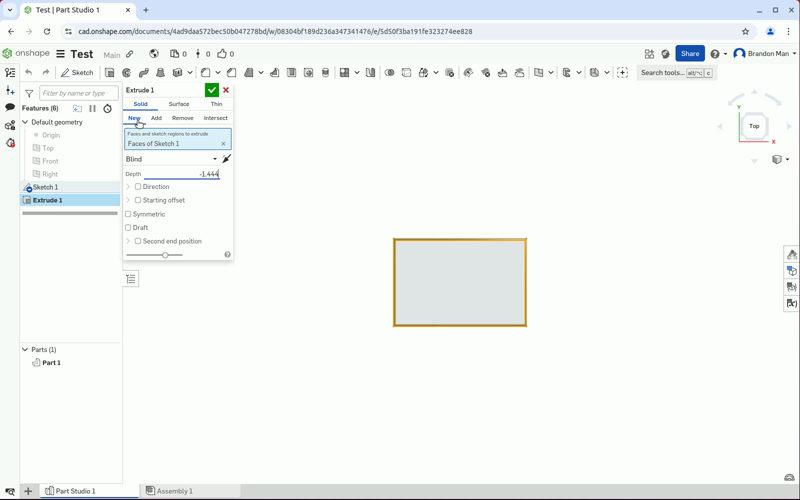
key(enter)
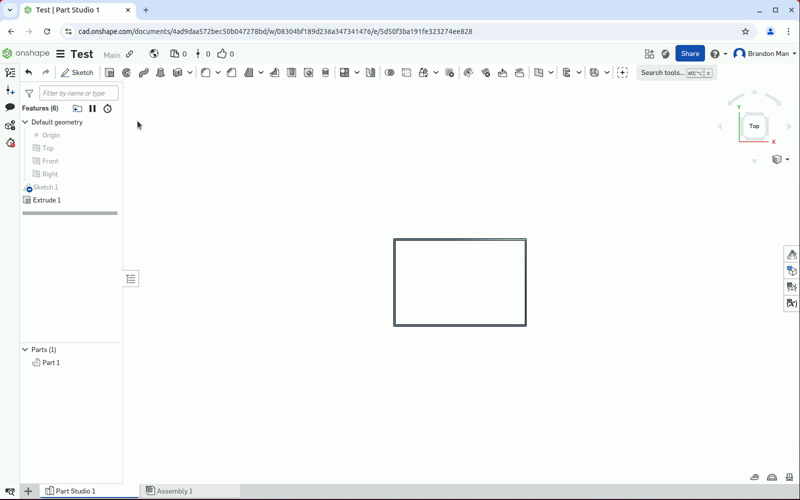
key(shift+h)
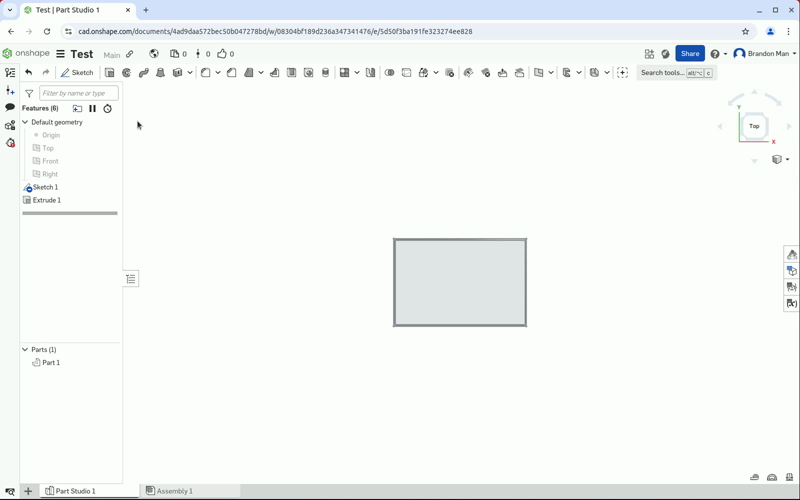
key(shift+h)
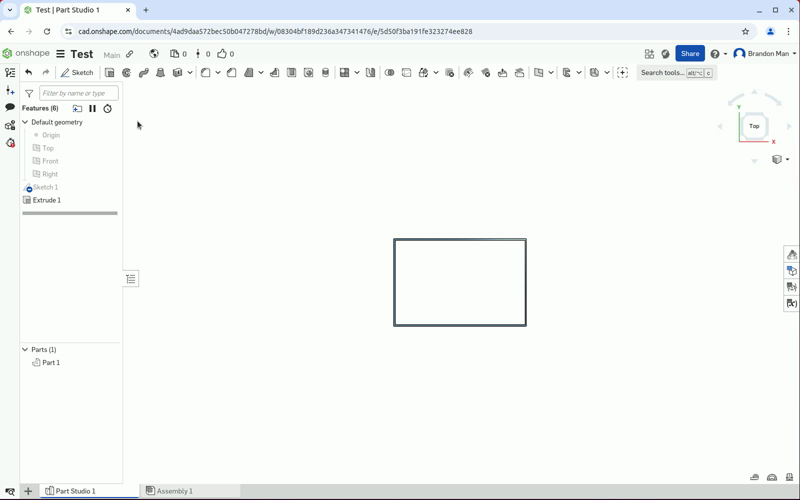
mouse_move(73, 189)
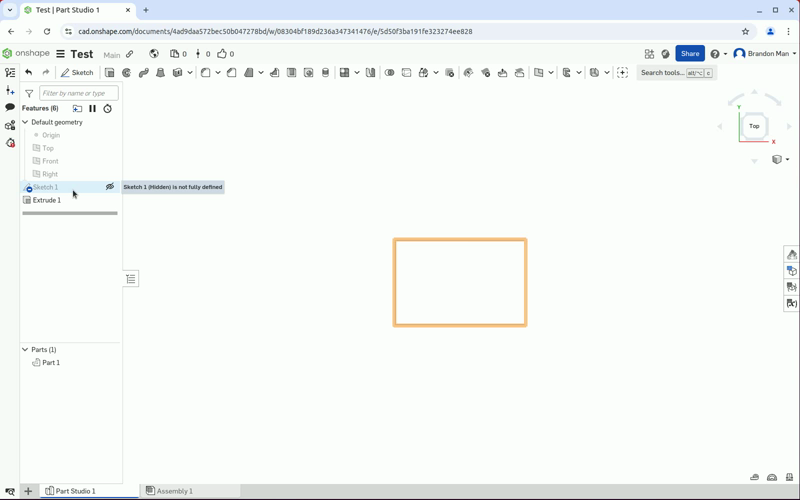
click(73, 189)
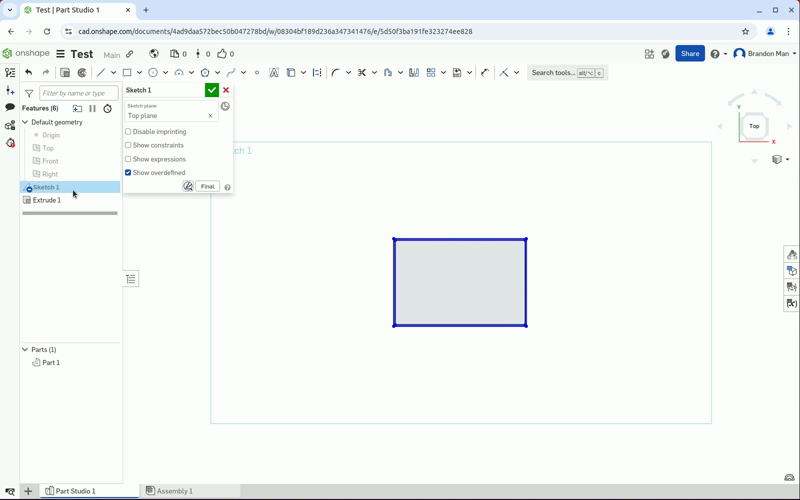
mouse_move(229, 92)
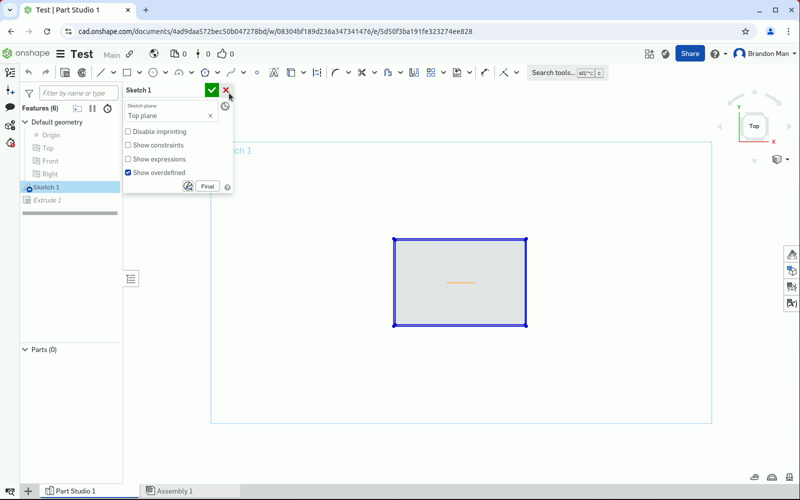
click(229, 92)
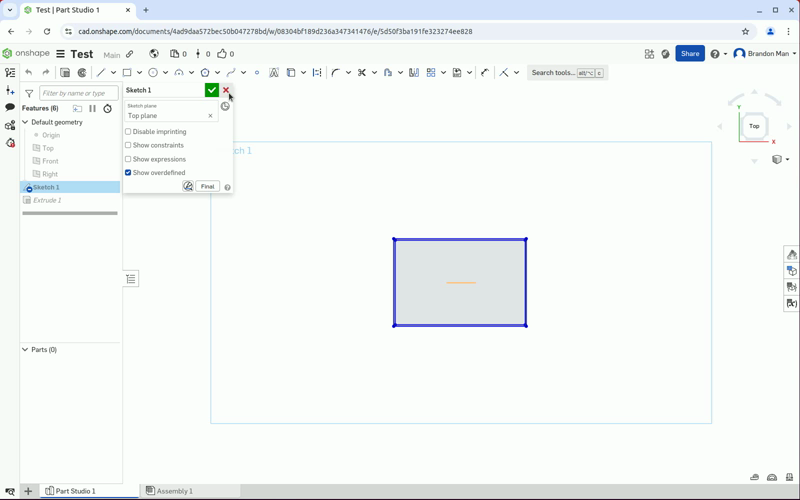
key(shift+s)
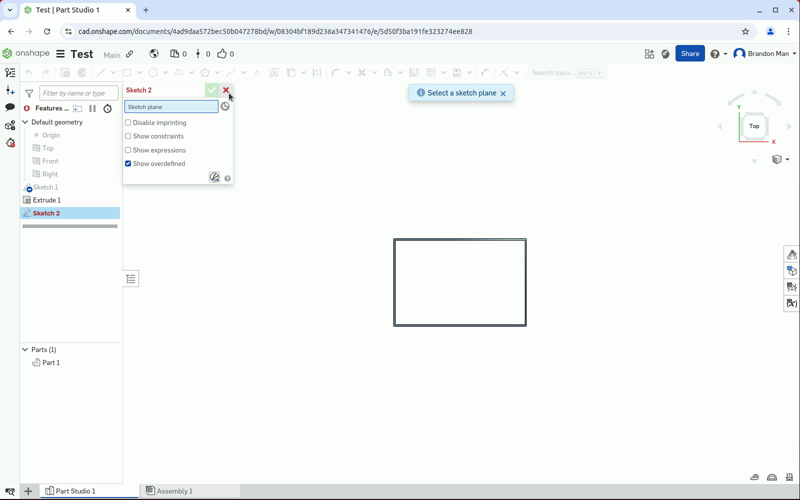
mouse_move(73, 150)
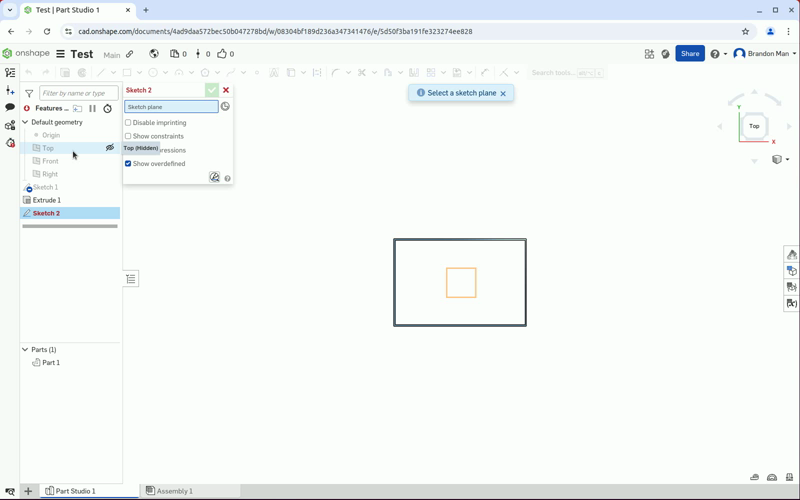
click(73, 150)
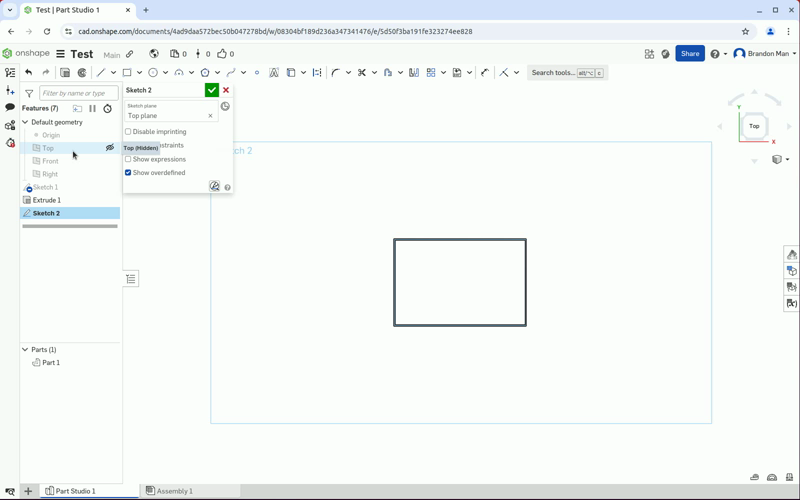
mouse_move(73, 352)
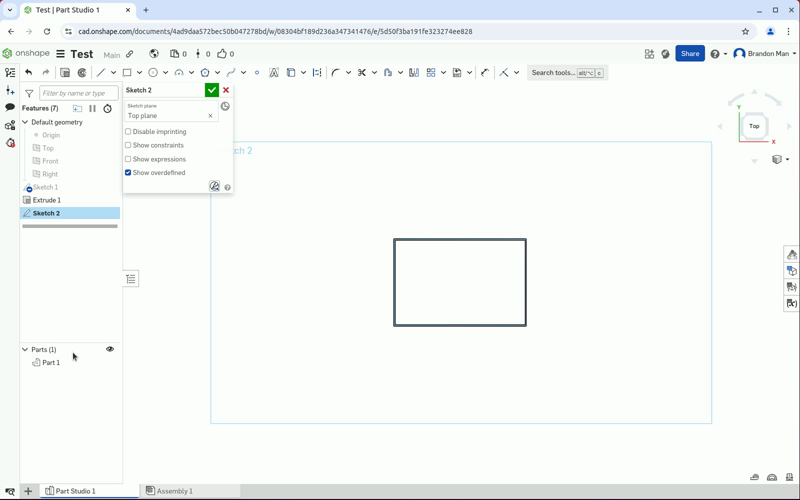
key(y)
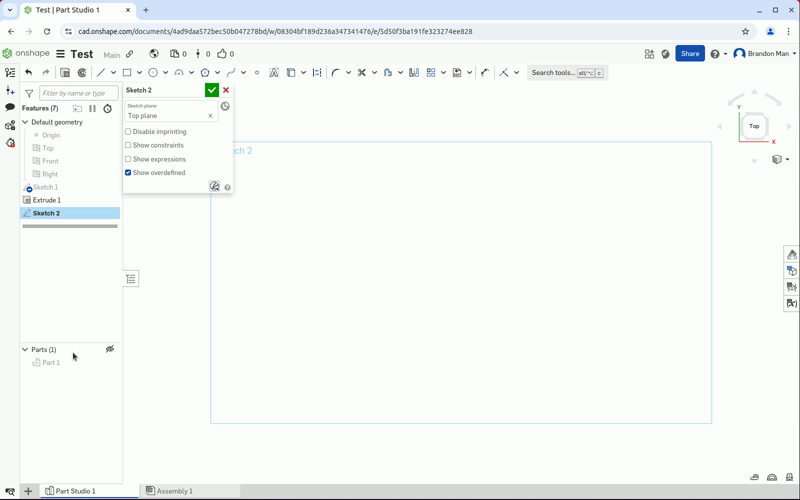
key(l)
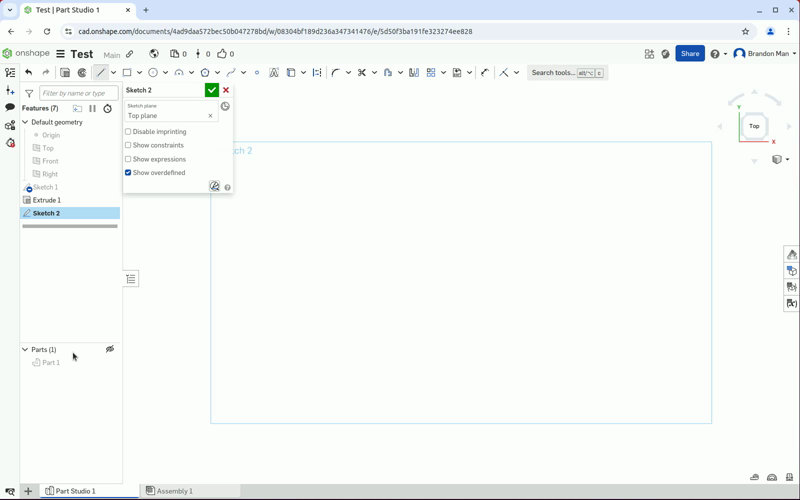
key_down(shift)
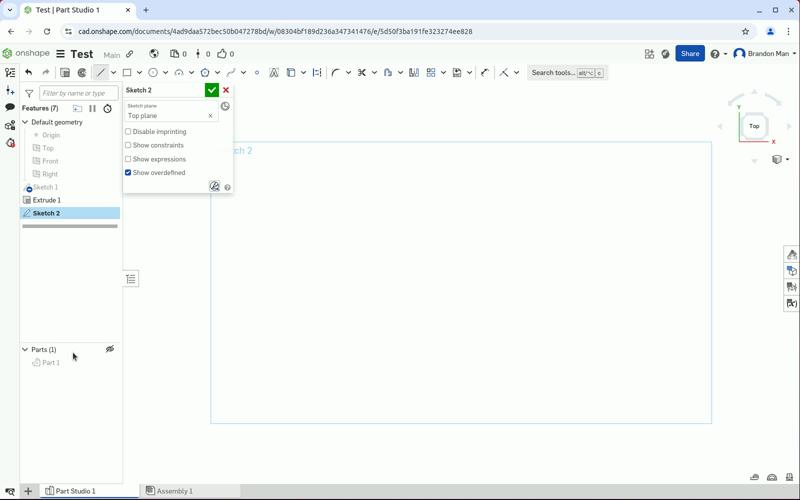
mouse_move(525, 241)
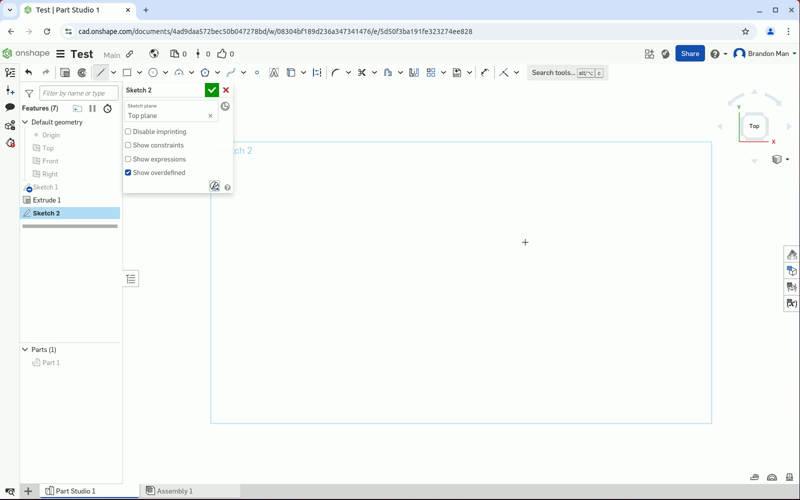
click(525, 241)
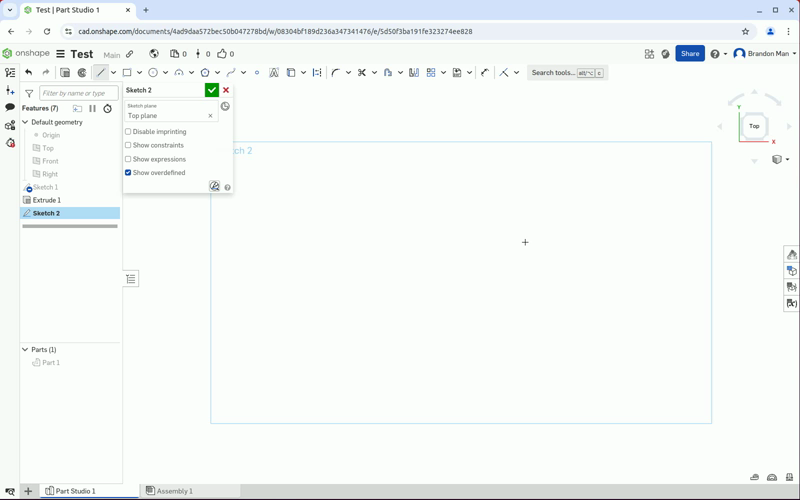
key_up(shift)
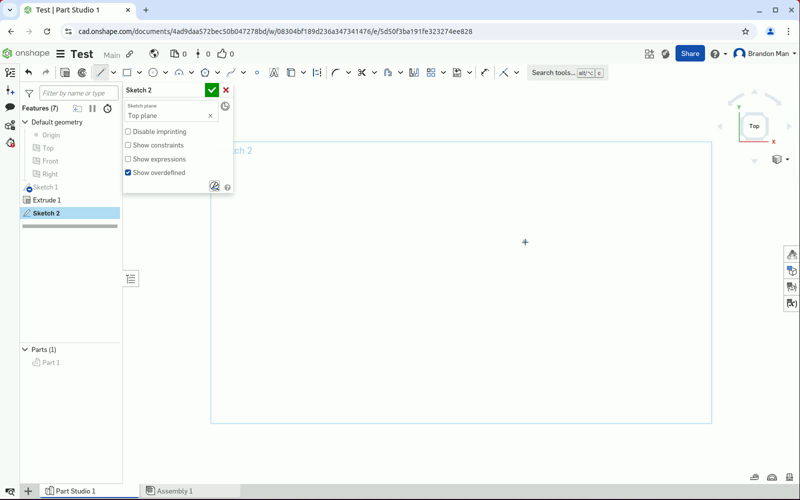
key_down(shift)
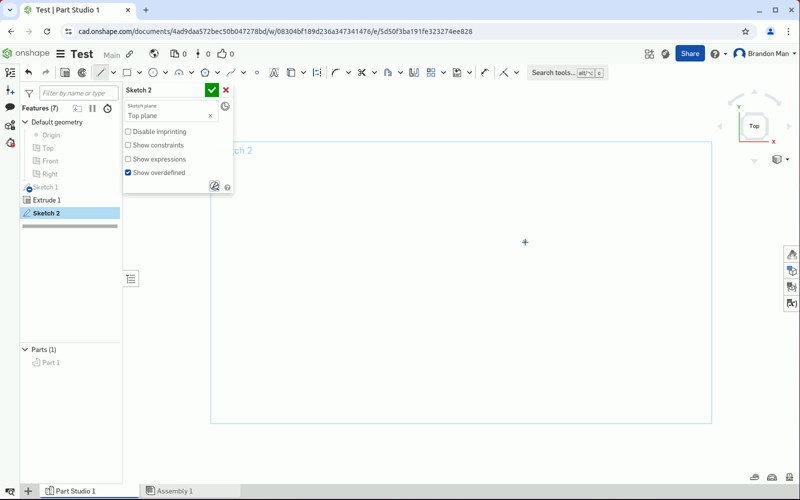
mouse_move(555, 241)
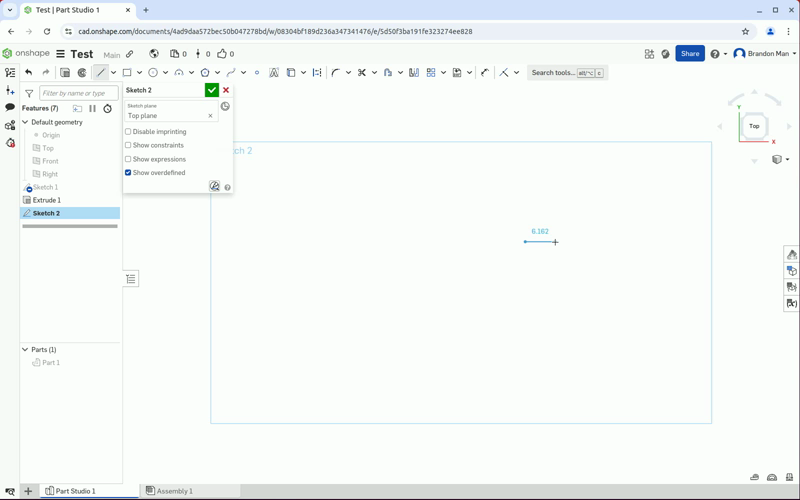
mouse_move(529, 241)
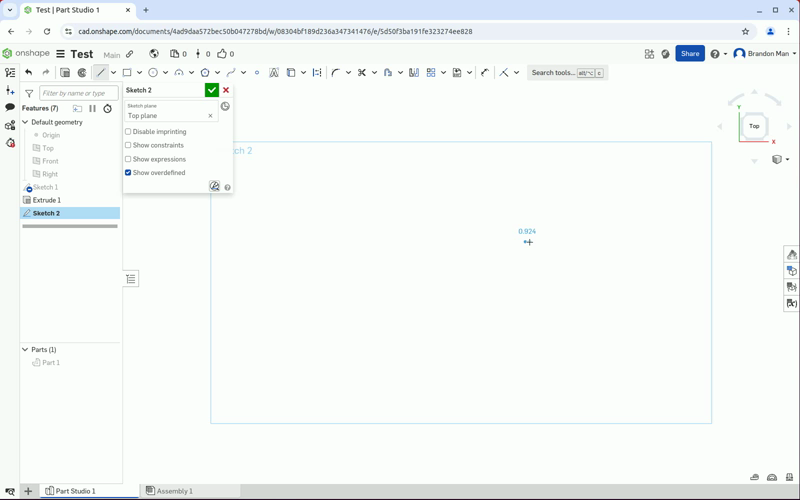
scroll(6)
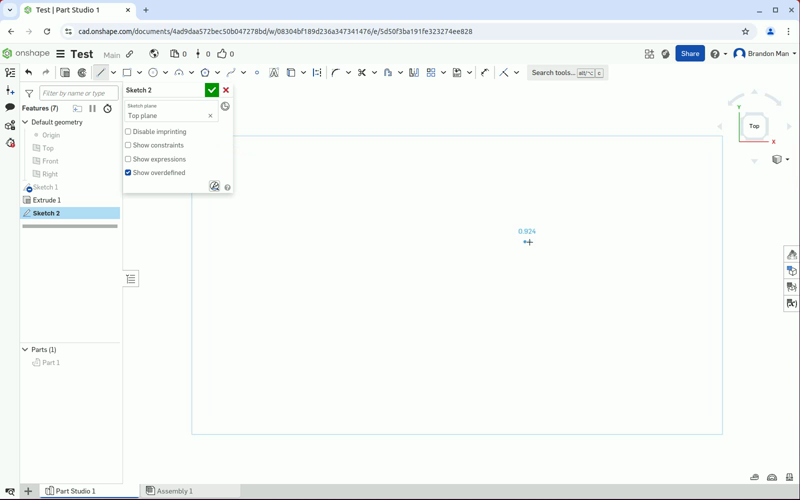
scroll(6)
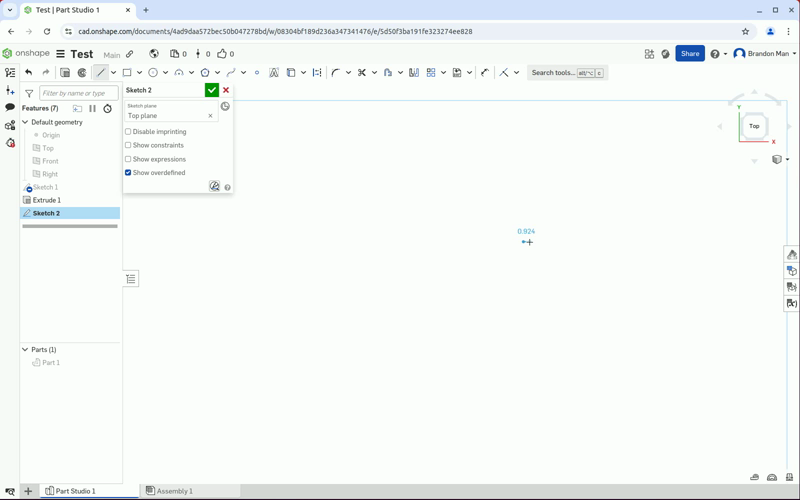
scroll(6)
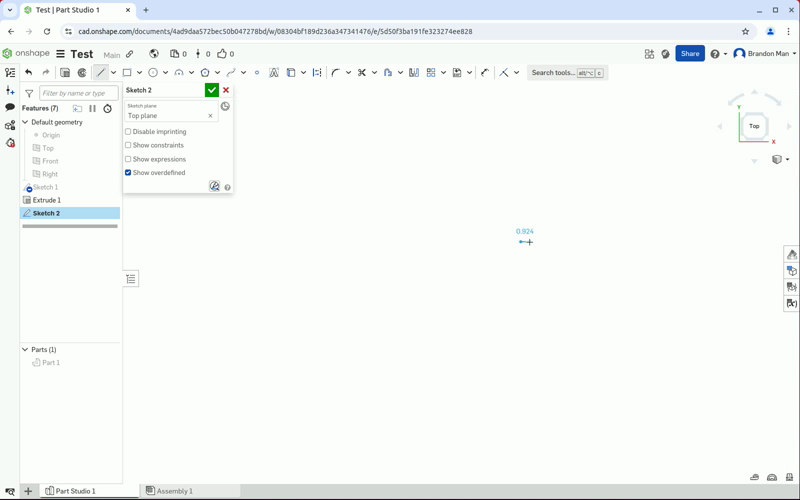
scroll(6)
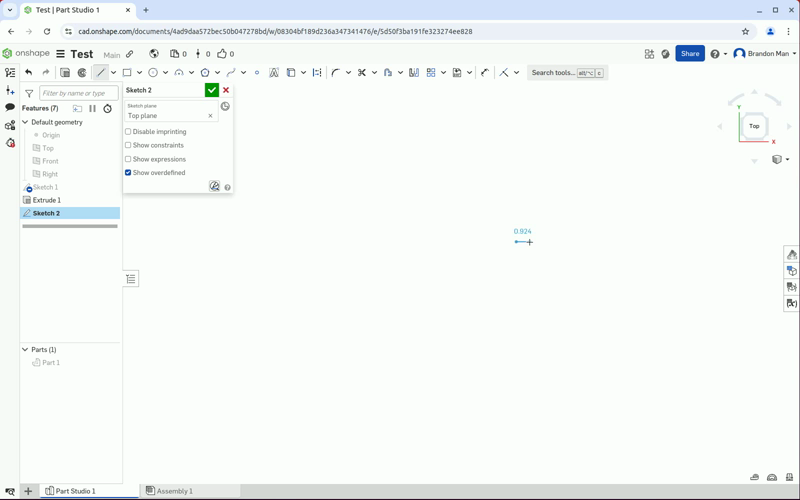
scroll(6)
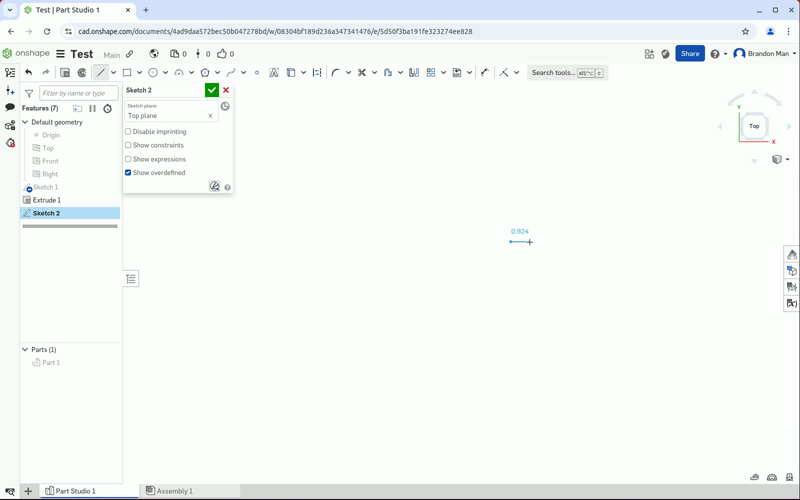
scroll(6)
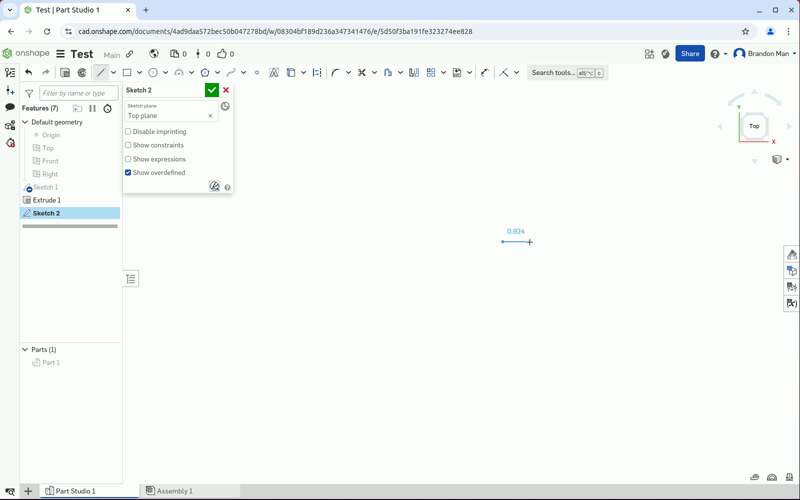
scroll(6)
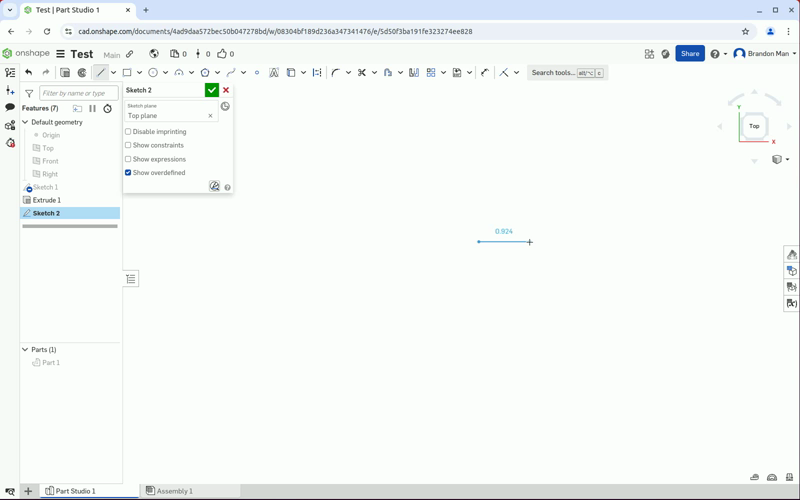
click(529, 241)
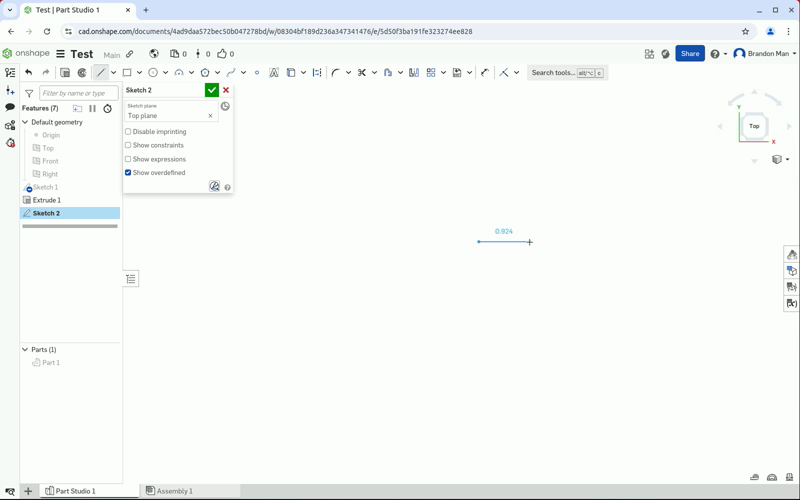
scroll(-6)
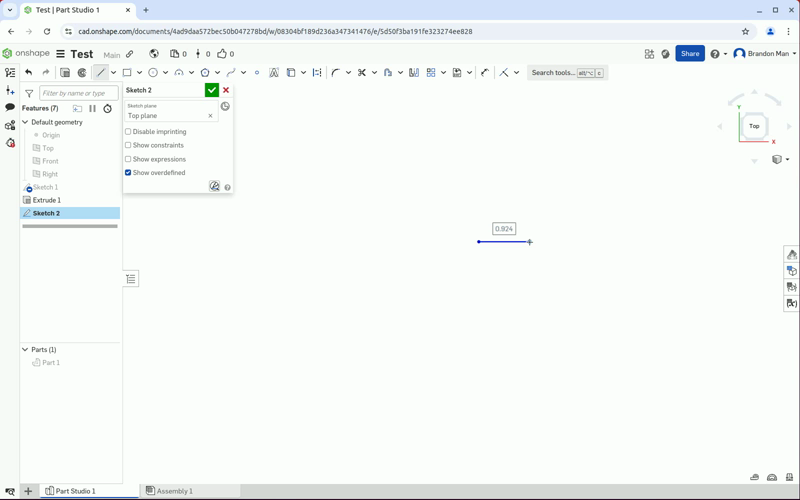
scroll(-6)
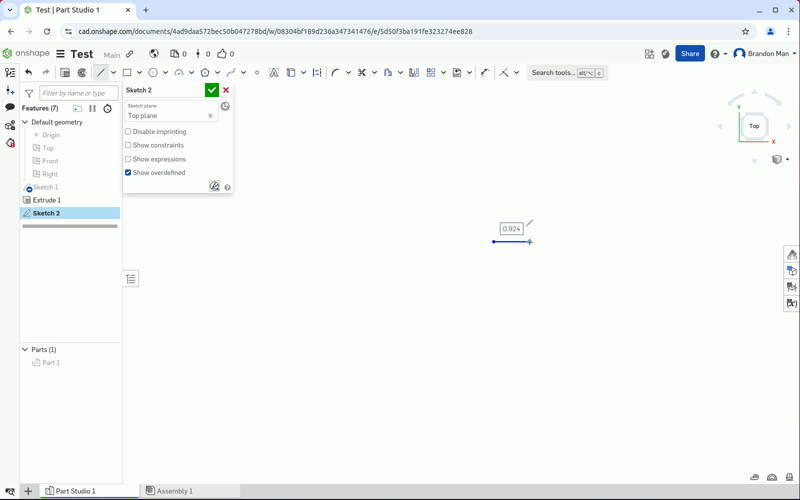
scroll(-6)
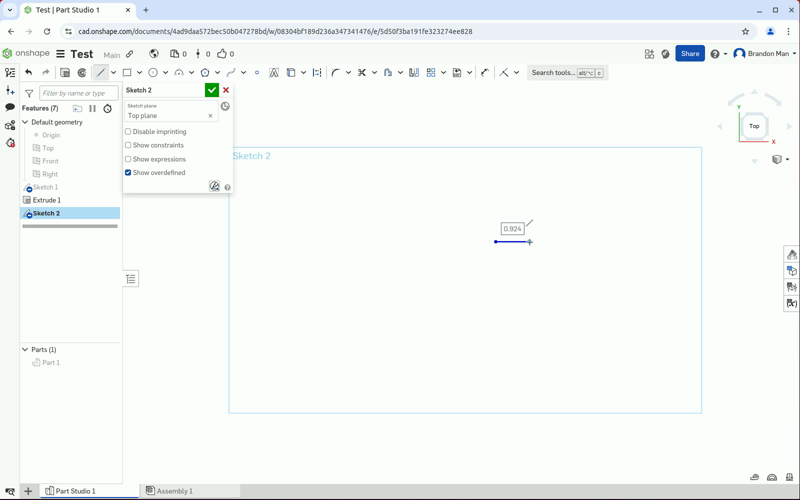
scroll(-6)
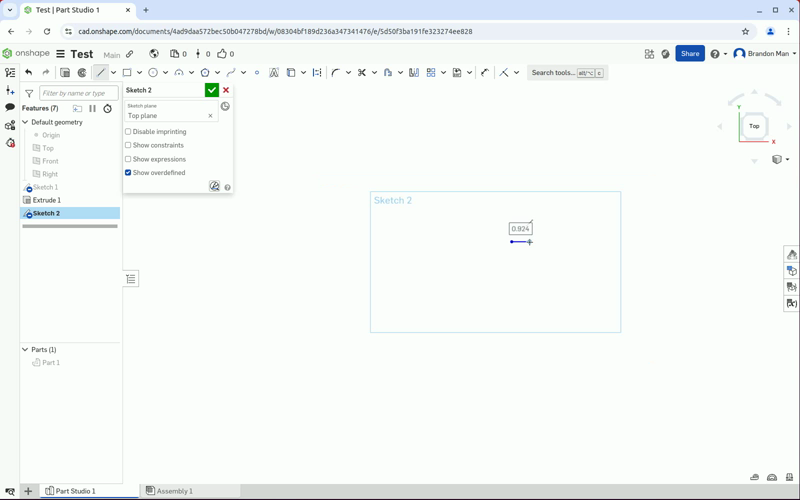
scroll(-6)
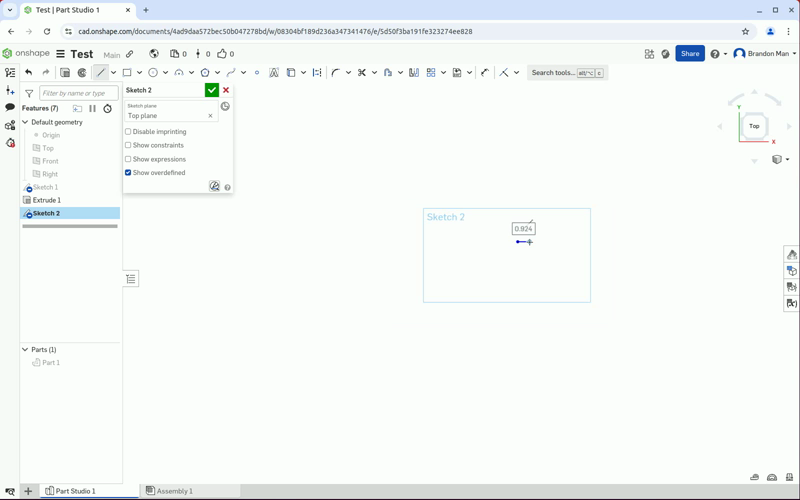
scroll(-6)
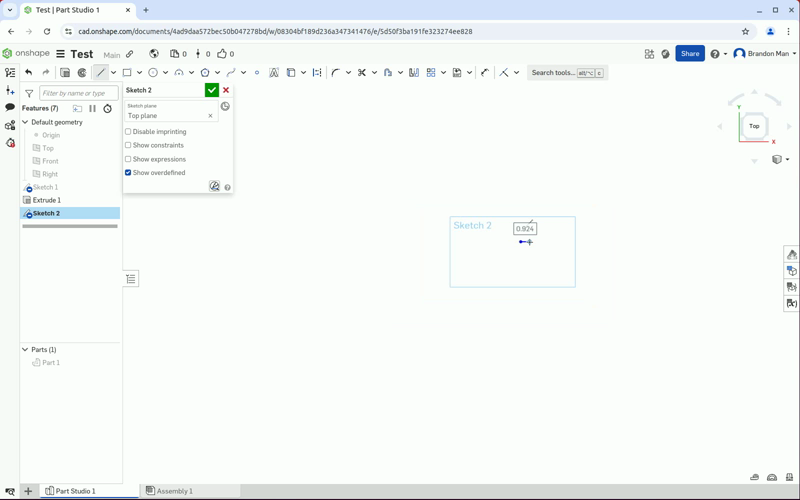
scroll(-6)
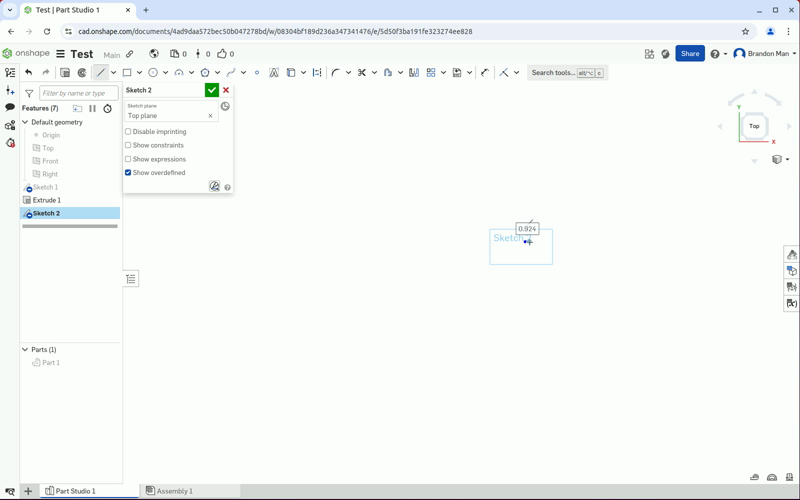
key_up(shift)
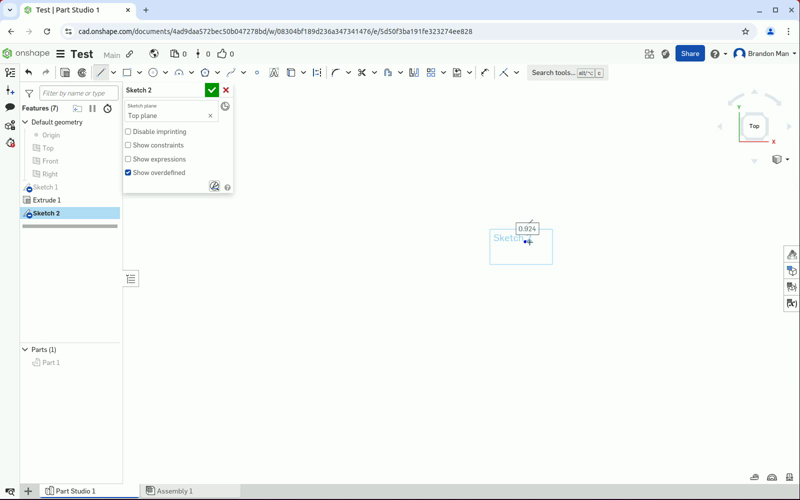
key_down(shift)
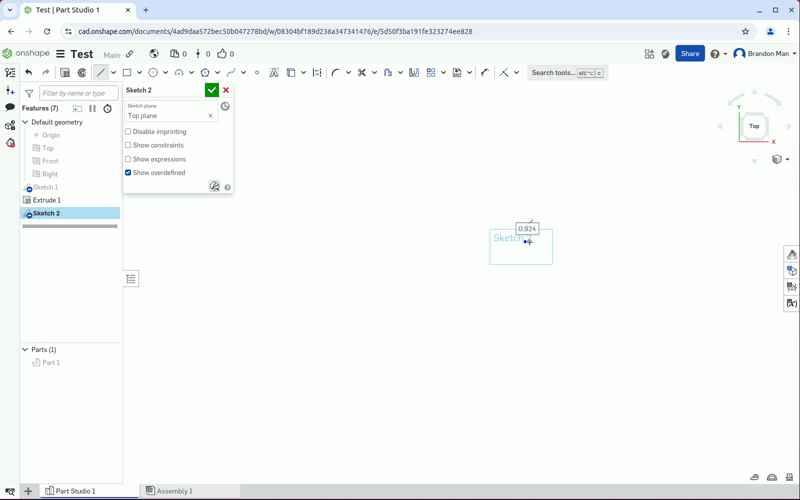
mouse_move(559, 241)
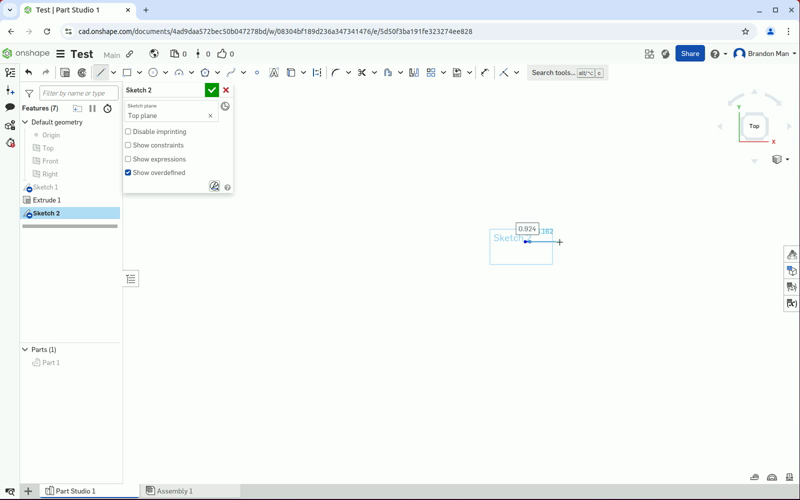
mouse_move(529, 237)
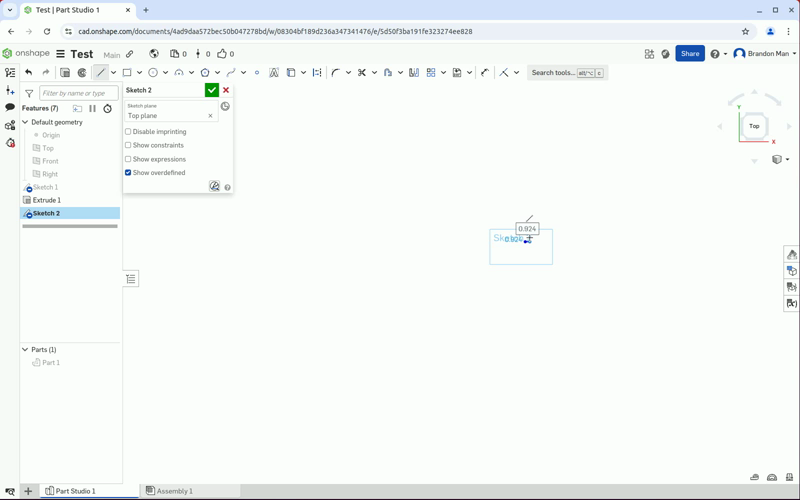
scroll(6)
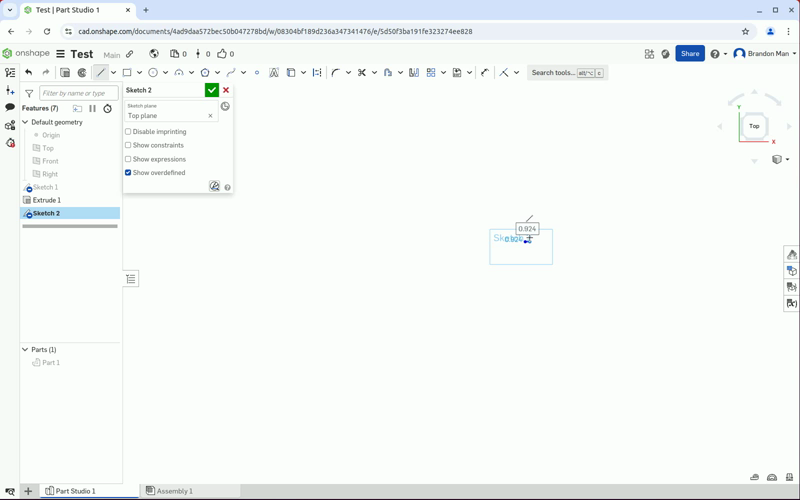
scroll(6)
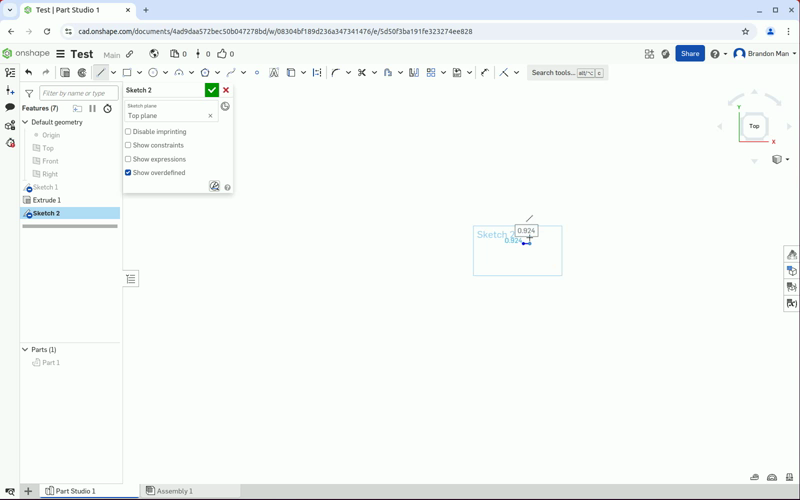
scroll(6)
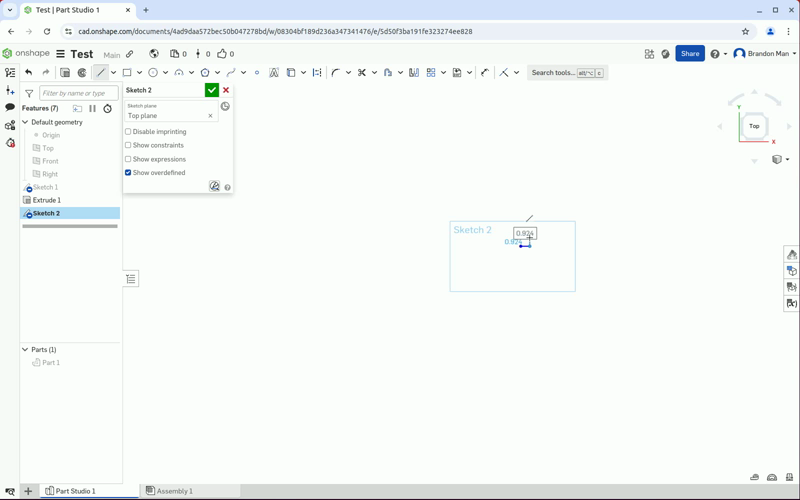
scroll(6)
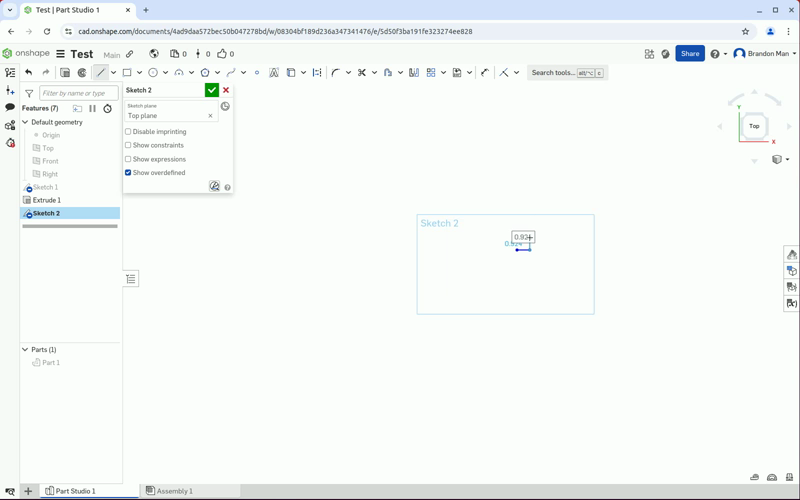
scroll(6)
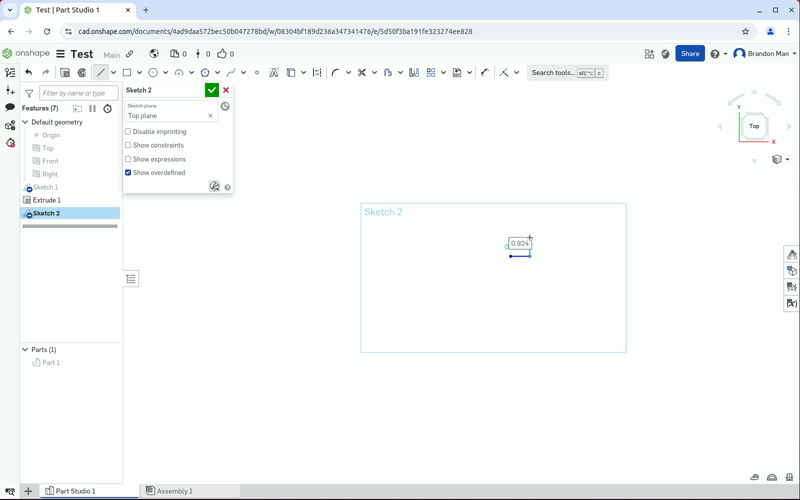
scroll(6)
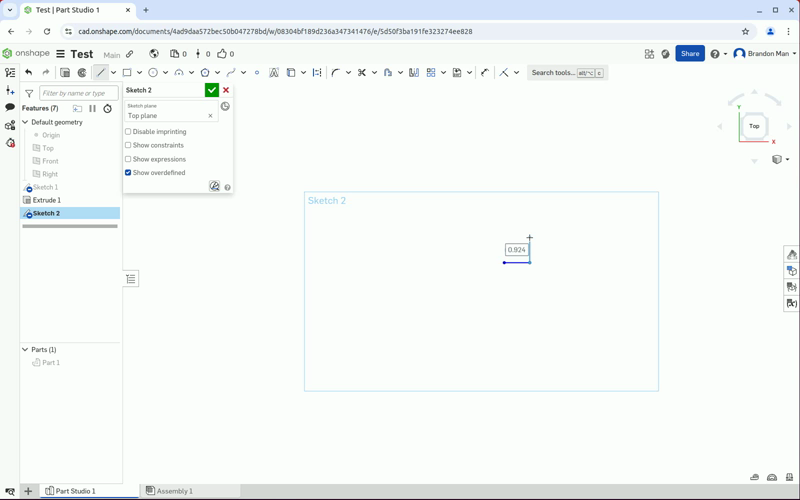
scroll(6)
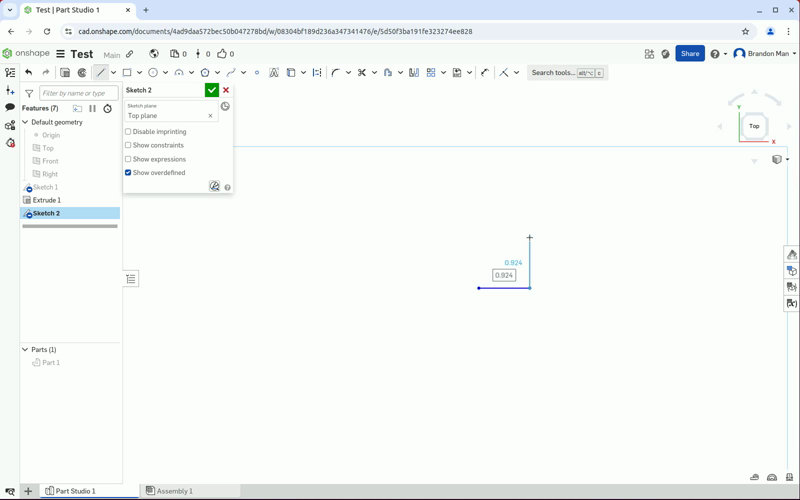
click(529, 237)
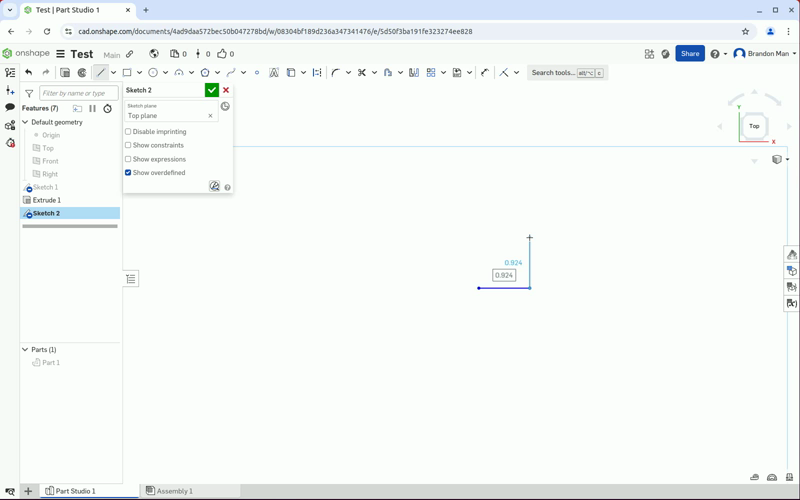
scroll(-6)
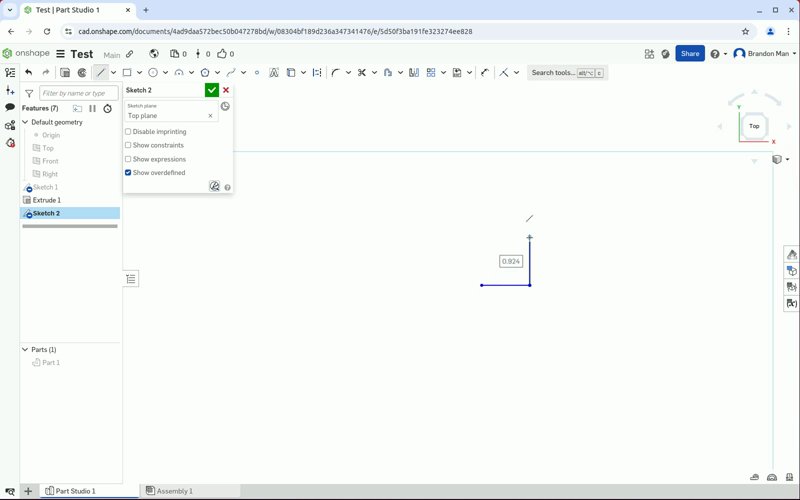
scroll(-6)
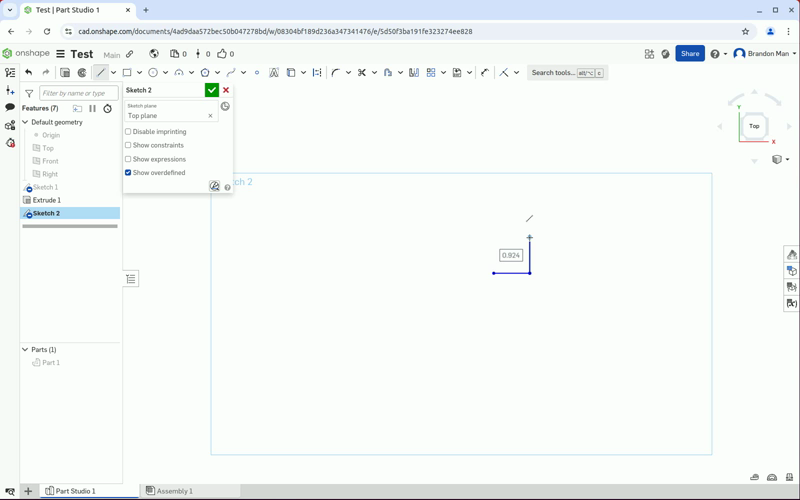
scroll(-6)
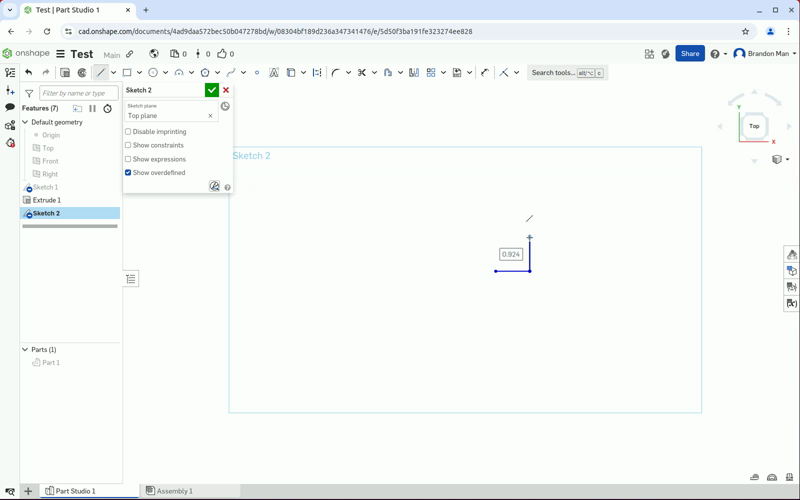
scroll(-6)
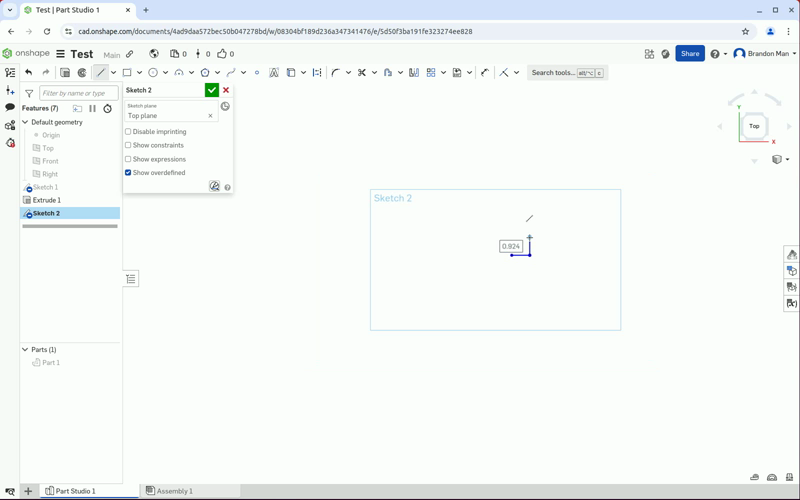
scroll(-6)
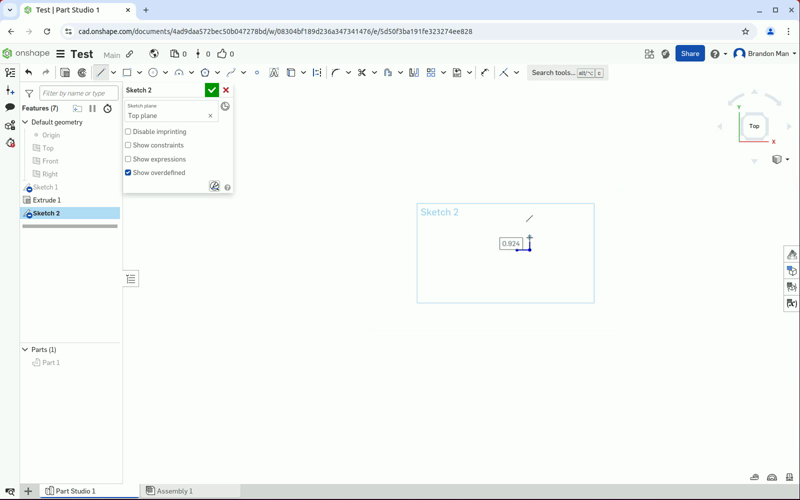
scroll(-6)
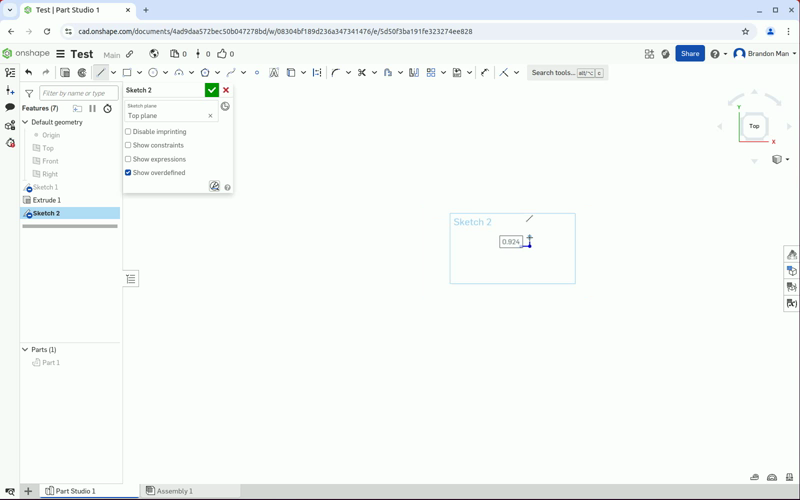
scroll(-6)
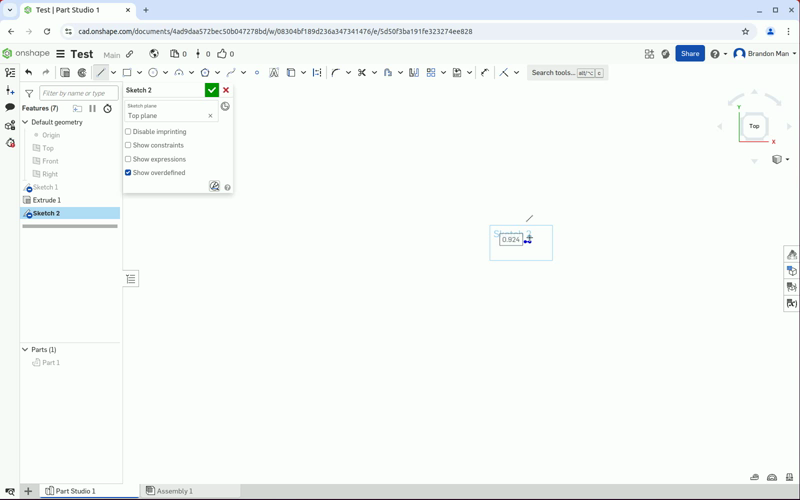
key_up(shift)
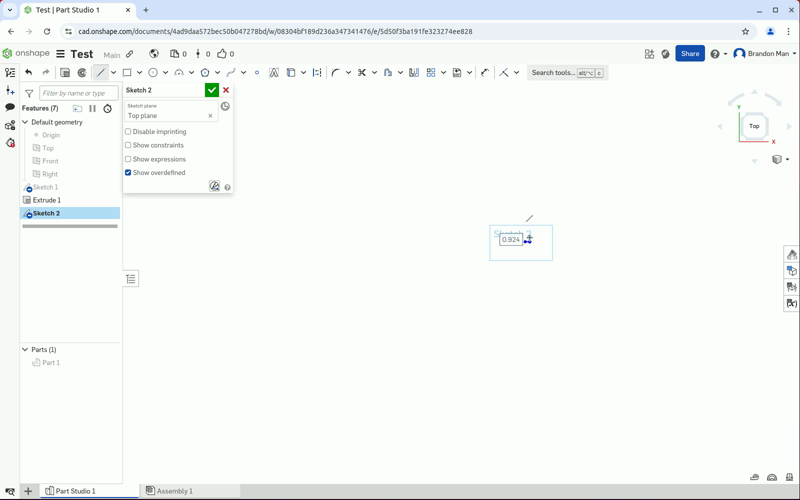
key_down(shift)
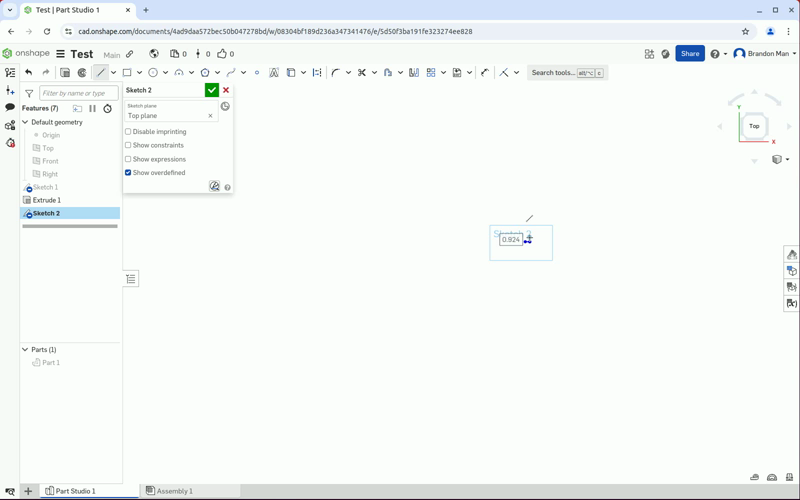
mouse_move(559, 237)
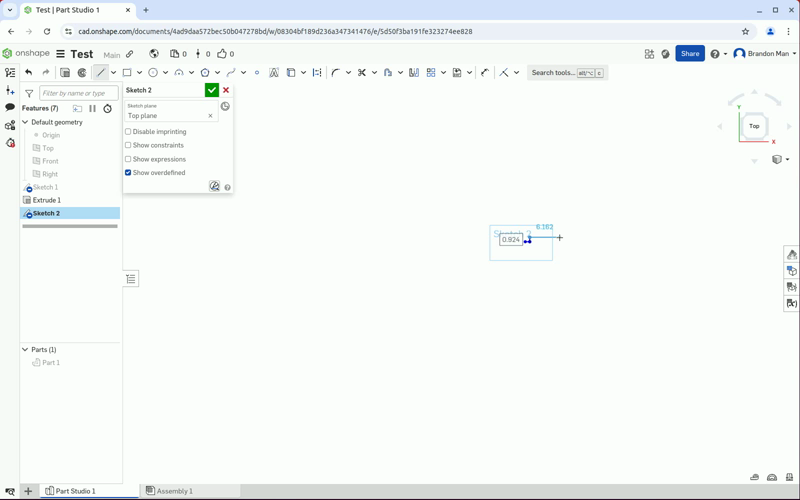
mouse_move(525, 237)
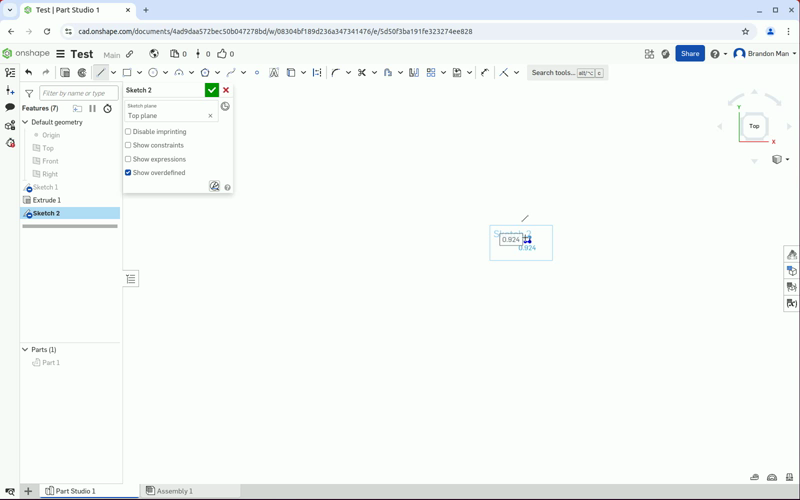
scroll(6)
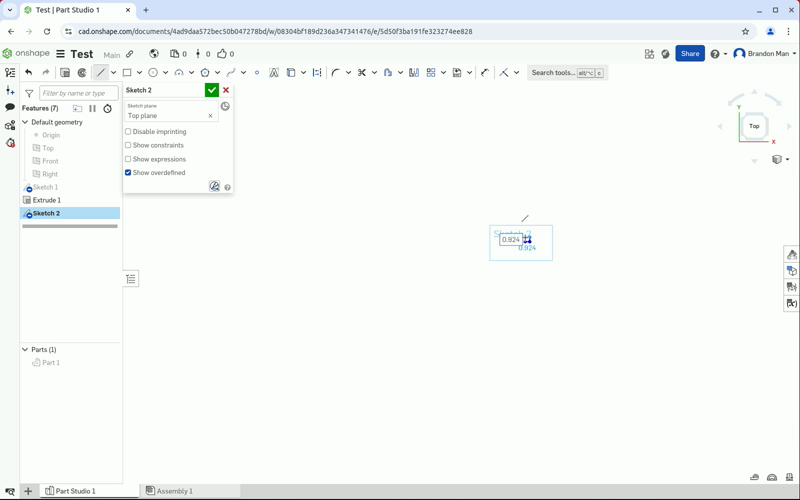
scroll(6)
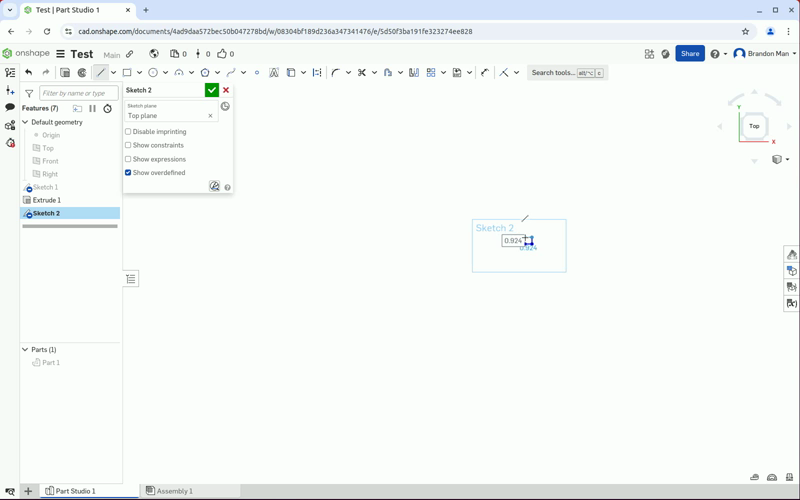
scroll(6)
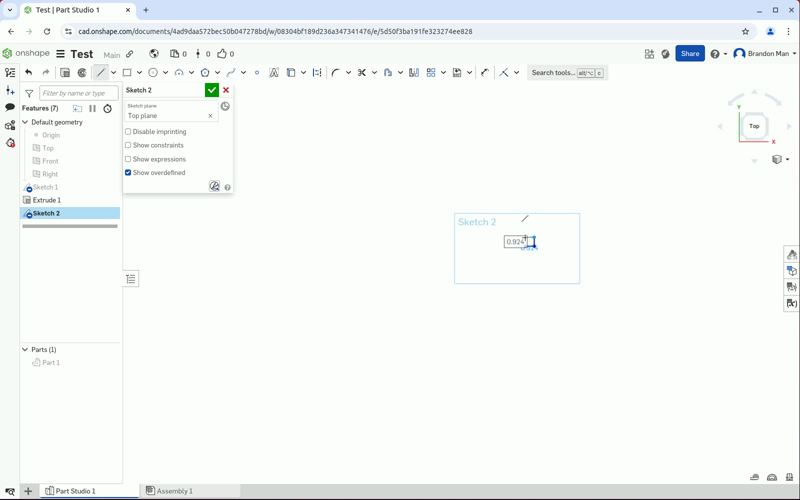
scroll(6)
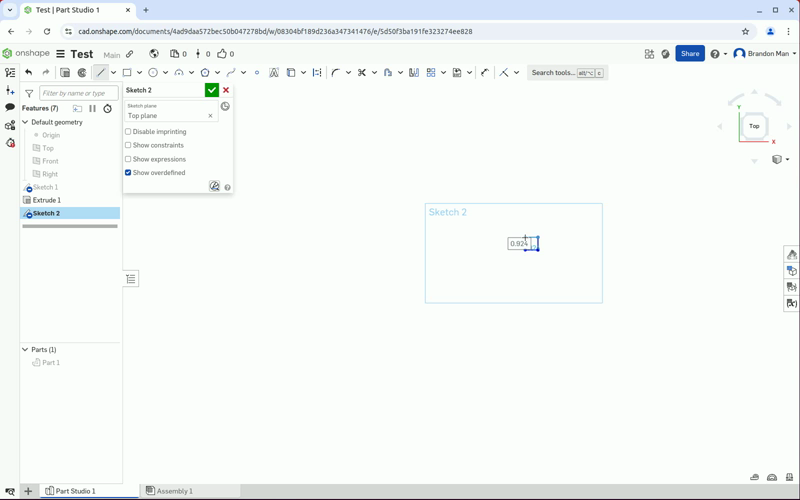
scroll(6)
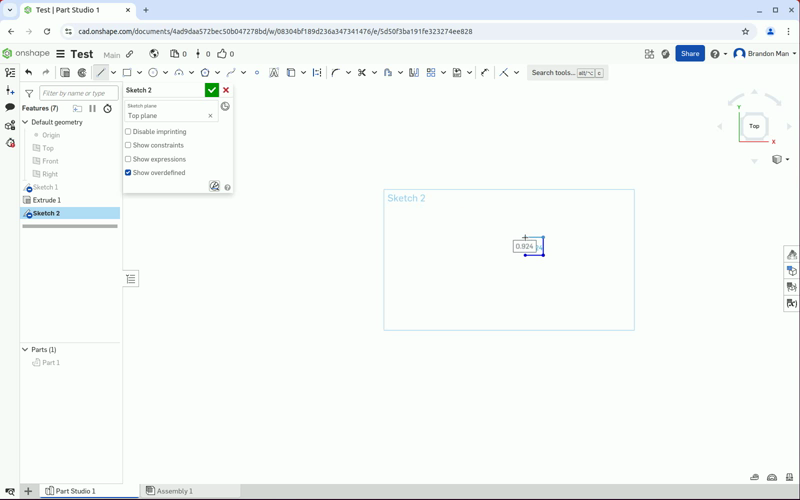
scroll(6)
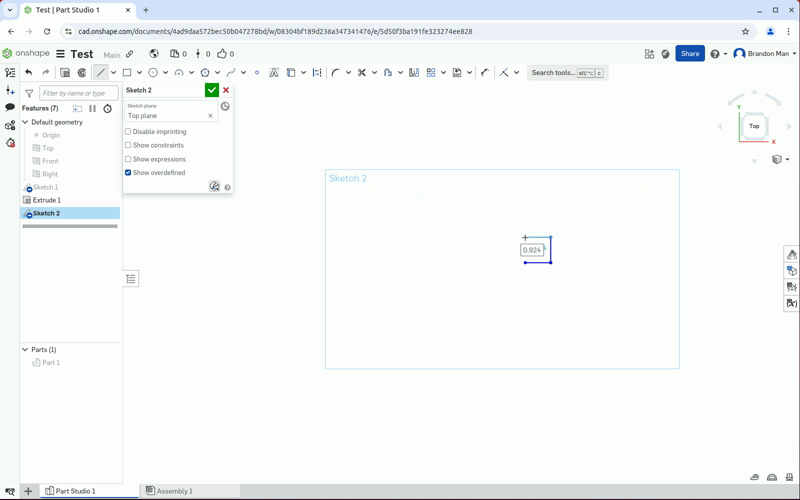
scroll(6)
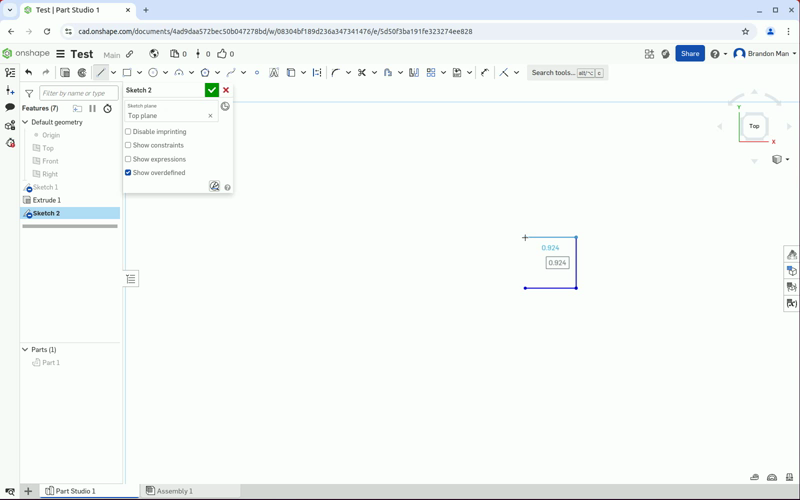
click(525, 237)
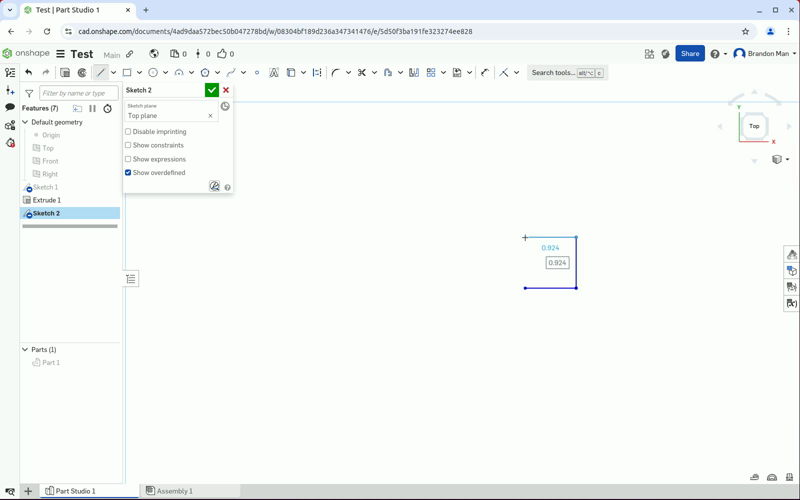
scroll(-6)
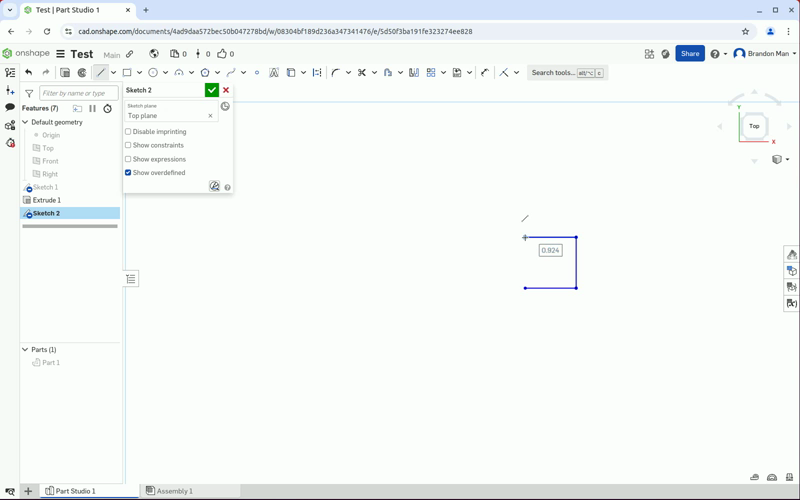
scroll(-6)
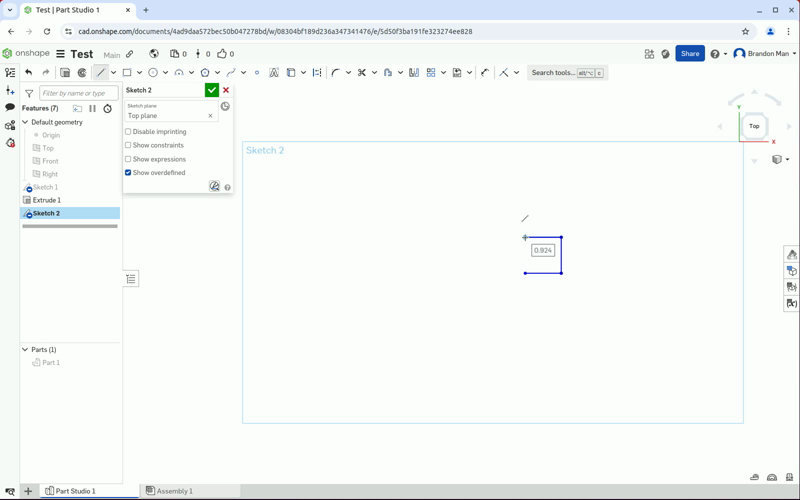
scroll(-6)
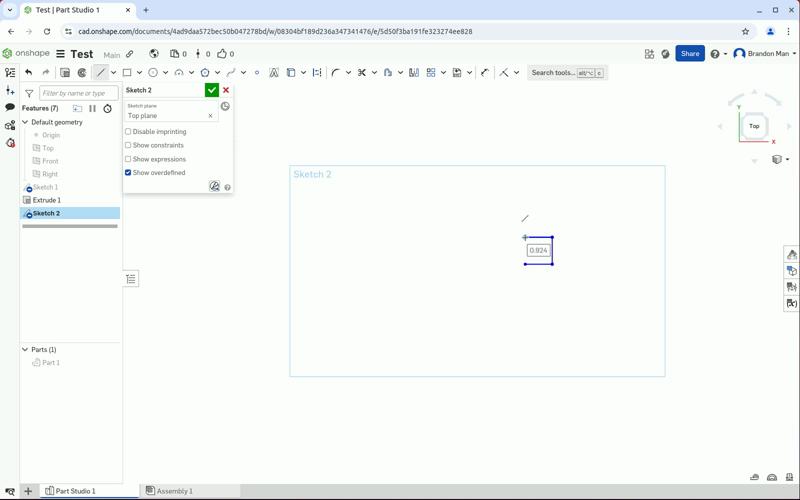
scroll(-6)
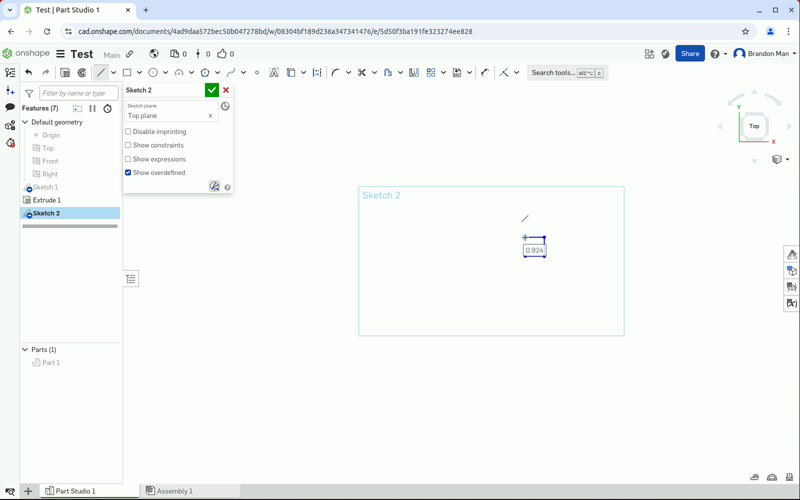
scroll(-6)
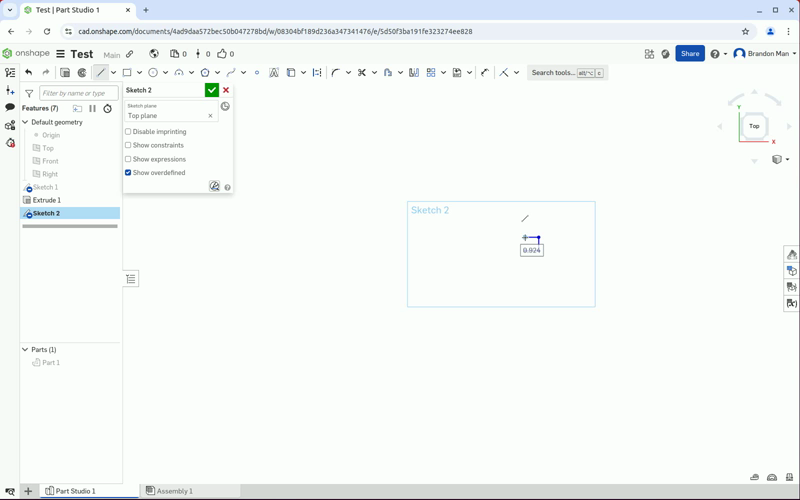
scroll(-6)
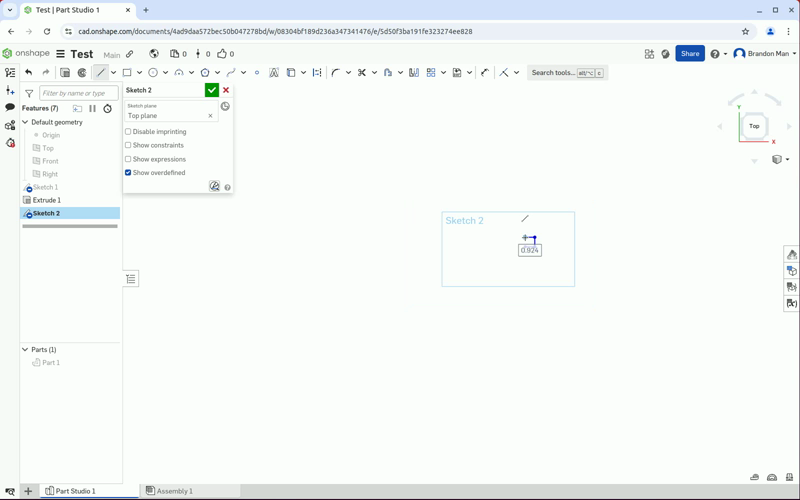
scroll(-6)
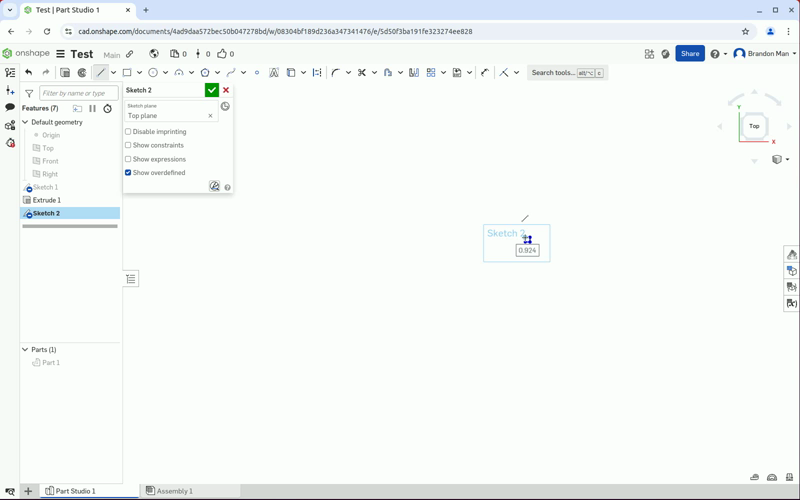
key_up(shift)
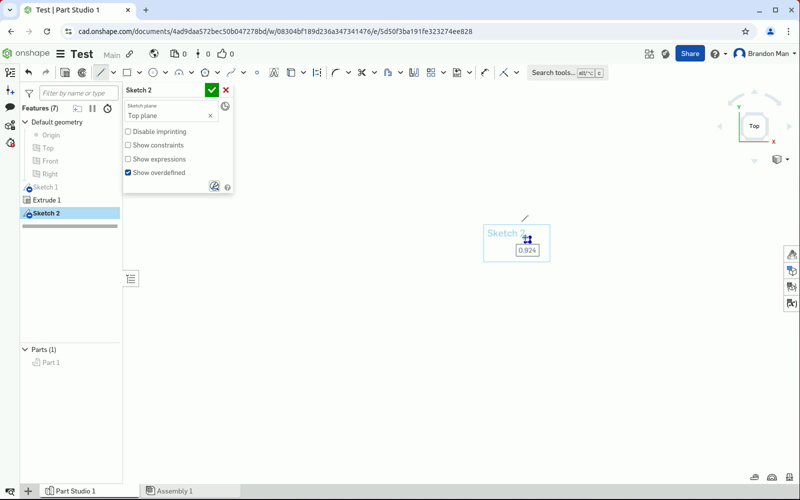
mouse_move(555, 237)
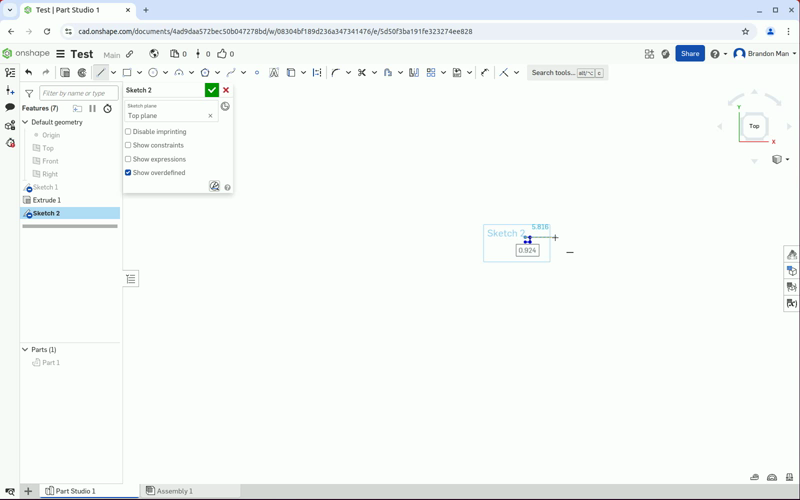
key_down(shift)
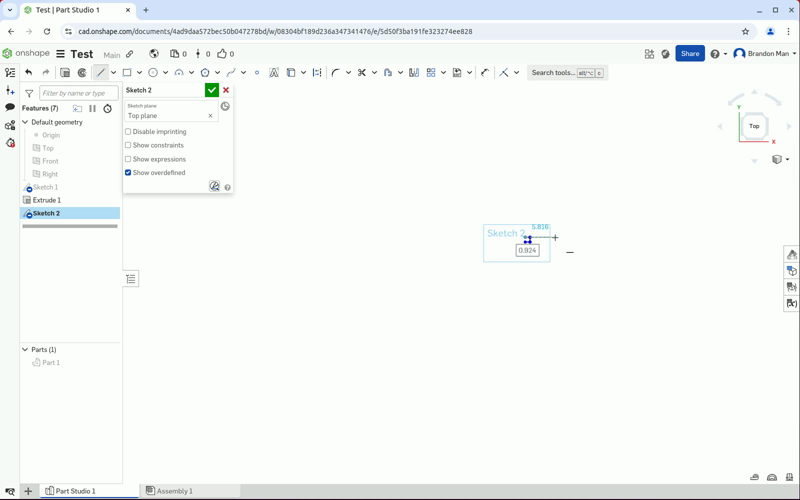
mouse_move(525, 241)
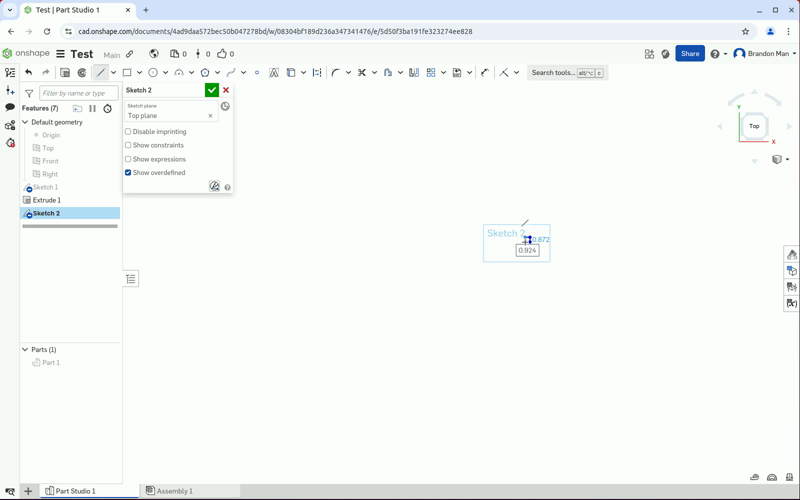
scroll(6)
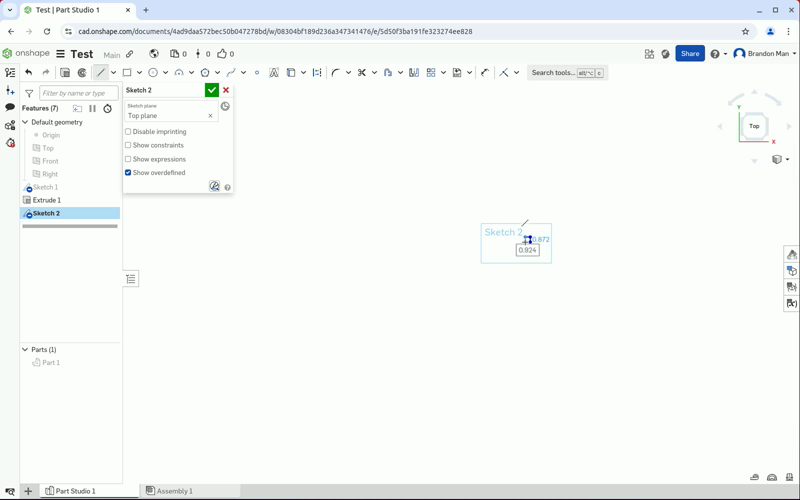
scroll(6)
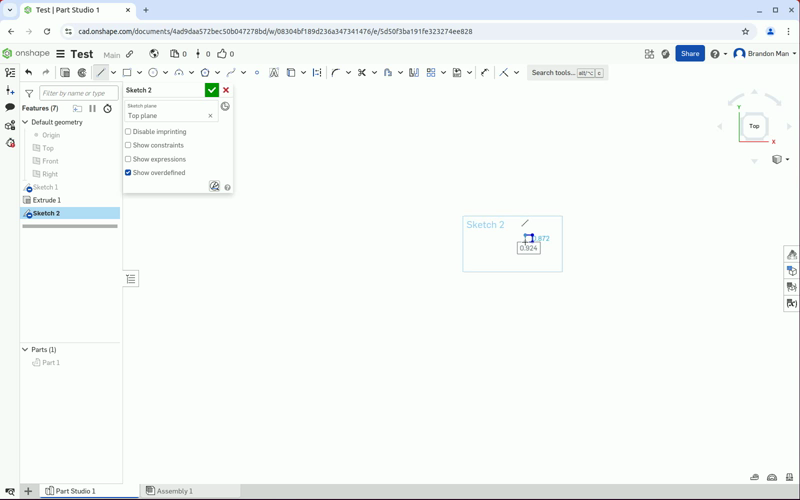
scroll(6)
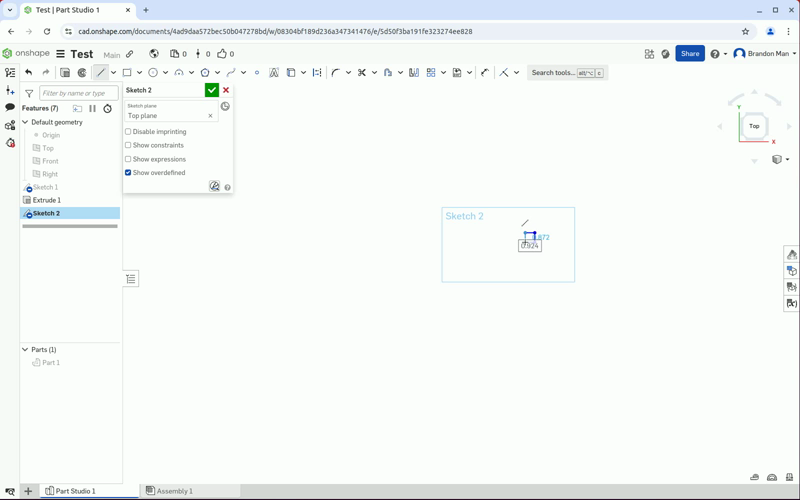
scroll(6)
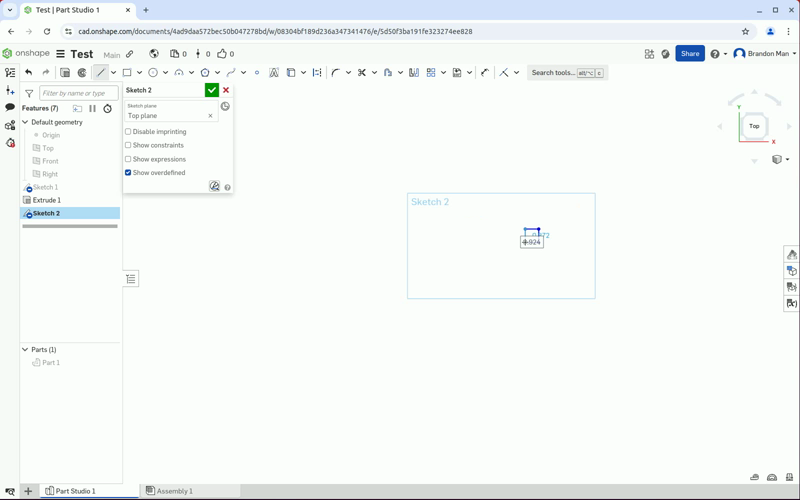
scroll(6)
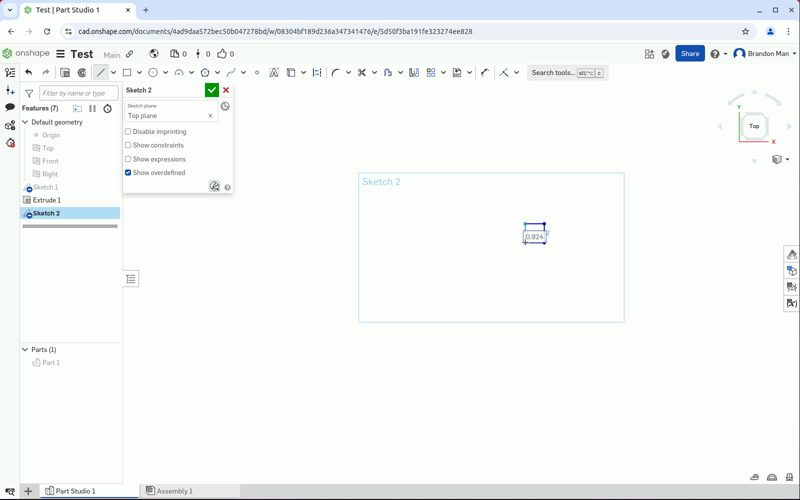
scroll(6)
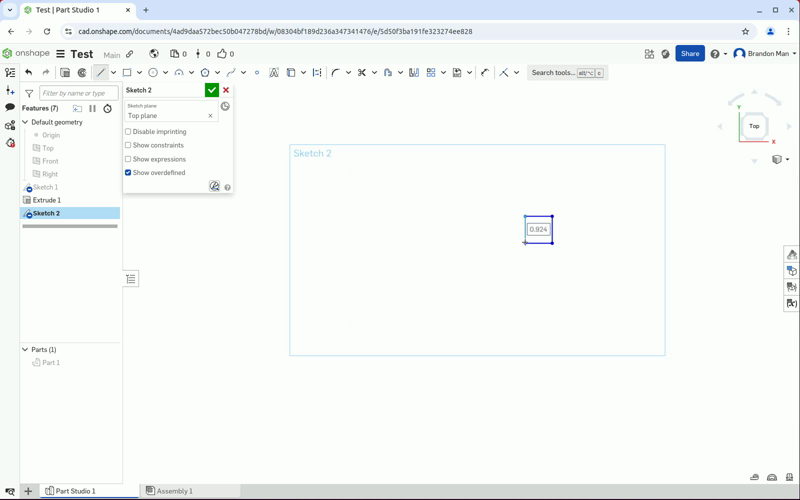
scroll(6)
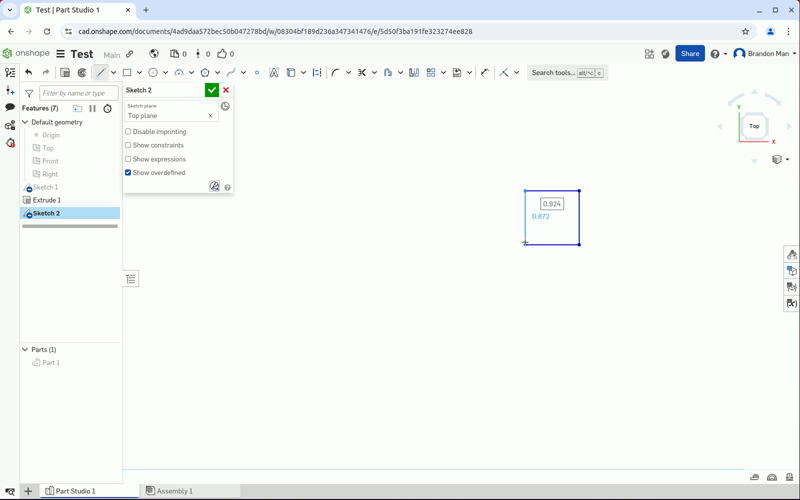
key_up(shift)
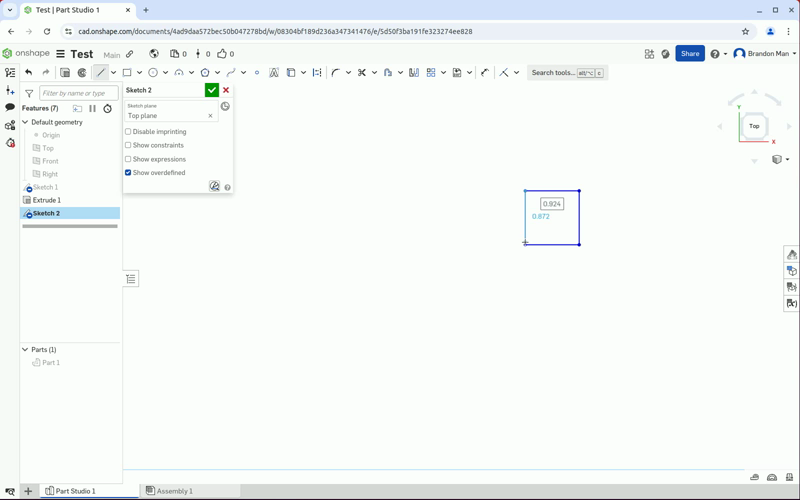
click(525, 241)
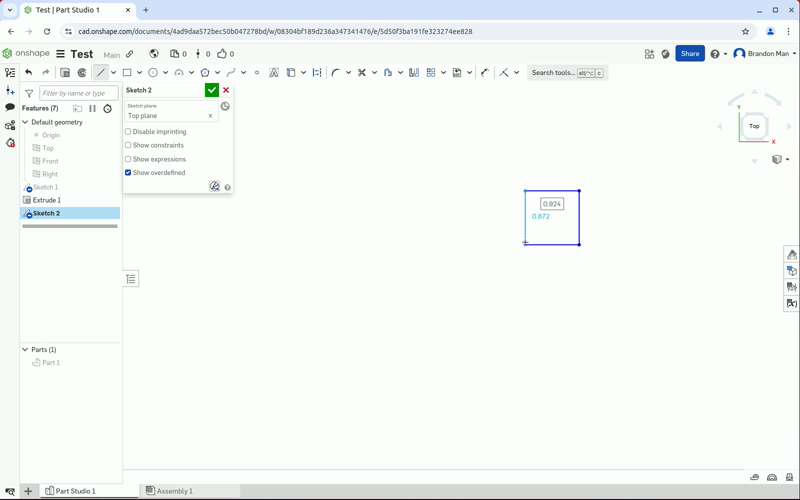
scroll(-6)
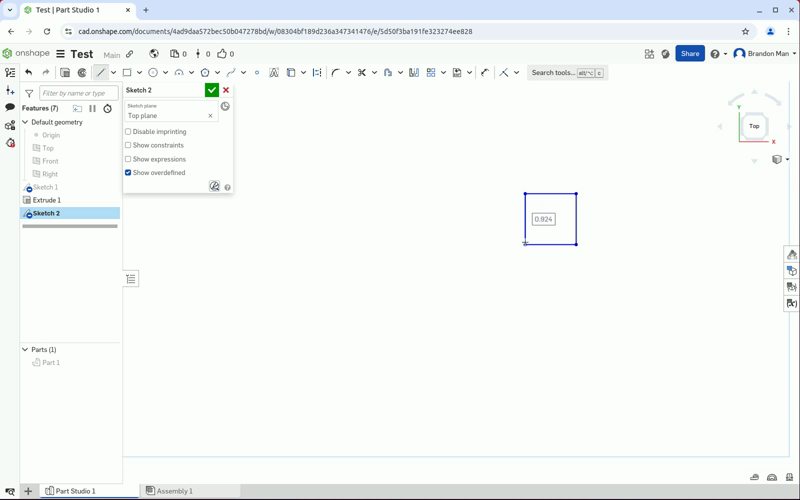
scroll(-6)
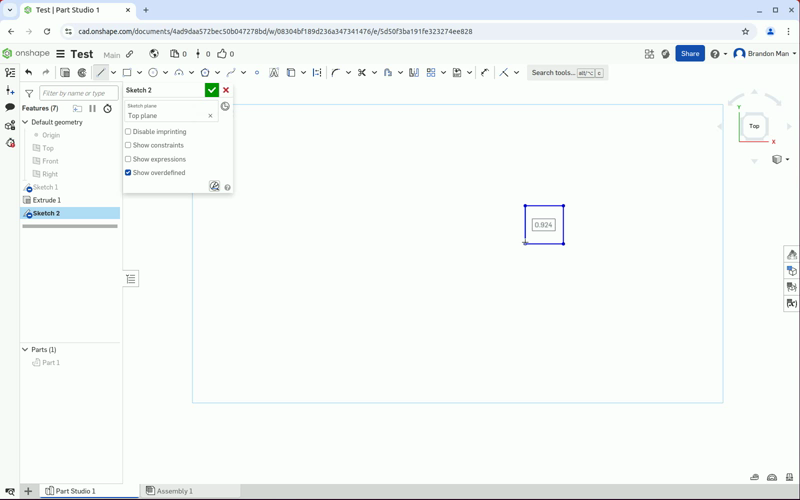
scroll(-6)
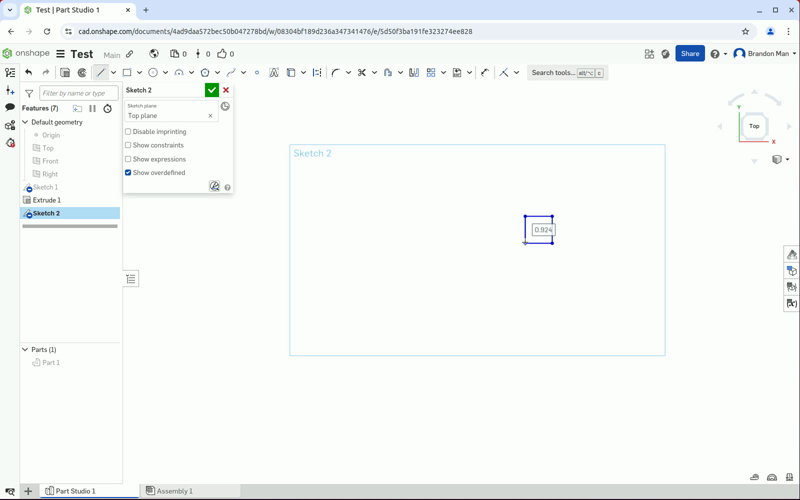
scroll(-6)
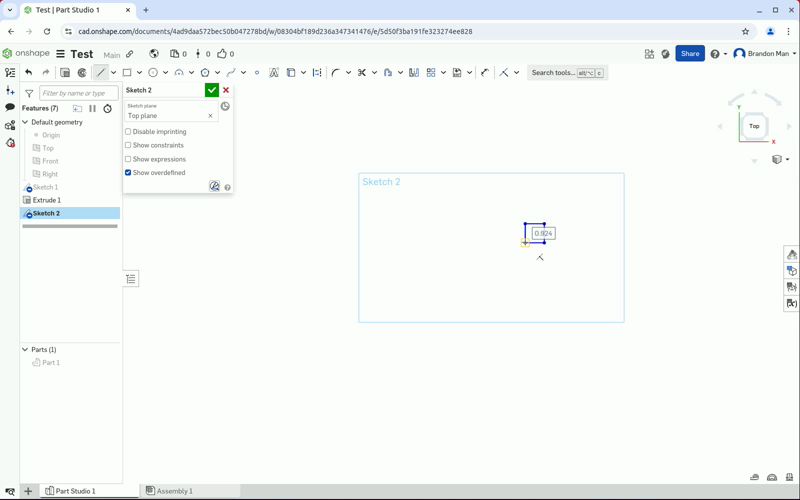
scroll(-6)
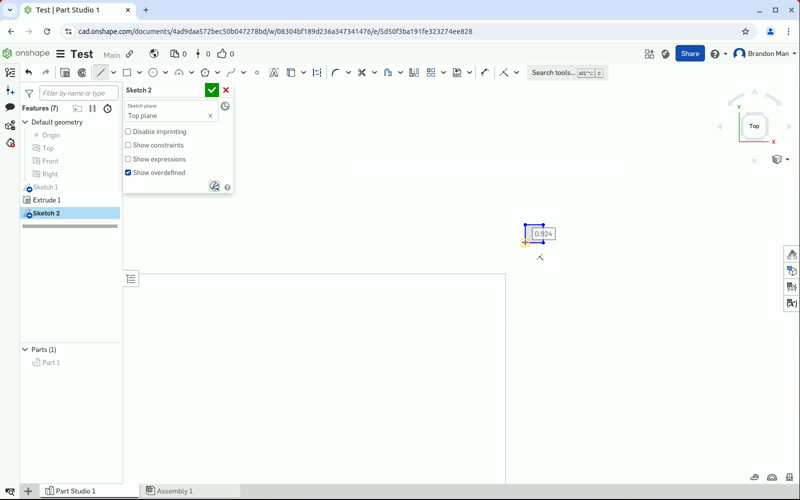
scroll(-6)
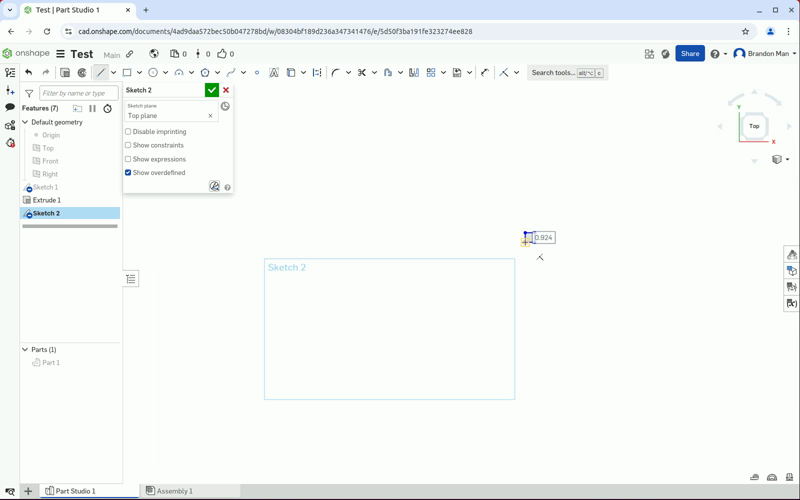
scroll(-6)
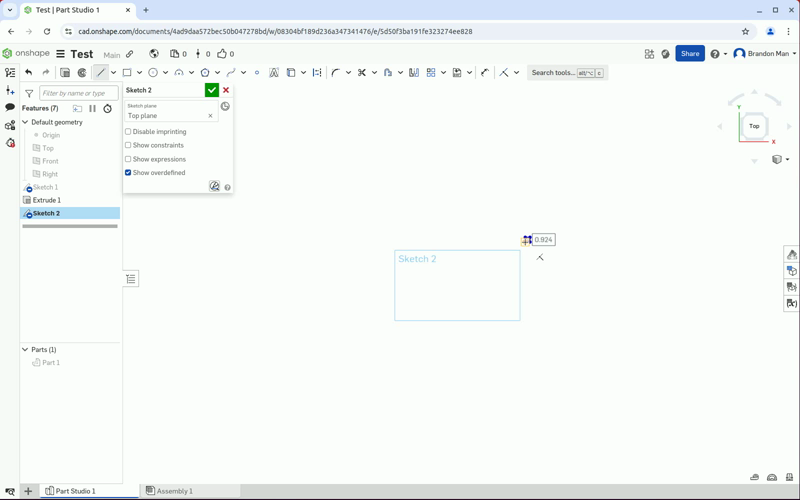
key(esc)
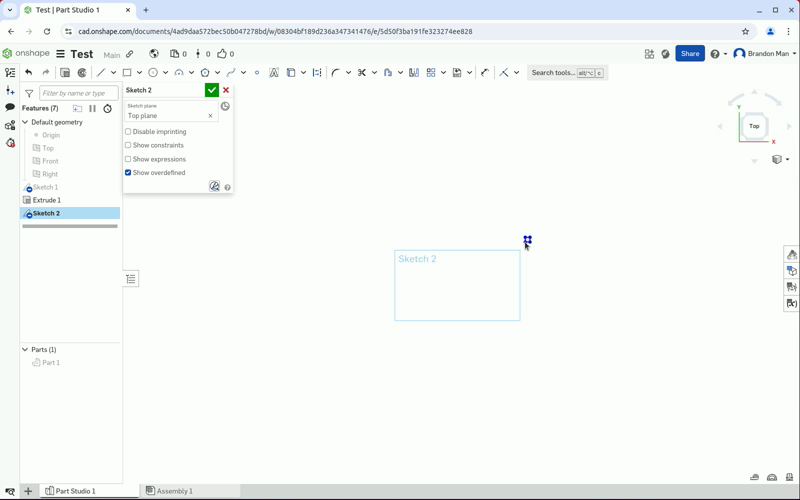
mouse_move(529, 238)
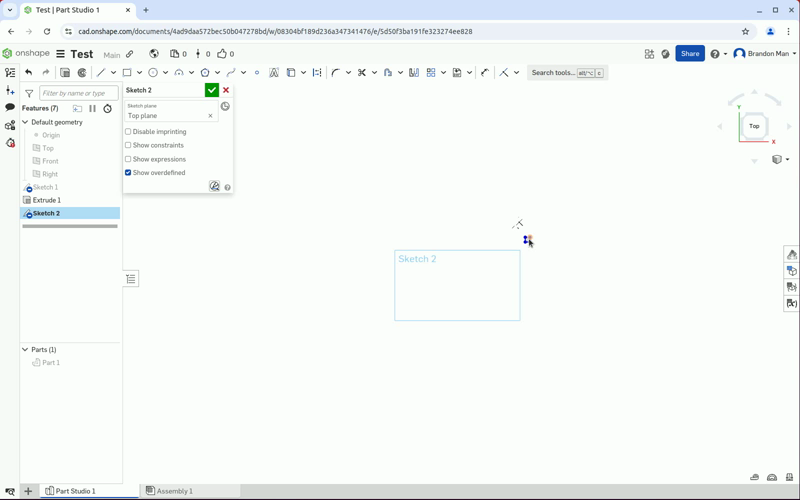
scroll(6)
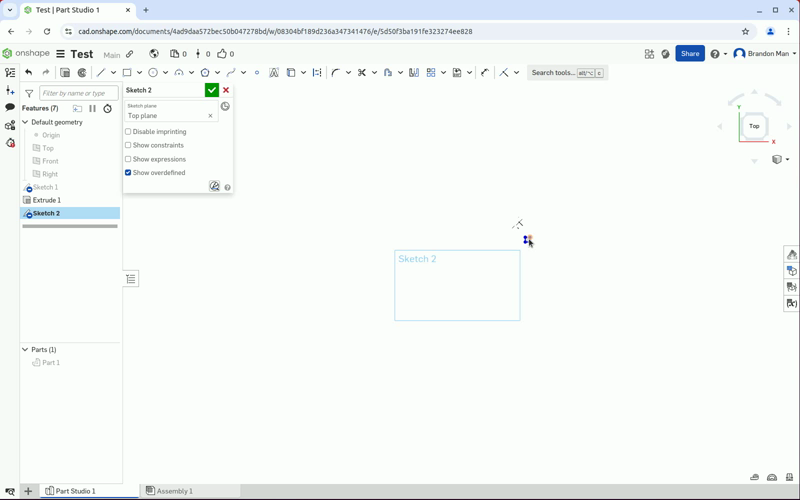
scroll(6)
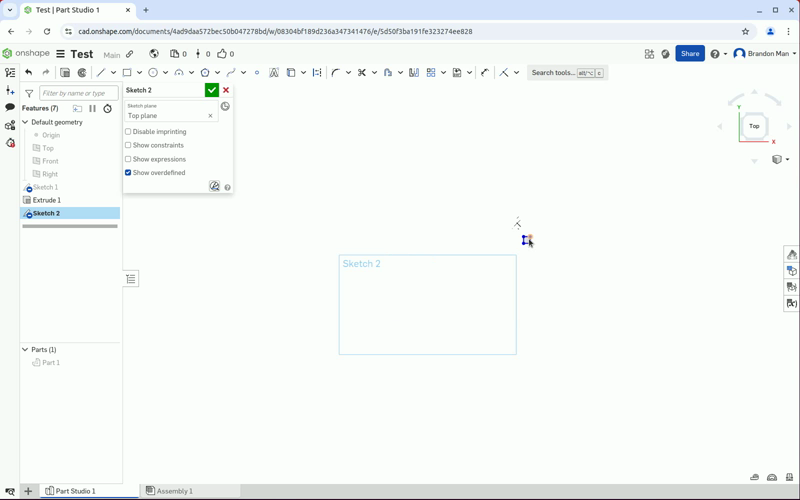
scroll(6)
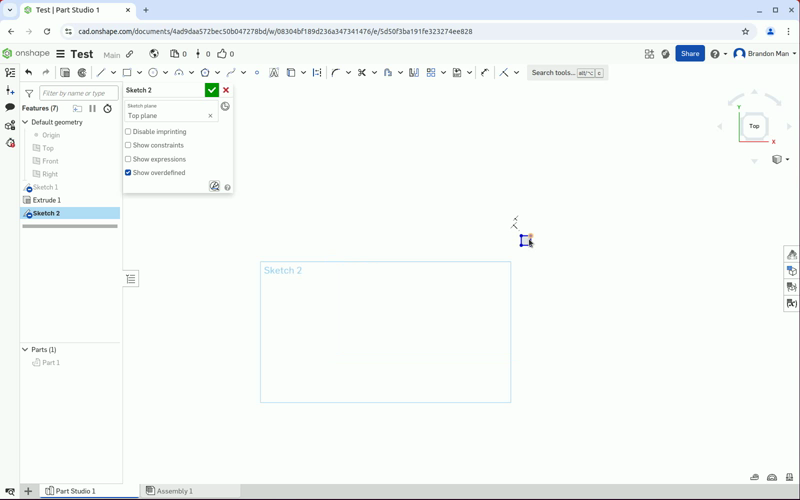
scroll(6)
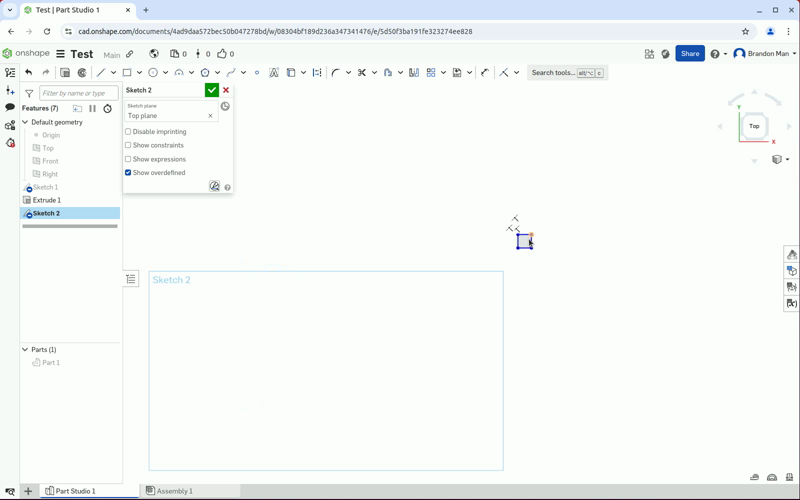
scroll(6)
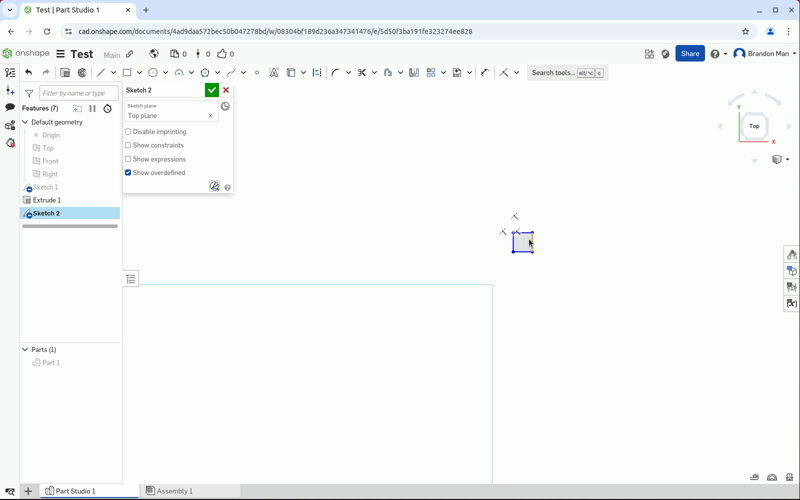
scroll(6)
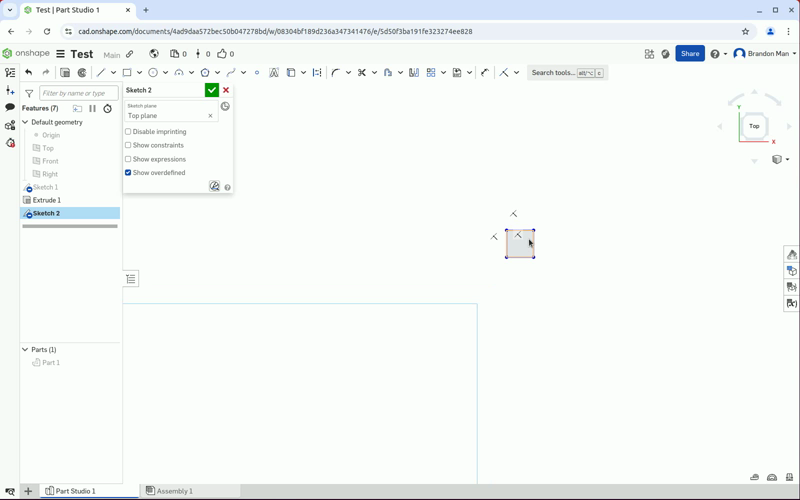
scroll(6)
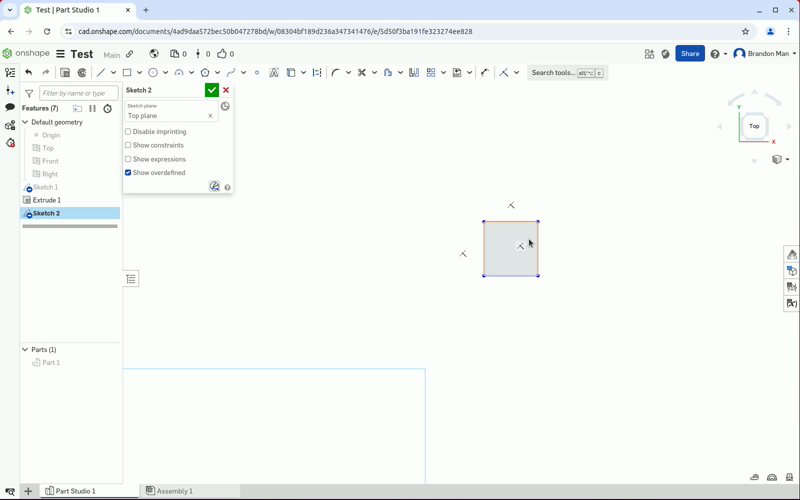
click(529, 238)
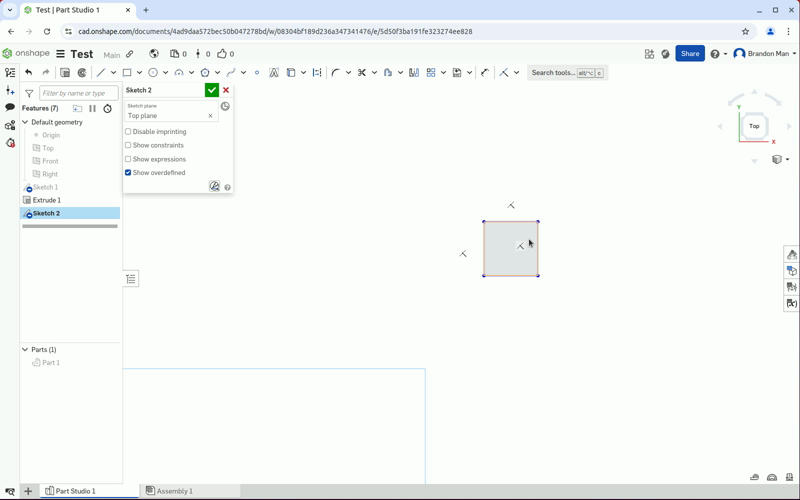
scroll(-6)
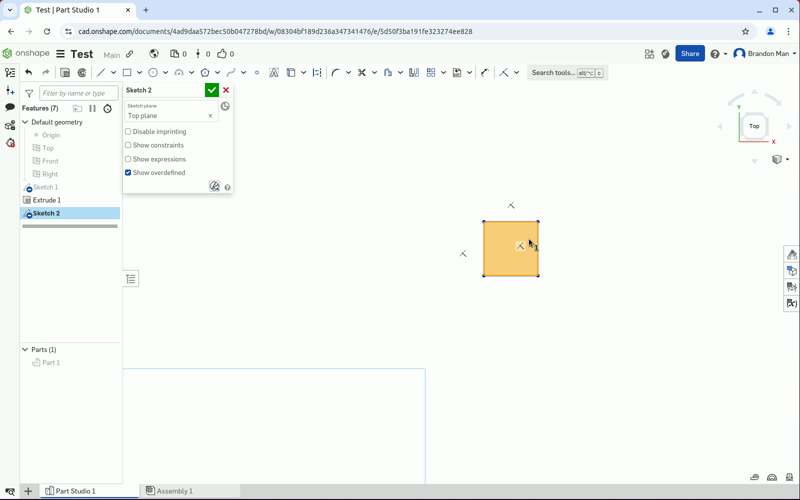
scroll(-6)
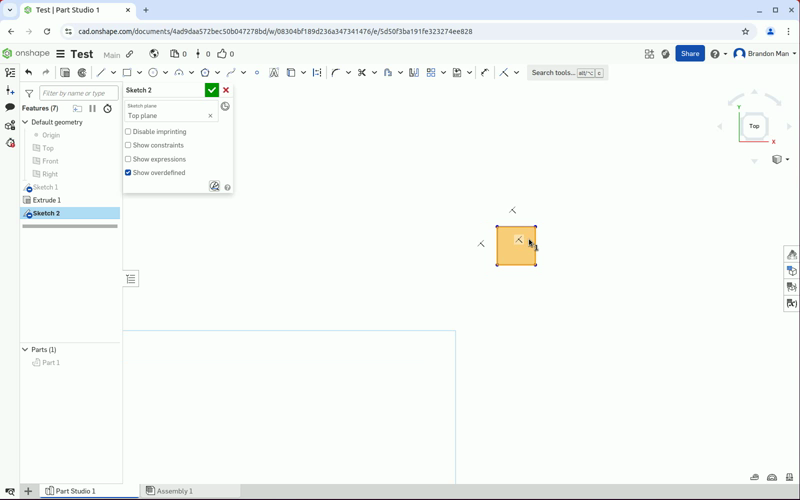
scroll(-6)
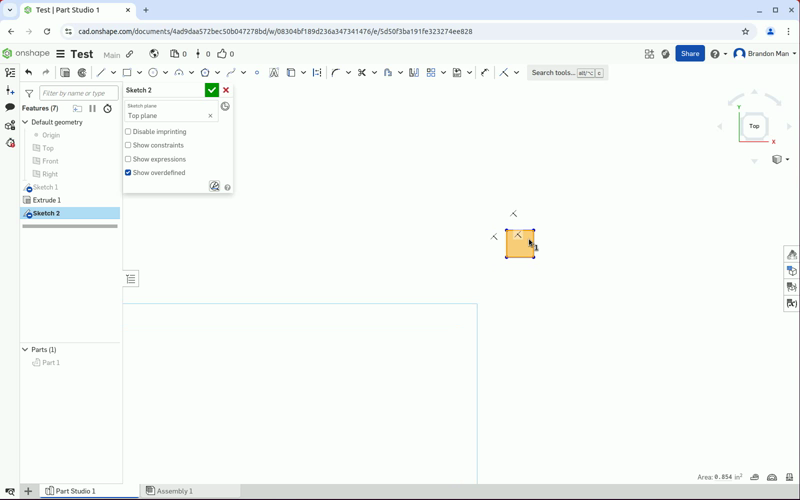
scroll(-6)
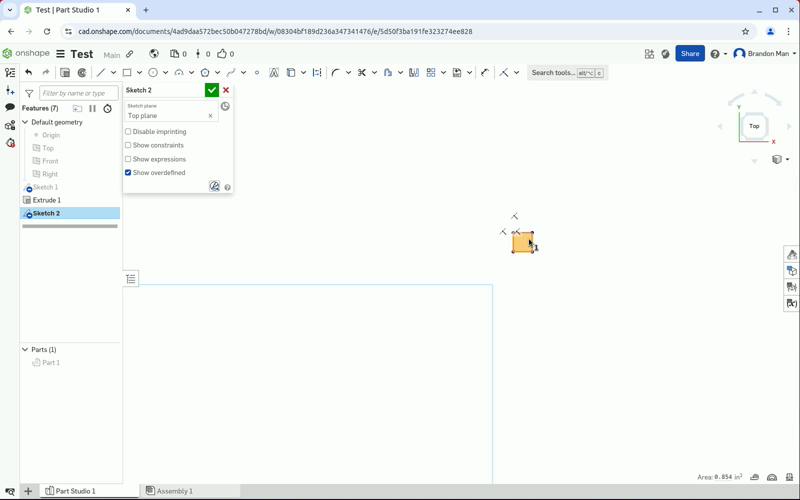
scroll(-6)
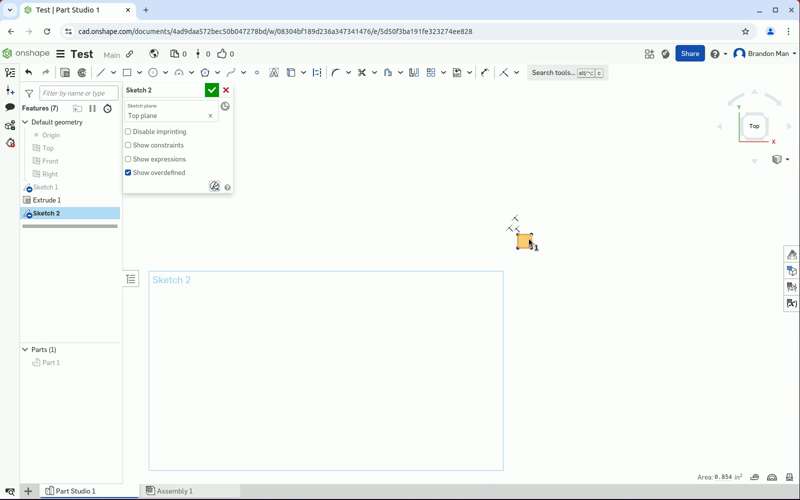
scroll(-6)
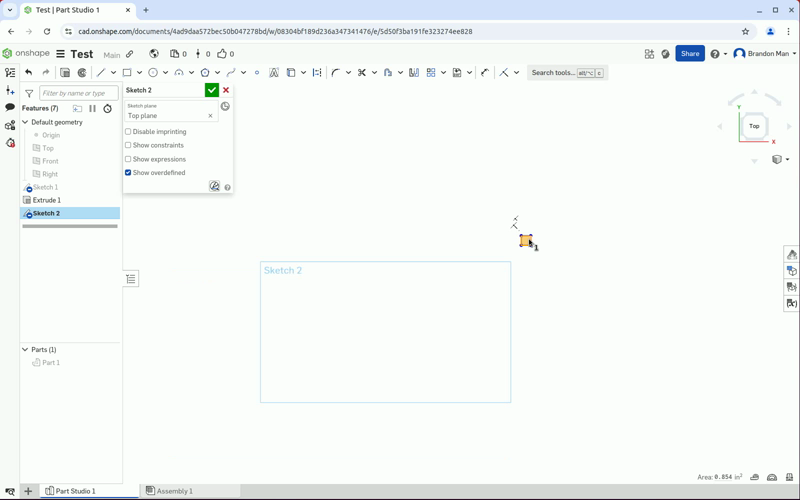
scroll(-6)
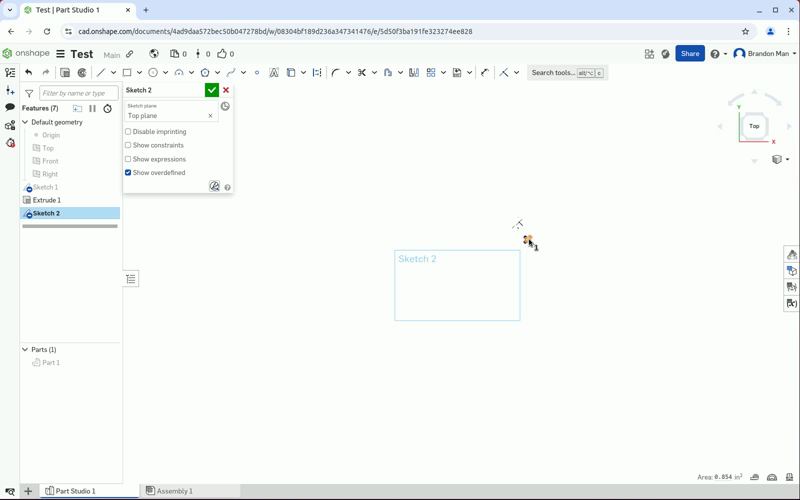
mouse_move(73, 352)
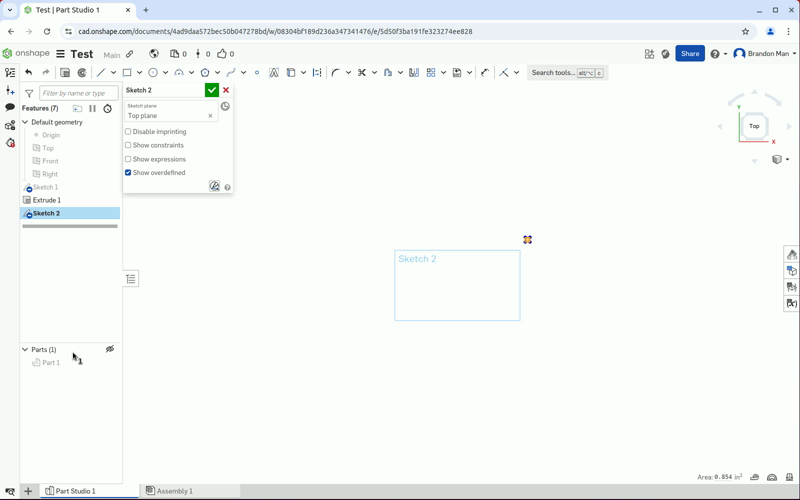
key(shift+y)
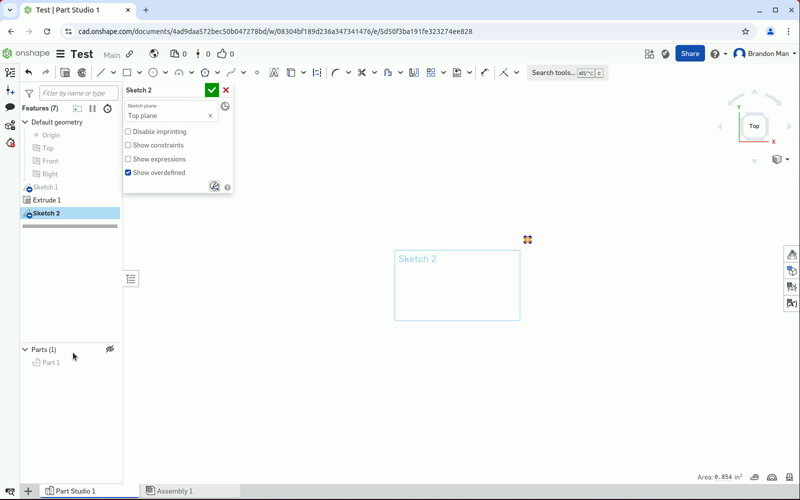
key(shift+e)
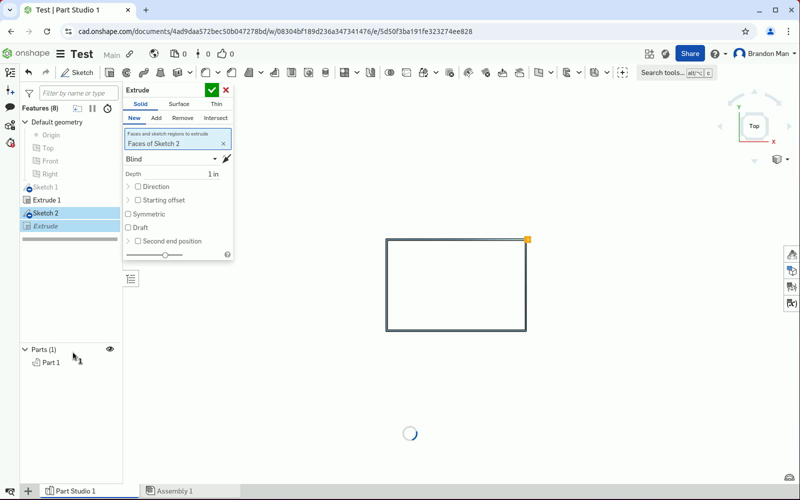
mouse_move(143, 106)
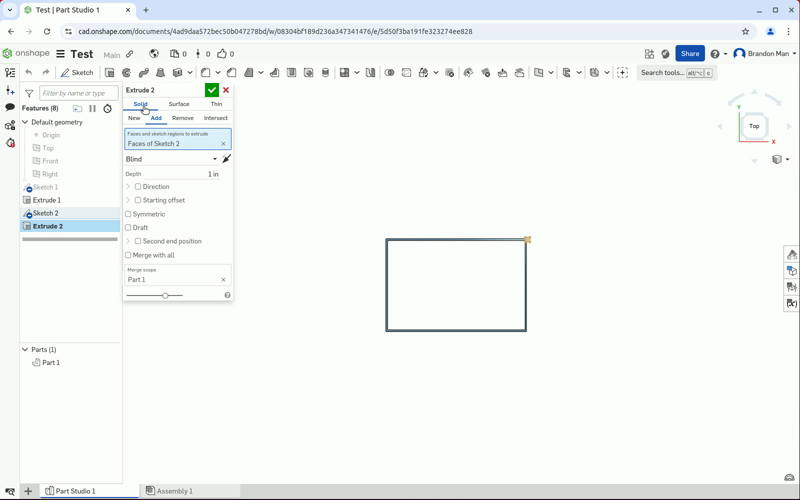
click(143, 106)
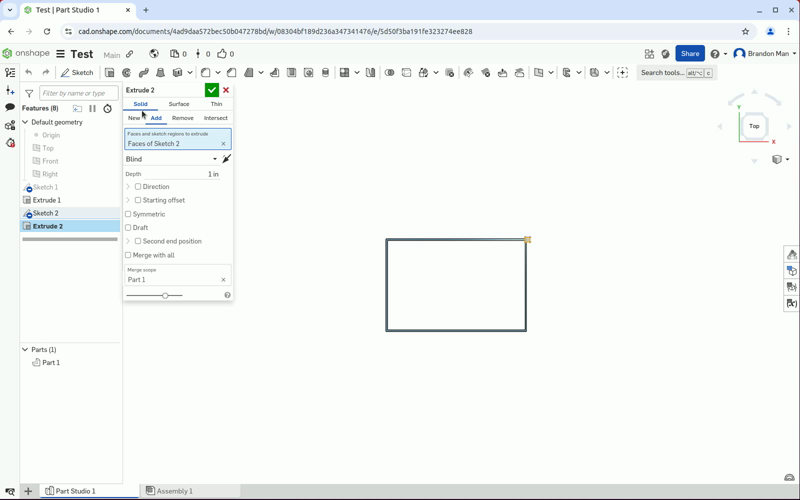
mouse_move(137, 120)
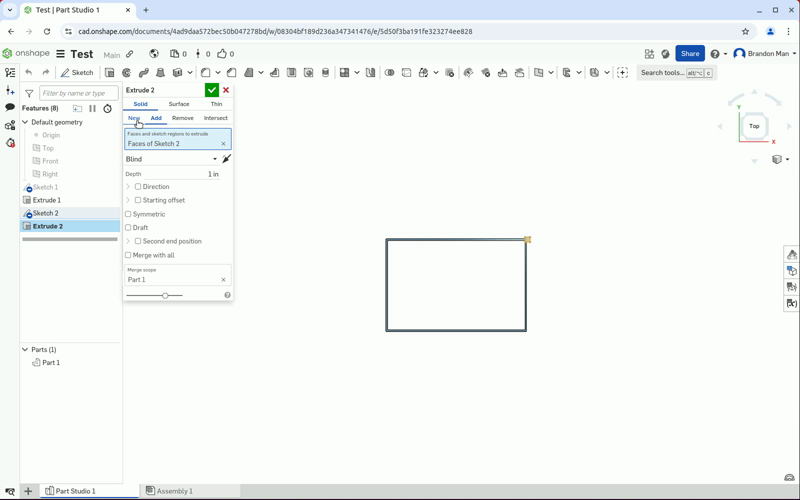
click(137, 120)
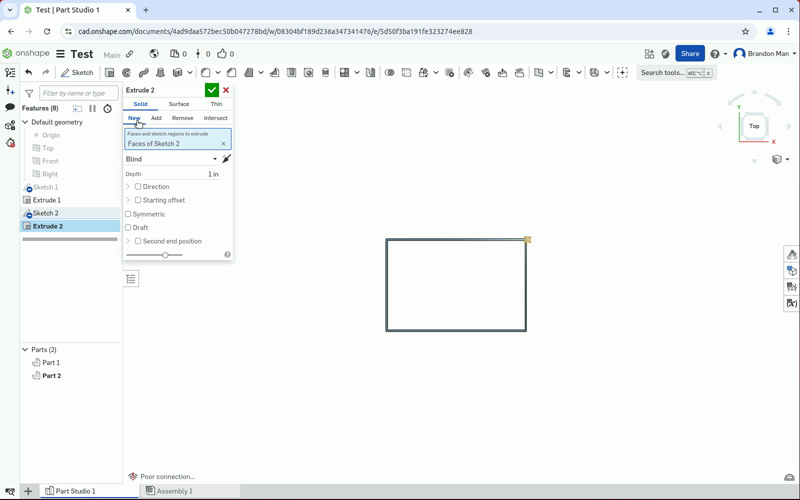
key(tab, 4)
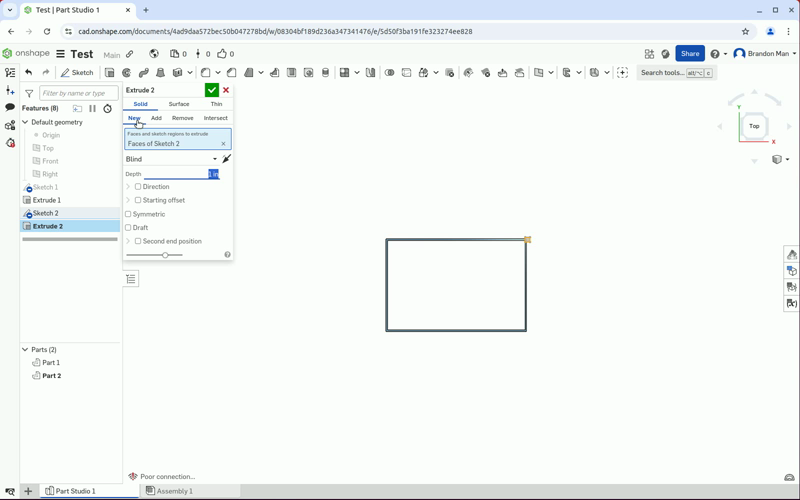
text(-23.108)
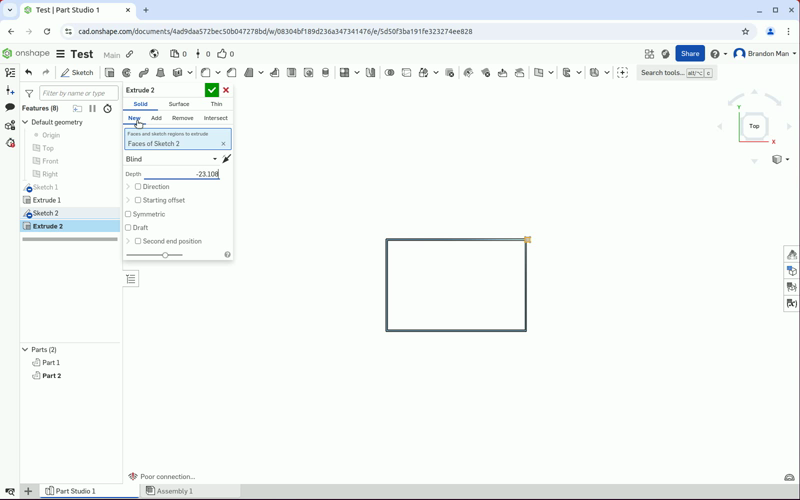
key(enter)
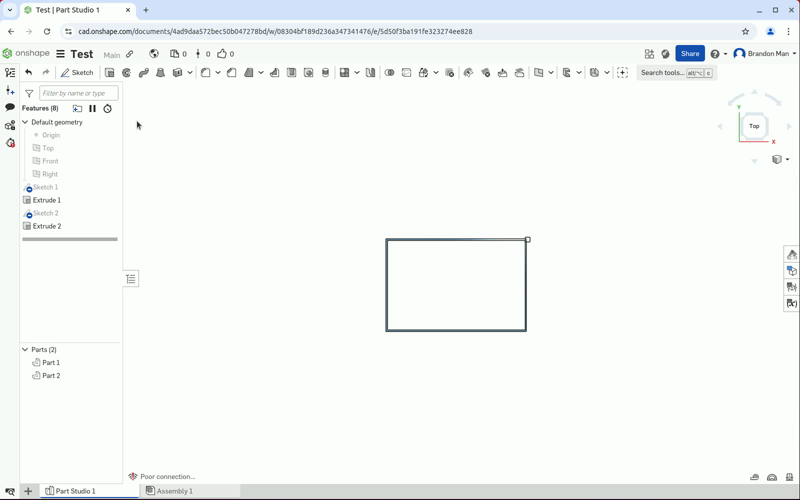
key(shift+h)
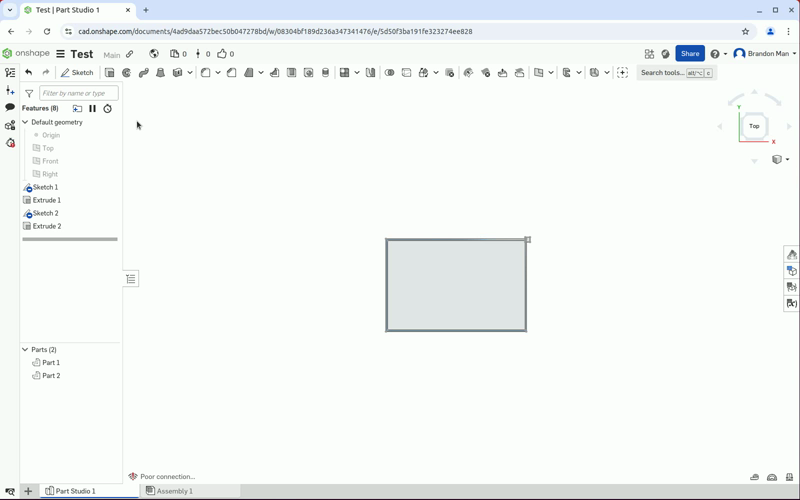
key(shift+h)
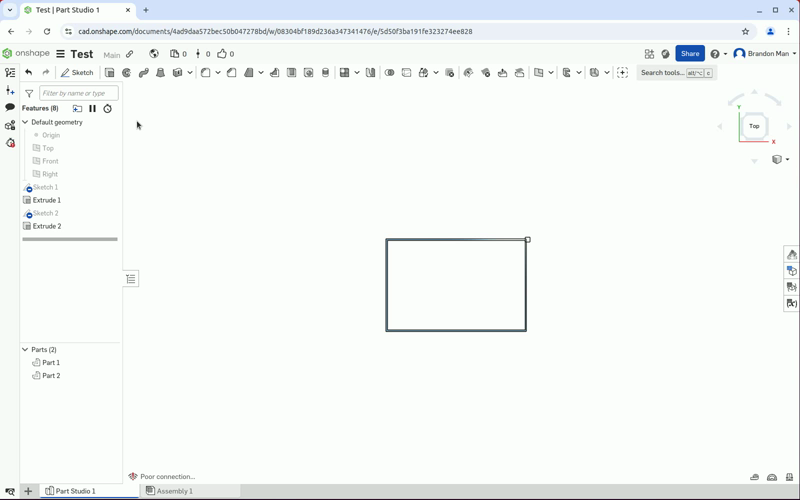
mouse_move(73, 189)
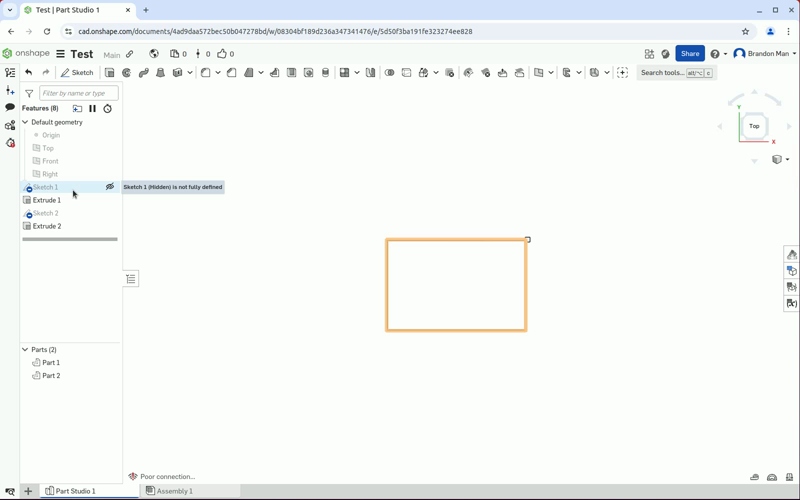
click(73, 189)
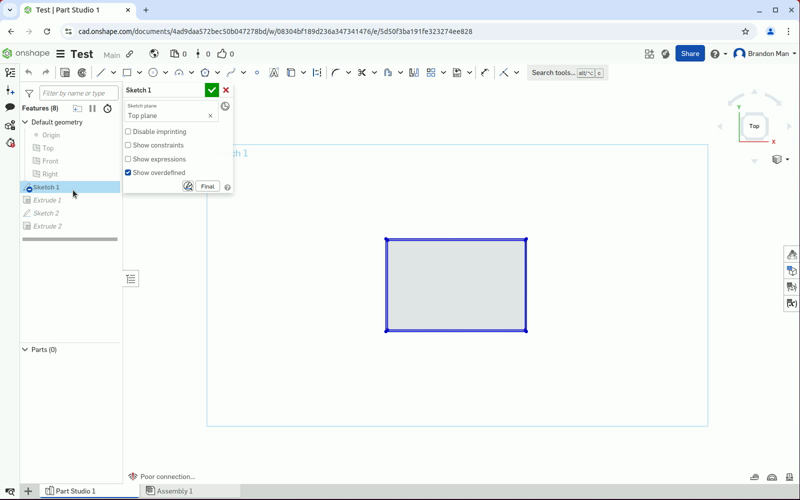
mouse_move(229, 92)
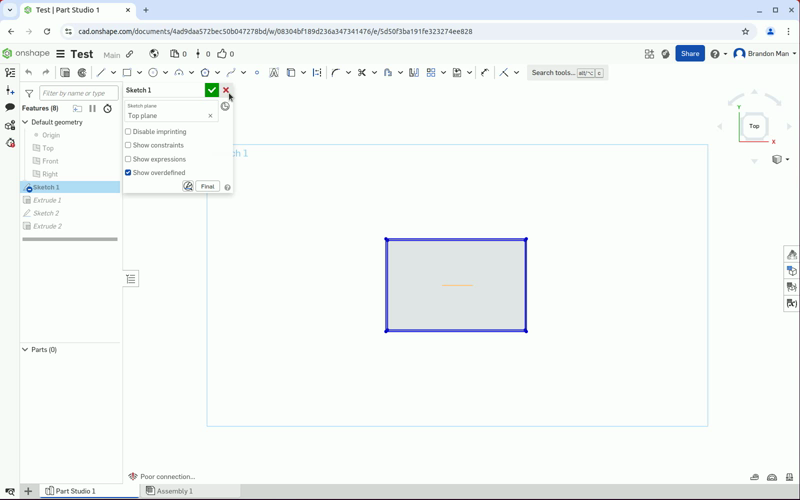
click(229, 92)
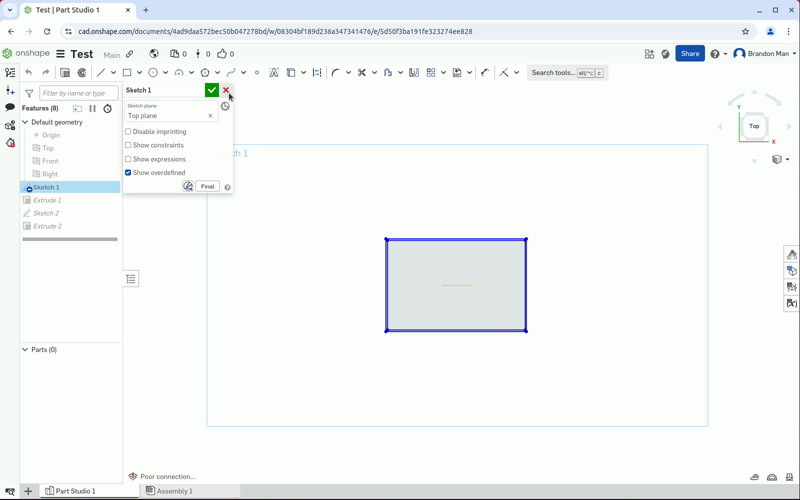
key(shift+s)
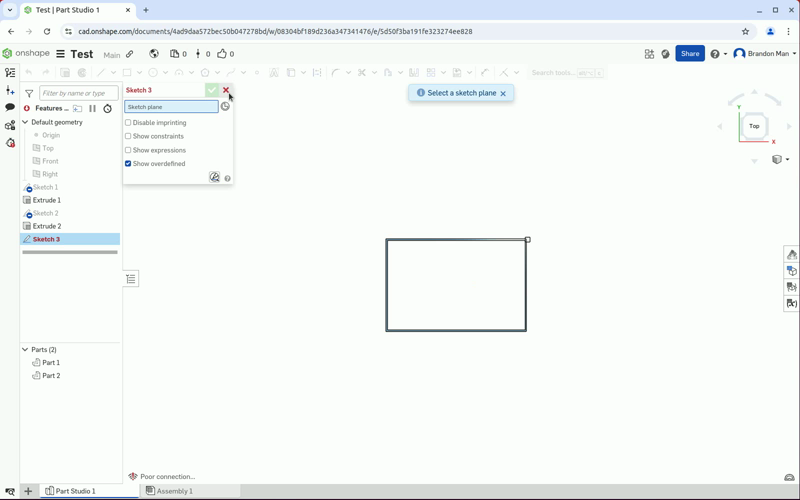
mouse_move(73, 150)
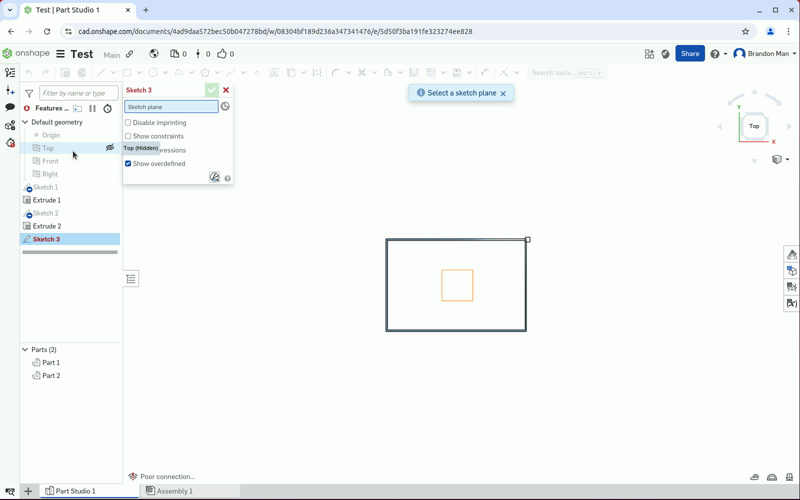
click(73, 150)
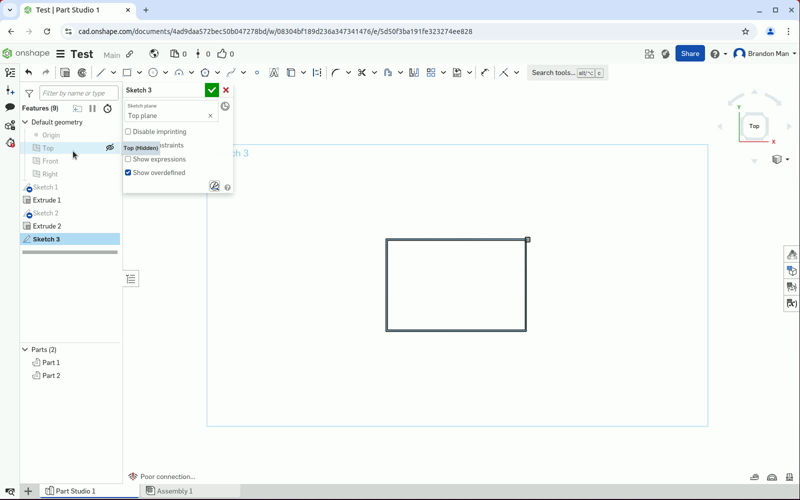
mouse_move(73, 352)
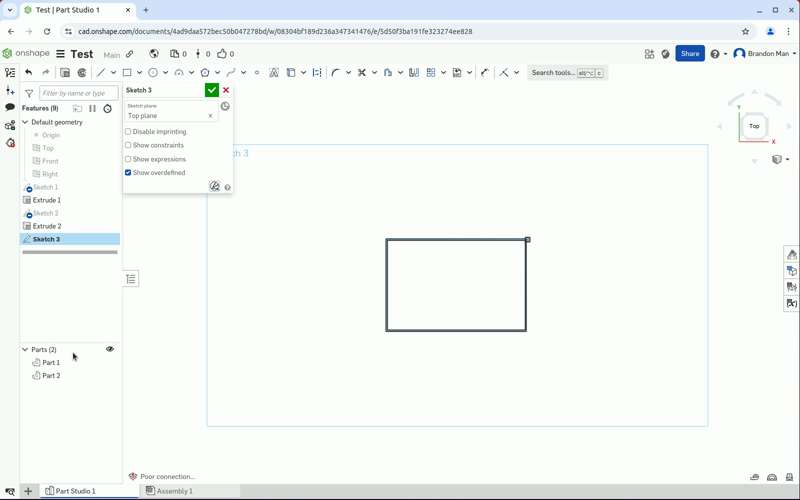
key(y)
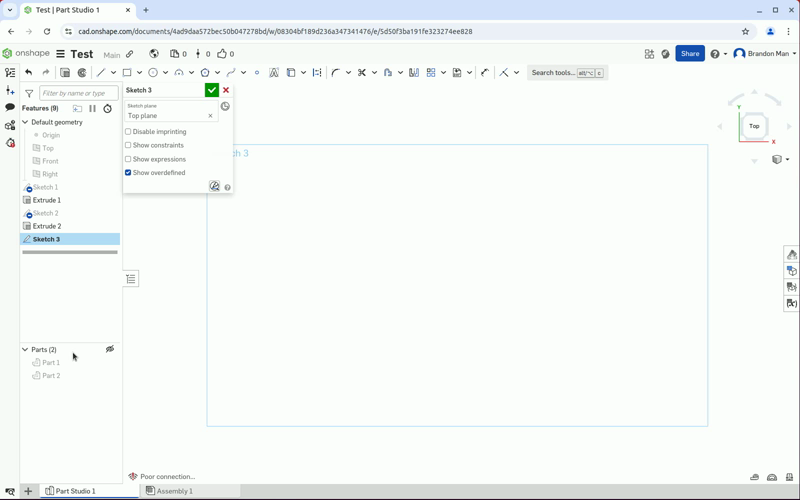
key(l)
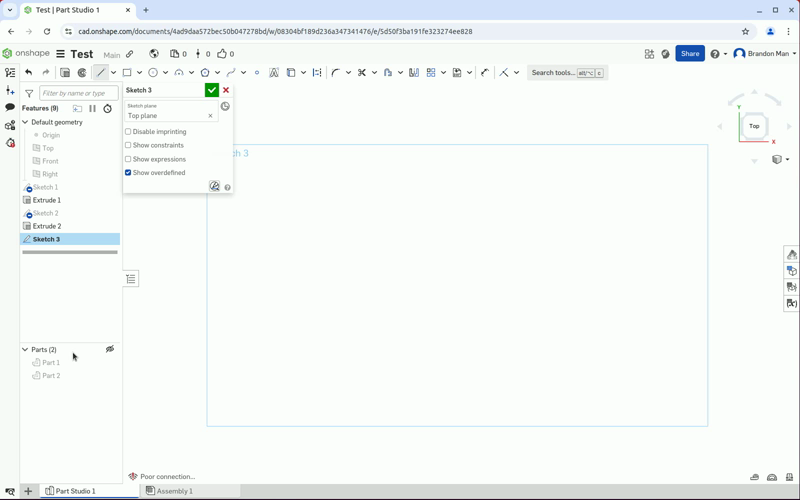
key_down(shift)
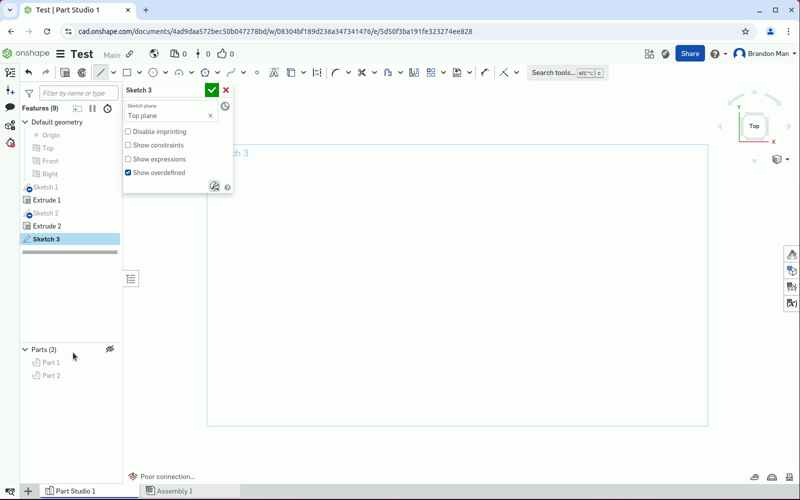
mouse_move(525, 327)
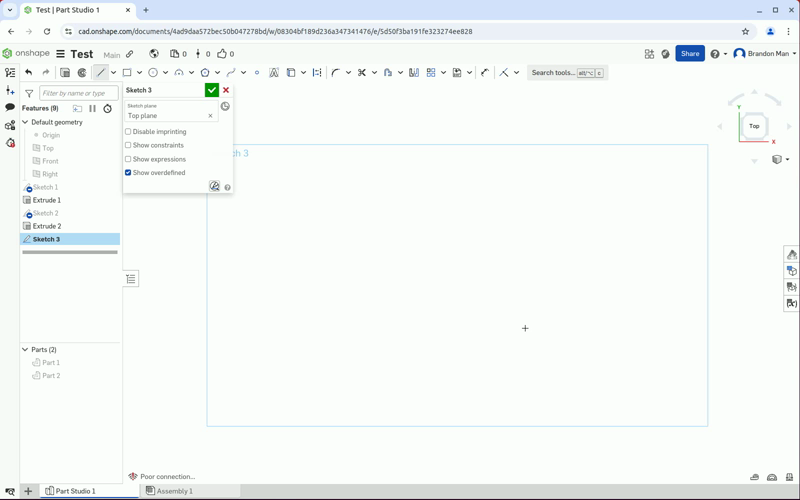
click(525, 327)
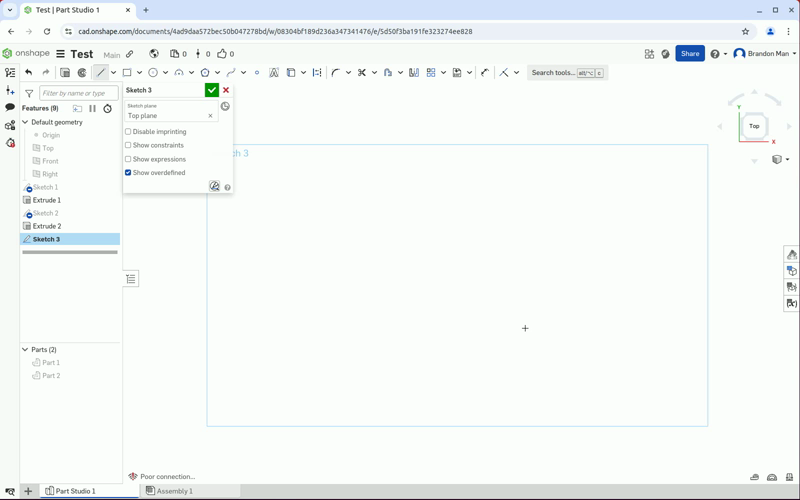
key_up(shift)
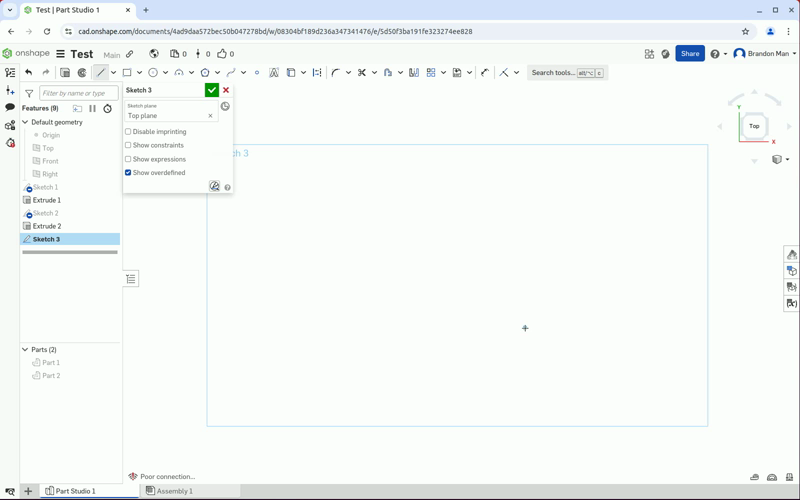
key_down(shift)
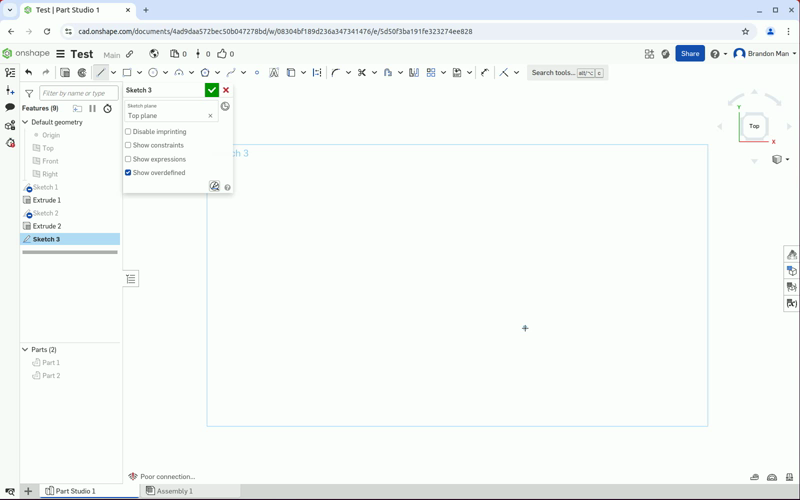
mouse_move(555, 327)
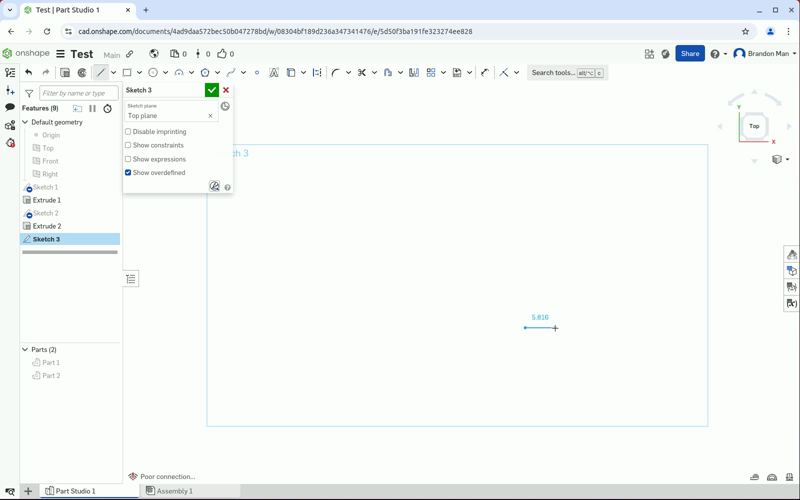
mouse_move(529, 327)
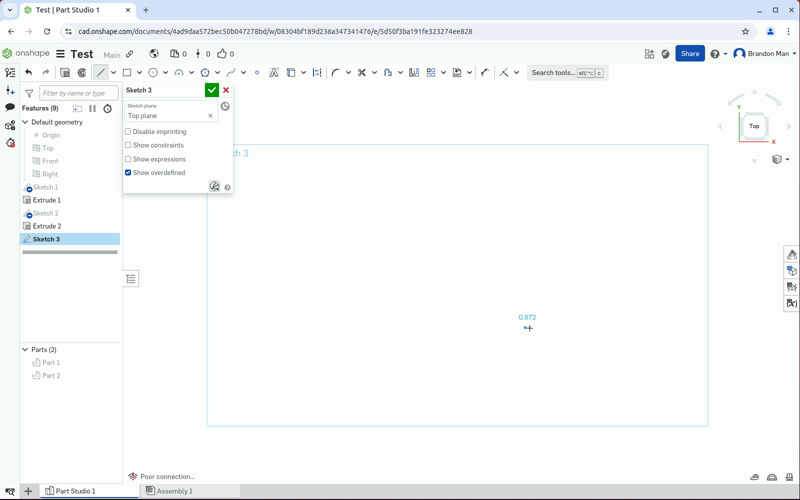
scroll(6)
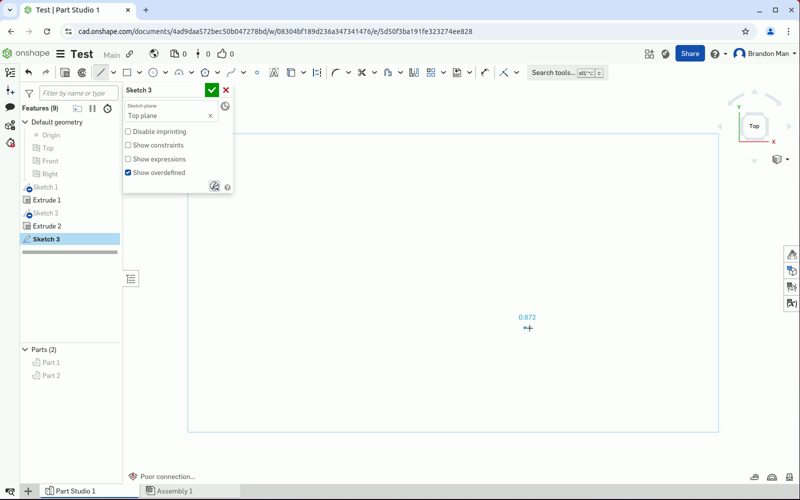
scroll(6)
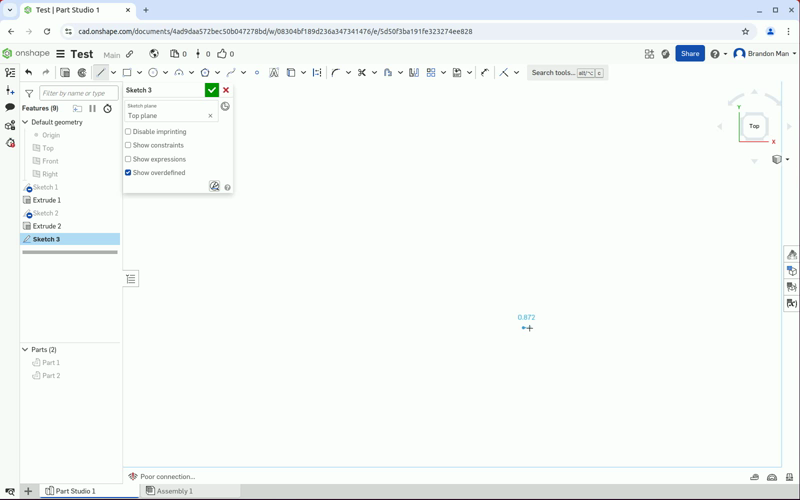
scroll(6)
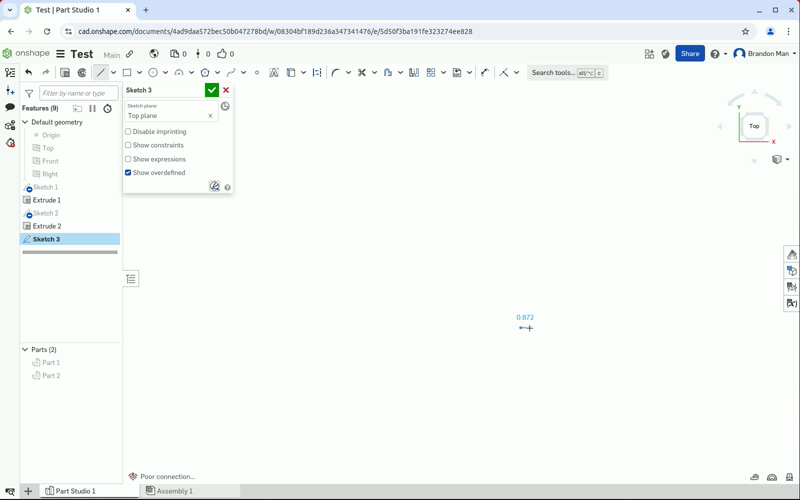
scroll(6)
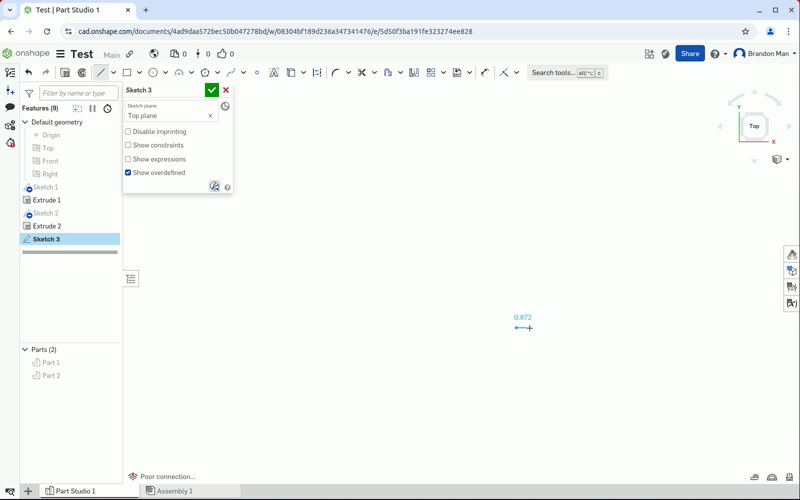
scroll(6)
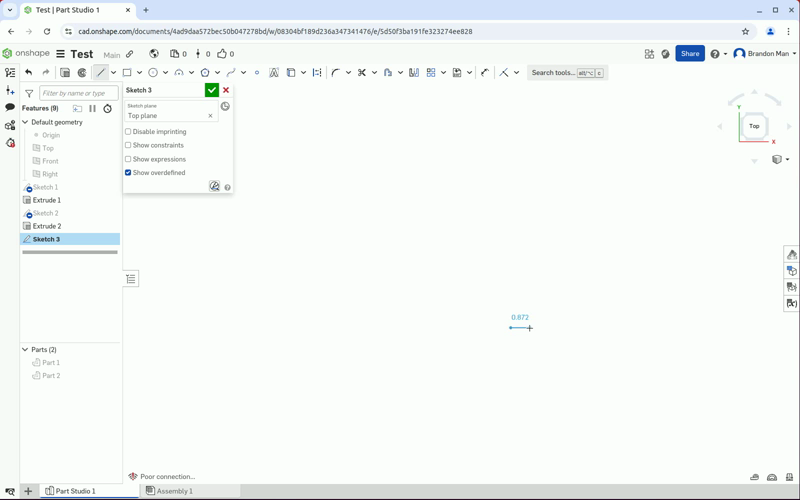
scroll(6)
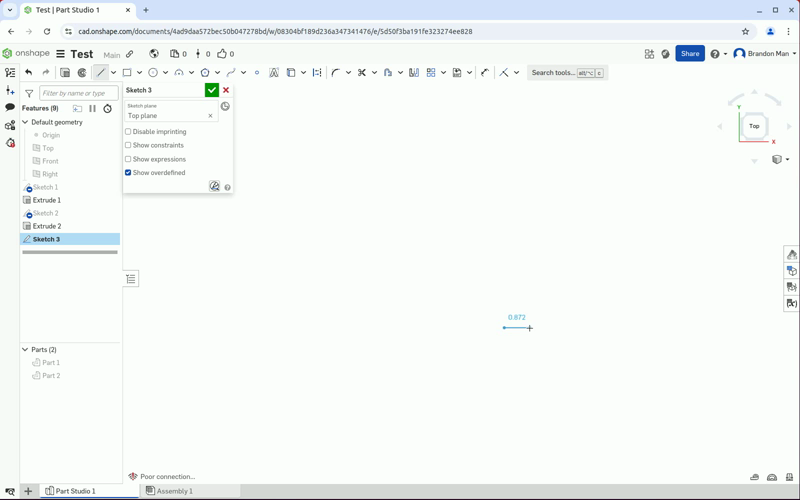
scroll(6)
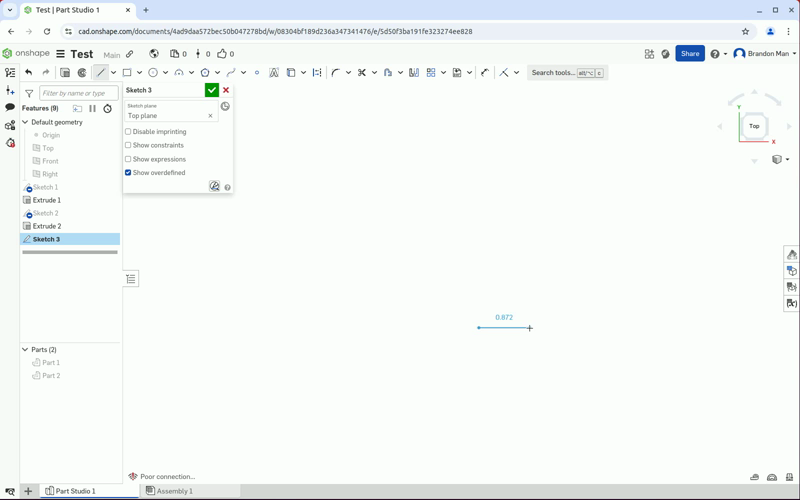
click(529, 327)
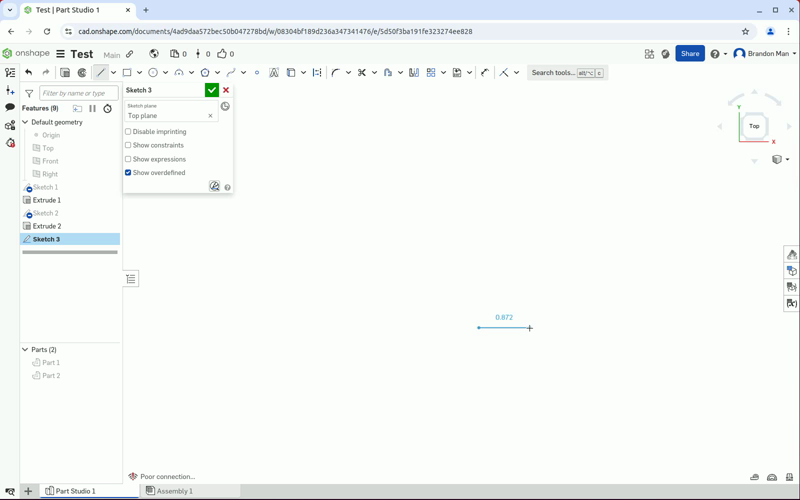
scroll(-6)
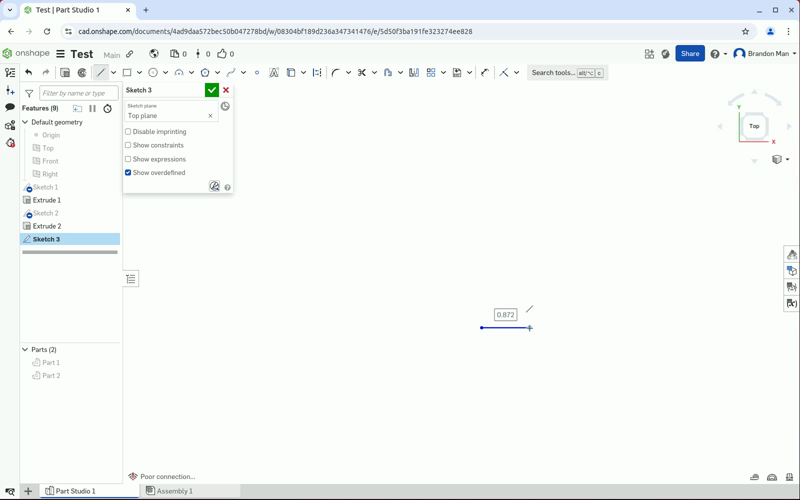
scroll(-6)
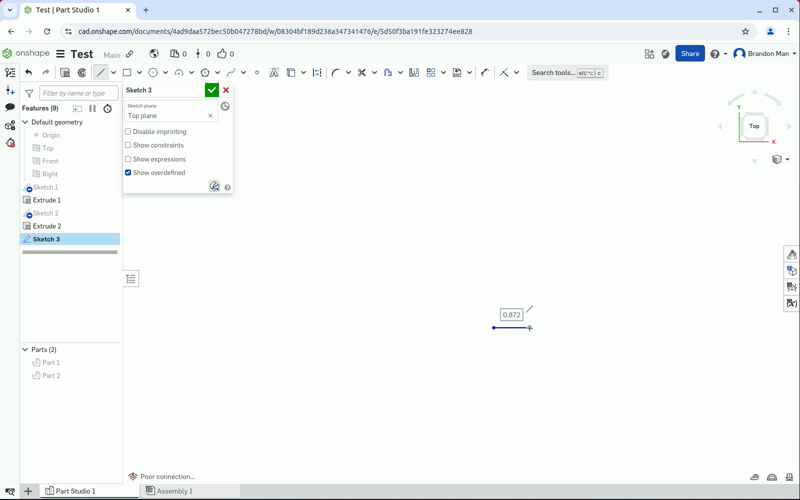
scroll(-6)
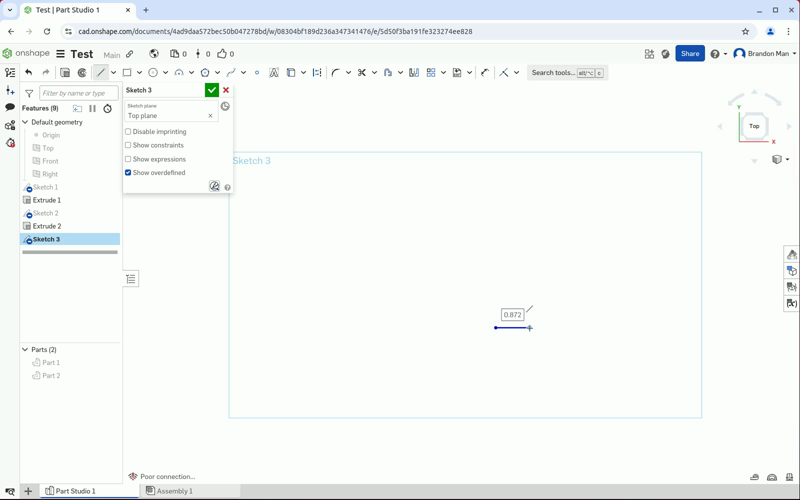
scroll(-6)
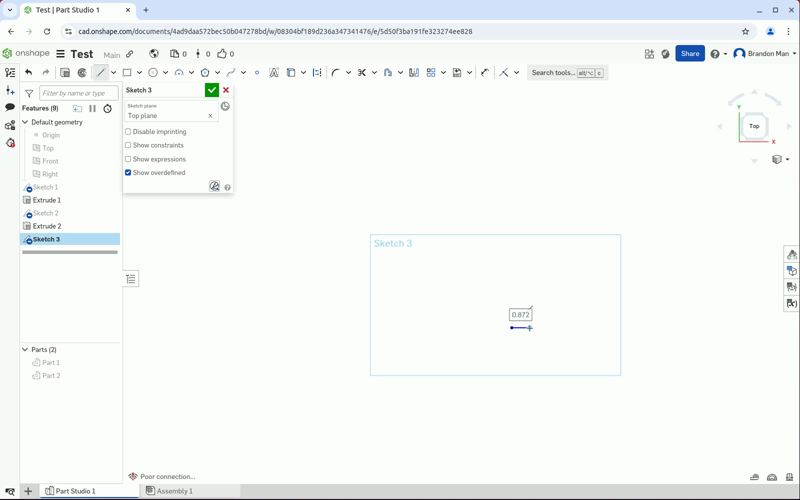
scroll(-6)
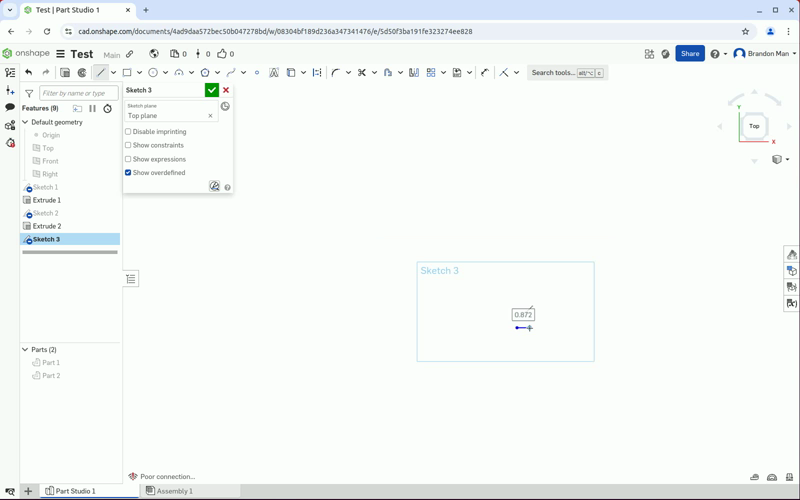
scroll(-6)
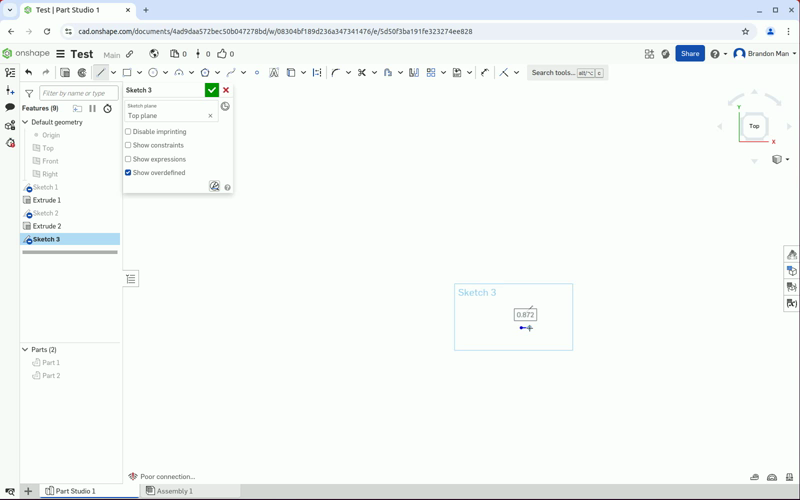
scroll(-6)
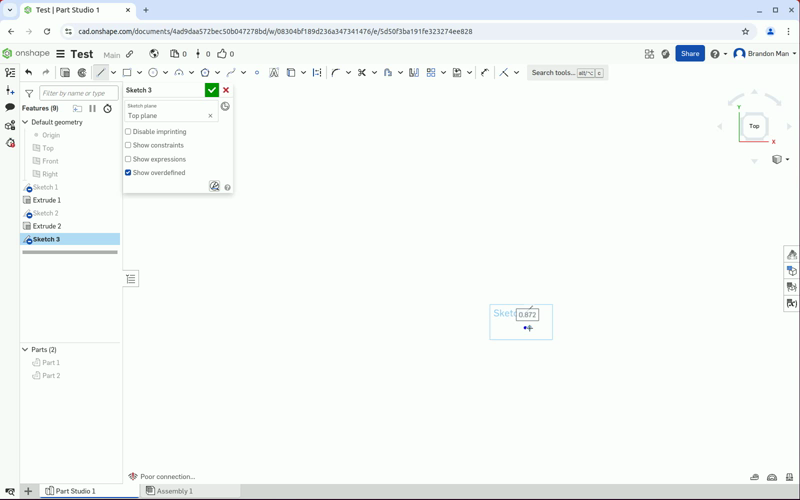
key_up(shift)
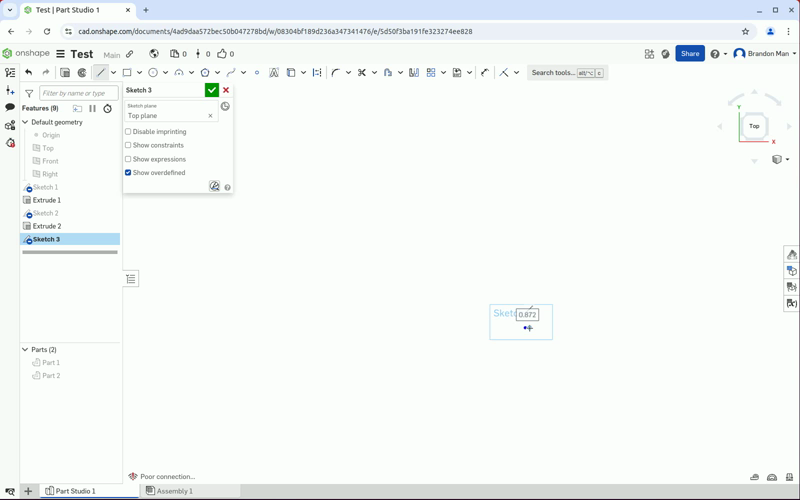
key_down(shift)
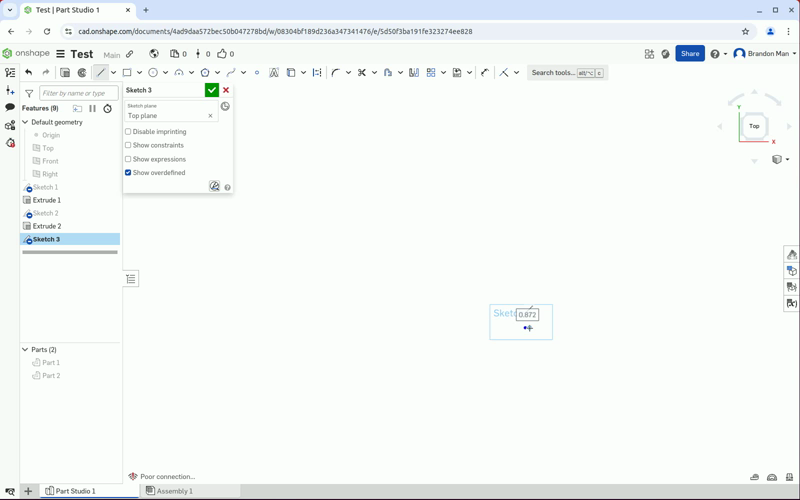
mouse_move(559, 327)
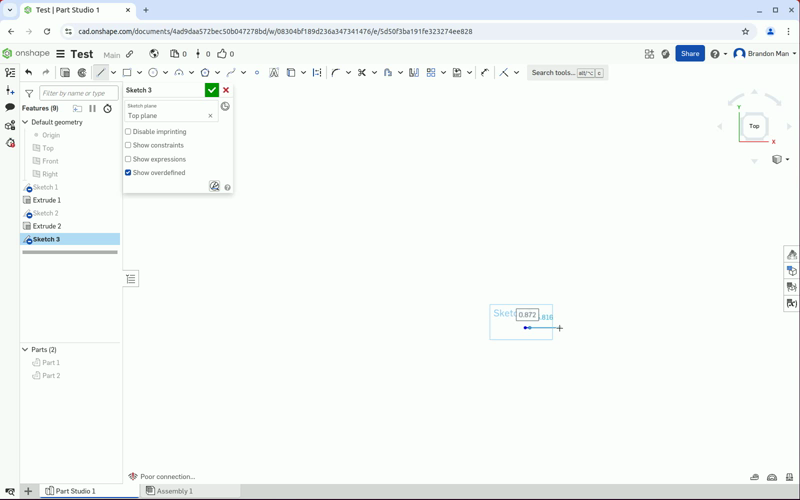
mouse_move(529, 322)
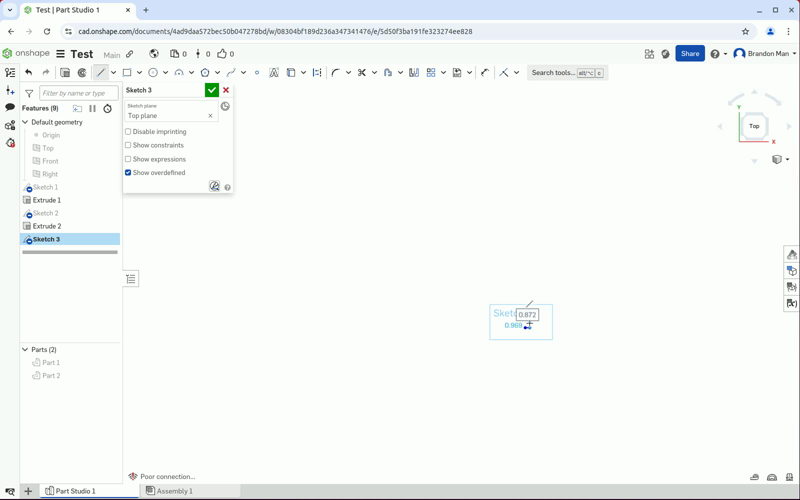
scroll(6)
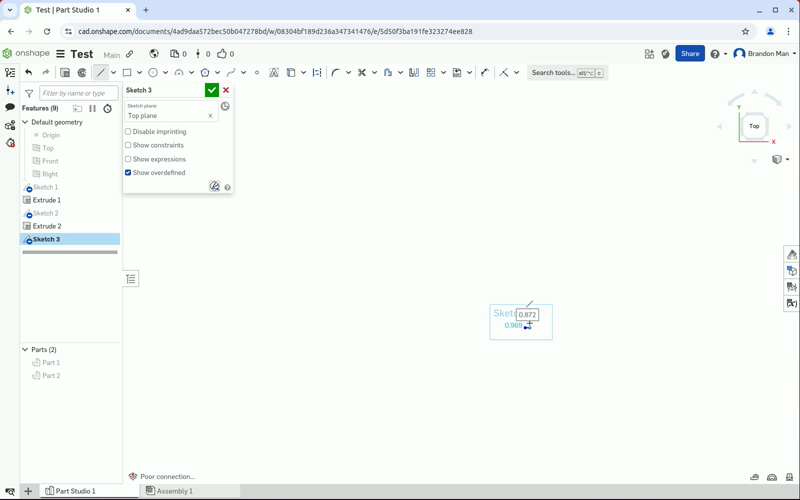
scroll(6)
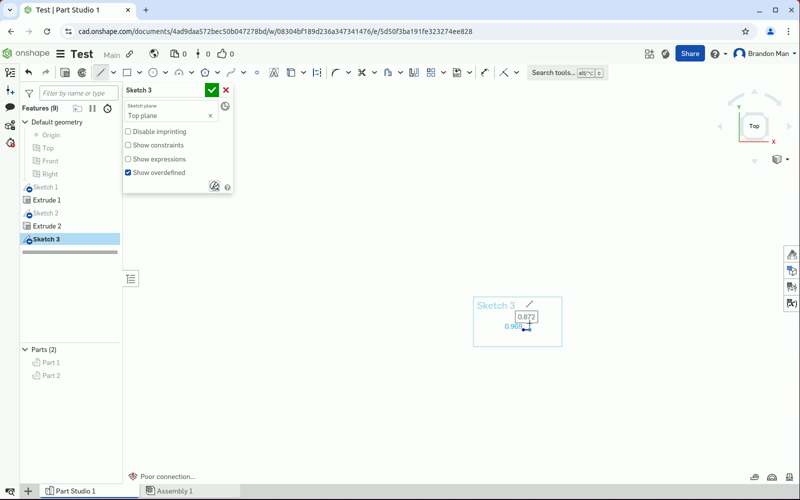
scroll(6)
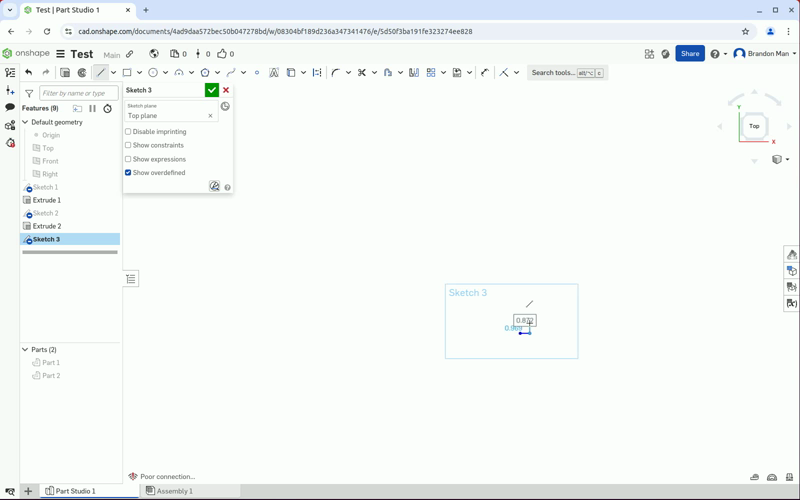
scroll(6)
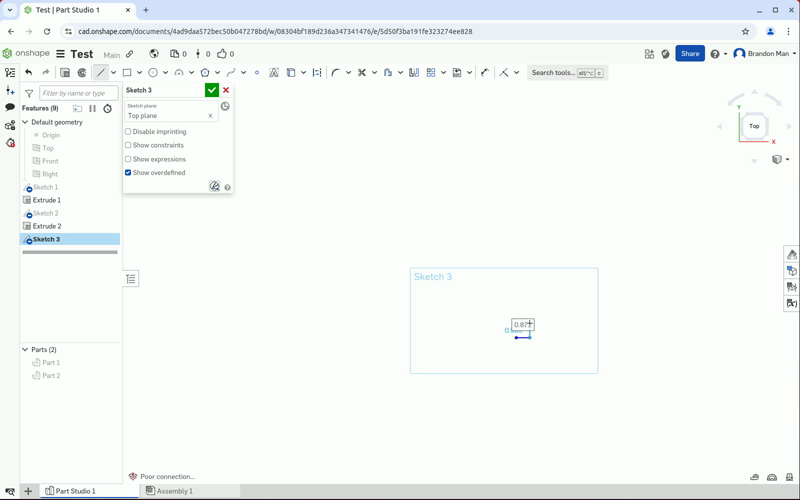
scroll(6)
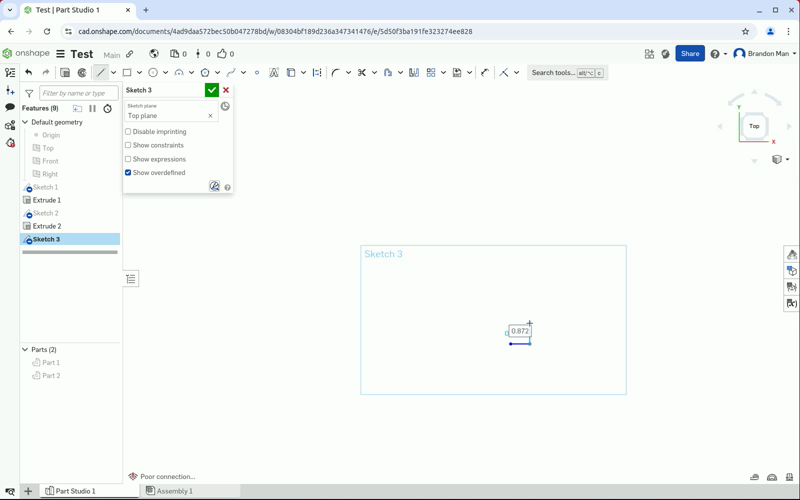
scroll(6)
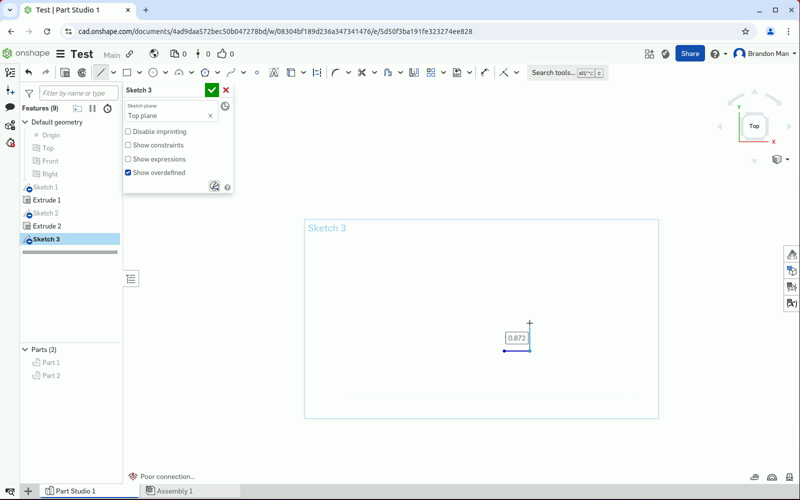
scroll(6)
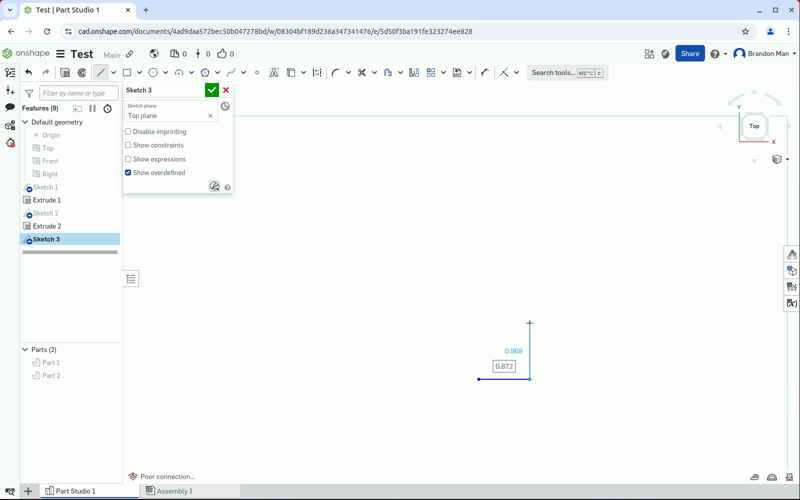
click(529, 322)
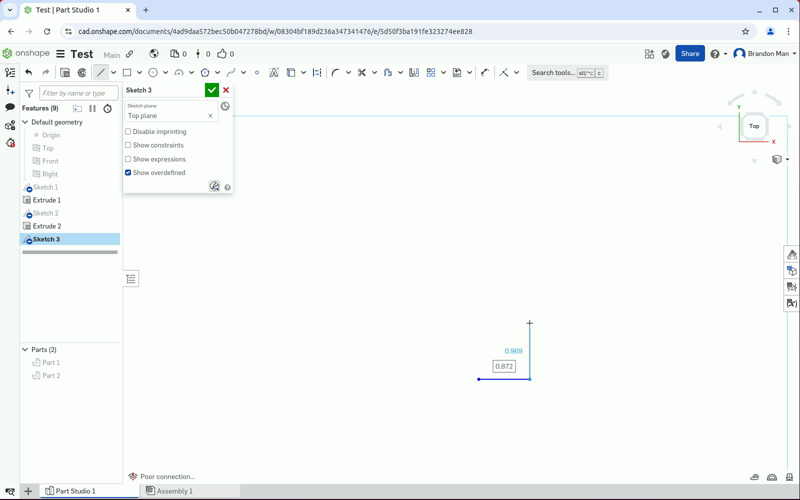
scroll(-6)
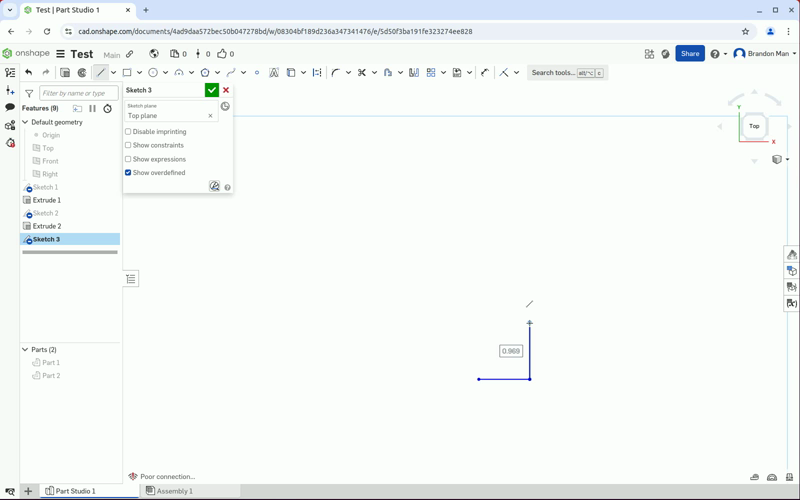
scroll(-6)
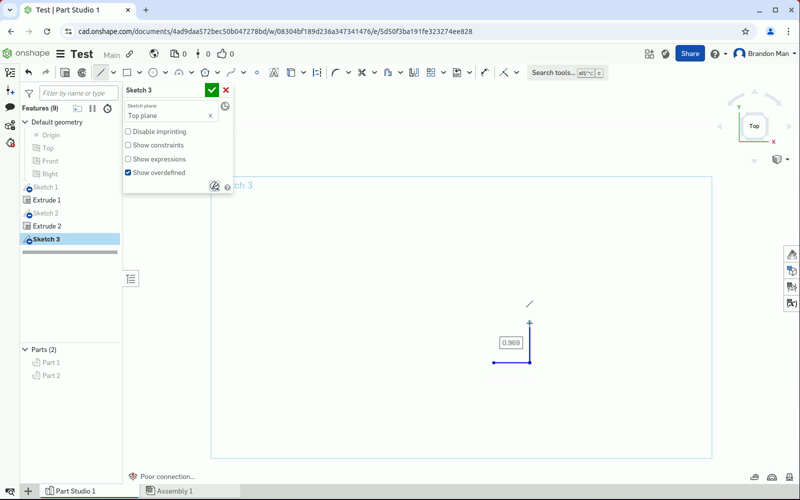
scroll(-6)
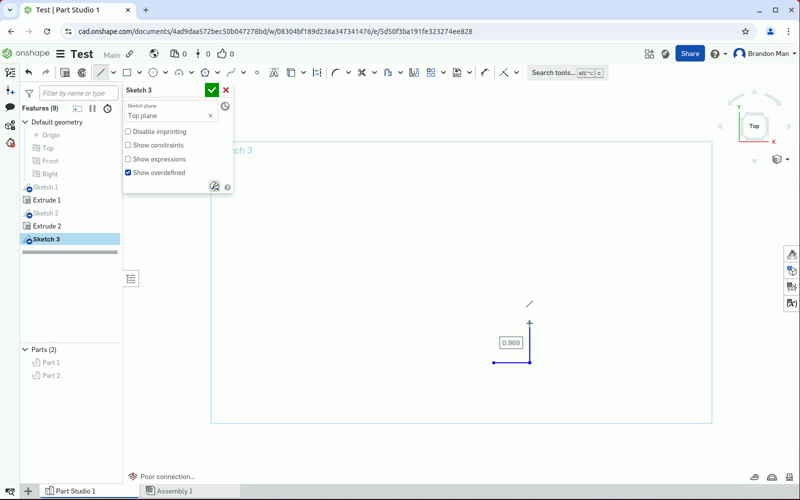
scroll(-6)
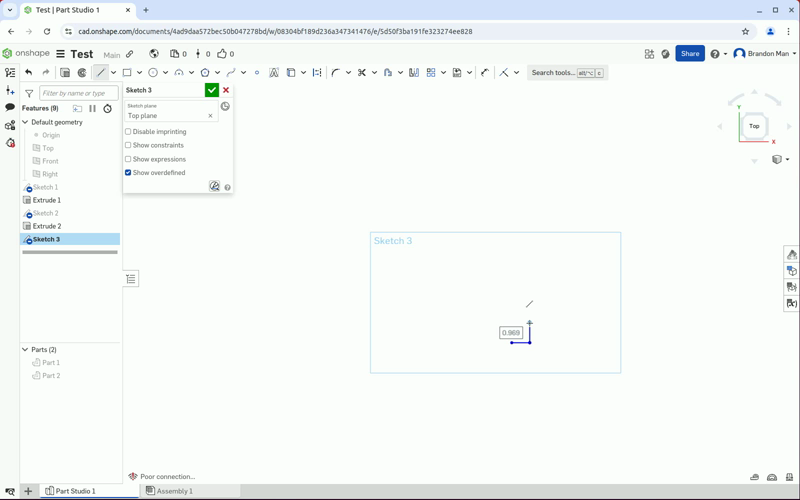
scroll(-6)
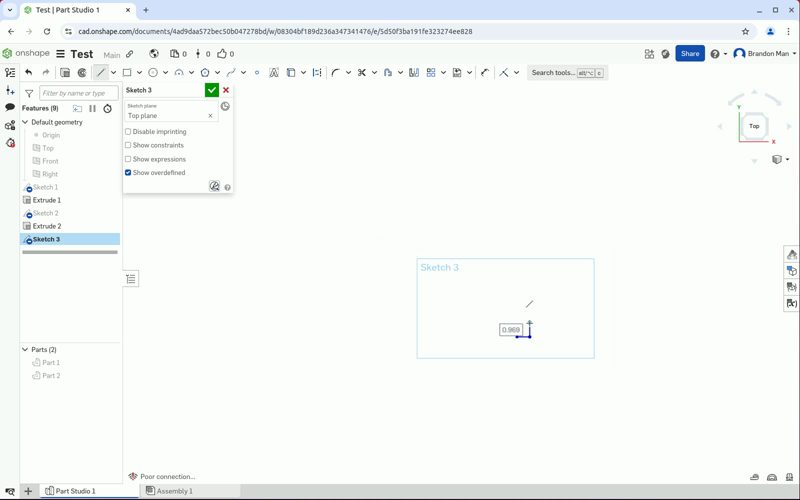
scroll(-6)
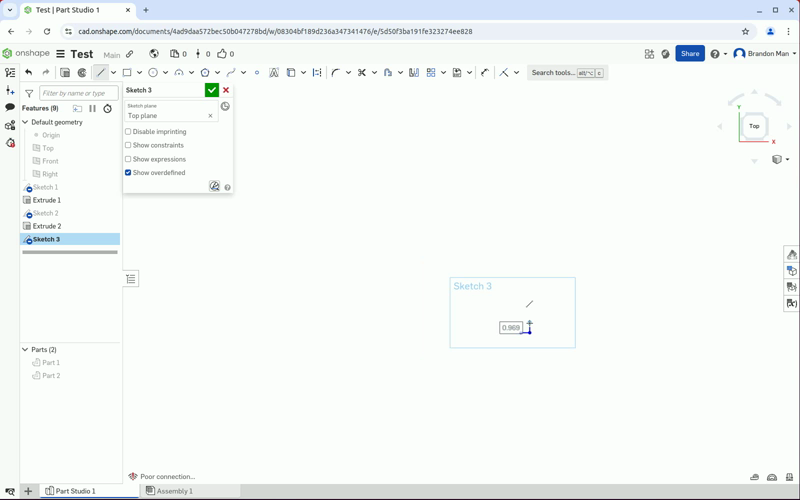
scroll(-6)
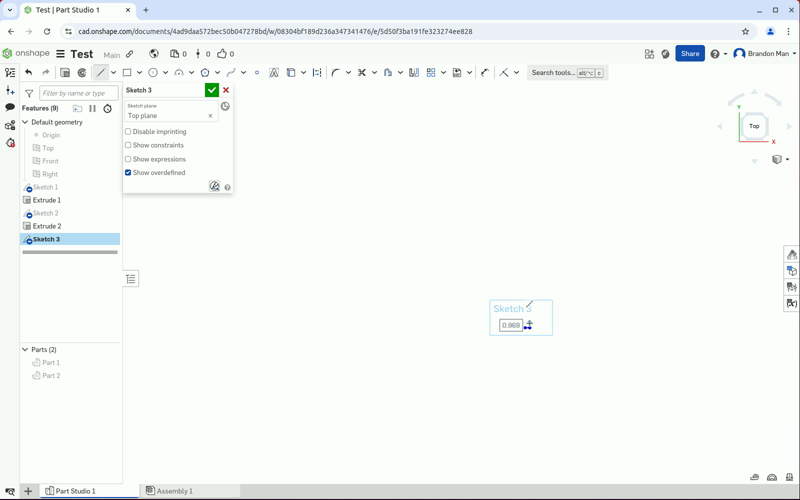
key_up(shift)
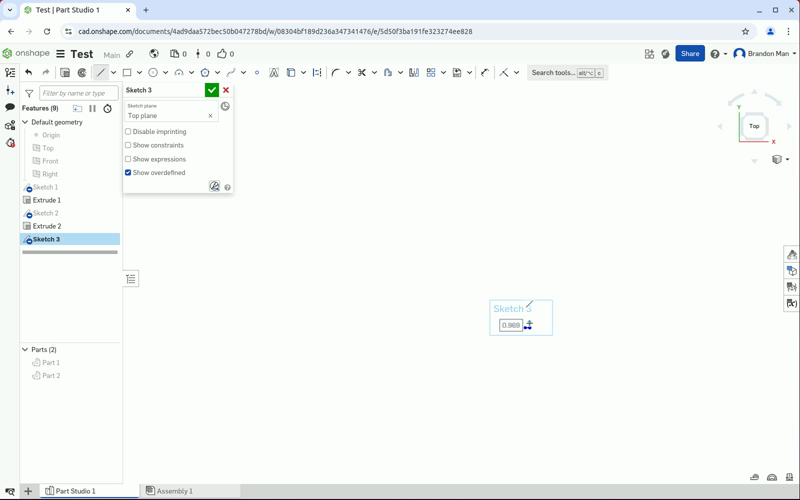
key_down(shift)
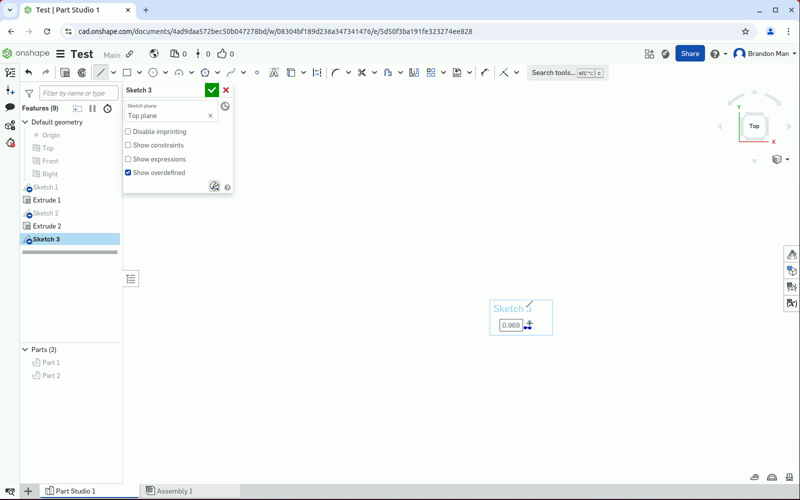
mouse_move(559, 322)
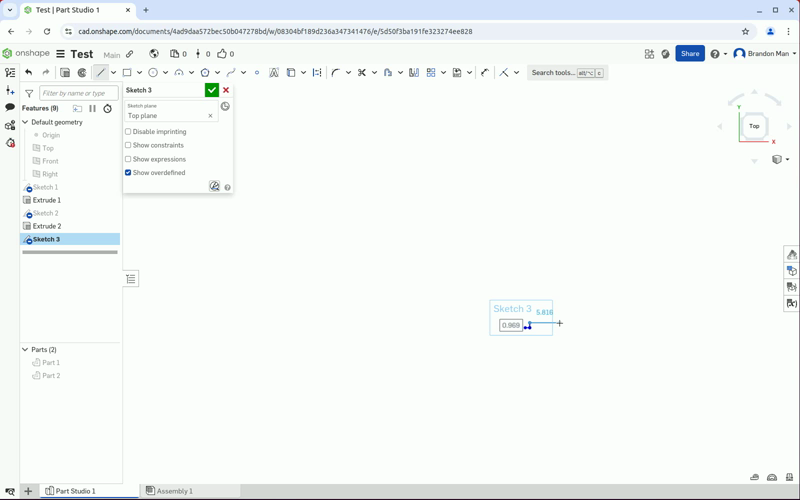
mouse_move(525, 322)
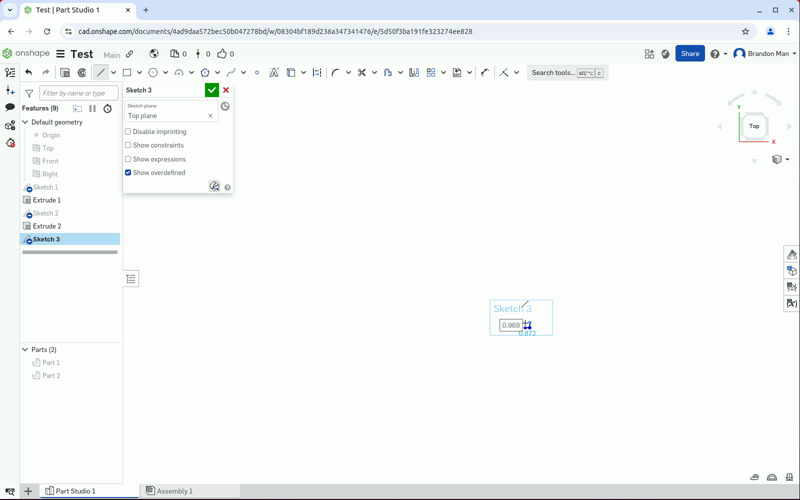
scroll(6)
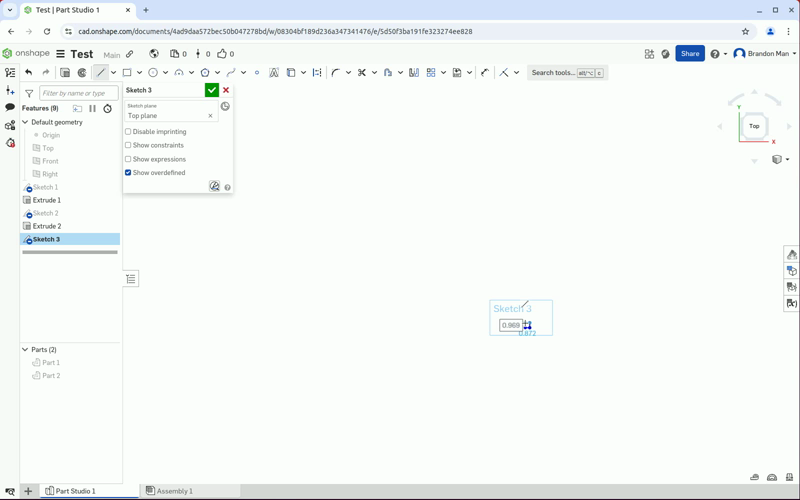
scroll(6)
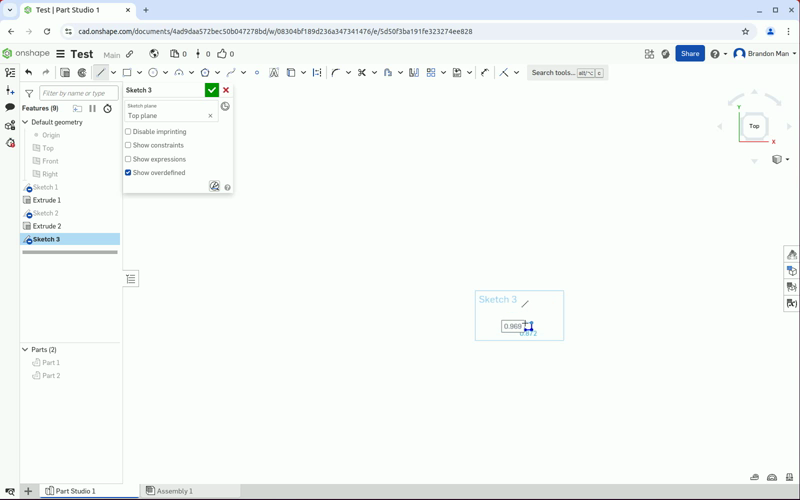
scroll(6)
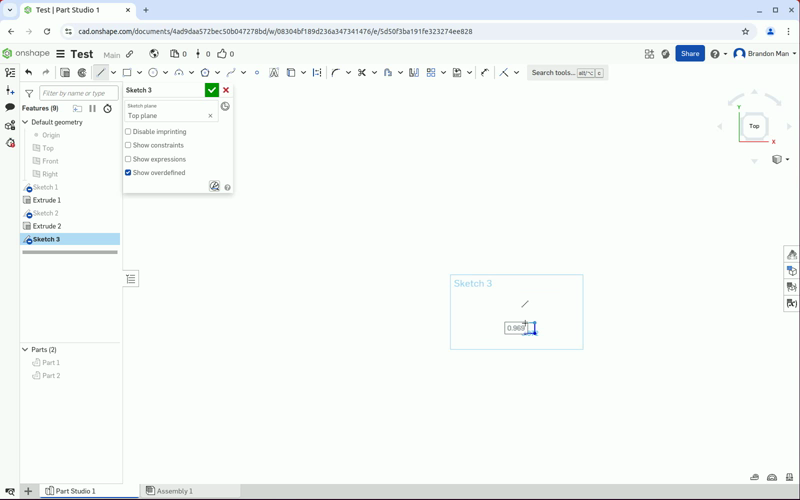
scroll(6)
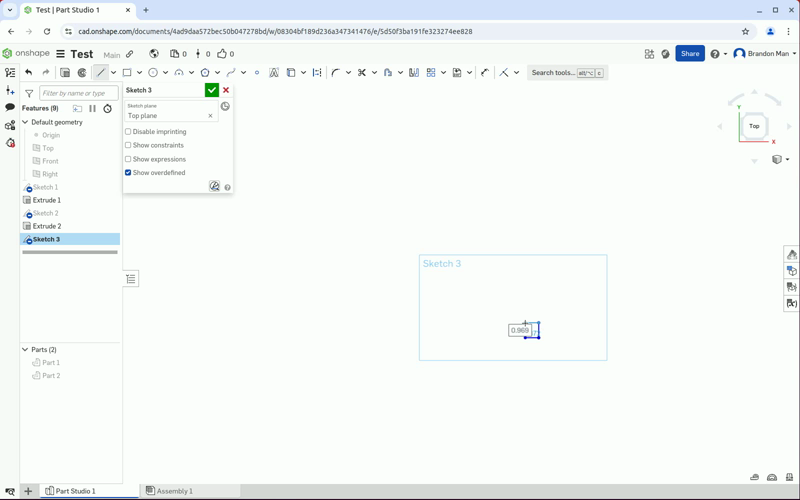
scroll(6)
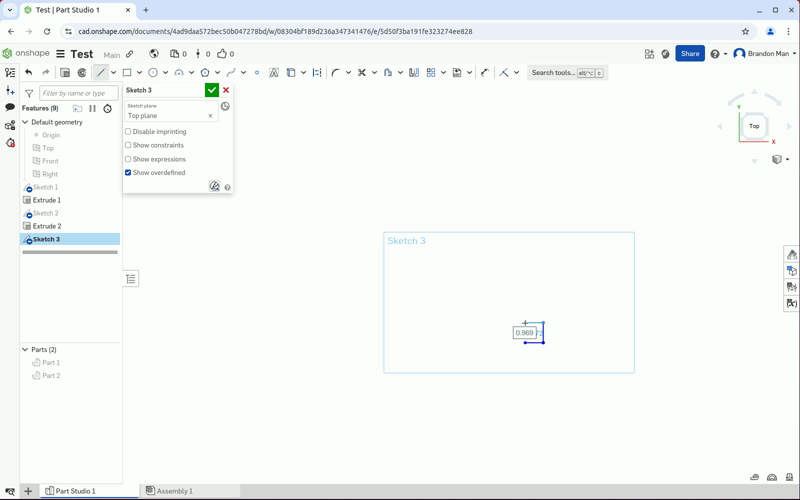
scroll(6)
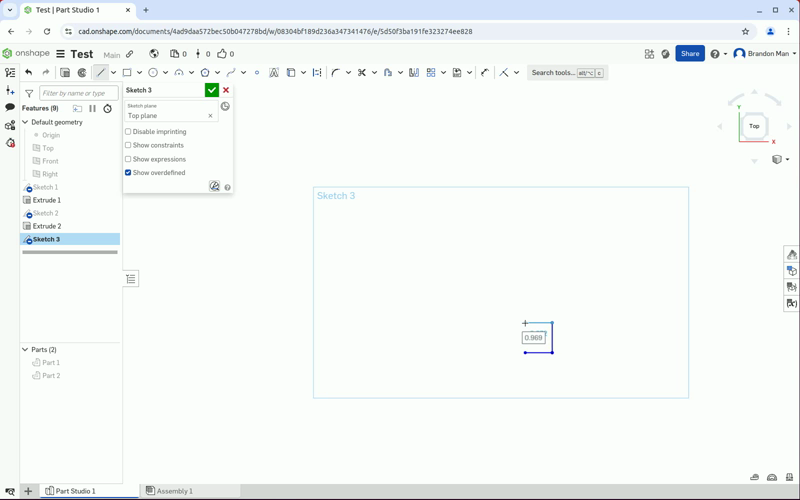
scroll(6)
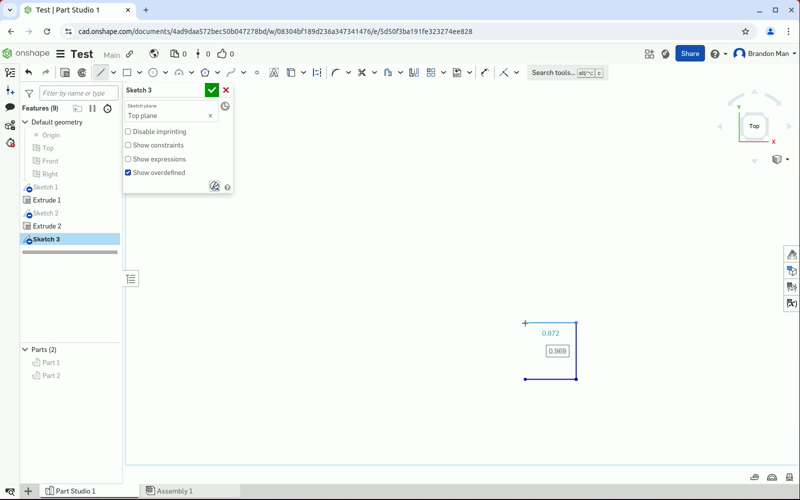
click(525, 322)
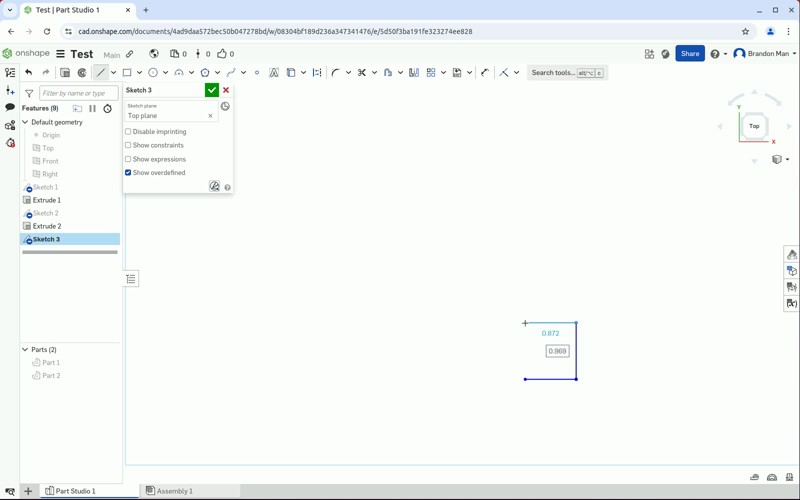
scroll(-6)
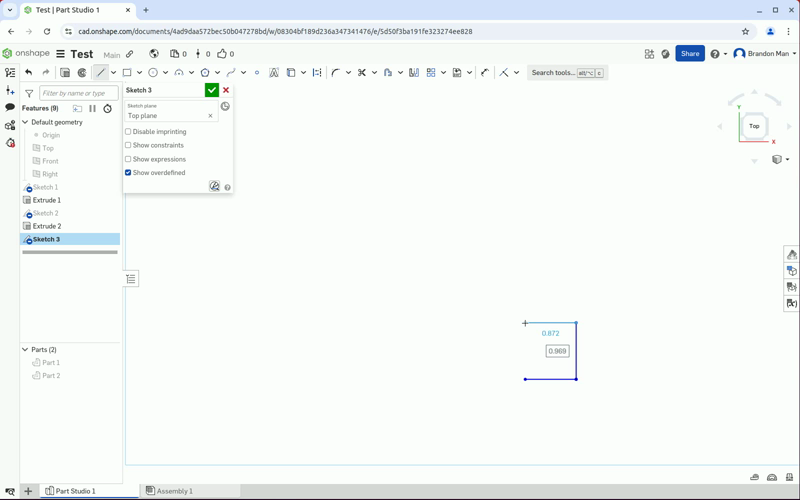
scroll(-6)
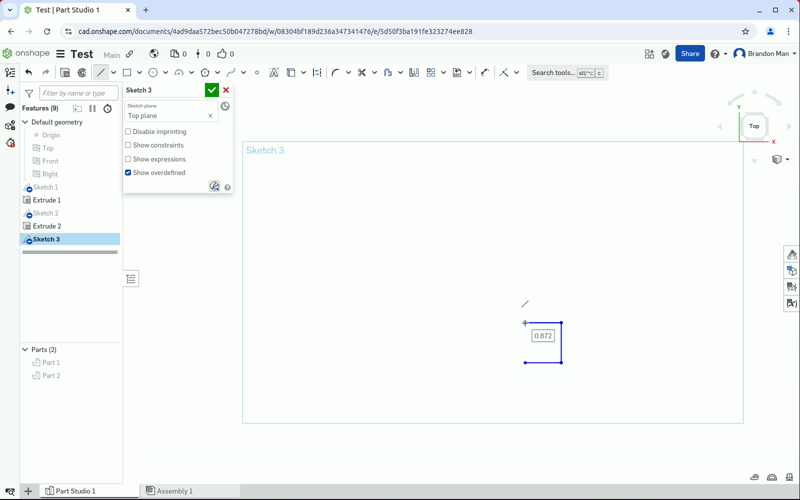
scroll(-6)
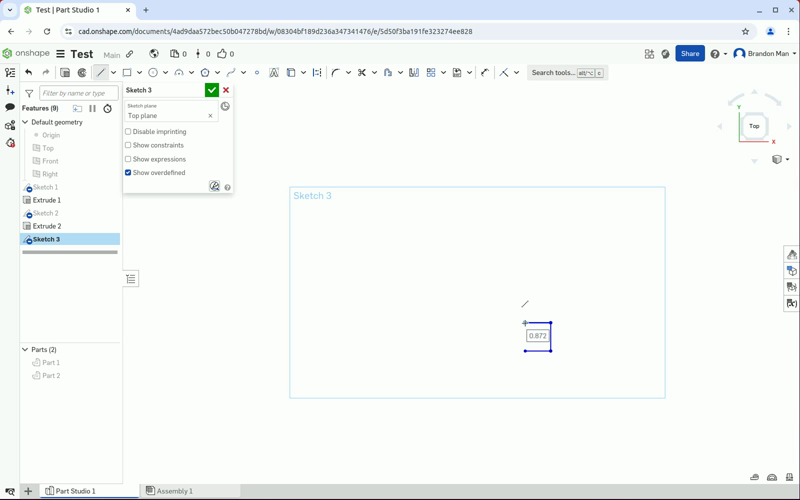
scroll(-6)
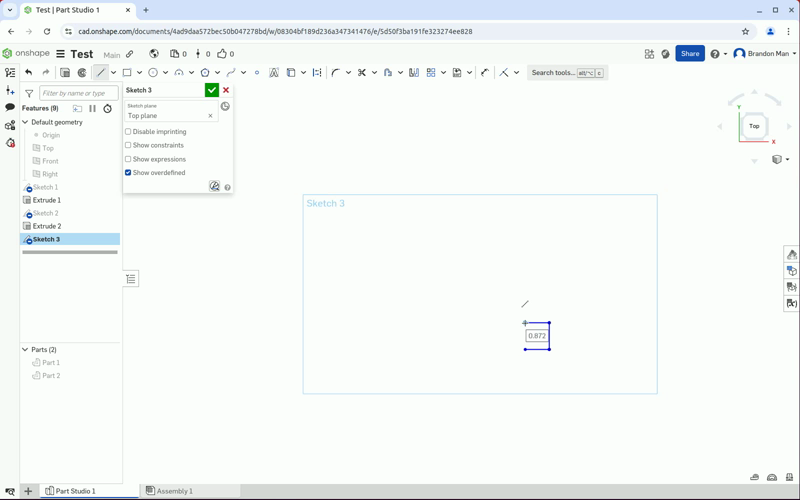
scroll(-6)
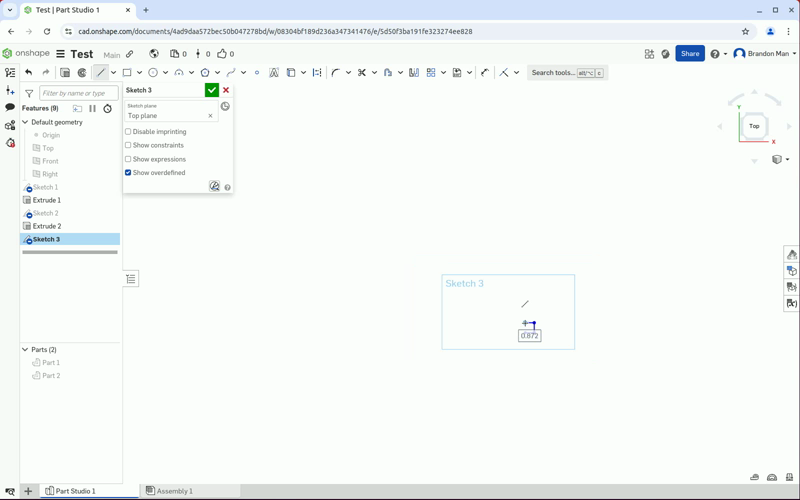
scroll(-6)
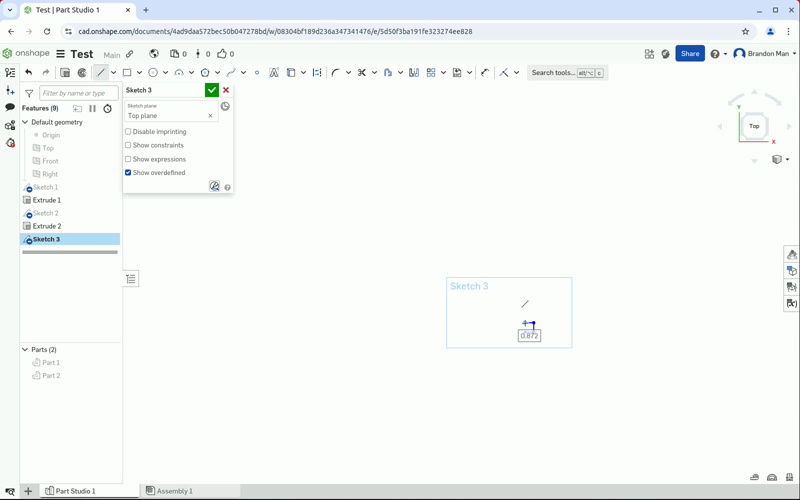
scroll(-6)
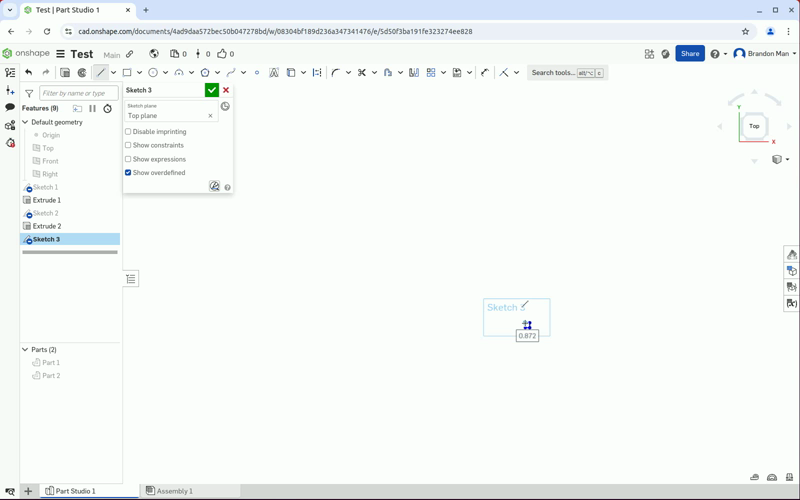
key_up(shift)
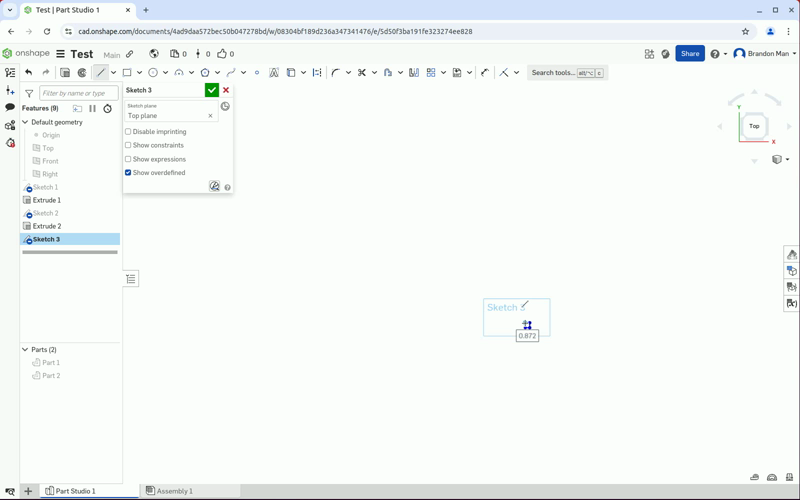
mouse_move(555, 322)
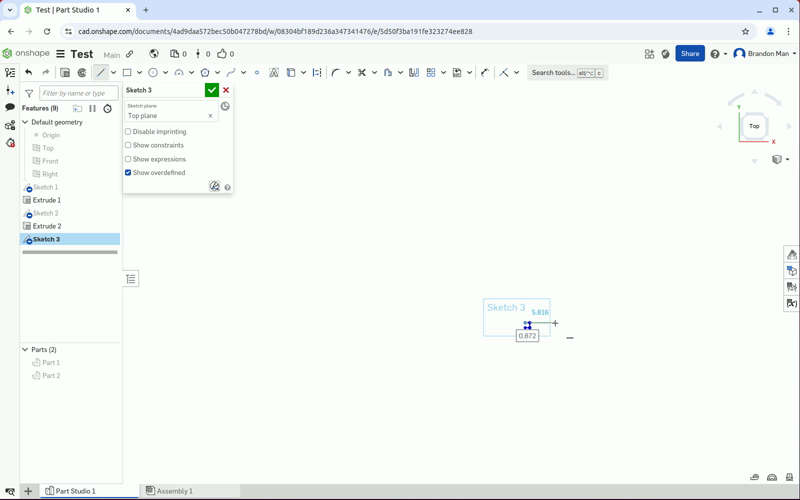
key_down(shift)
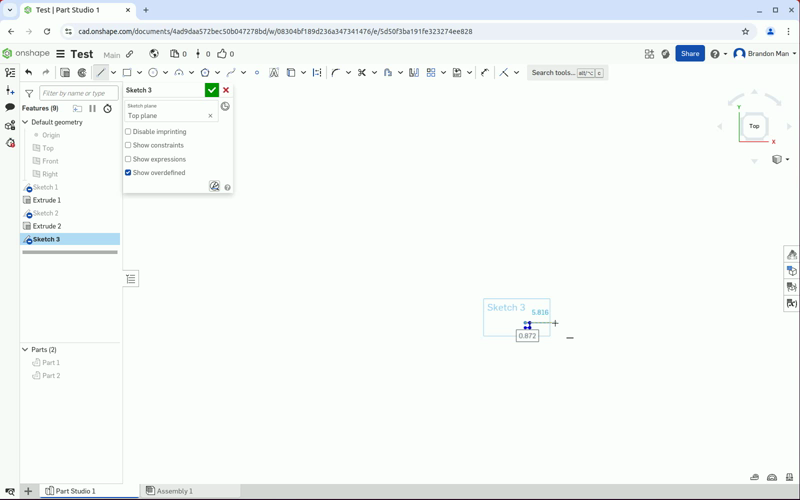
mouse_move(525, 327)
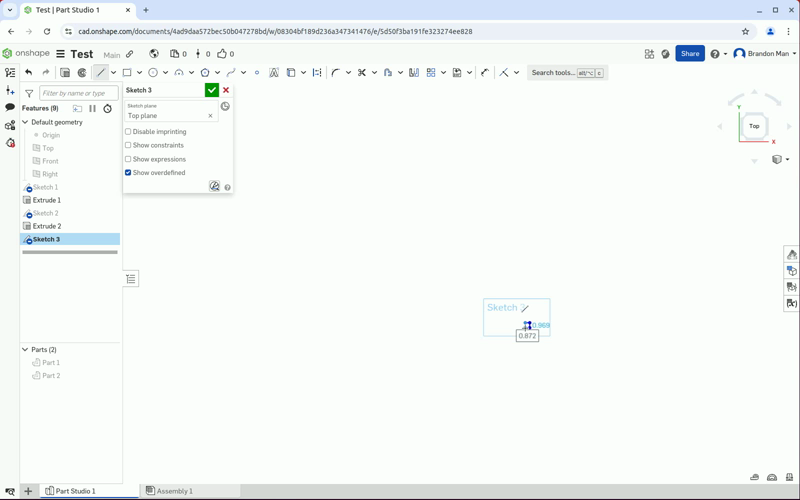
scroll(6)
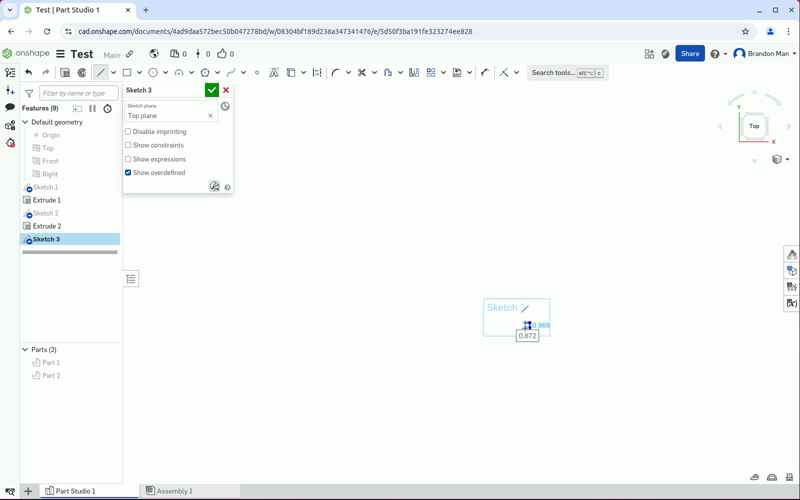
scroll(6)
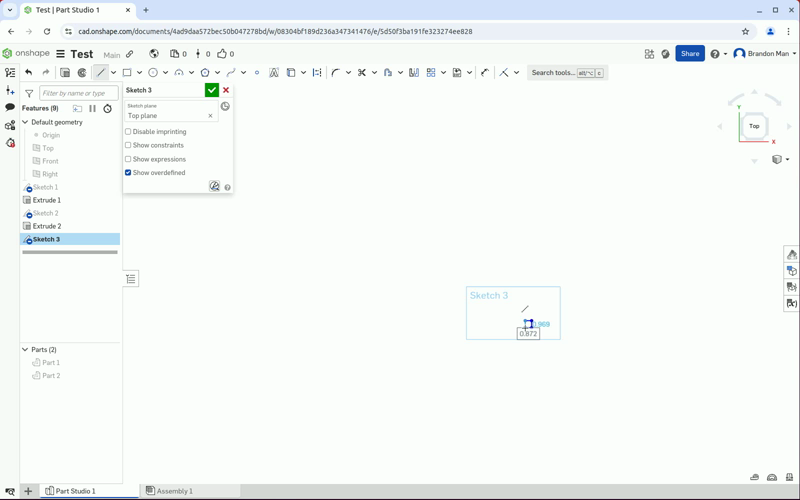
scroll(6)
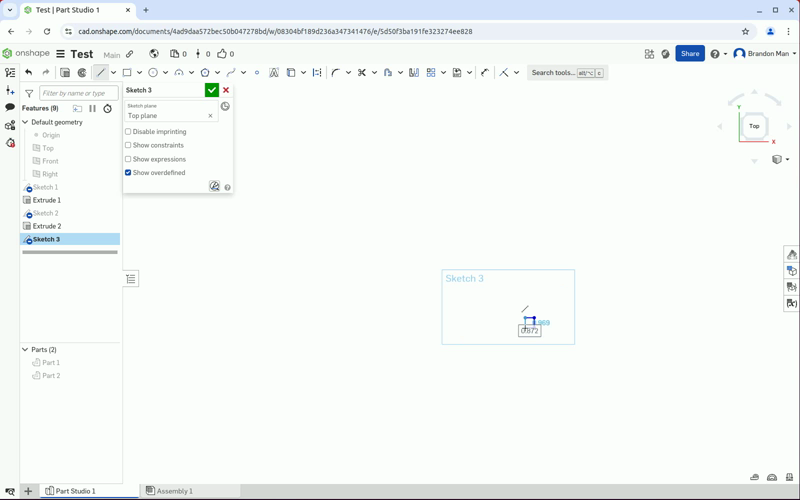
scroll(6)
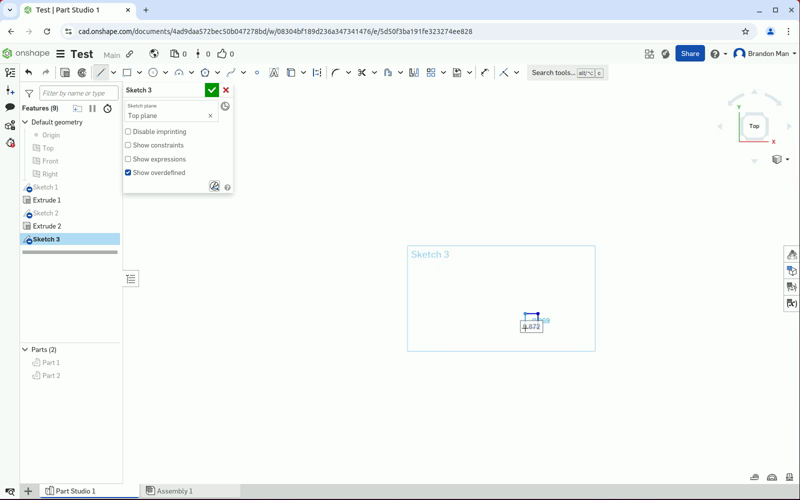
scroll(6)
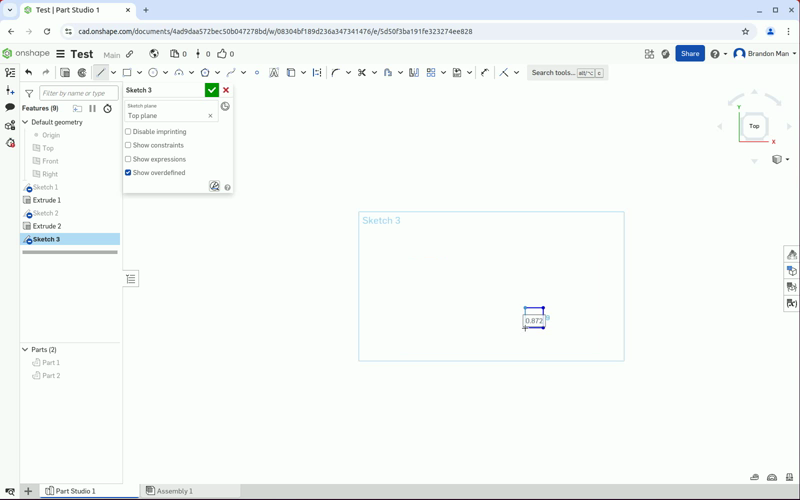
scroll(6)
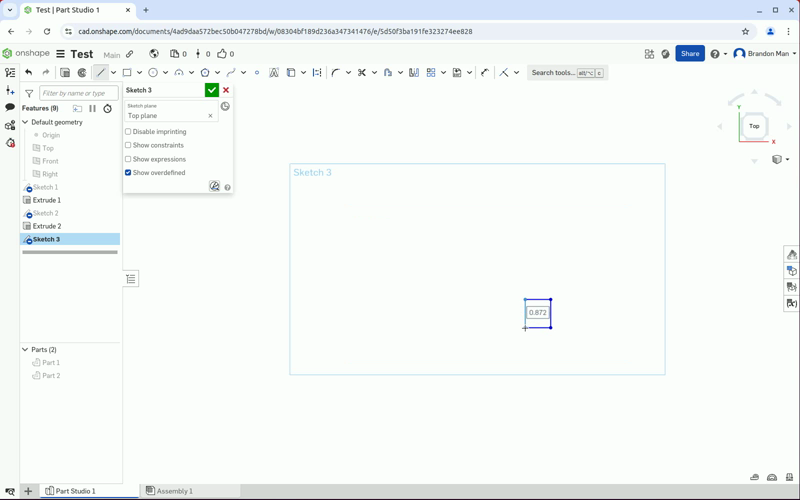
scroll(6)
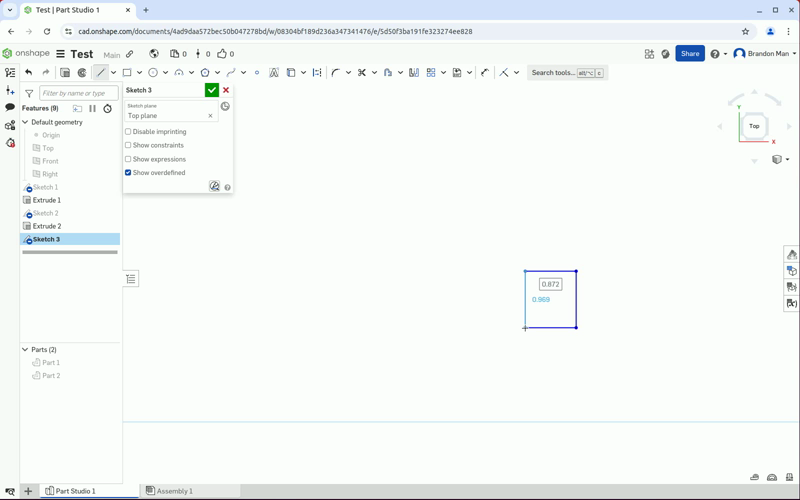
key_up(shift)
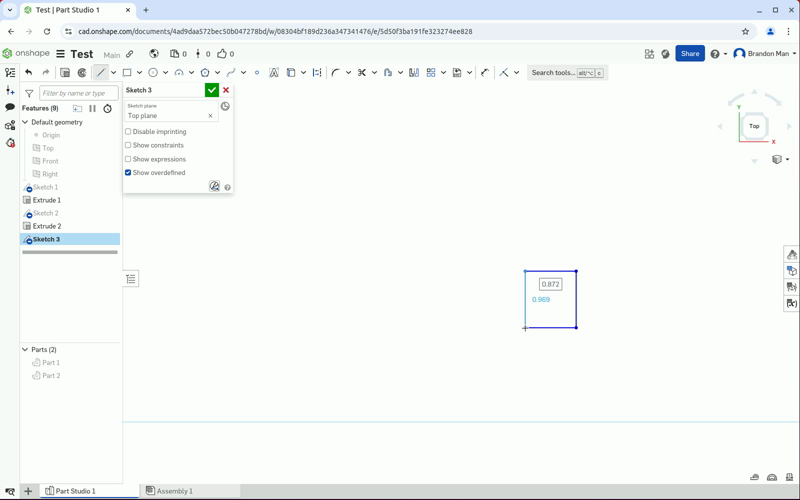
click(525, 327)
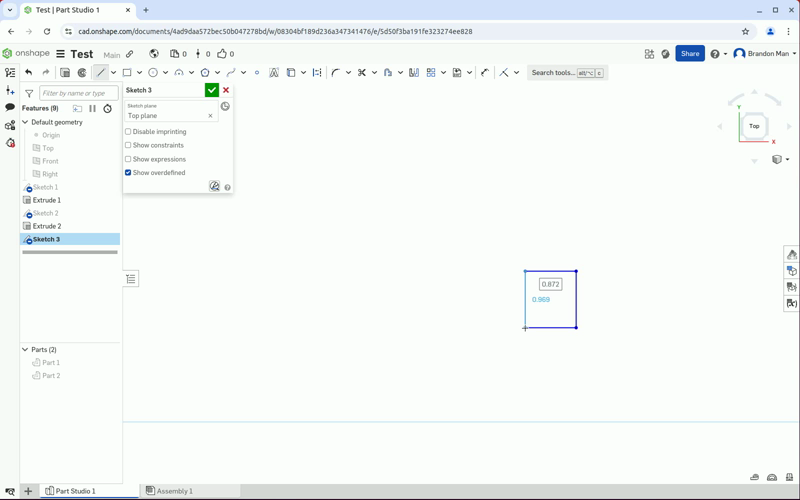
scroll(-6)
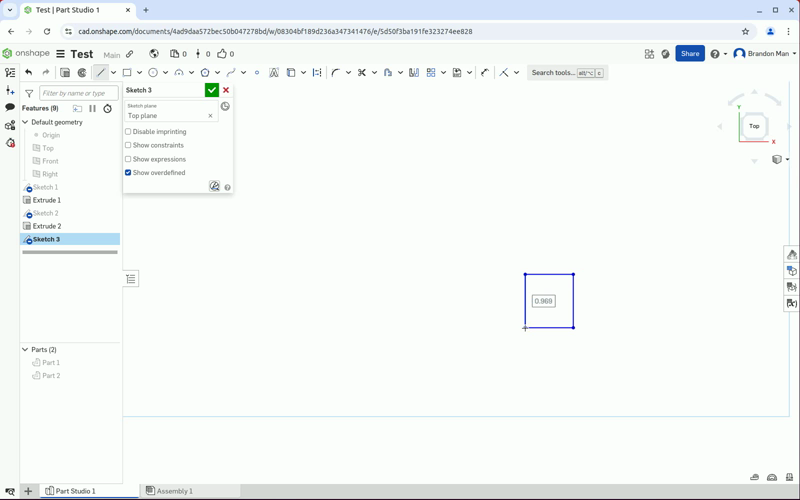
scroll(-6)
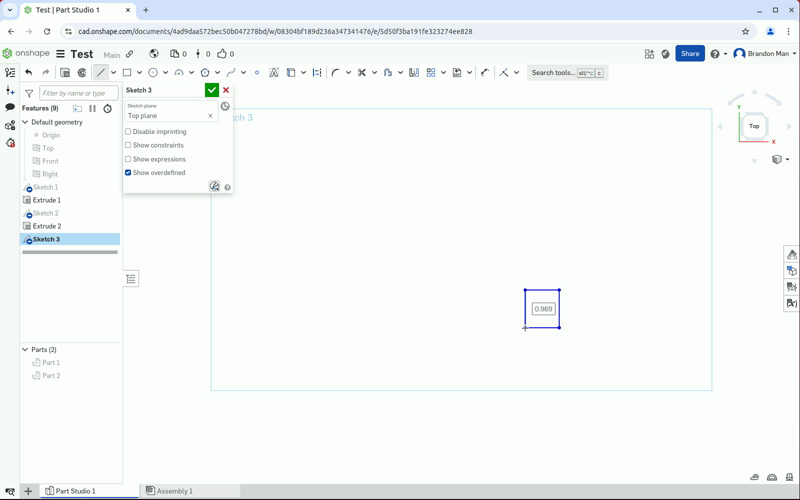
scroll(-6)
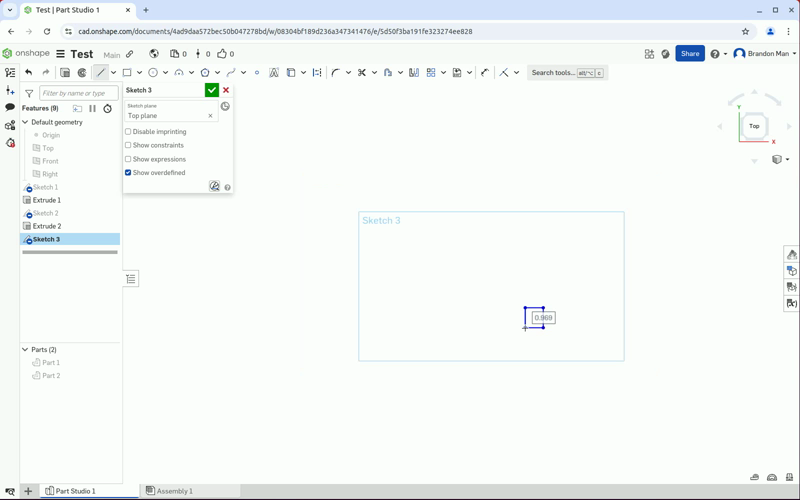
scroll(-6)
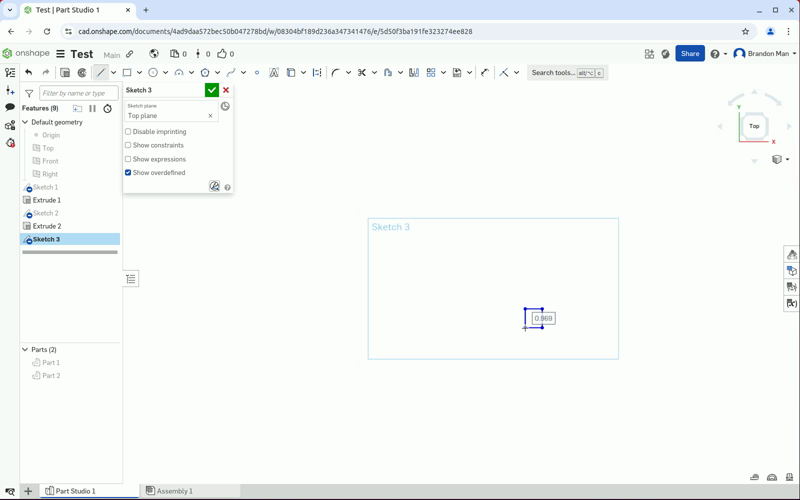
scroll(-6)
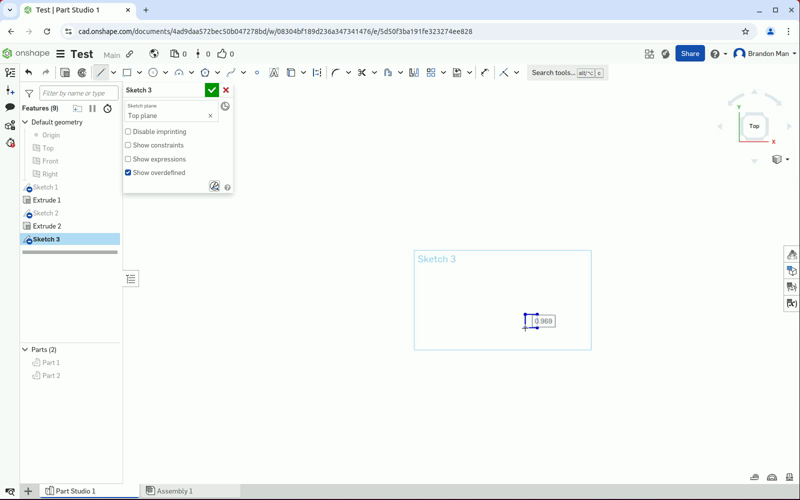
scroll(-6)
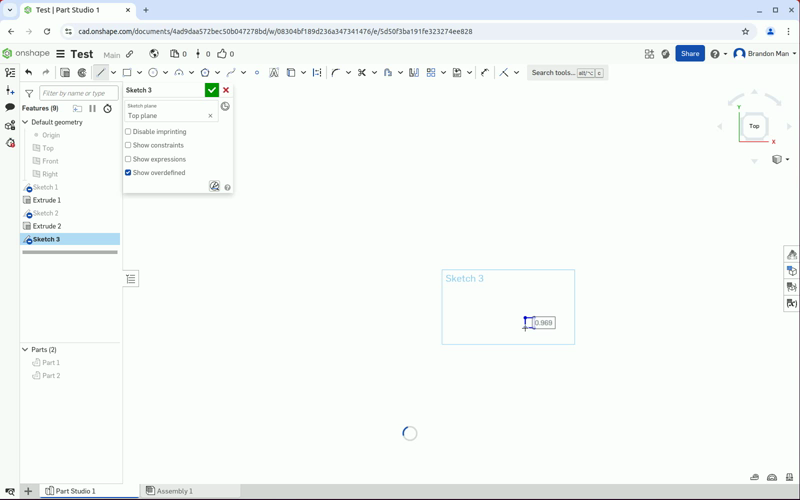
scroll(-6)
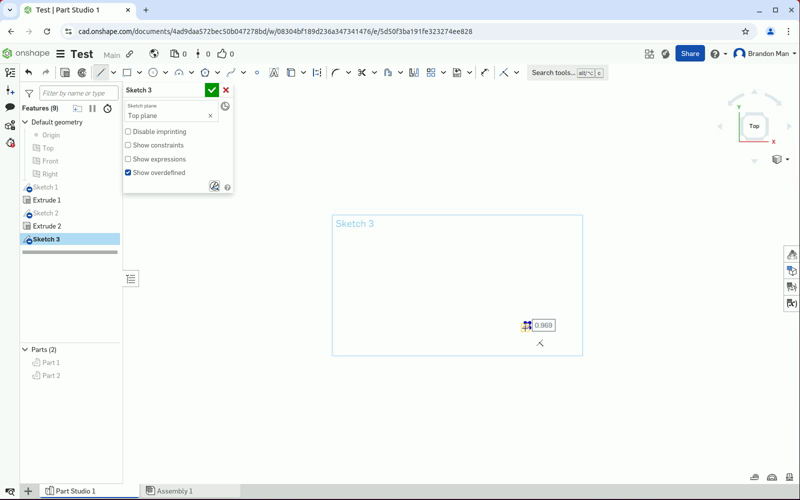
key(esc)
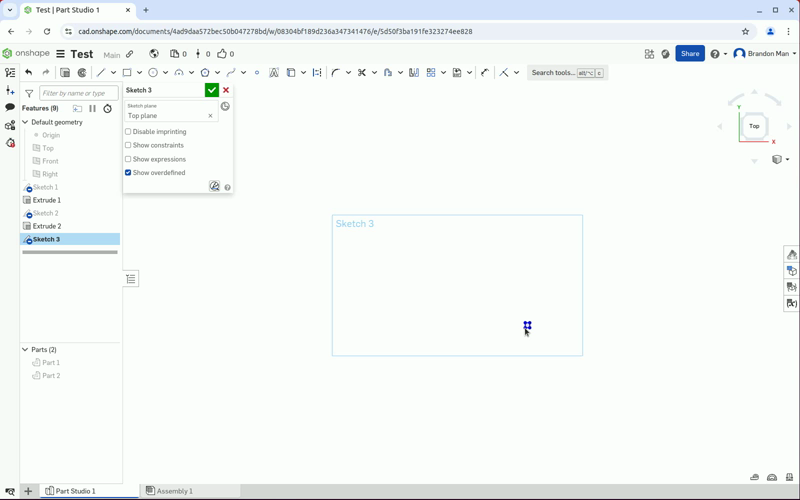
mouse_move(529, 324)
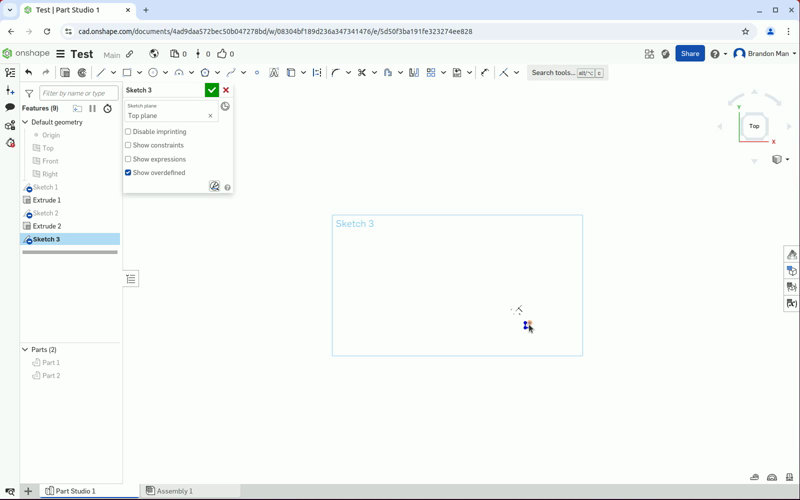
scroll(6)
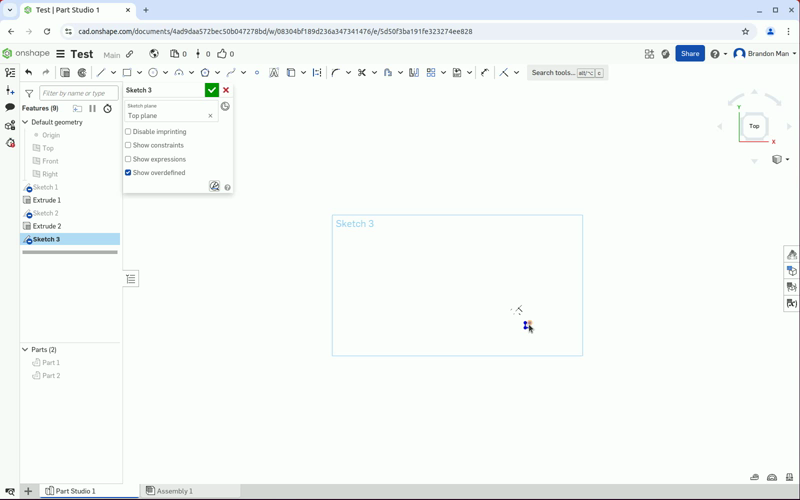
scroll(6)
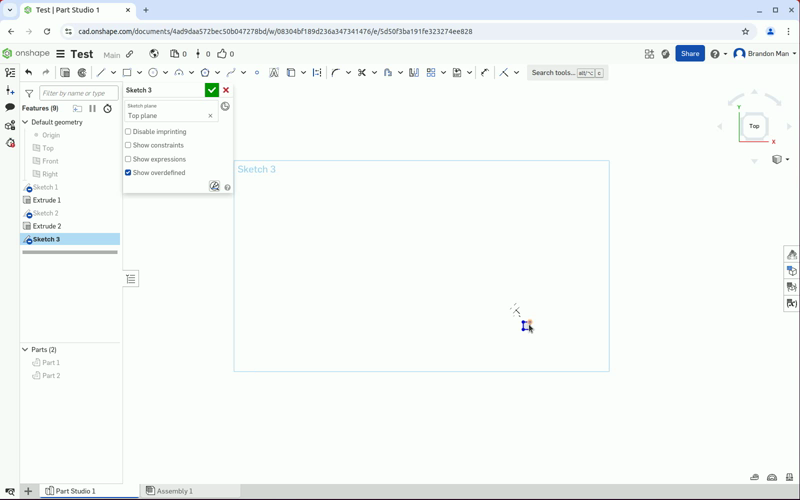
scroll(6)
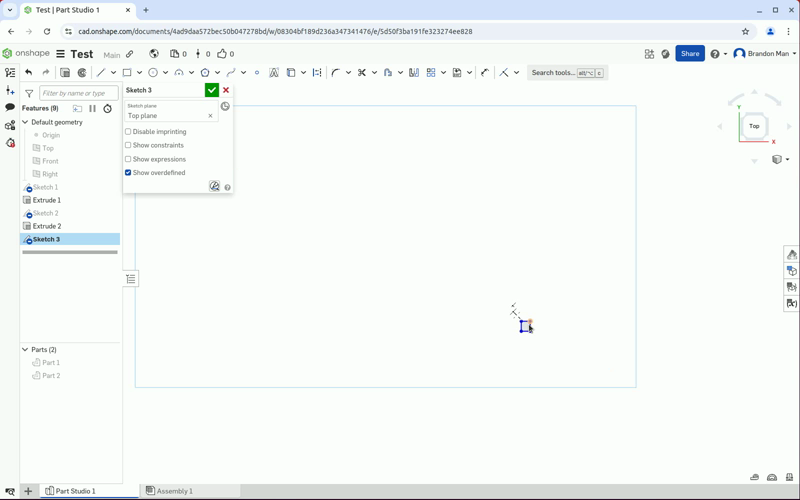
scroll(6)
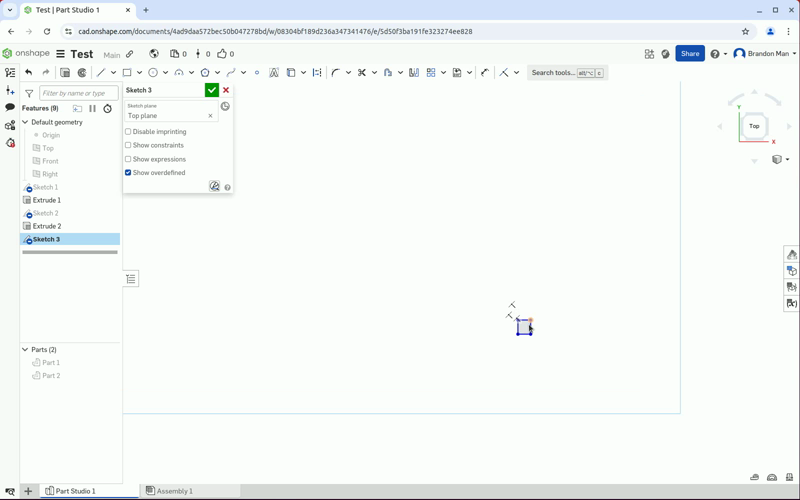
scroll(6)
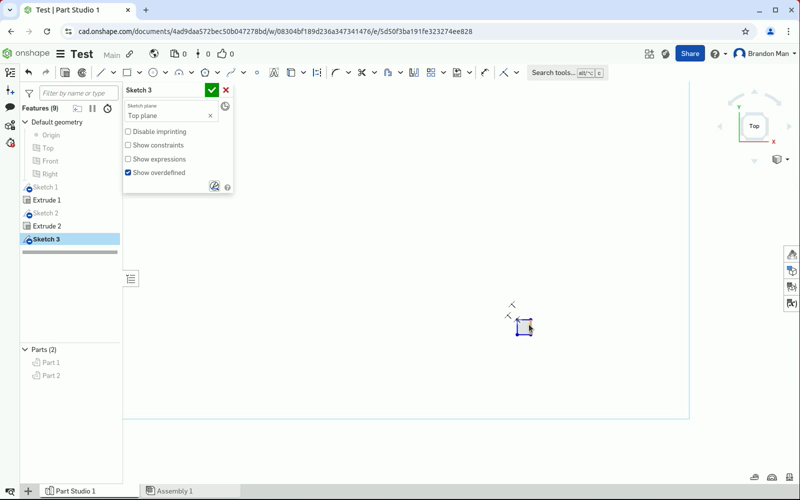
scroll(6)
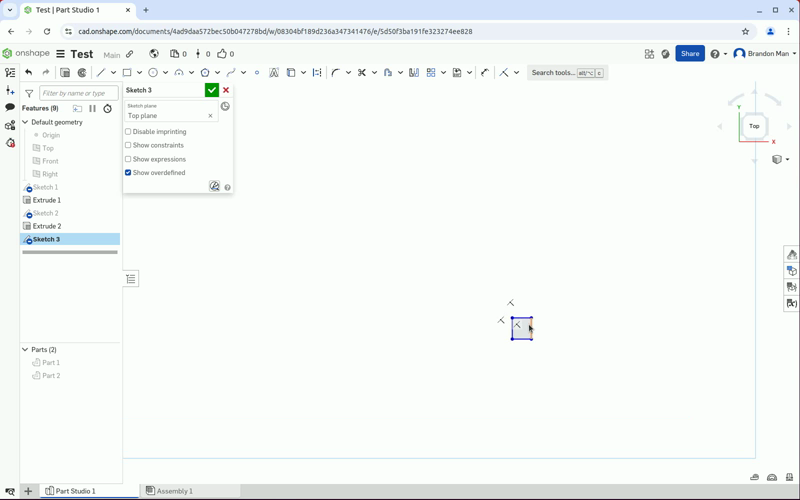
scroll(6)
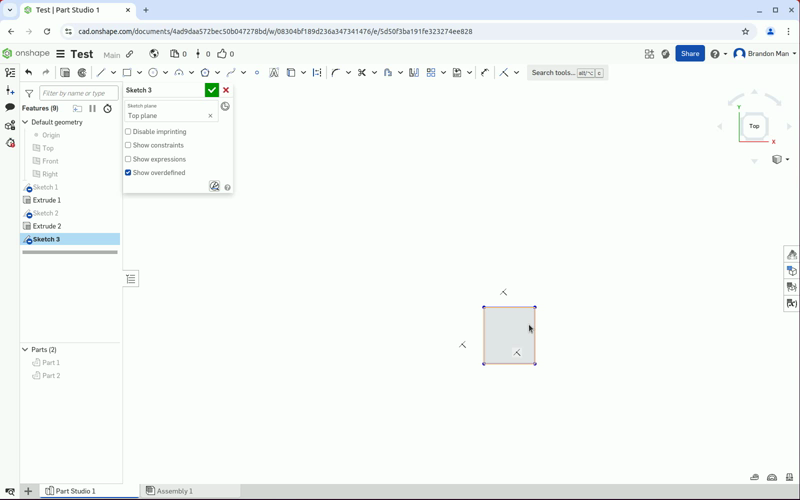
click(529, 324)
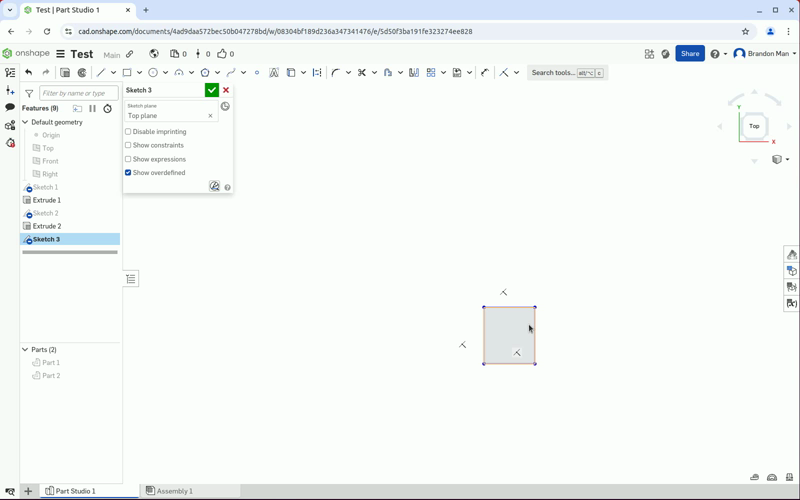
scroll(-6)
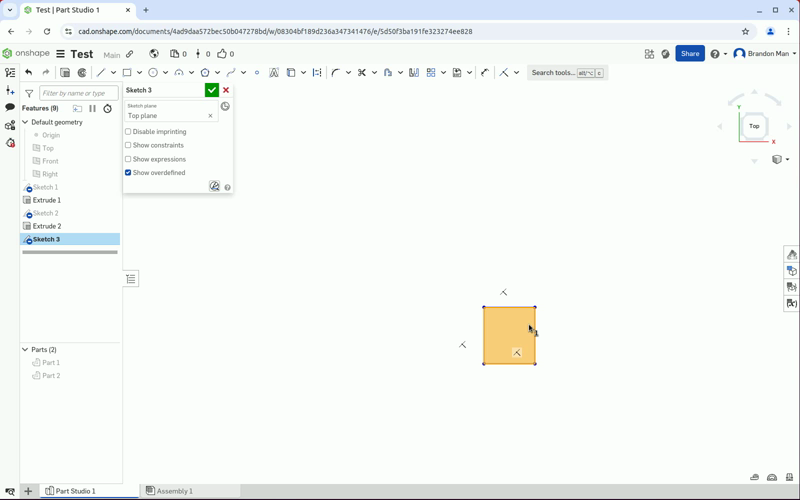
scroll(-6)
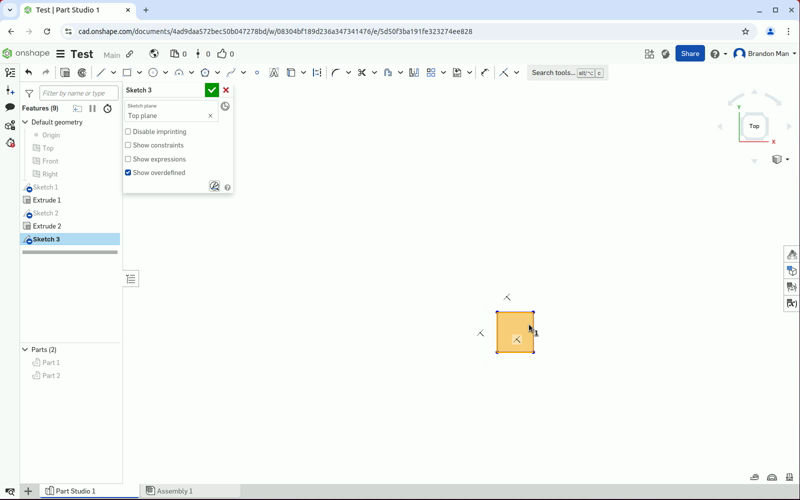
scroll(-6)
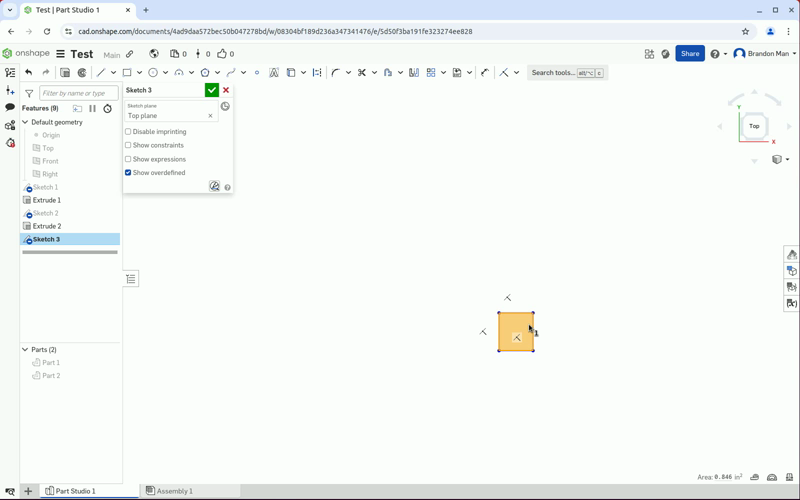
scroll(-6)
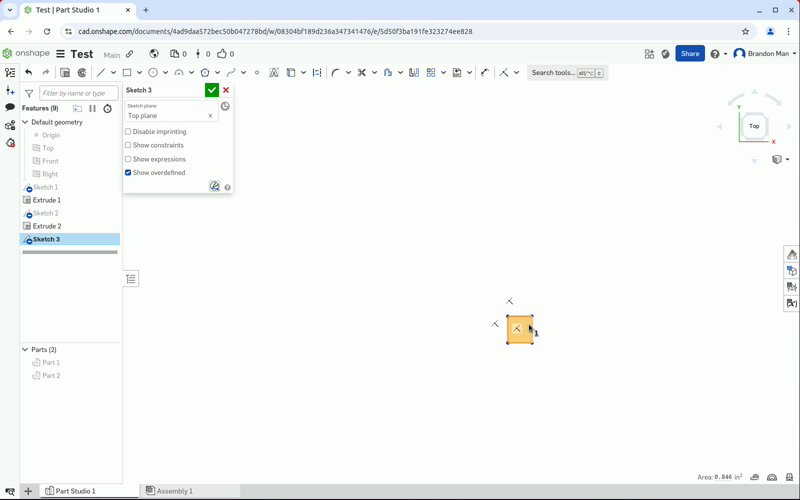
scroll(-6)
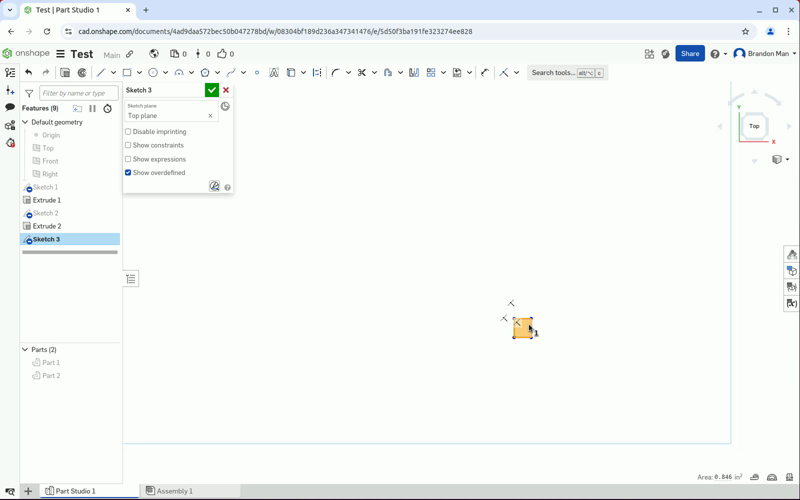
scroll(-6)
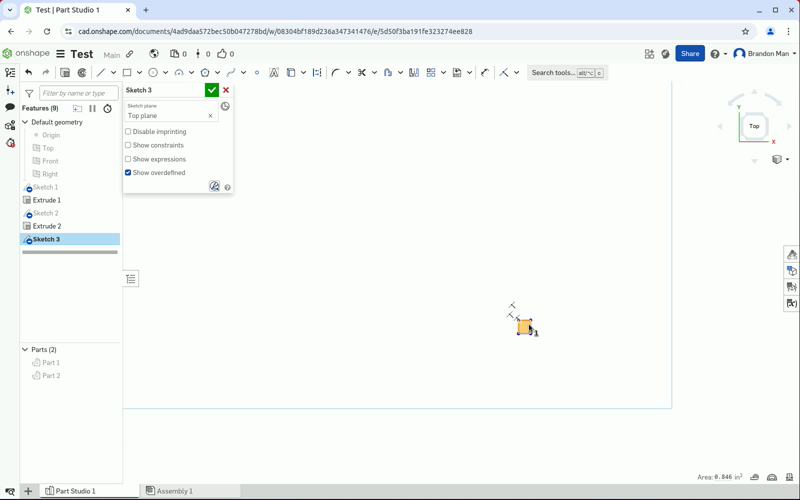
scroll(-6)
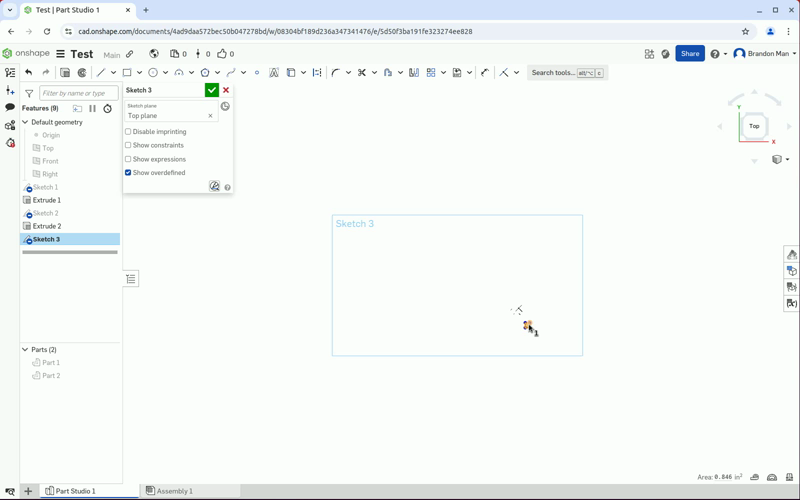
mouse_move(73, 352)
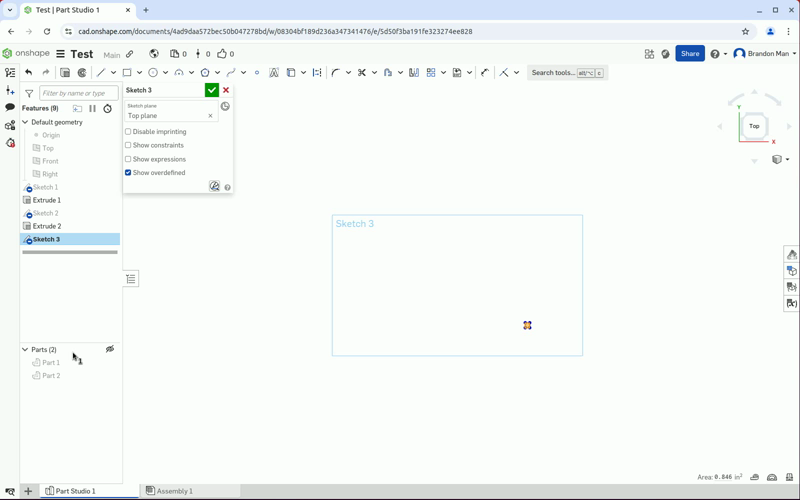
key(shift+y)
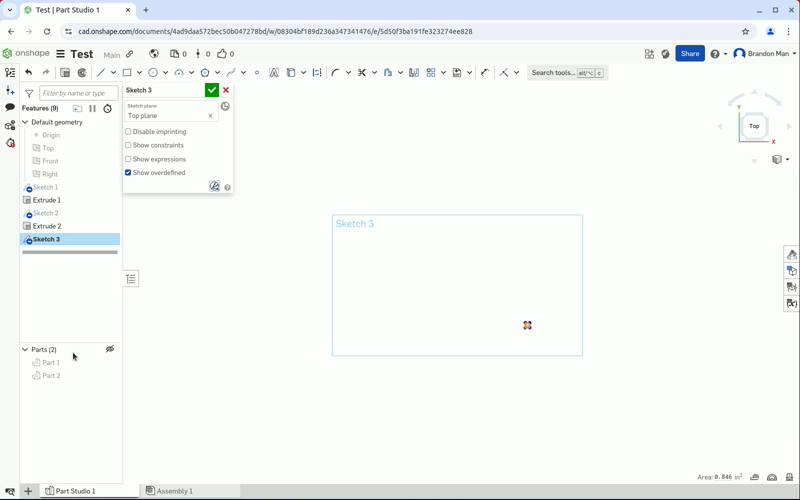
key(shift+e)
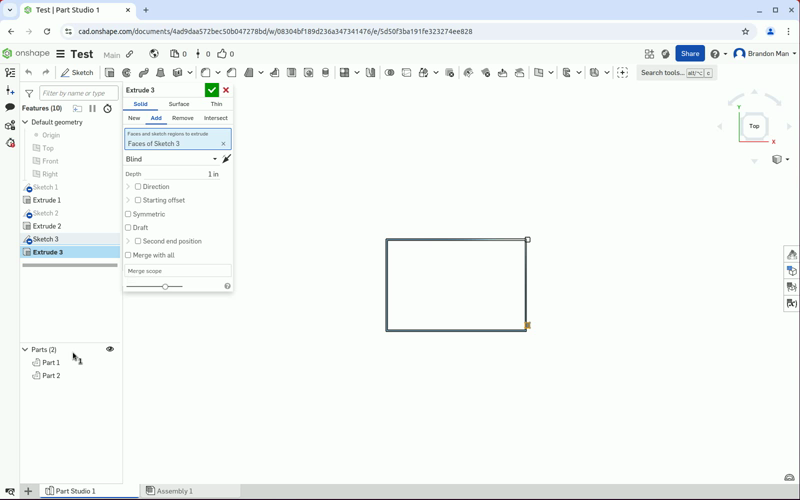
mouse_move(143, 106)
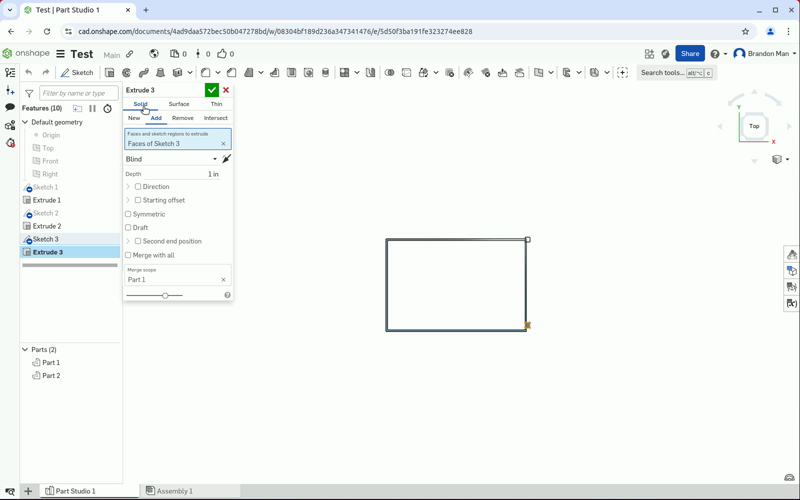
click(143, 106)
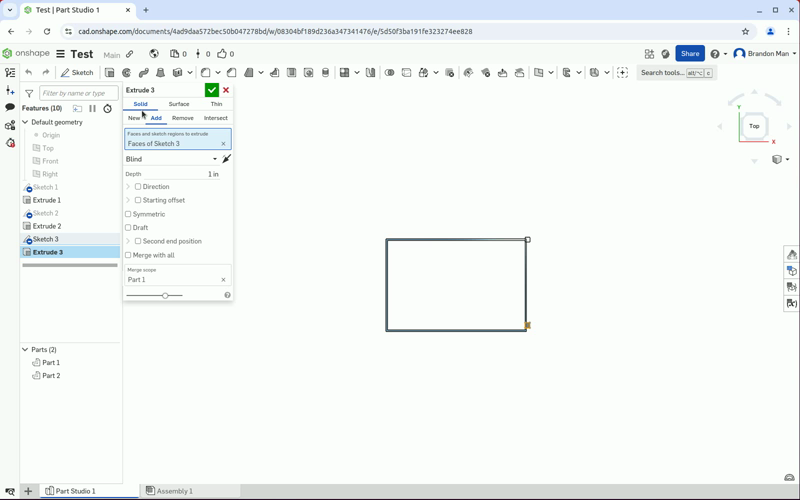
mouse_move(137, 120)
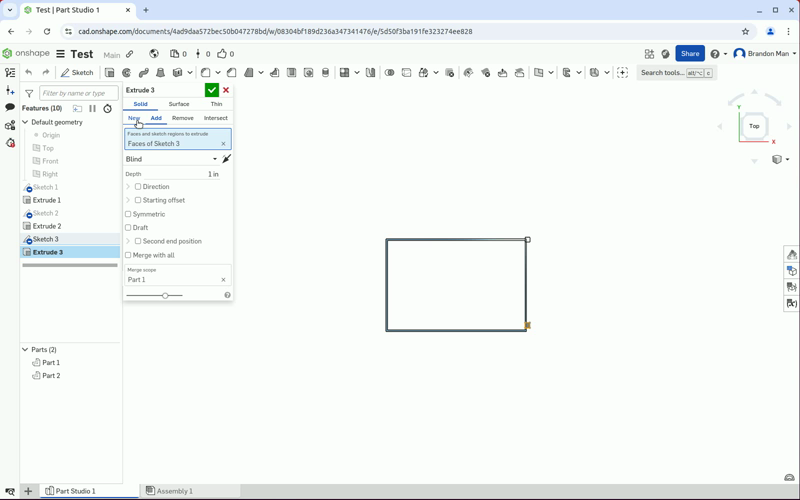
click(137, 120)
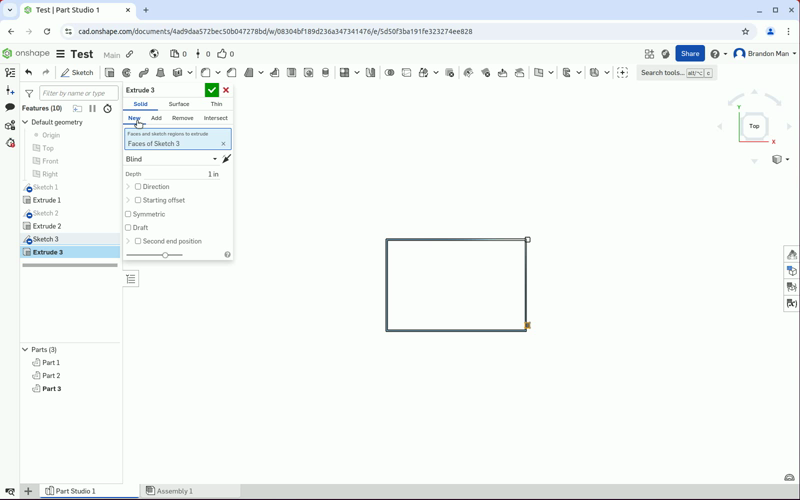
key(tab, 4)
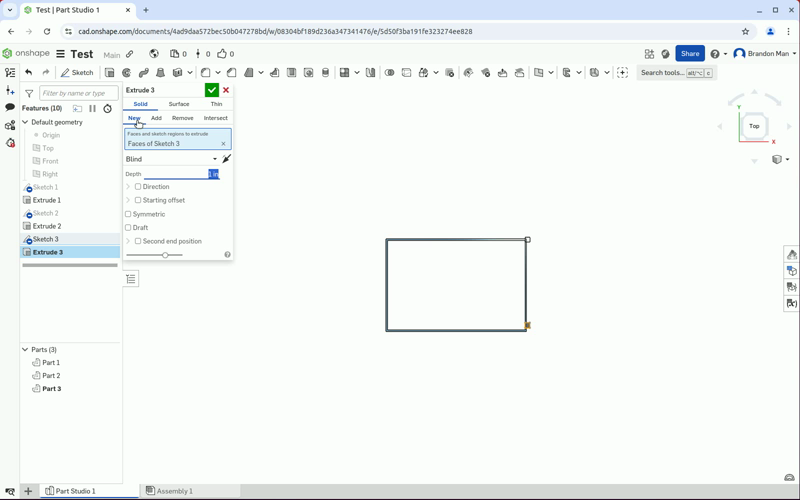
text(-23.108)
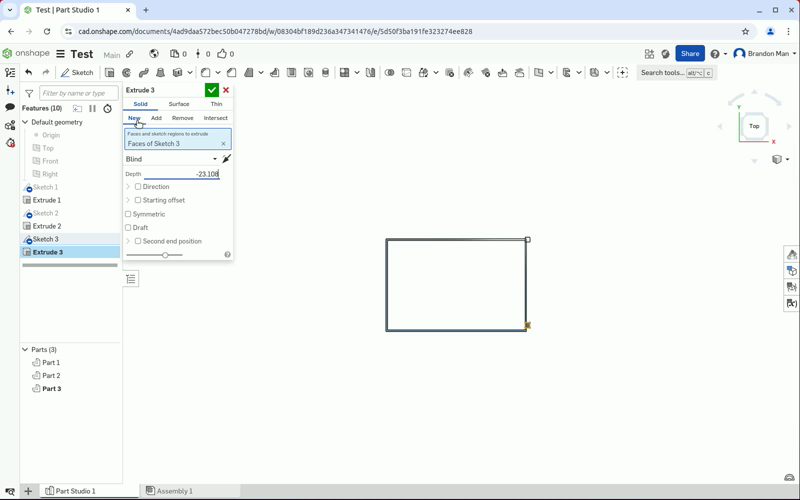
key(enter)
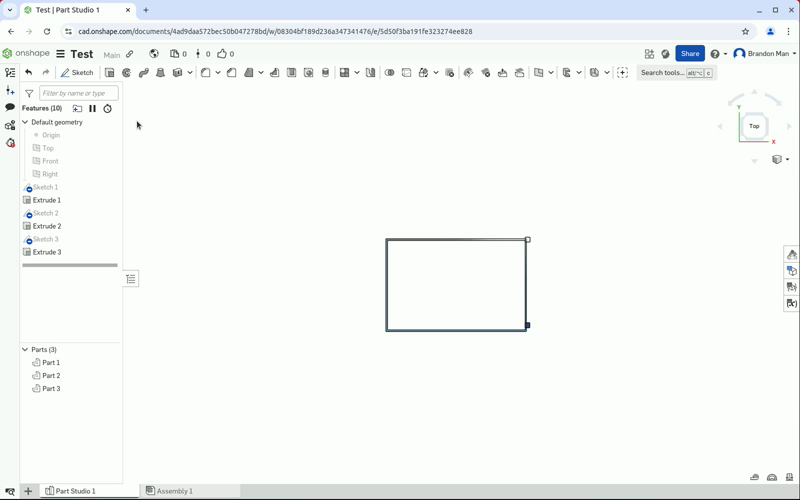
key(shift+h)
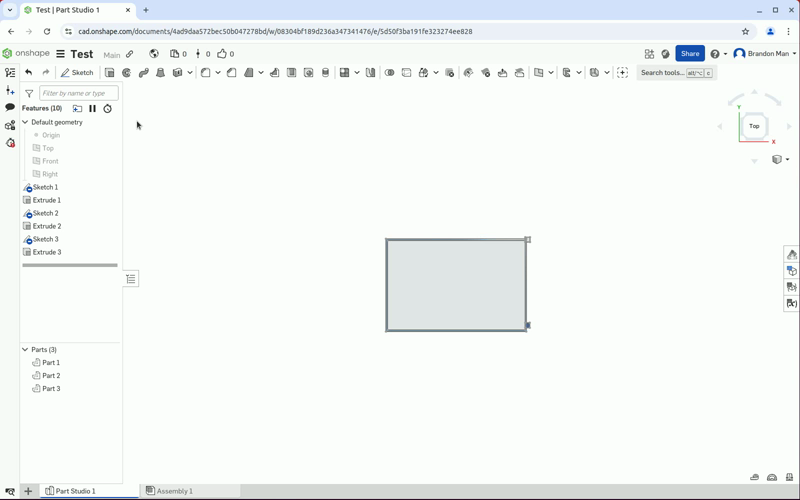
key(shift+h)
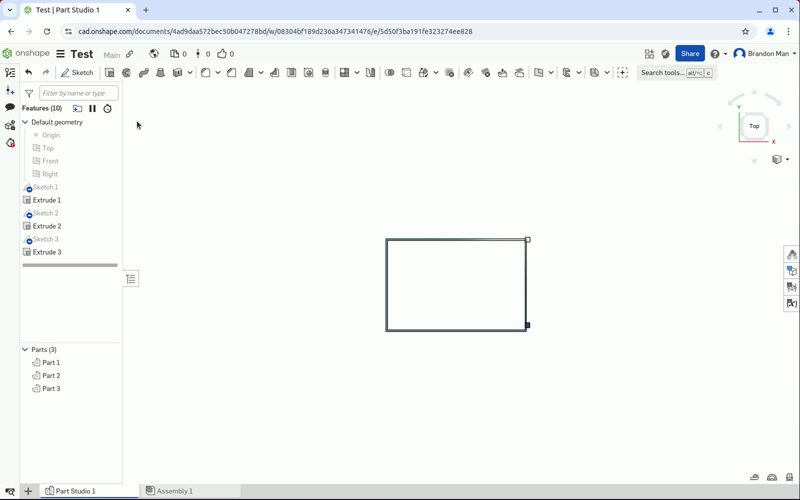
mouse_move(73, 189)
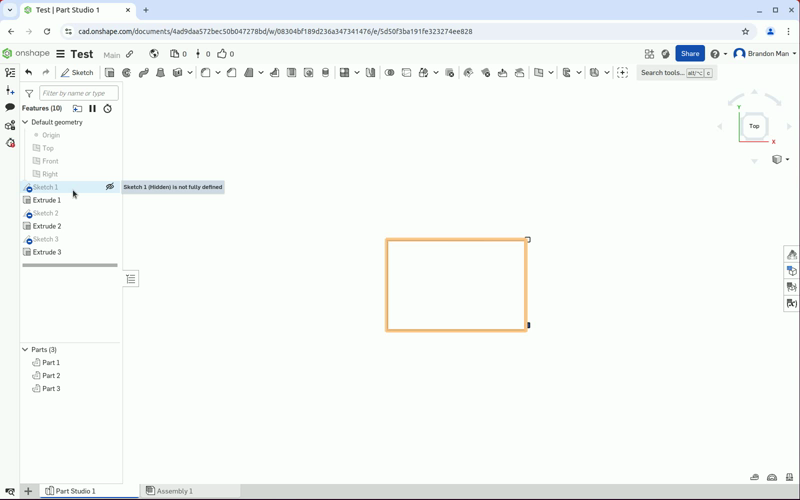
click(73, 189)
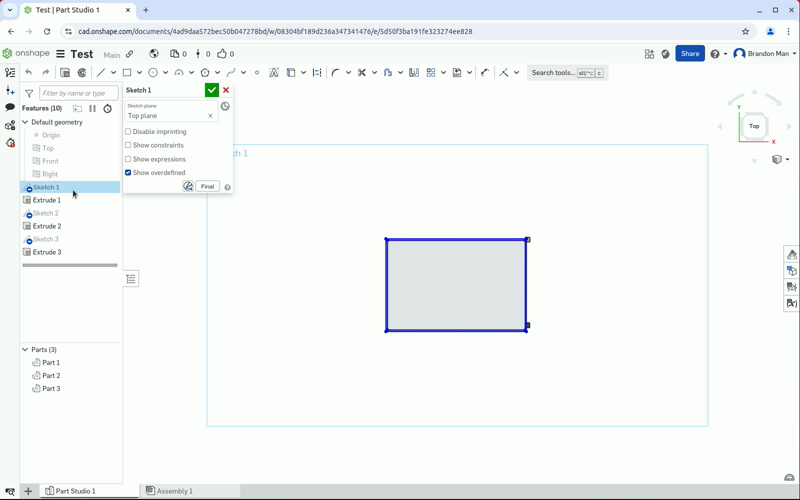
mouse_move(229, 92)
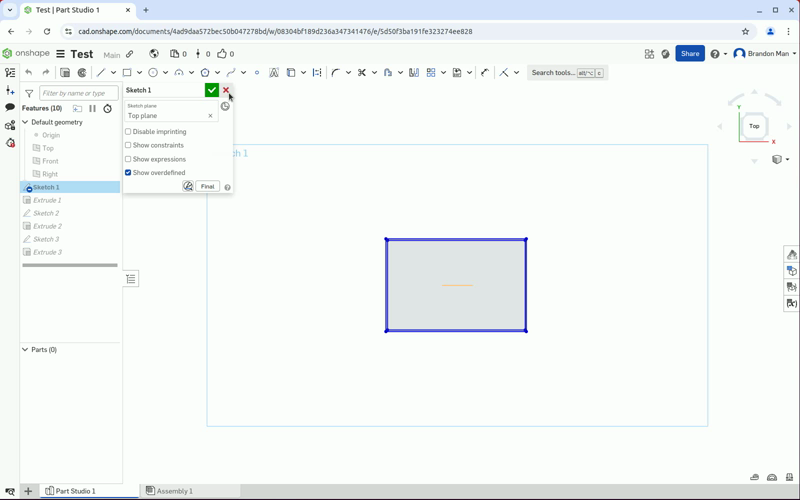
click(229, 92)
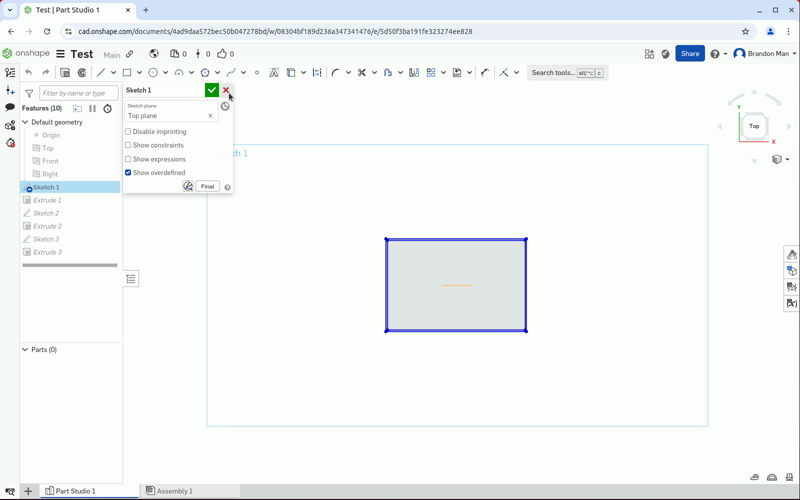
key(shift+s)
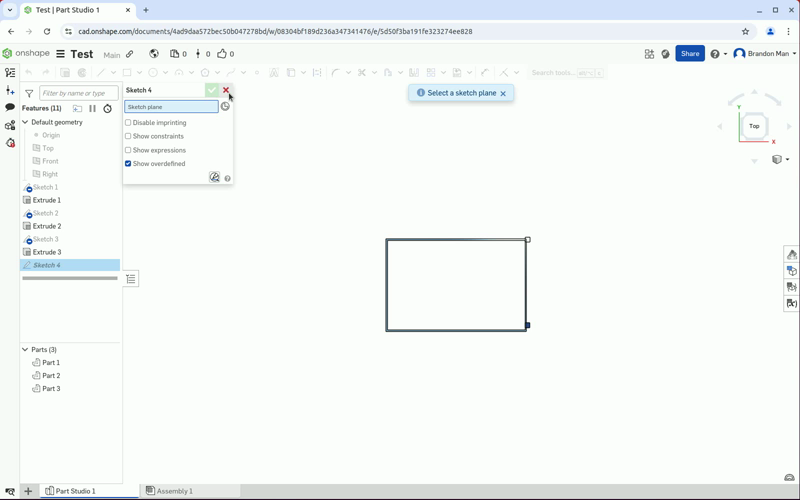
mouse_move(73, 150)
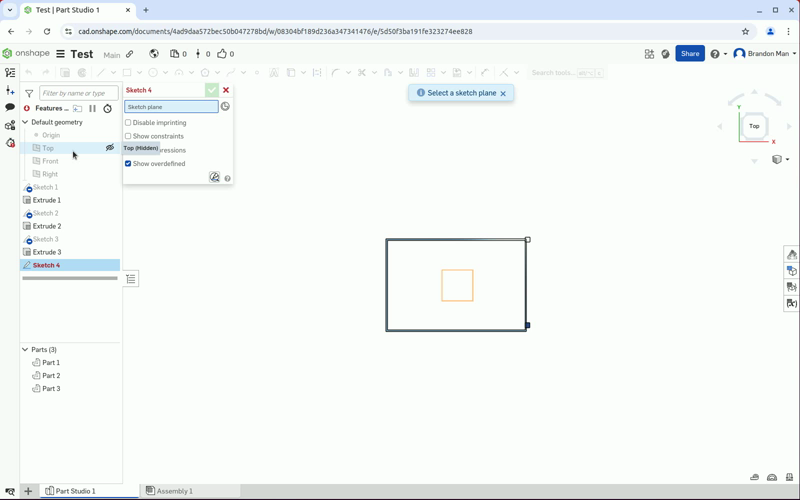
click(73, 150)
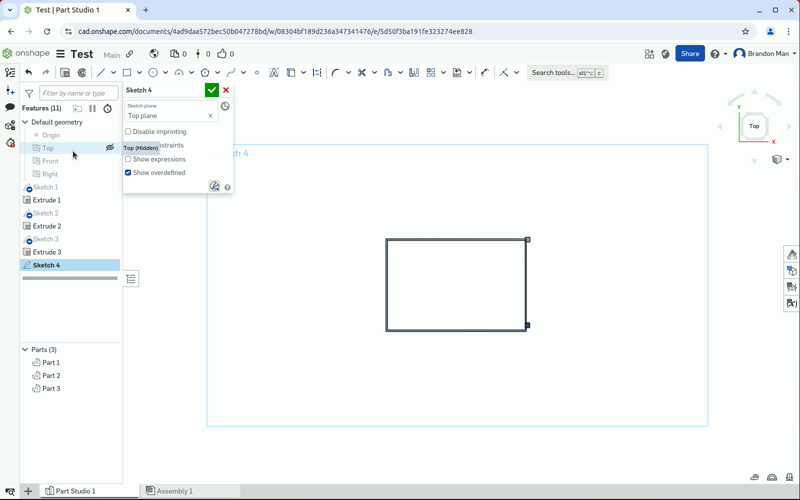
mouse_move(73, 352)
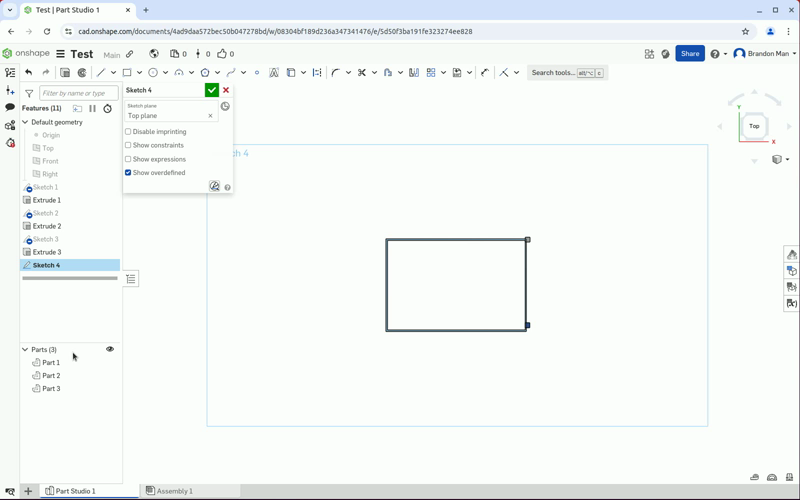
key(y)
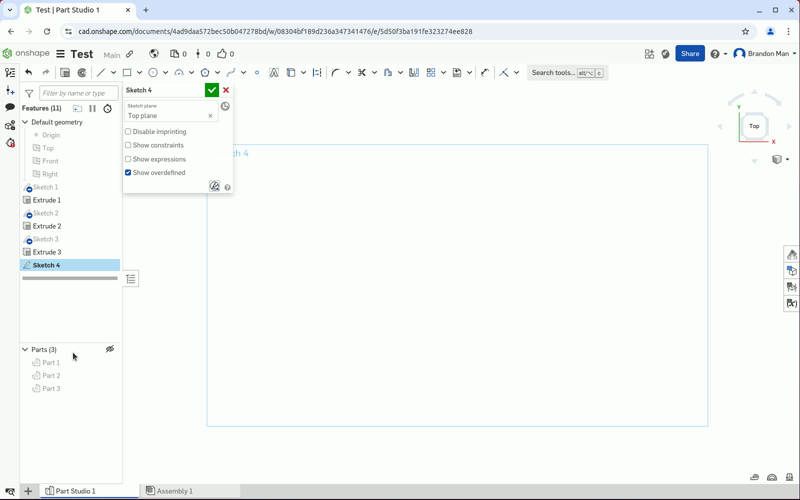
key(l)
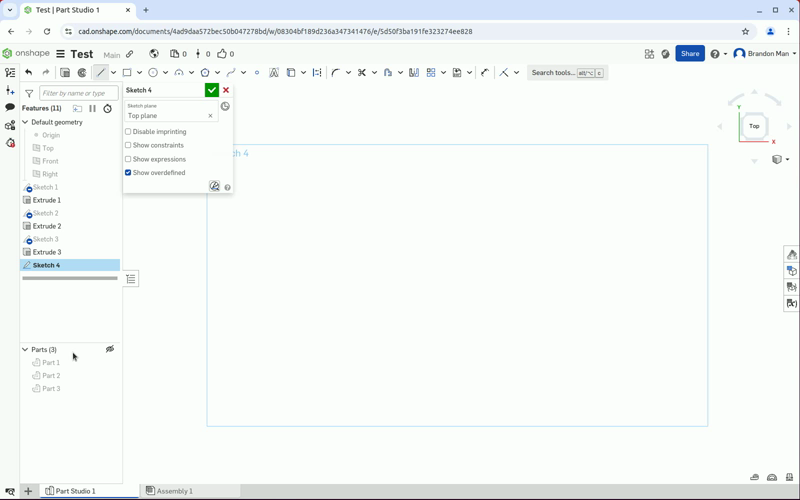
key_down(shift)
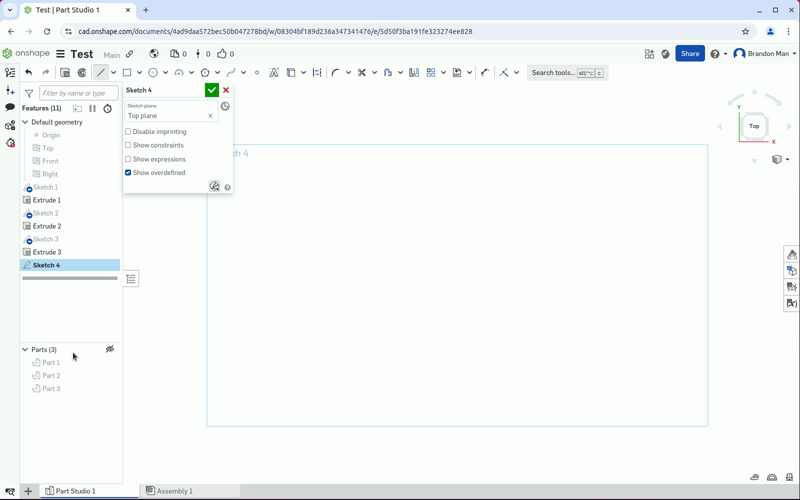
mouse_move(392, 327)
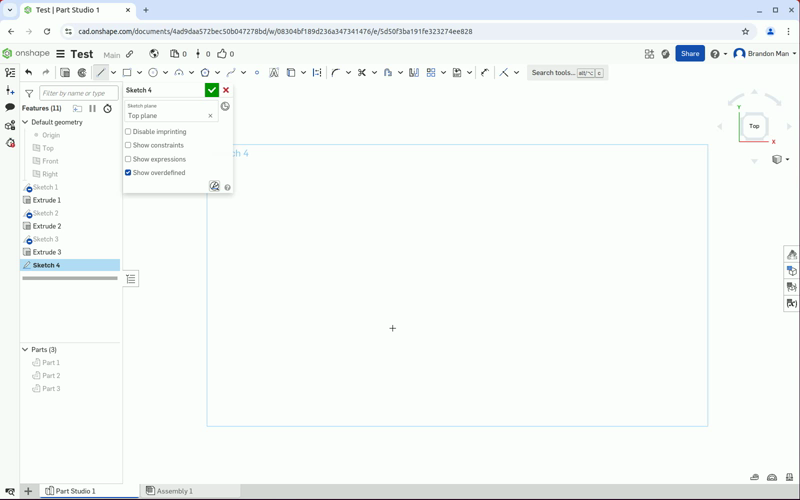
click(392, 327)
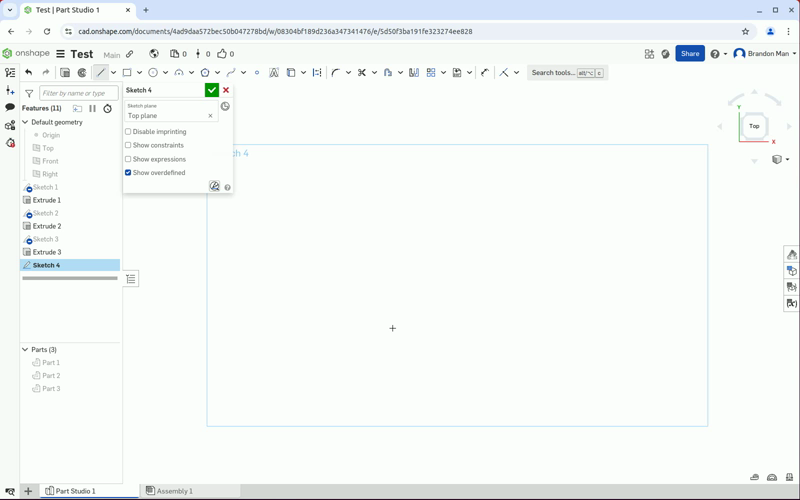
key_up(shift)
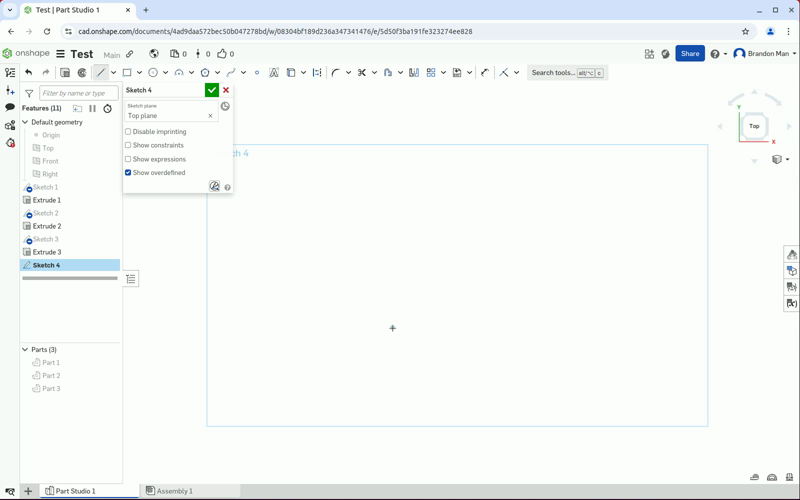
key_down(shift)
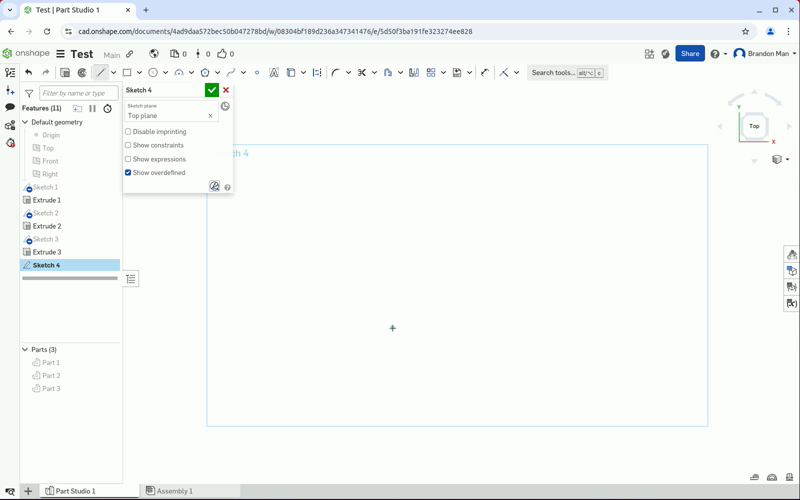
mouse_move(422, 327)
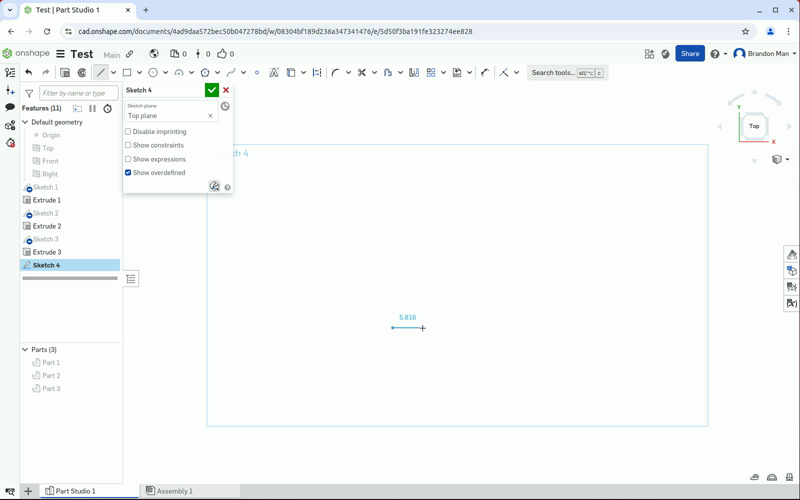
mouse_move(397, 327)
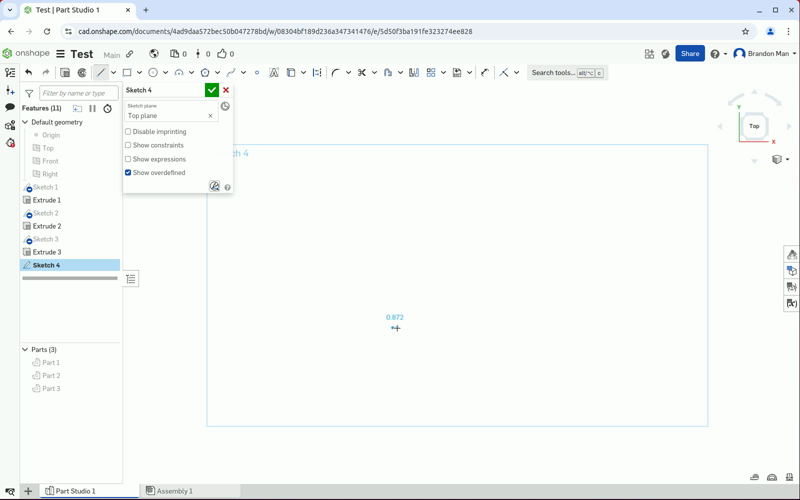
scroll(6)
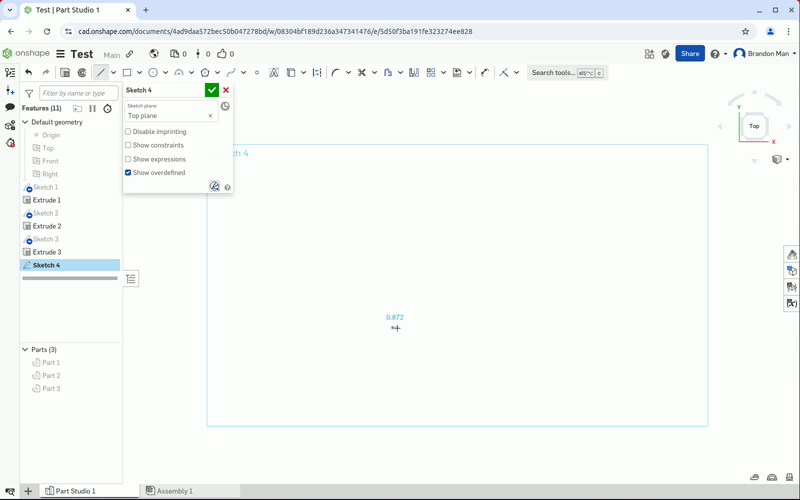
scroll(6)
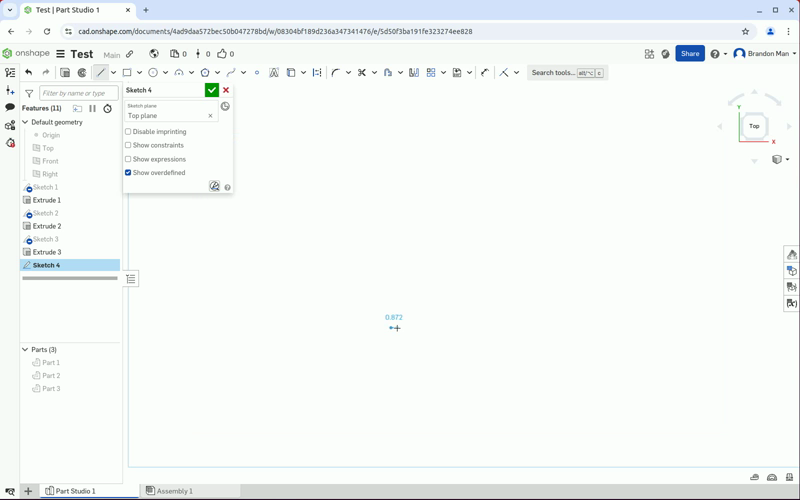
scroll(6)
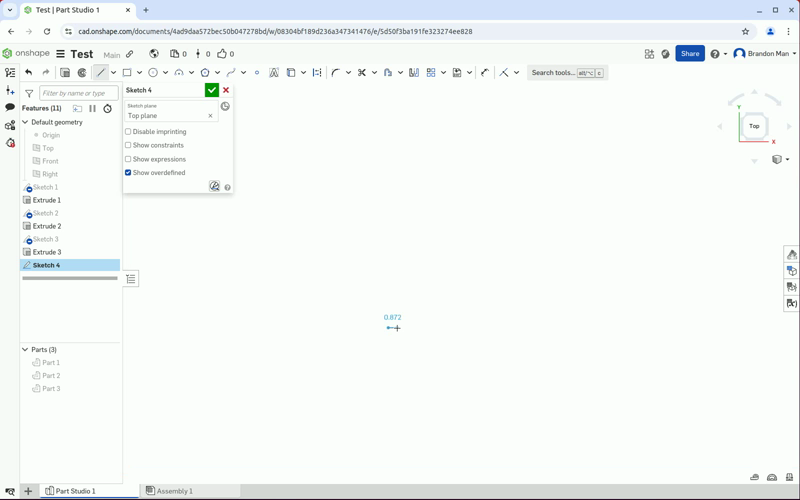
scroll(6)
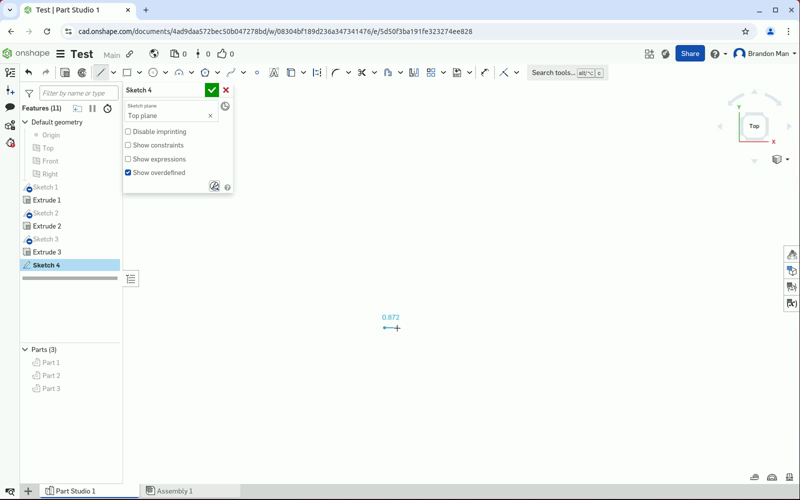
scroll(6)
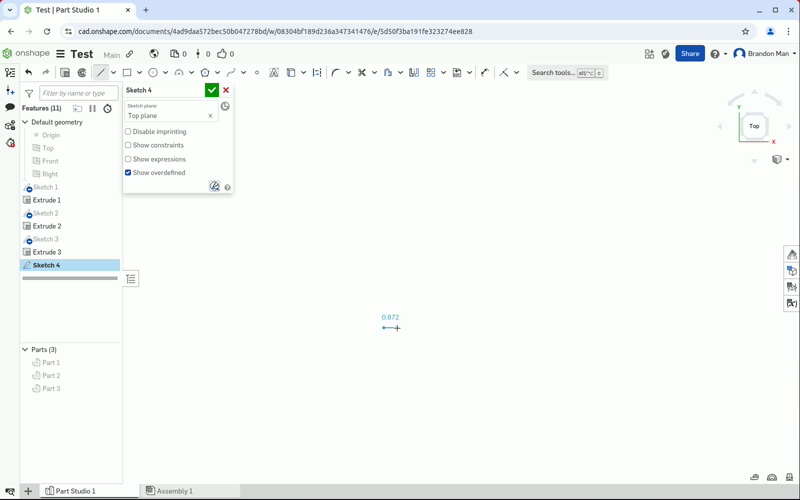
scroll(6)
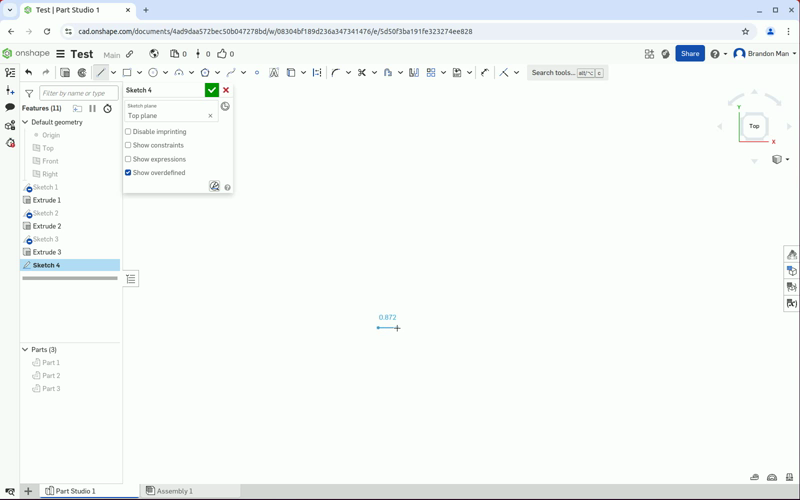
scroll(6)
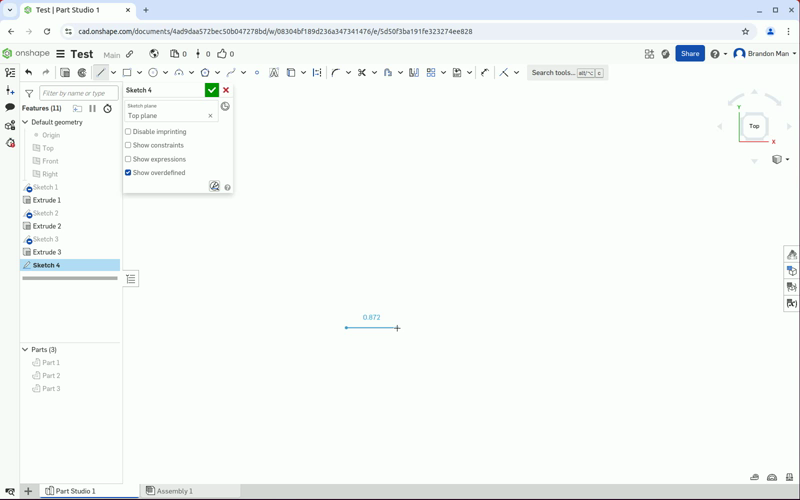
click(397, 327)
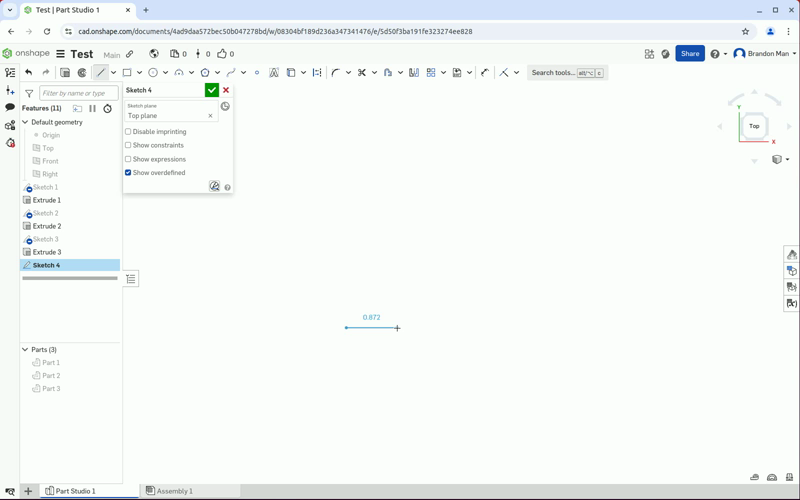
scroll(-6)
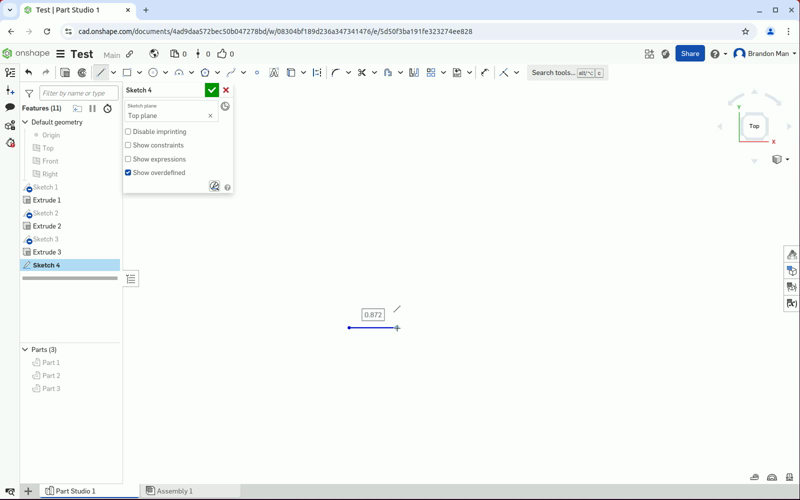
scroll(-6)
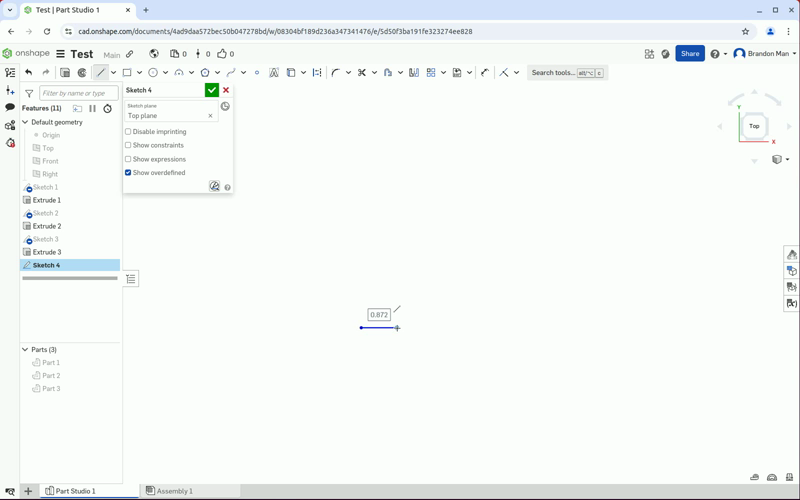
scroll(-6)
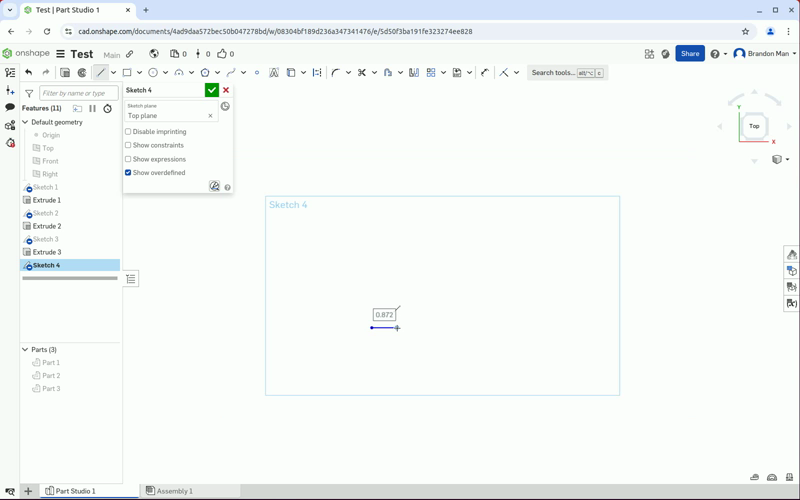
scroll(-6)
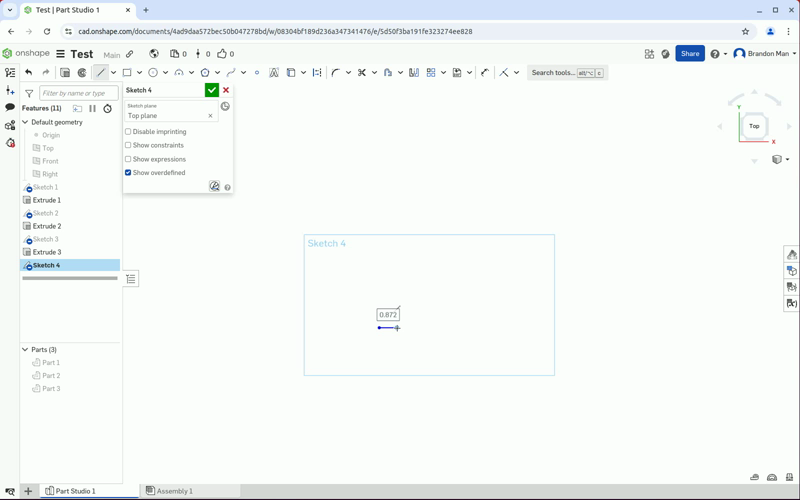
scroll(-6)
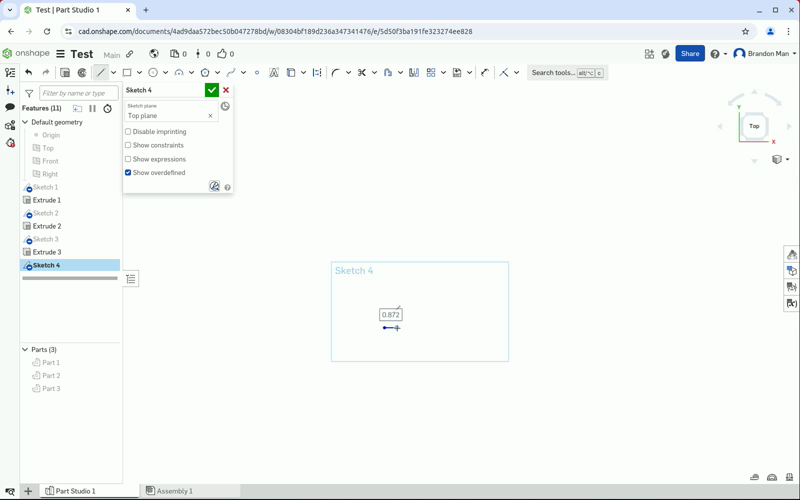
scroll(-6)
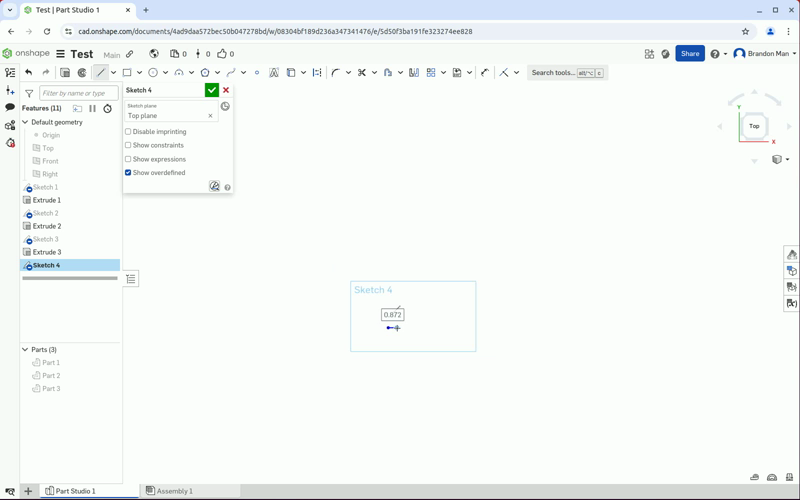
scroll(-6)
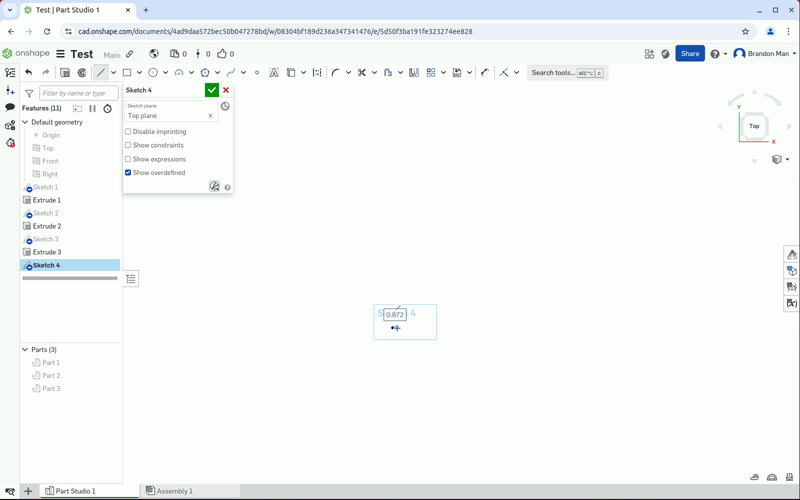
key_up(shift)
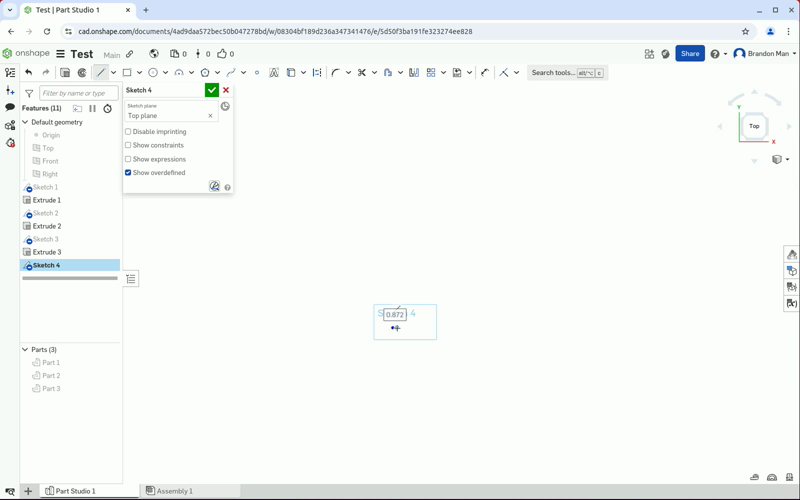
key_down(shift)
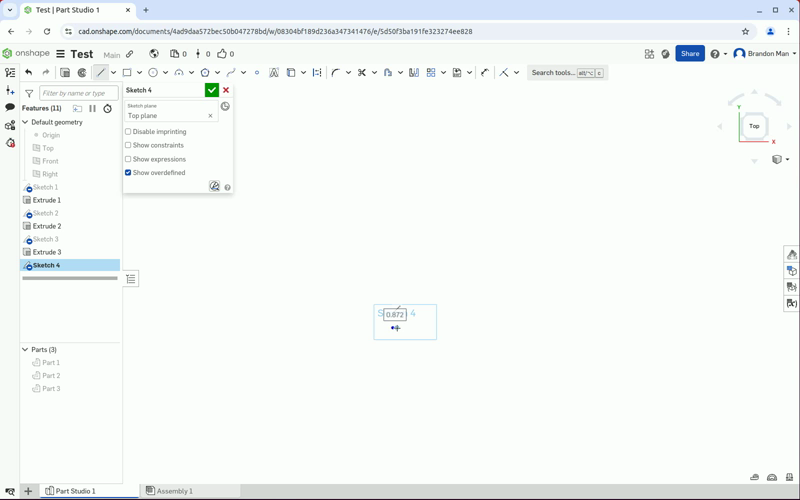
mouse_move(427, 327)
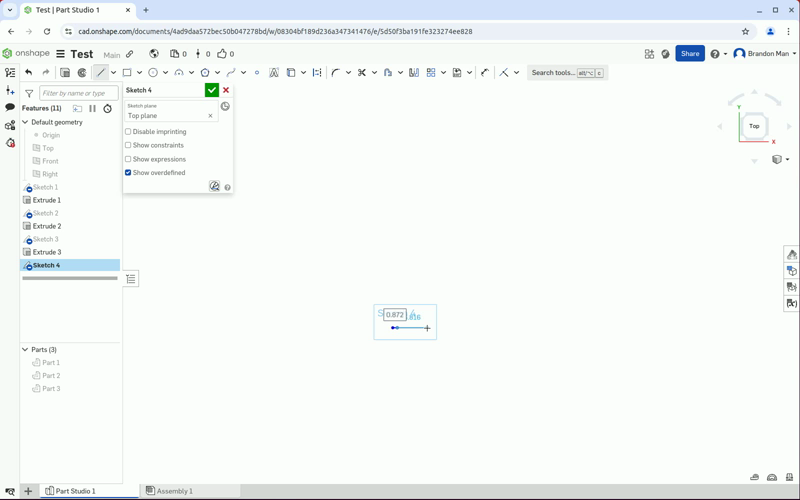
mouse_move(397, 322)
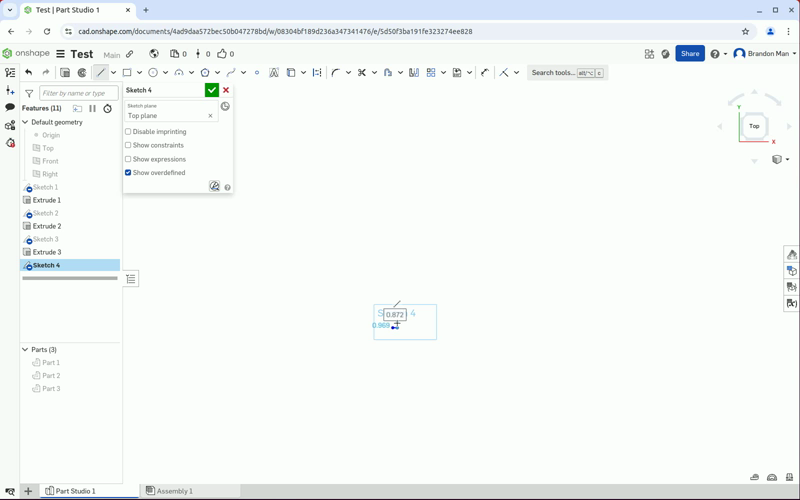
scroll(6)
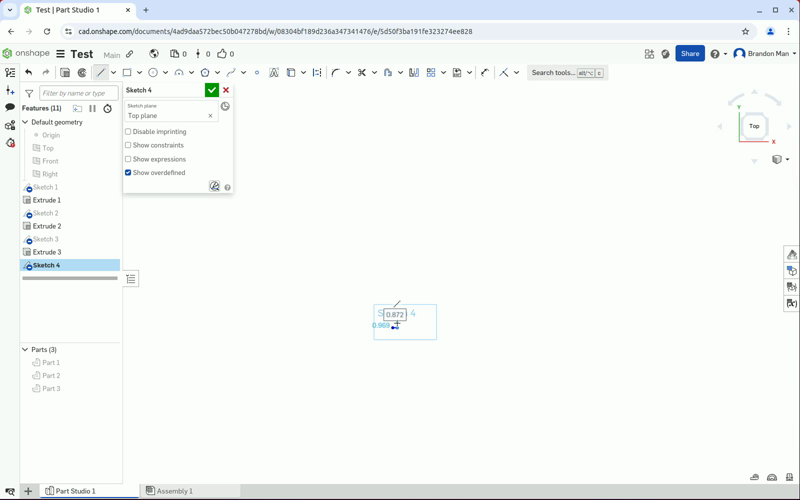
scroll(6)
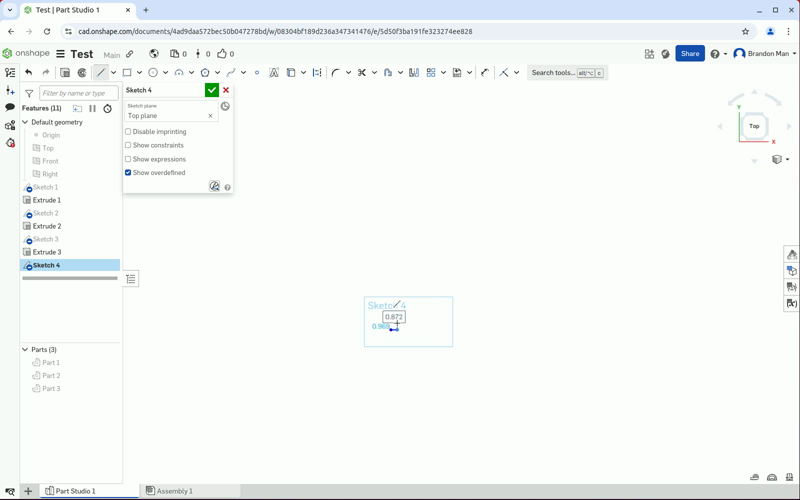
scroll(6)
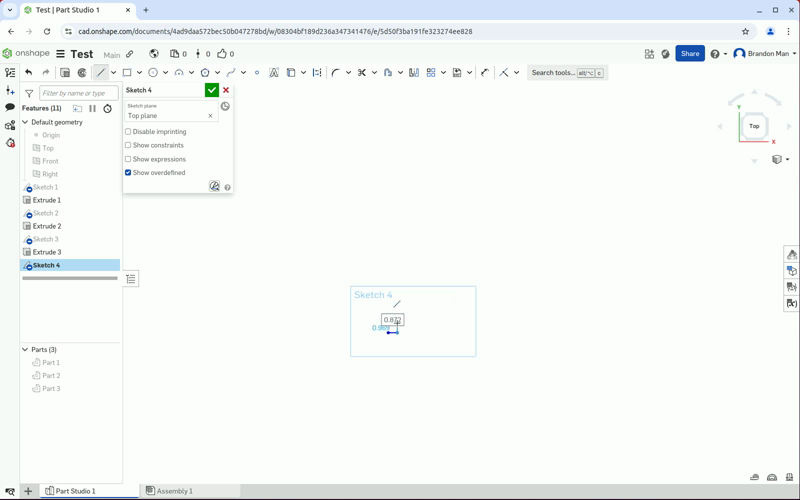
scroll(6)
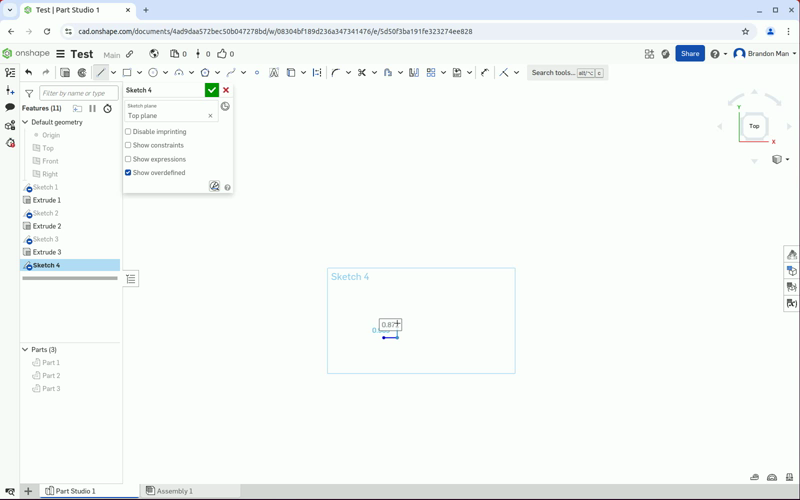
scroll(6)
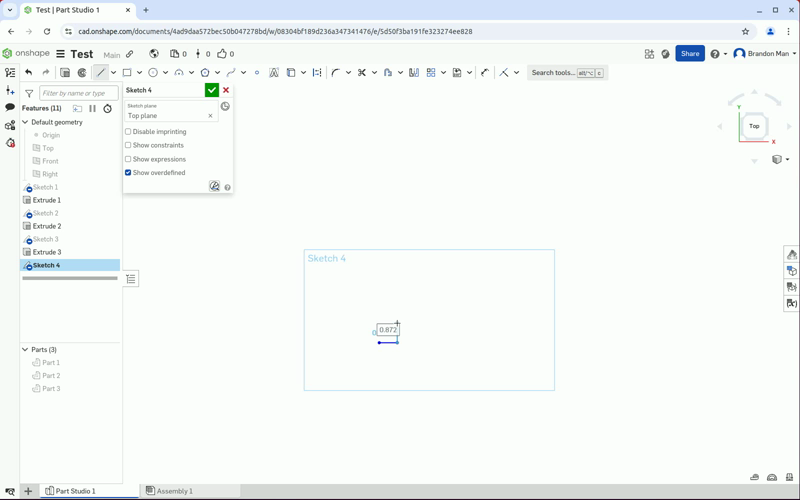
scroll(6)
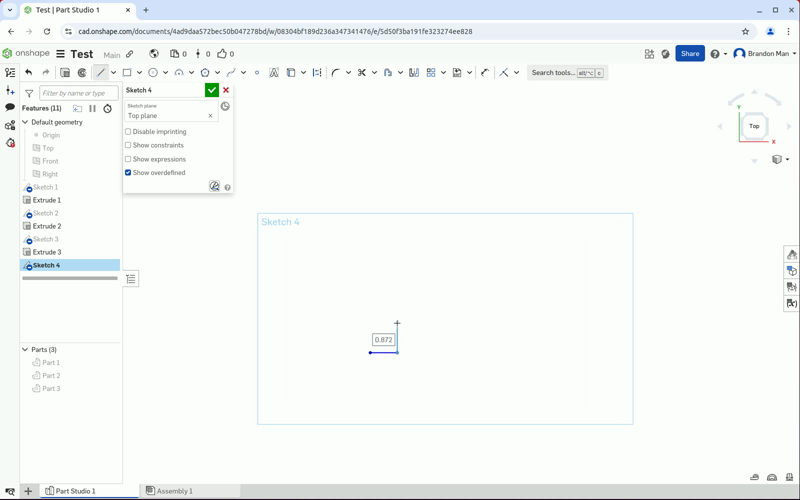
scroll(6)
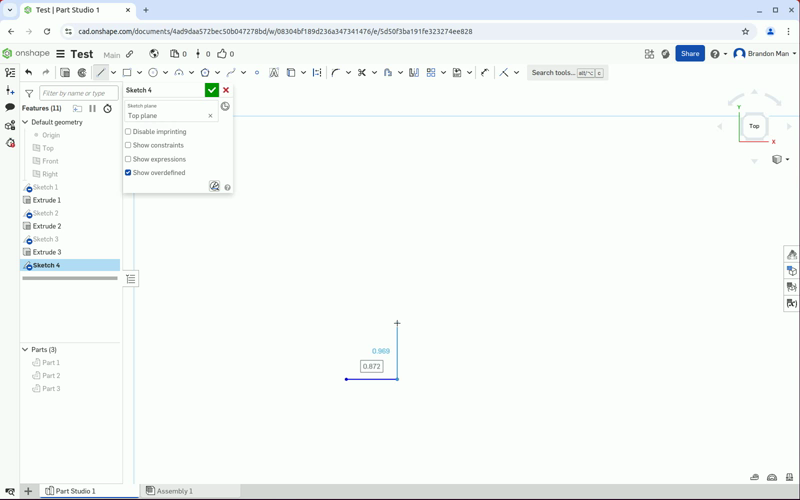
click(397, 322)
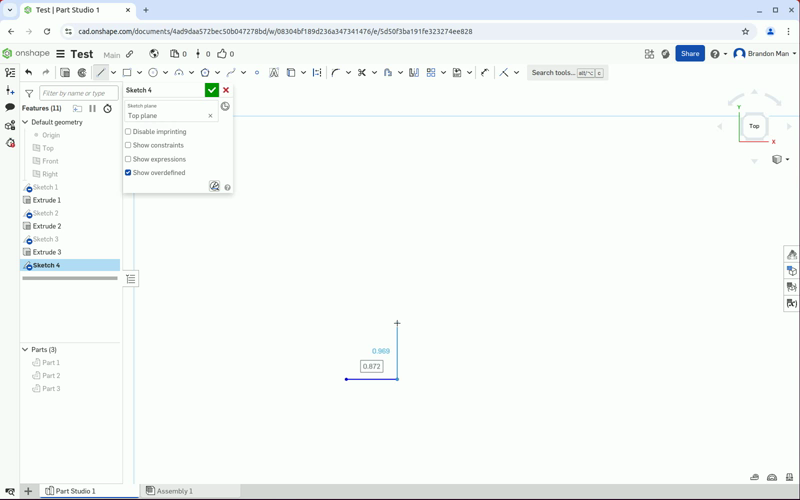
scroll(-6)
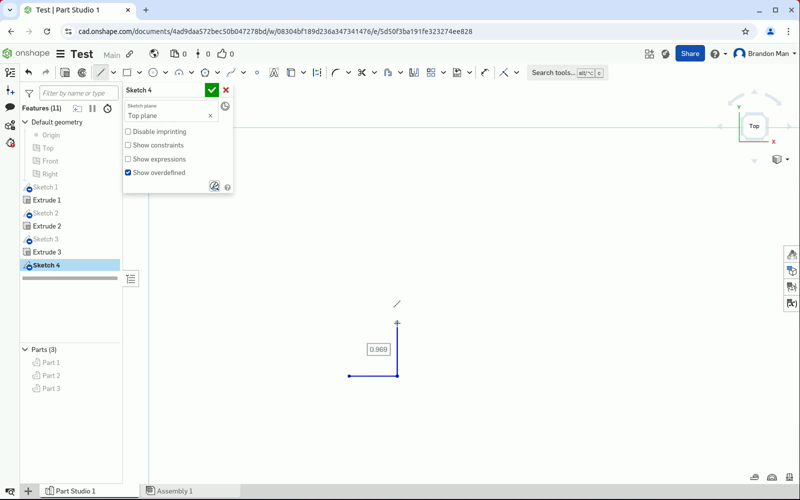
scroll(-6)
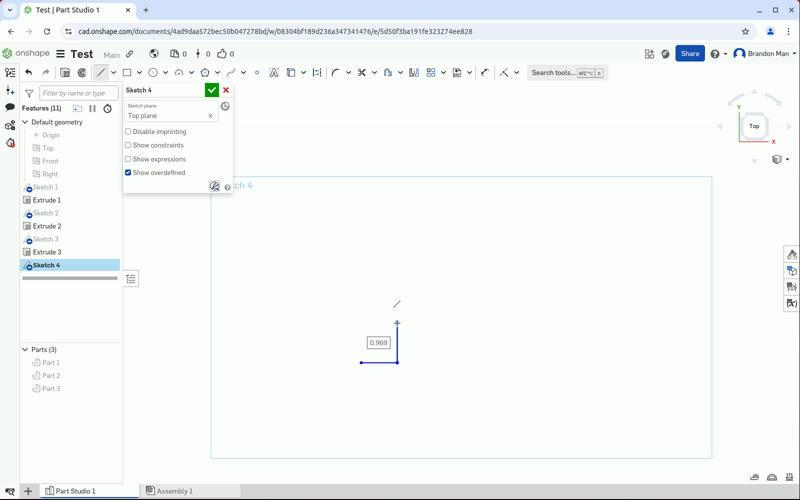
scroll(-6)
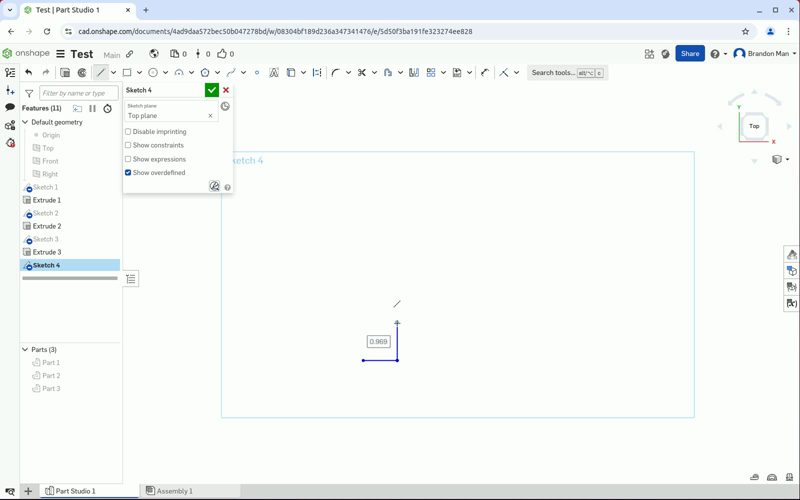
scroll(-6)
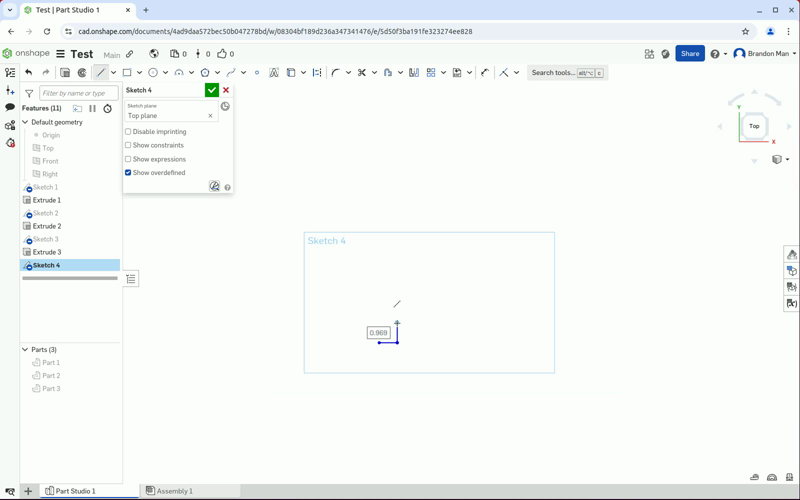
scroll(-6)
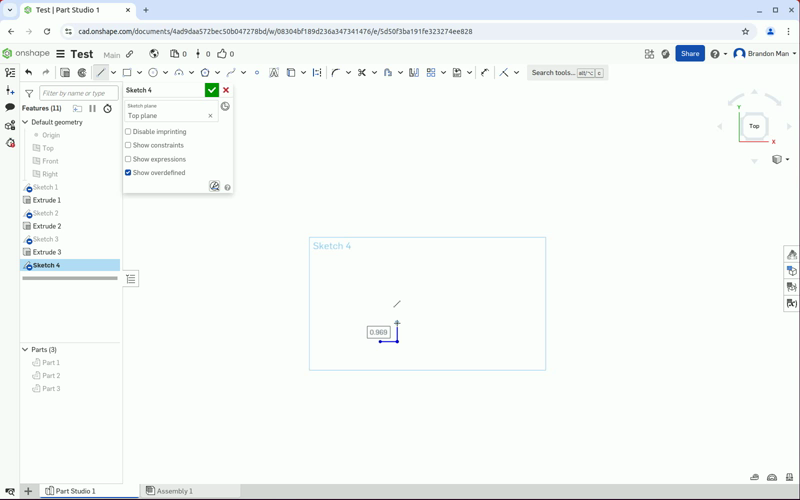
scroll(-6)
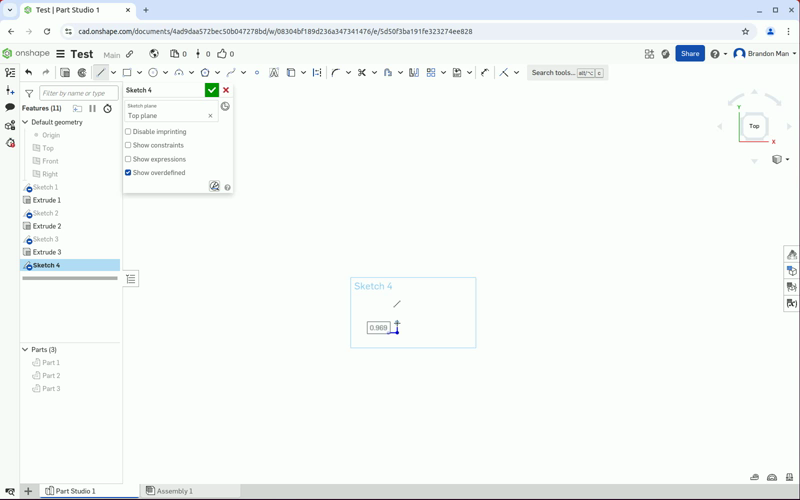
scroll(-6)
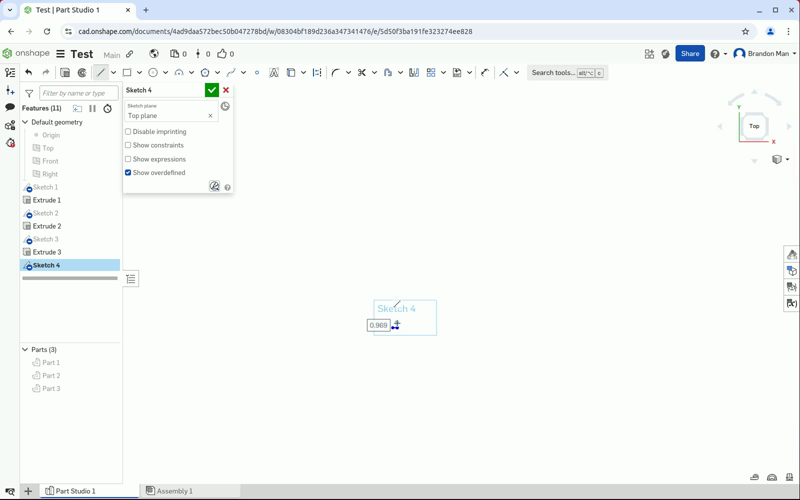
key_up(shift)
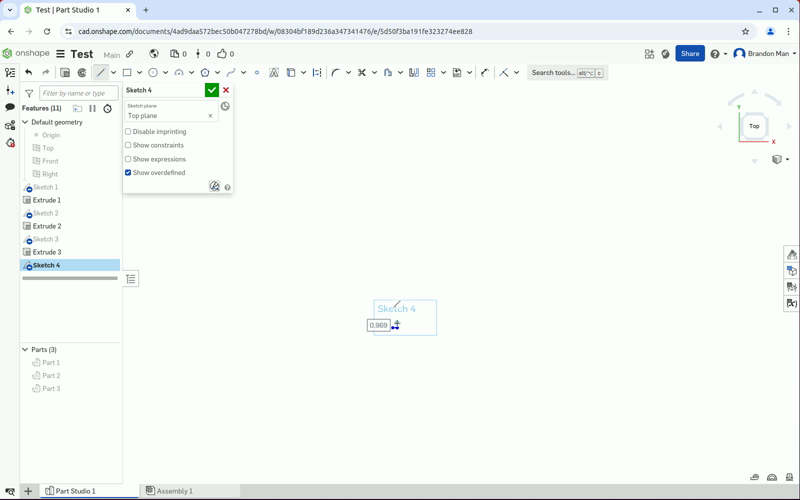
key_down(shift)
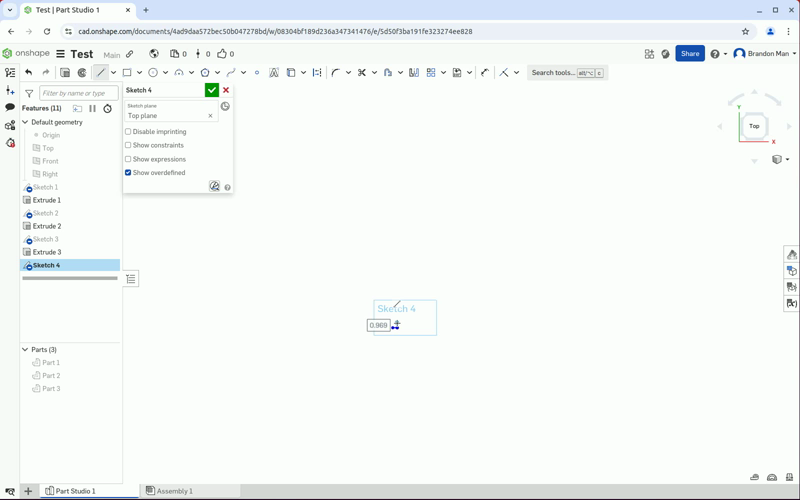
mouse_move(427, 322)
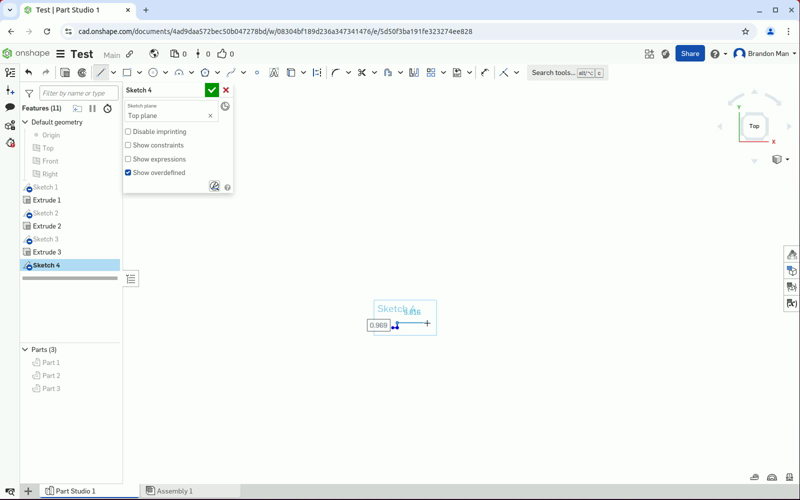
mouse_move(392, 322)
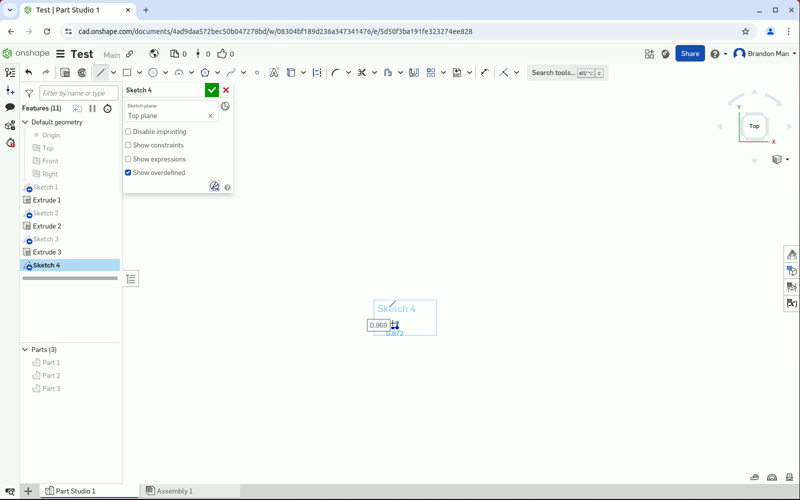
scroll(6)
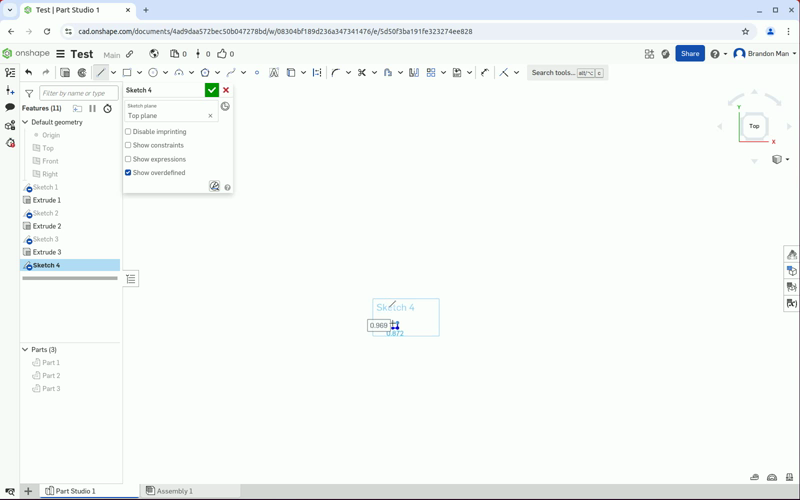
scroll(6)
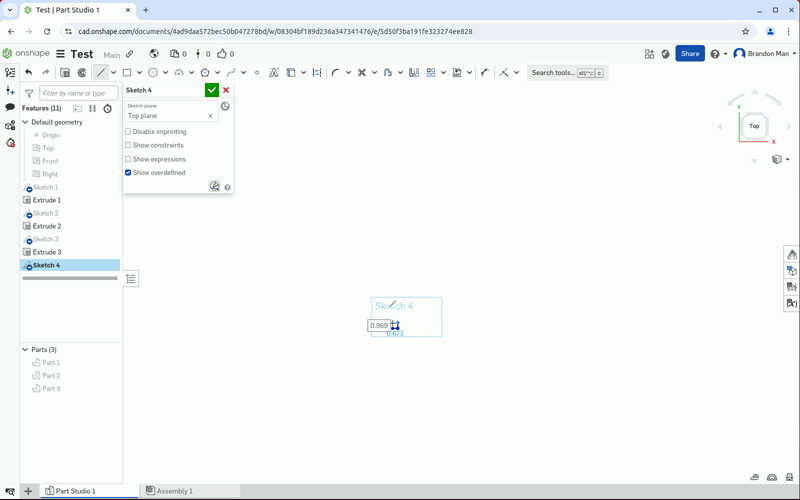
scroll(6)
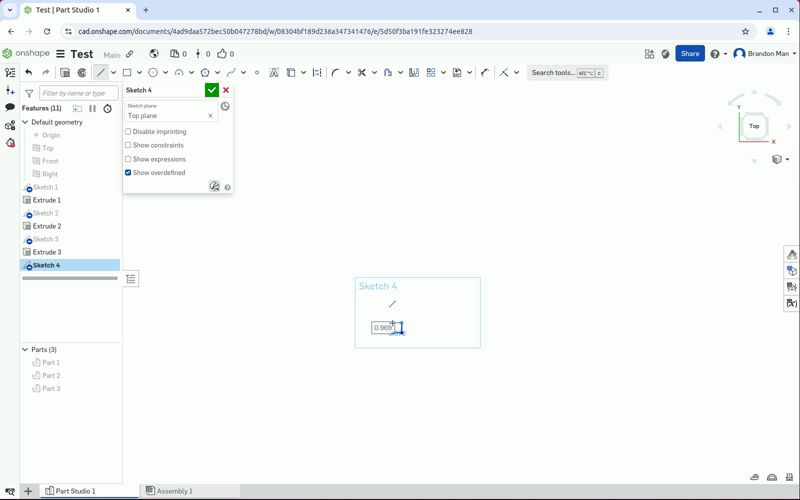
scroll(6)
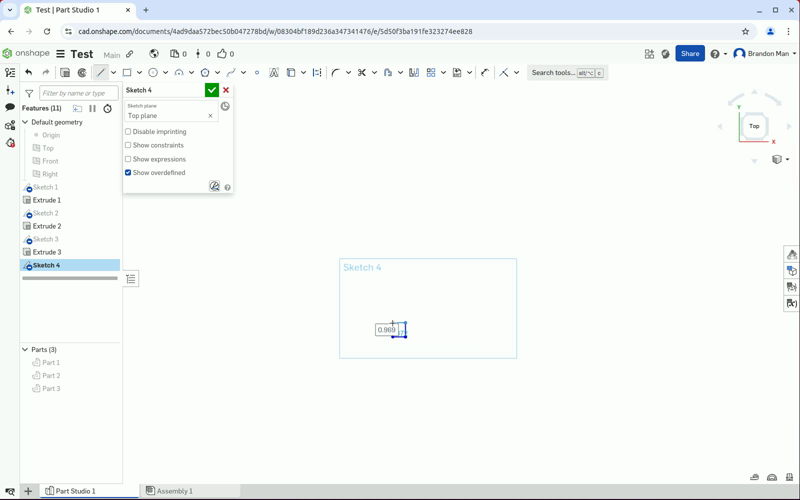
scroll(6)
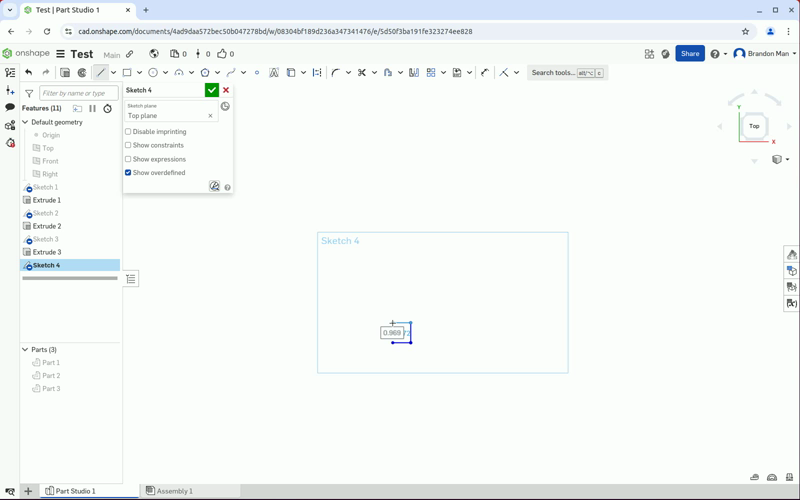
scroll(6)
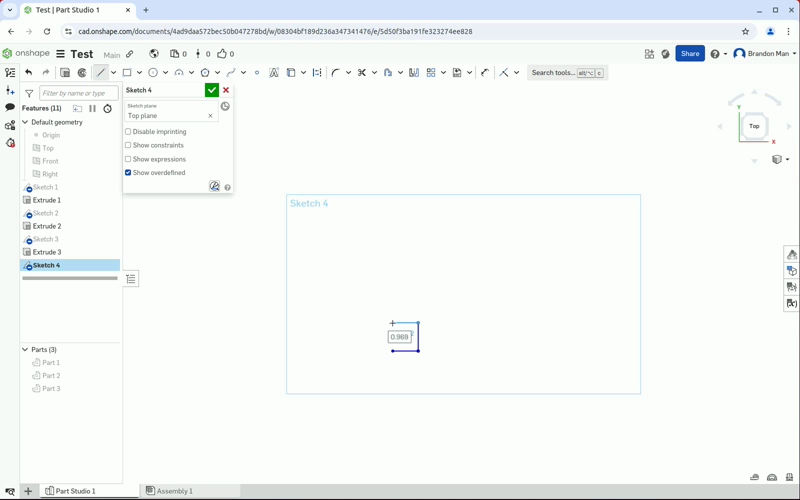
scroll(6)
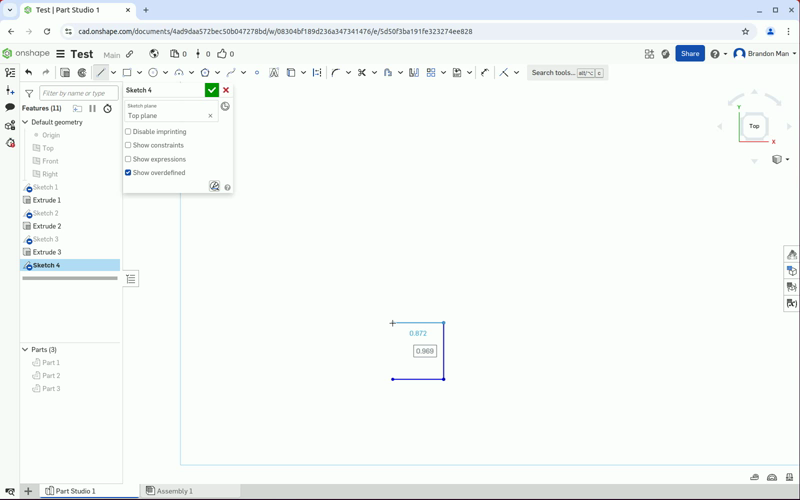
click(392, 322)
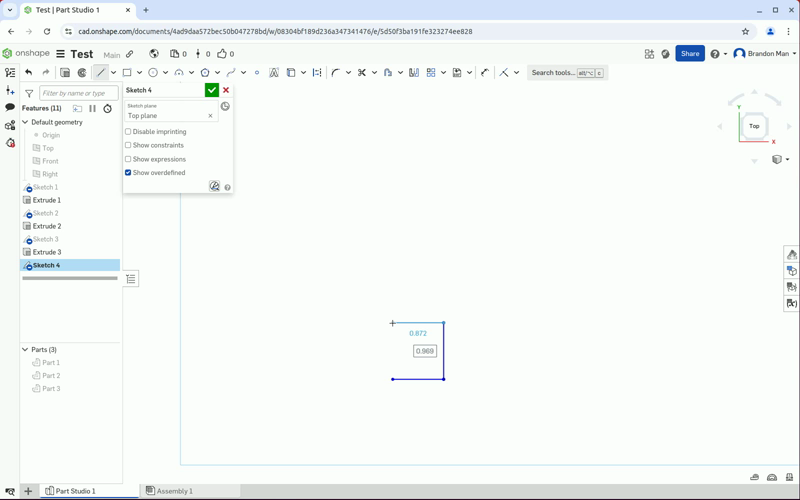
scroll(-6)
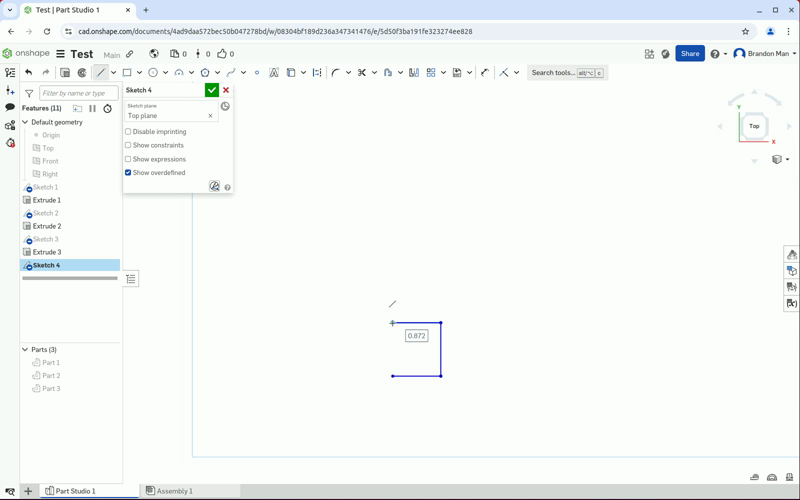
scroll(-6)
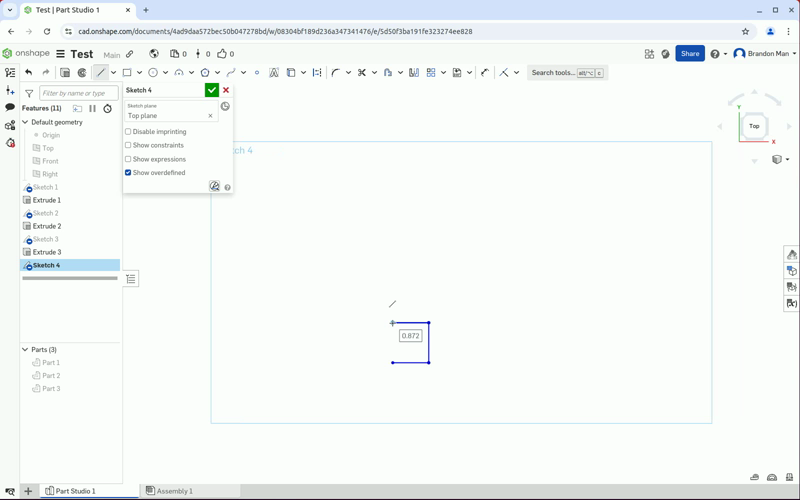
scroll(-6)
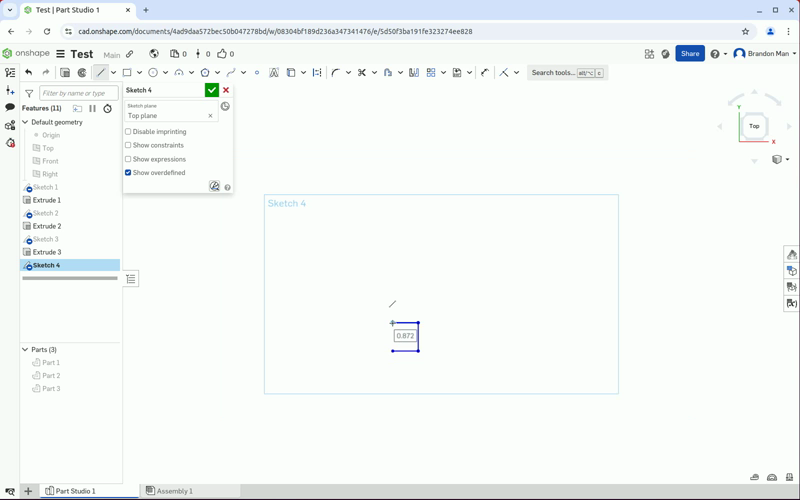
scroll(-6)
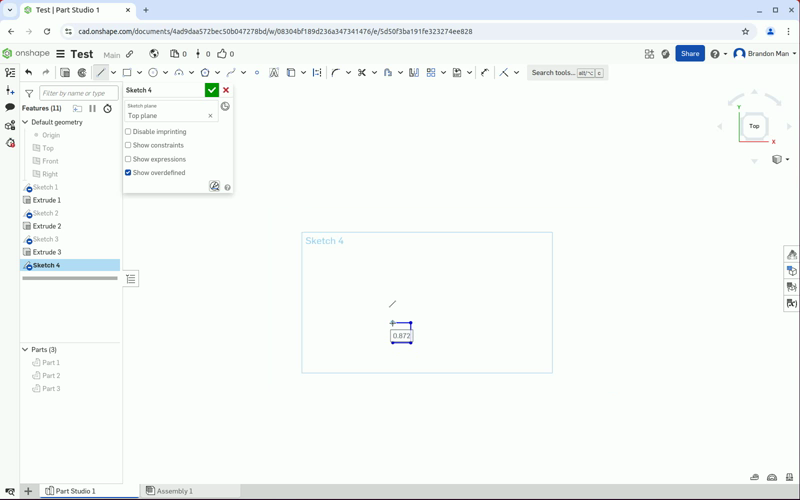
scroll(-6)
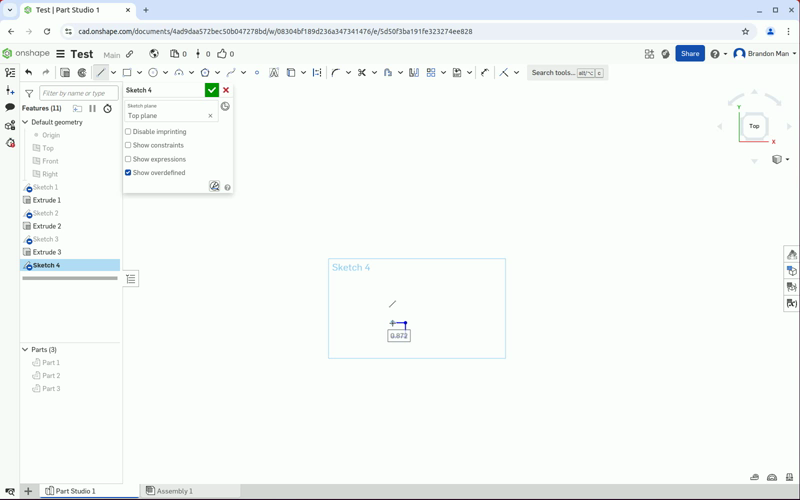
scroll(-6)
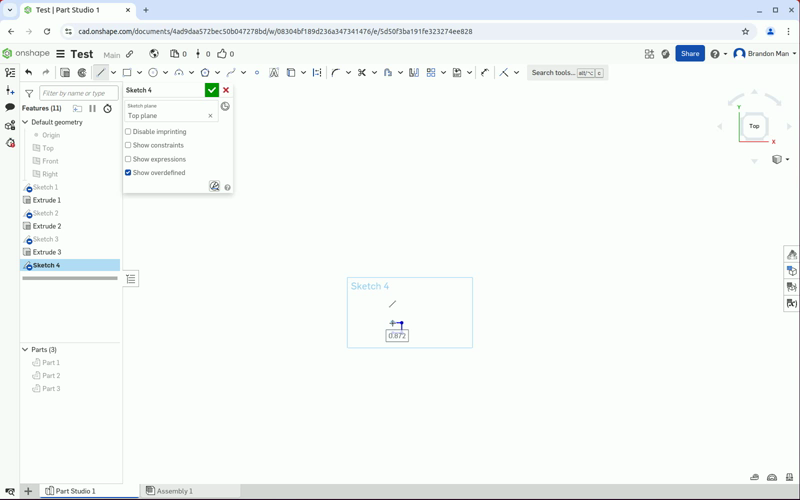
scroll(-6)
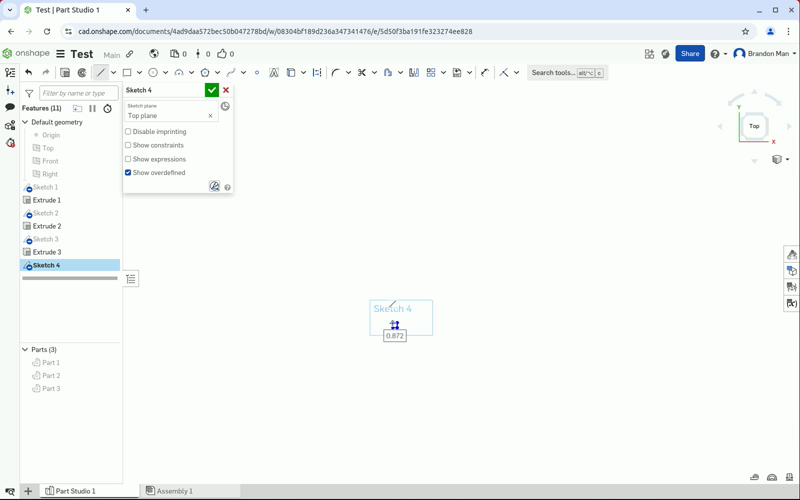
key_up(shift)
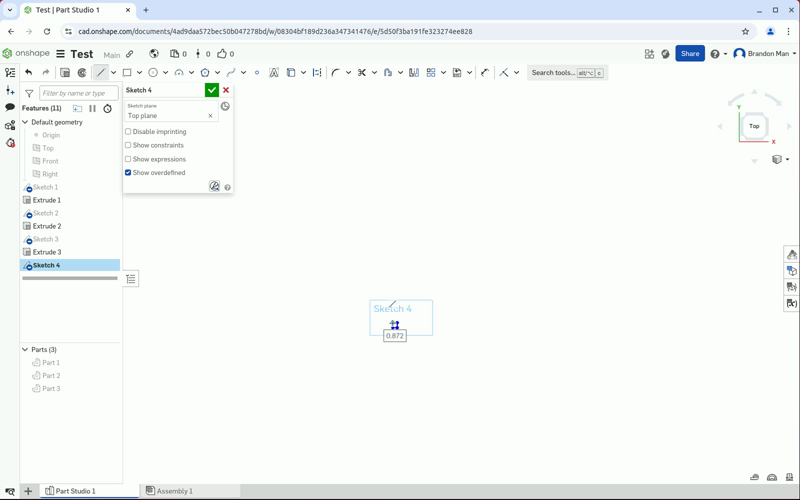
mouse_move(422, 322)
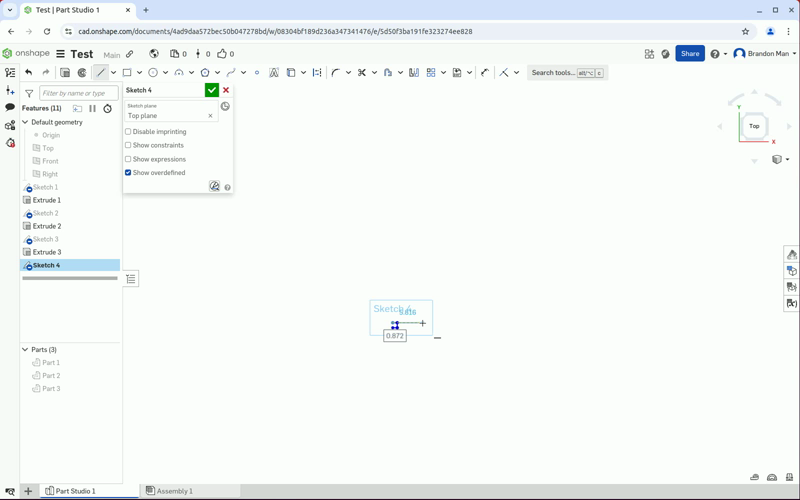
key_down(shift)
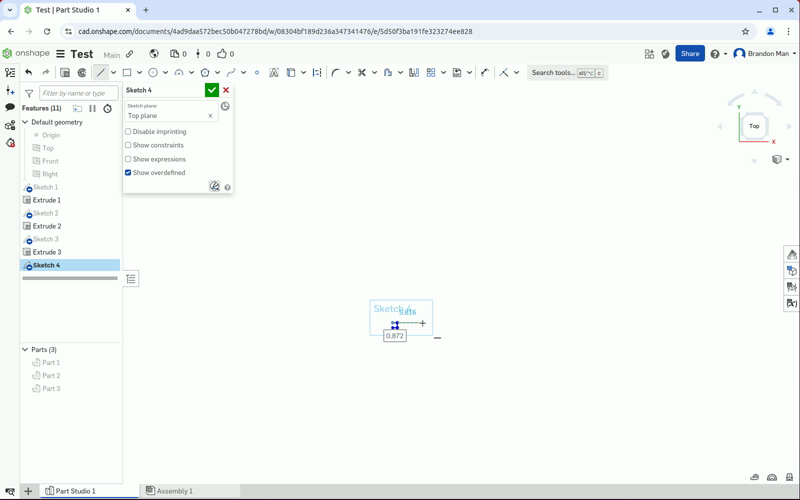
mouse_move(392, 327)
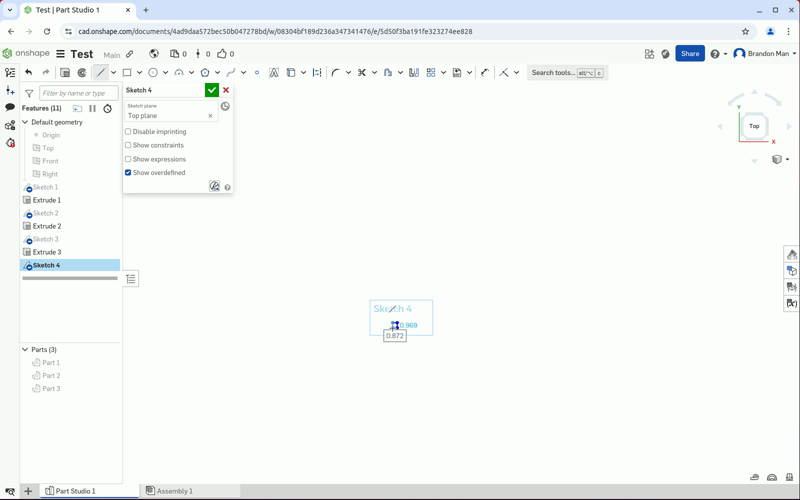
scroll(6)
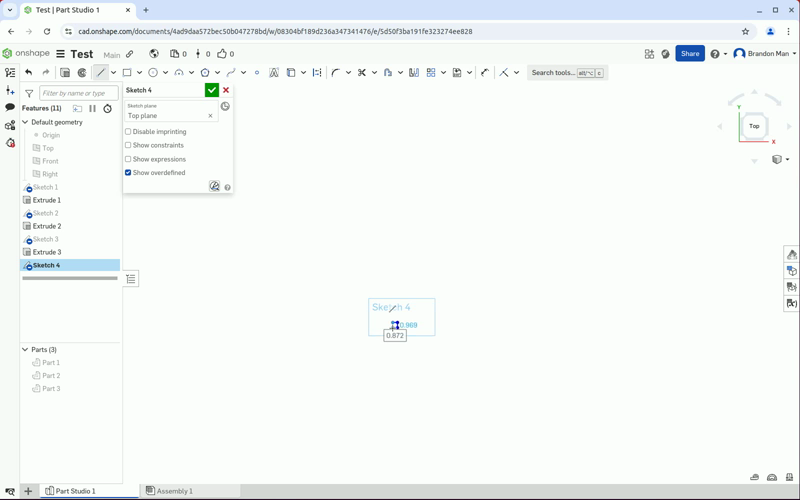
scroll(6)
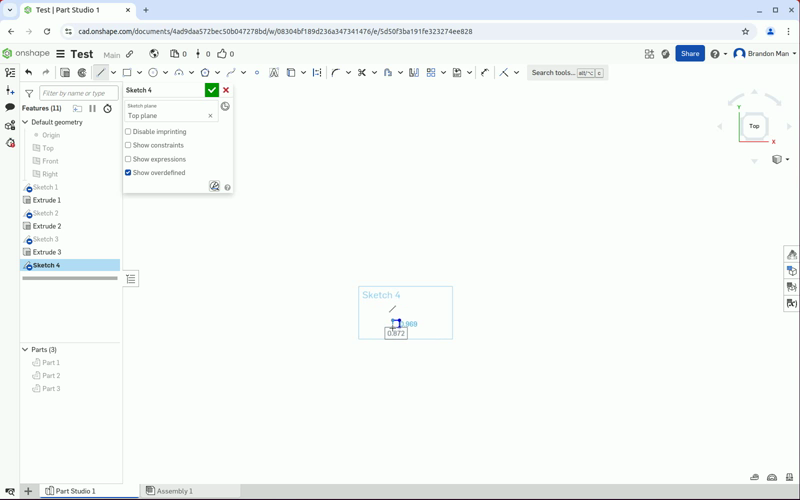
scroll(6)
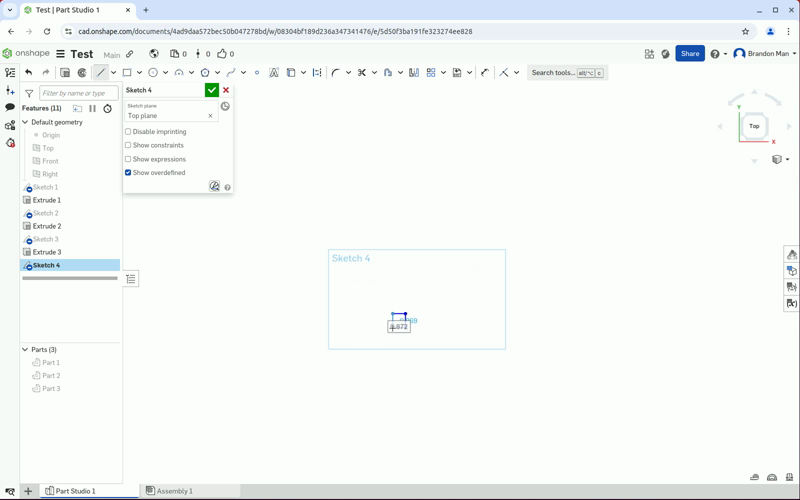
scroll(6)
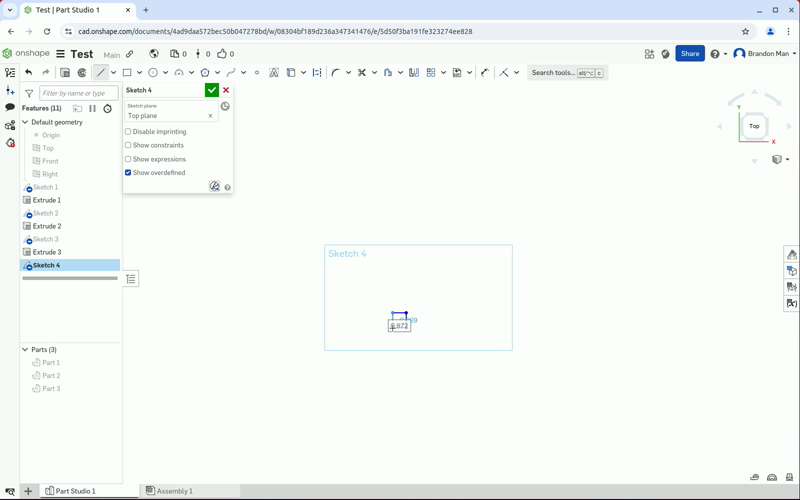
scroll(6)
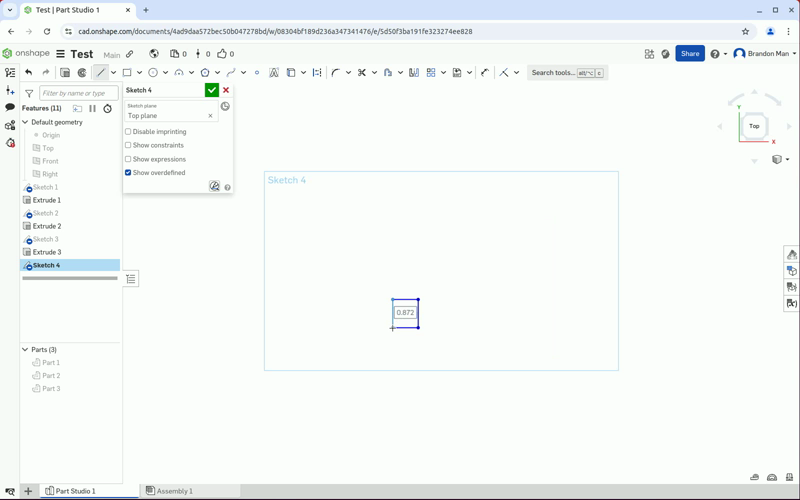
scroll(6)
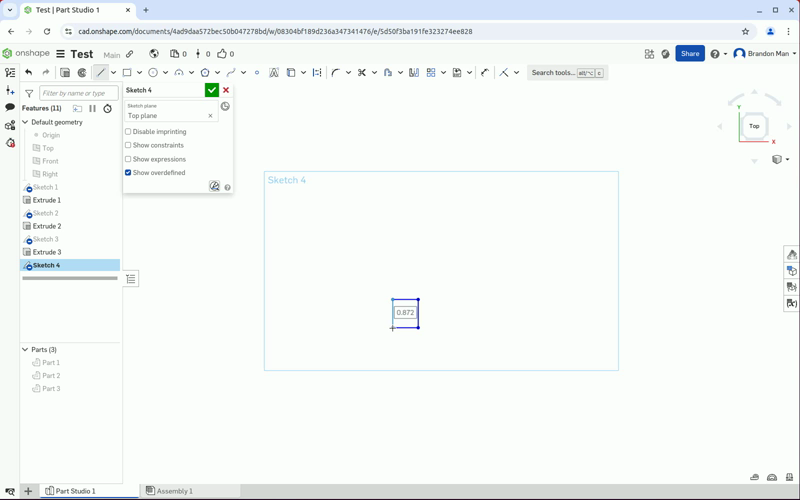
scroll(6)
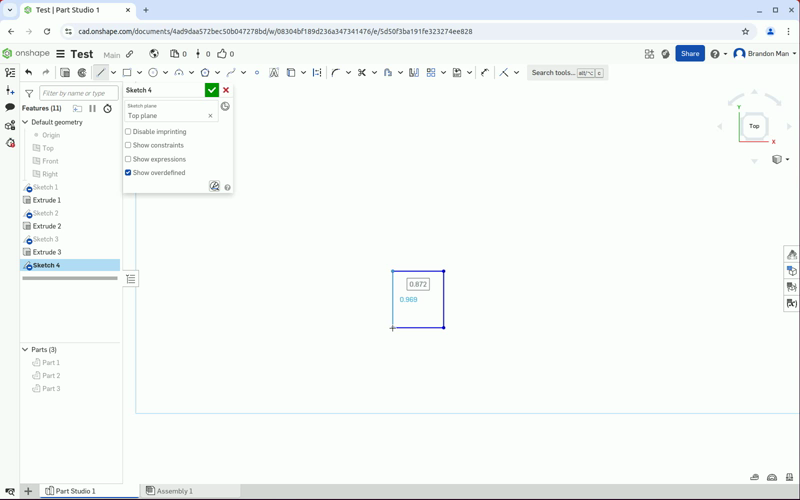
key_up(shift)
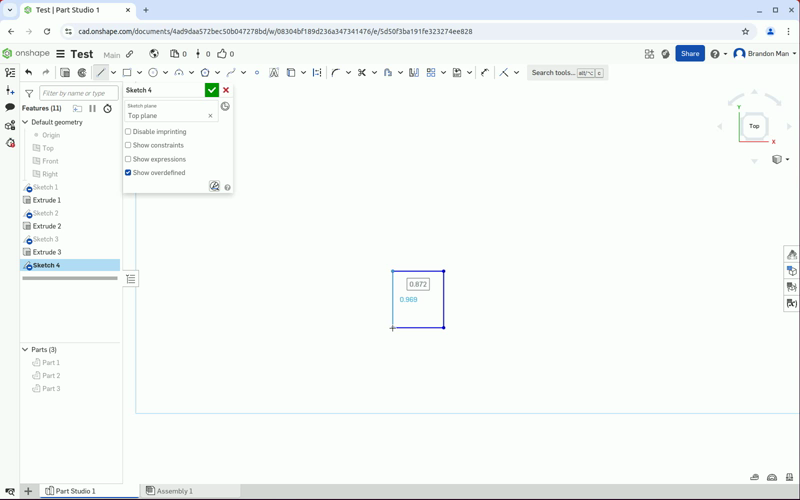
click(392, 327)
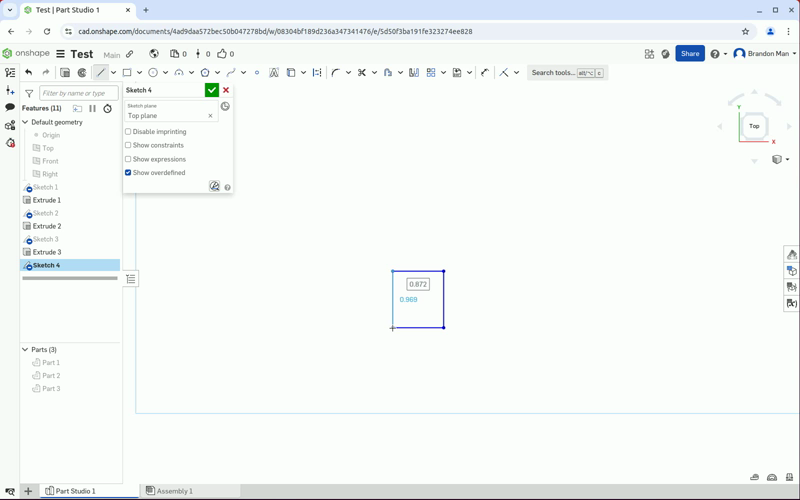
scroll(-6)
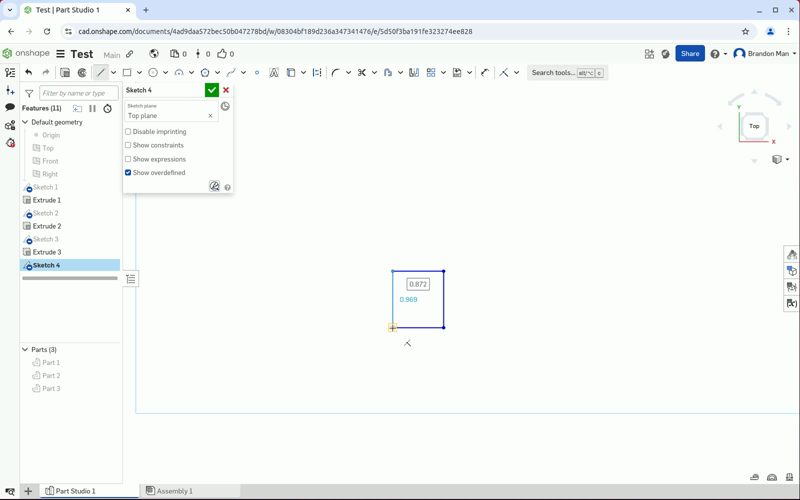
scroll(-6)
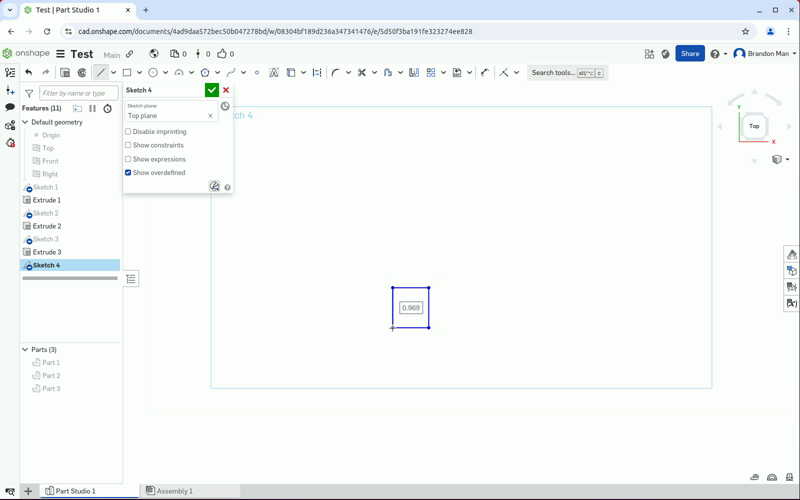
scroll(-6)
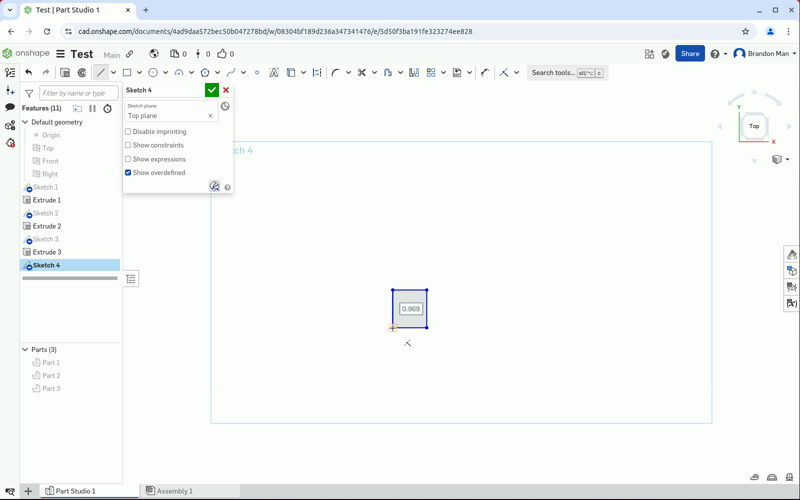
scroll(-6)
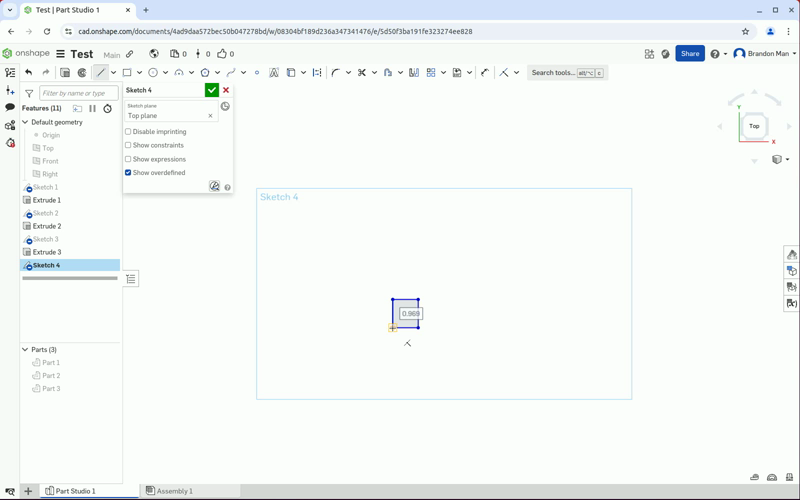
scroll(-6)
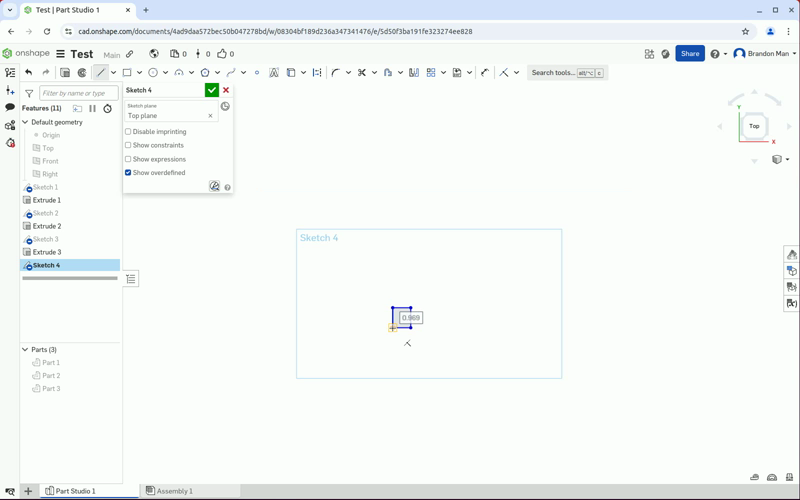
scroll(-6)
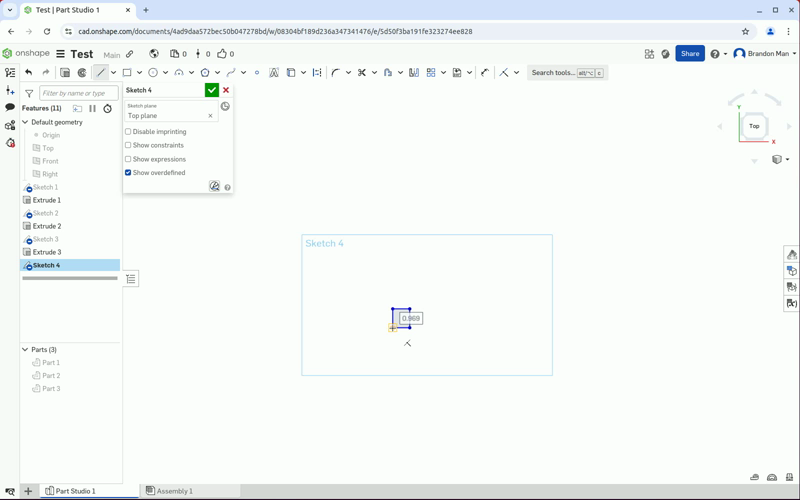
scroll(-6)
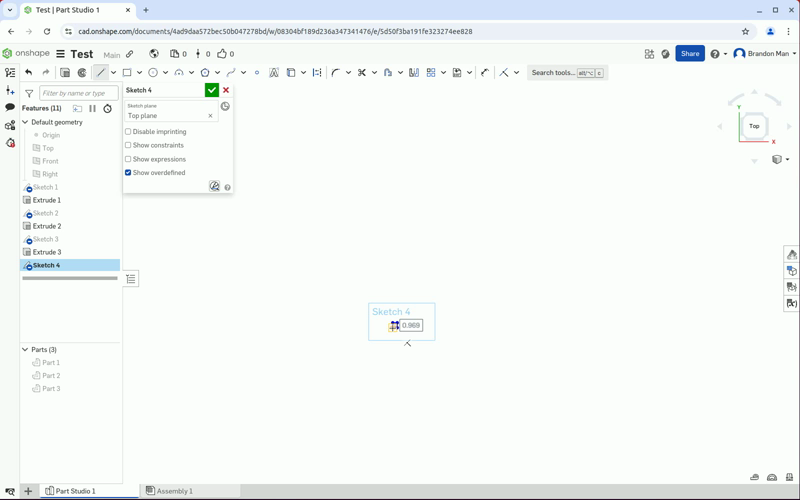
key(esc)
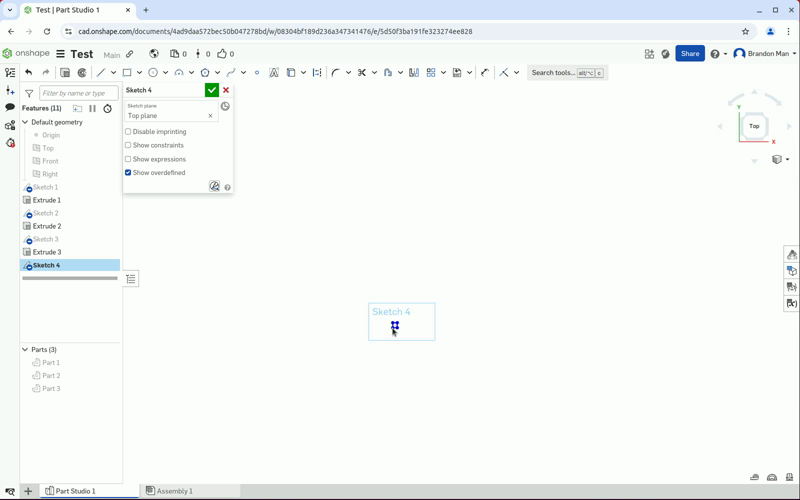
mouse_move(395, 327)
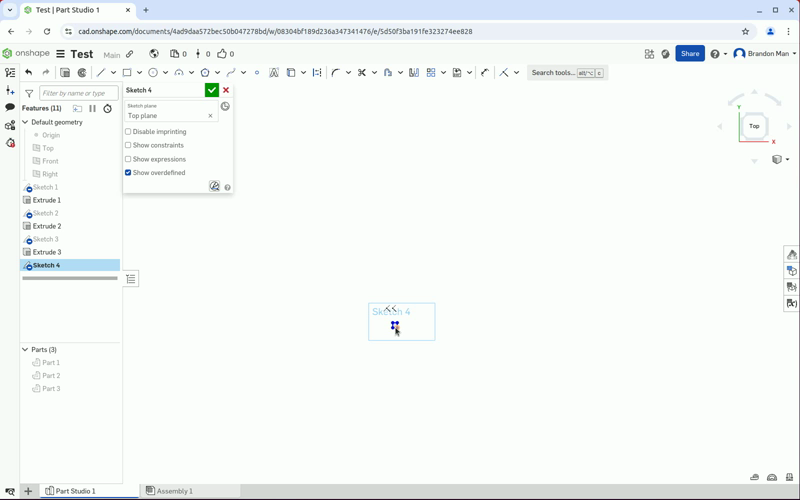
scroll(6)
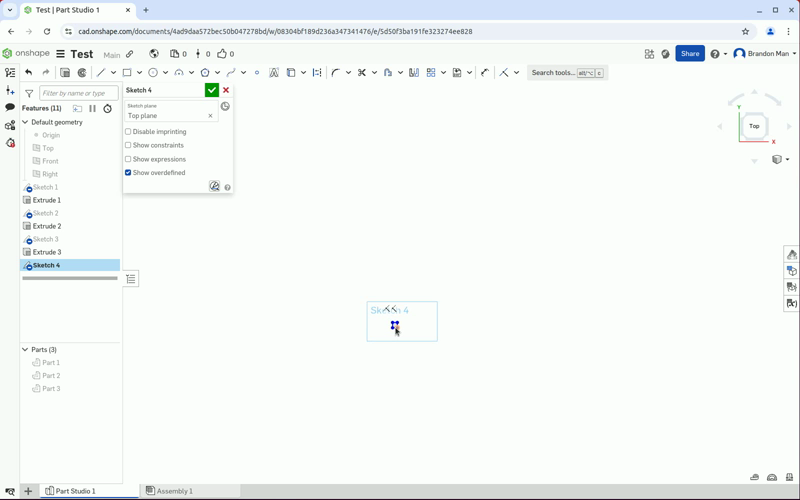
scroll(6)
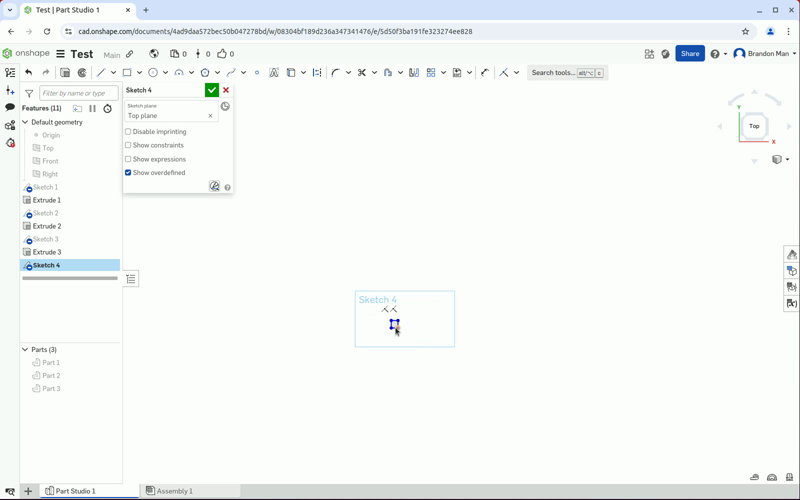
scroll(6)
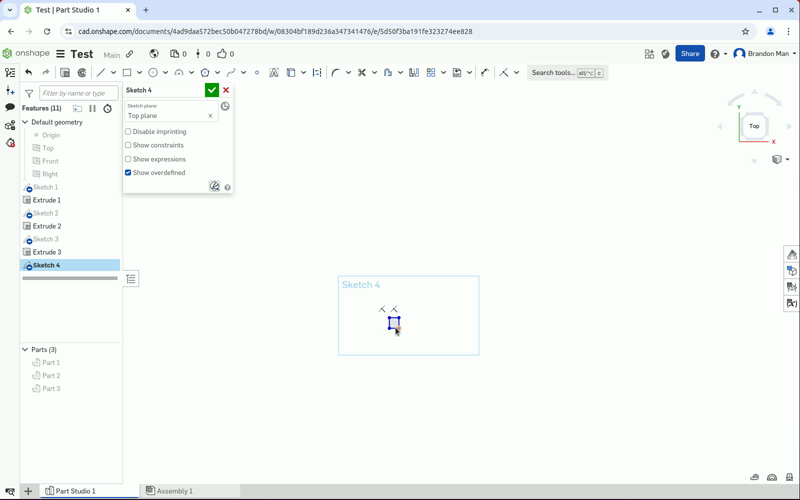
scroll(6)
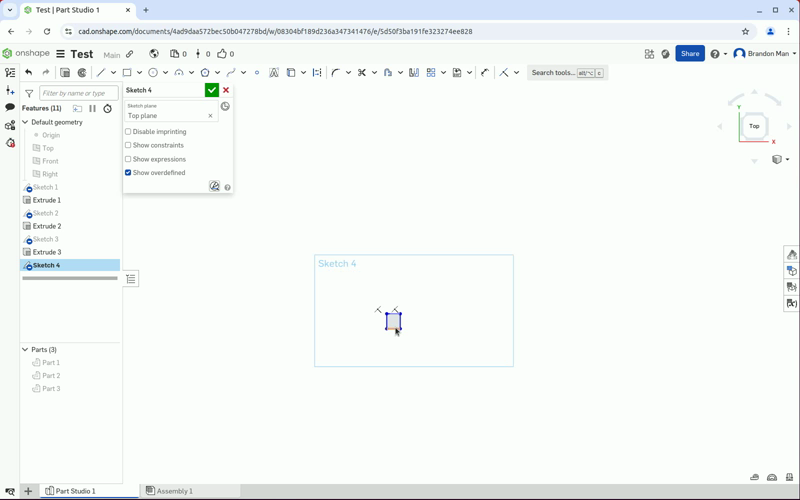
scroll(6)
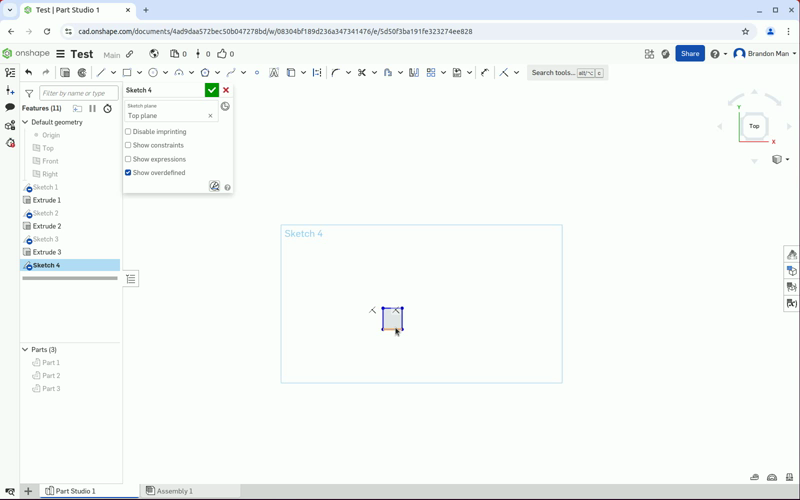
scroll(6)
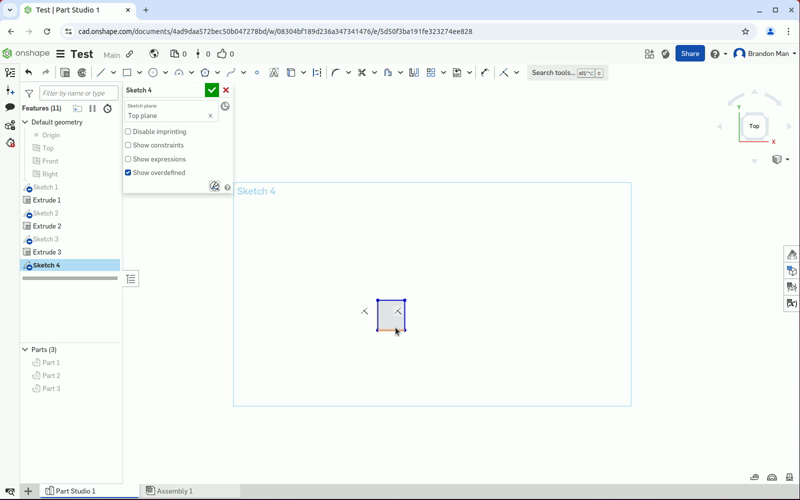
scroll(6)
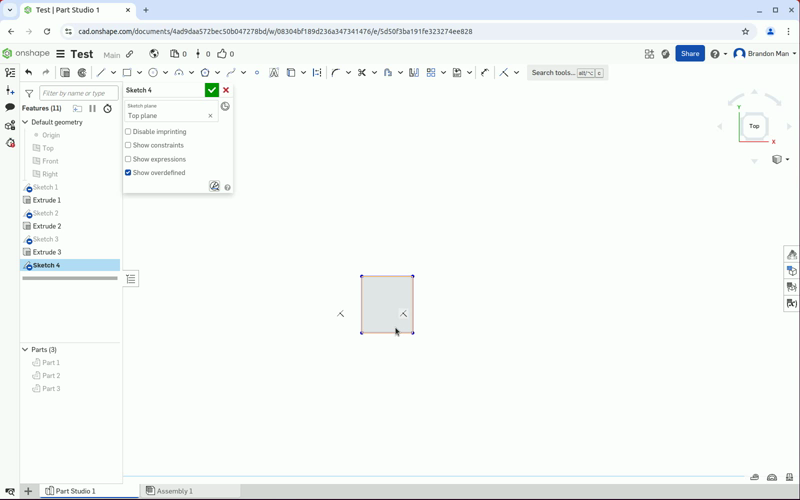
click(395, 327)
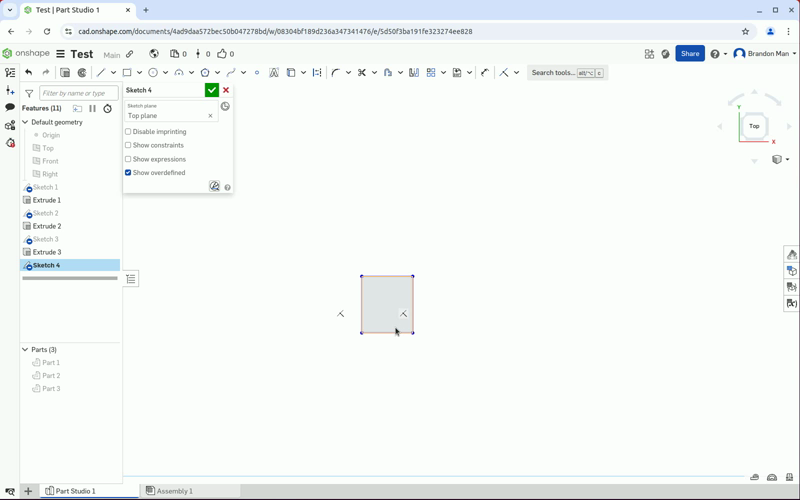
scroll(-6)
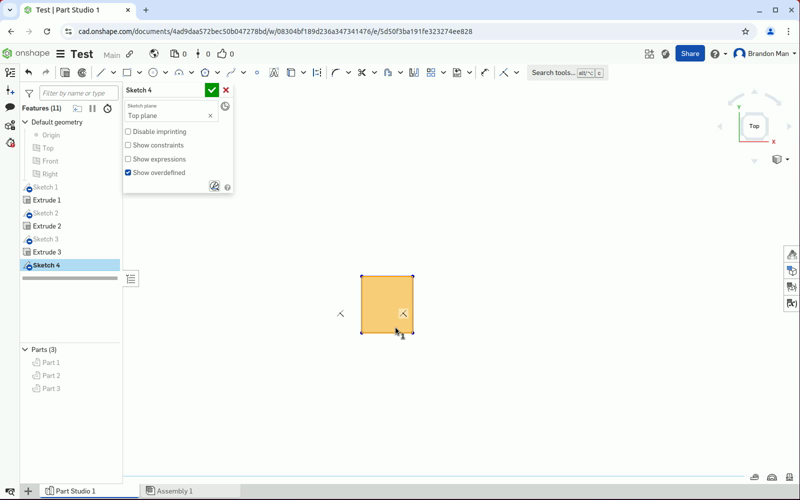
scroll(-6)
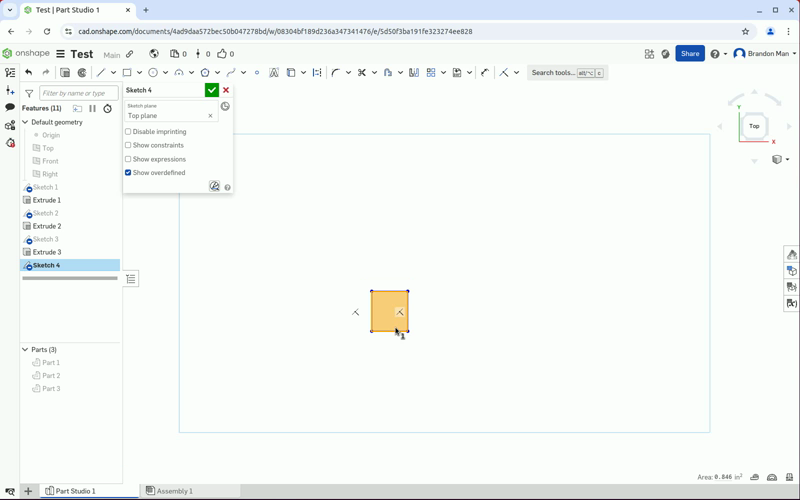
scroll(-6)
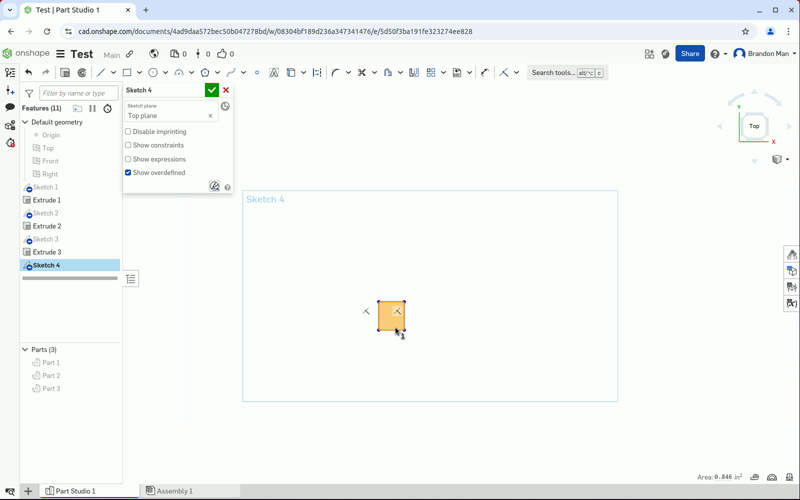
scroll(-6)
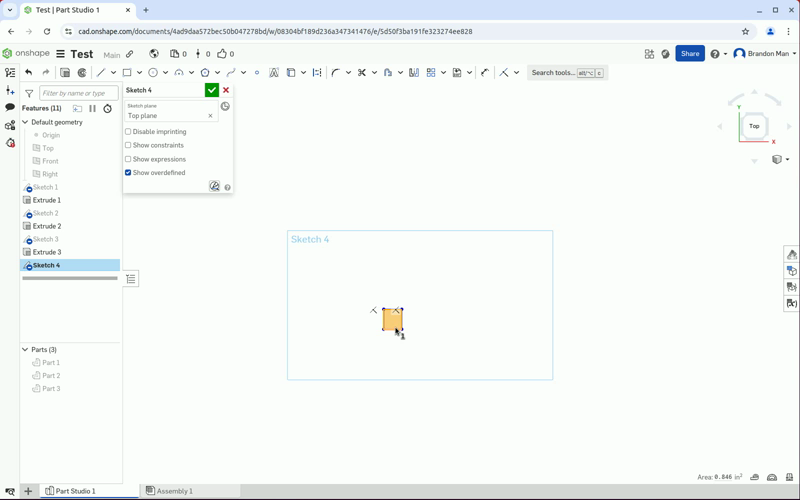
scroll(-6)
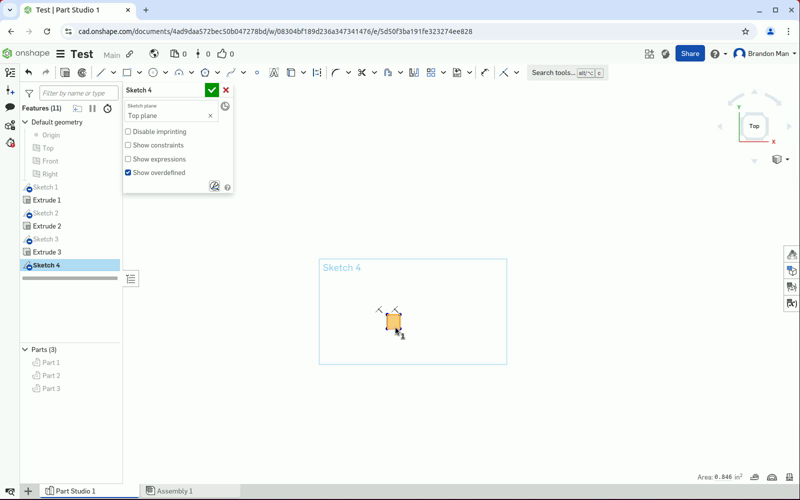
scroll(-6)
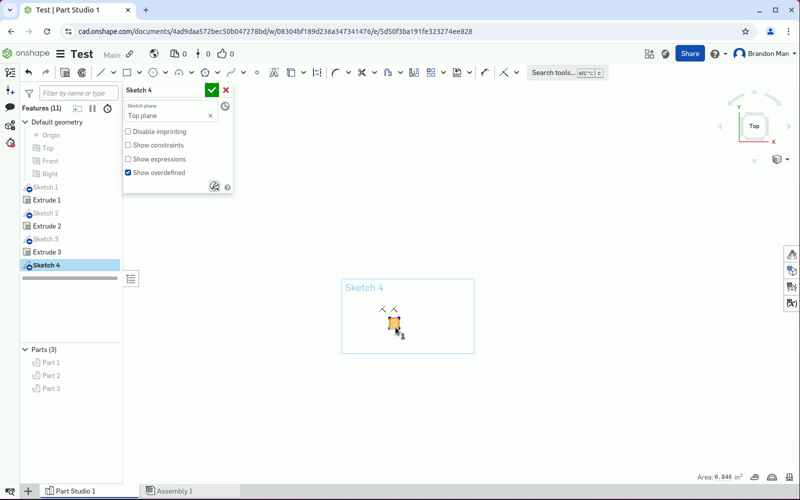
scroll(-6)
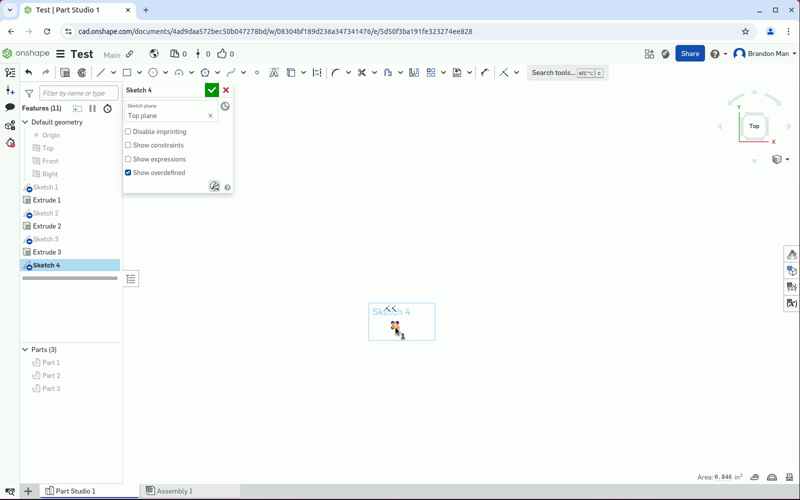
mouse_move(73, 352)
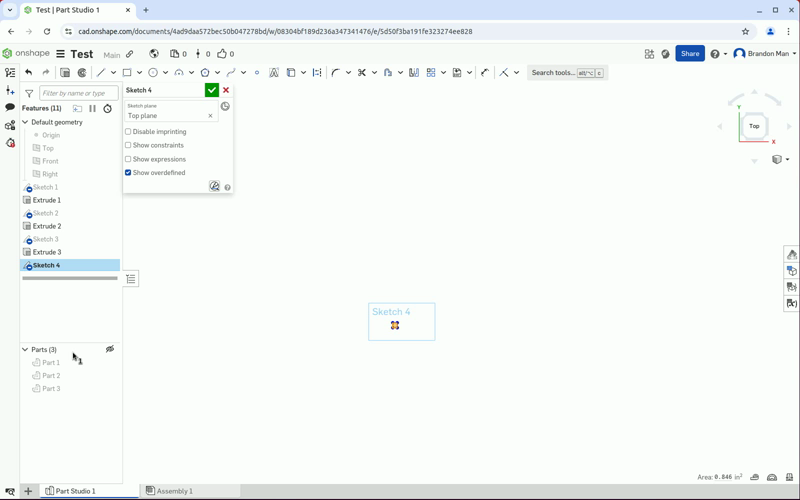
key(shift+y)
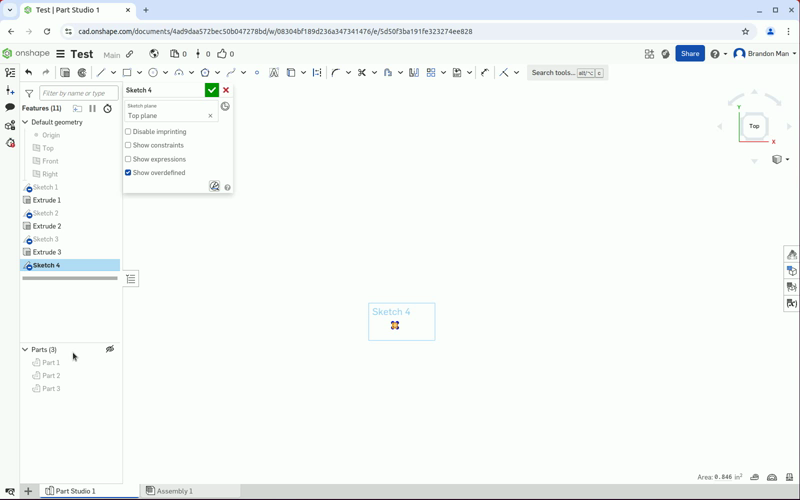
key(shift+e)
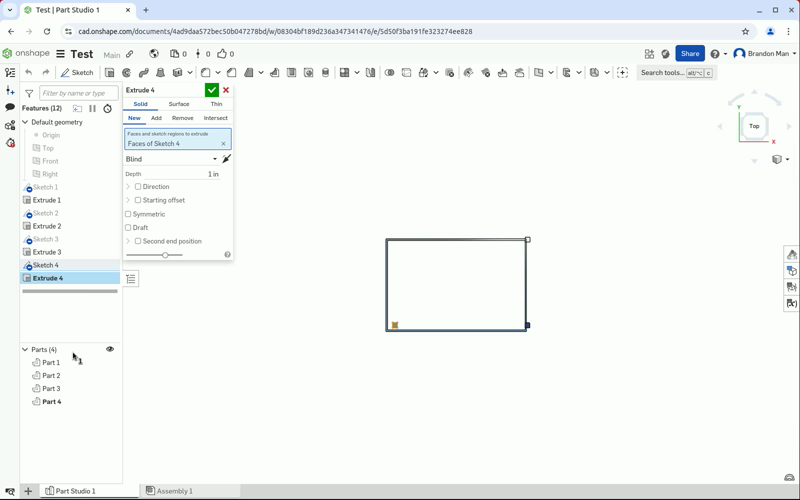
mouse_move(143, 106)
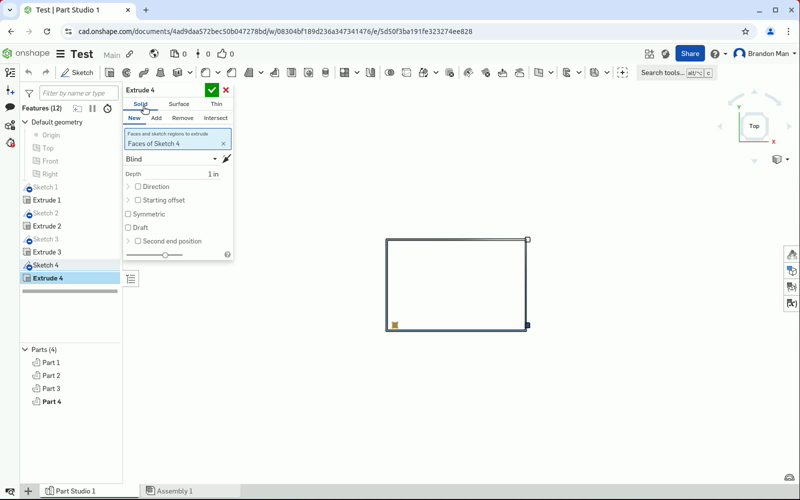
click(143, 106)
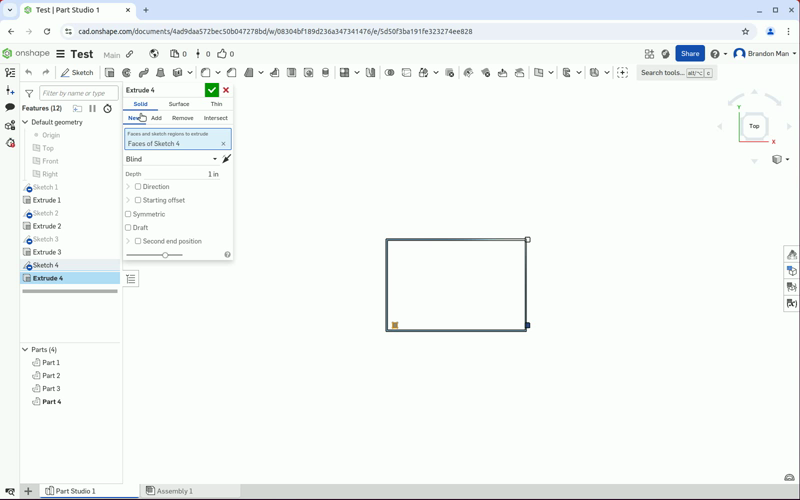
mouse_move(137, 120)
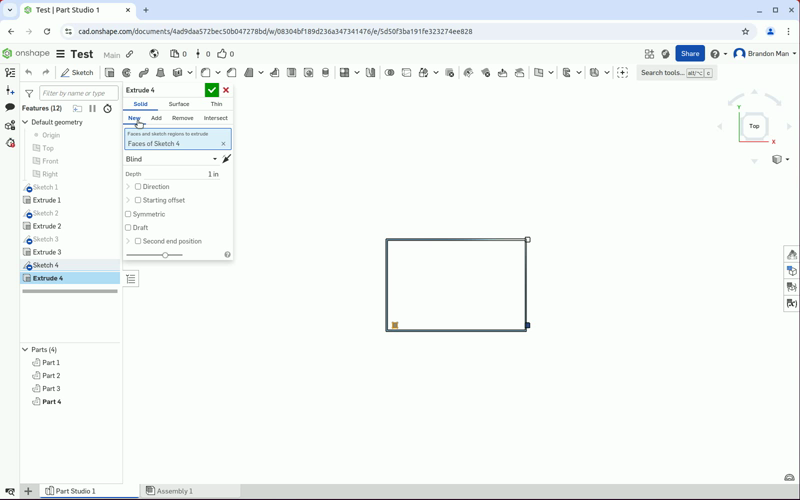
click(137, 120)
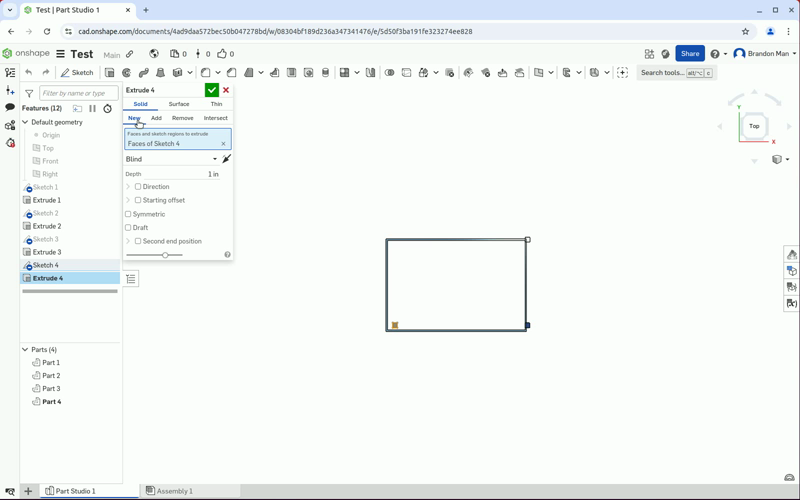
key(tab, 4)
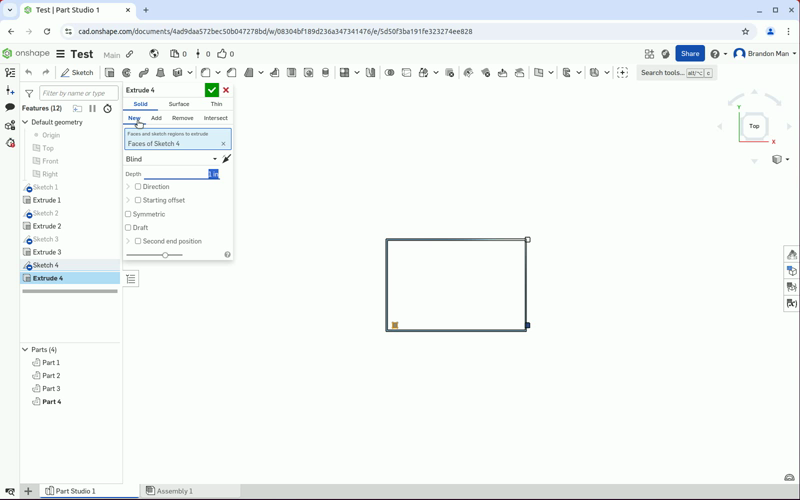
text(-23.108)
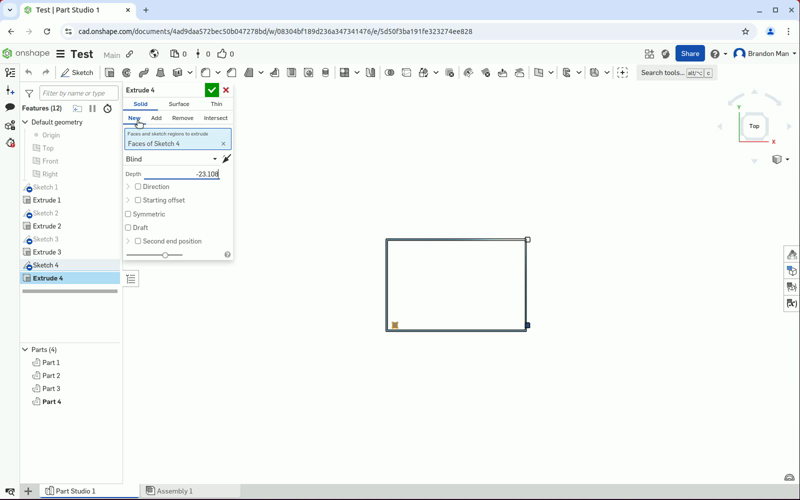
key(enter)
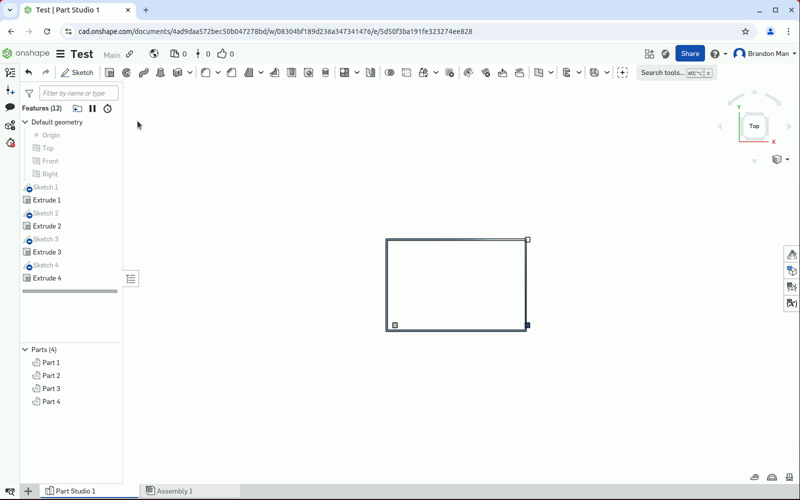
key(shift+h)
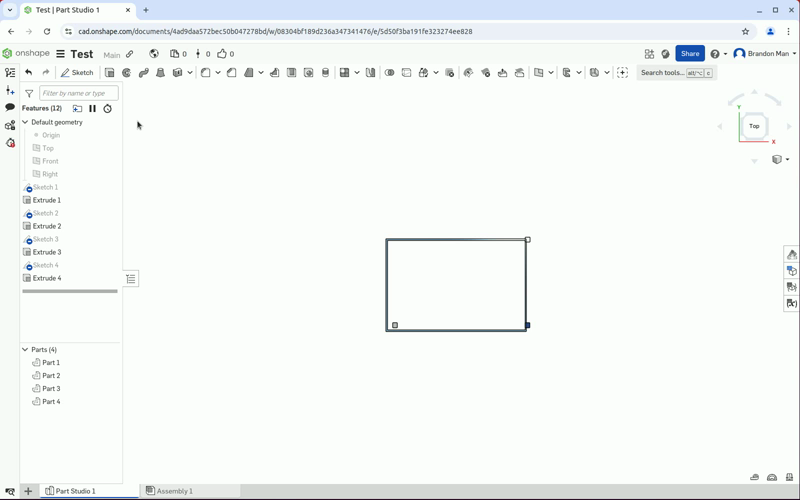
key(shift+h)
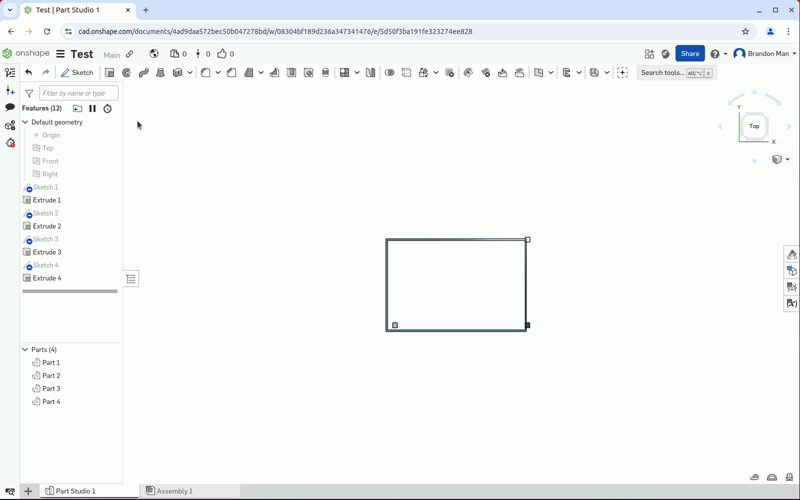
mouse_move(73, 189)
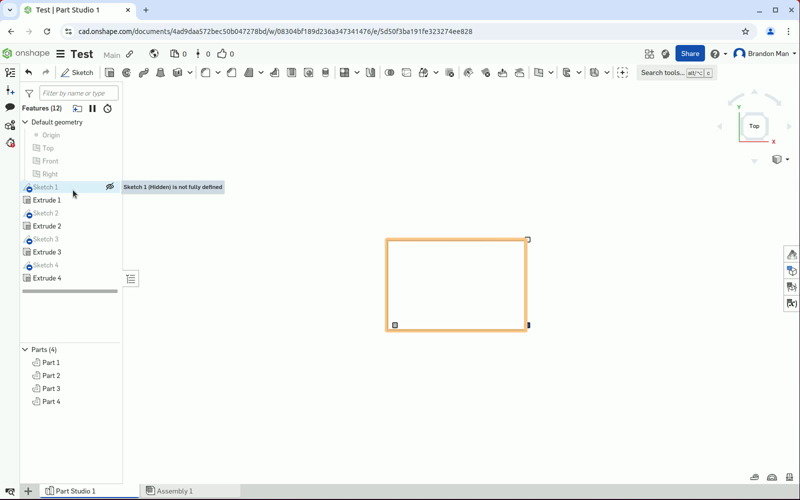
click(73, 189)
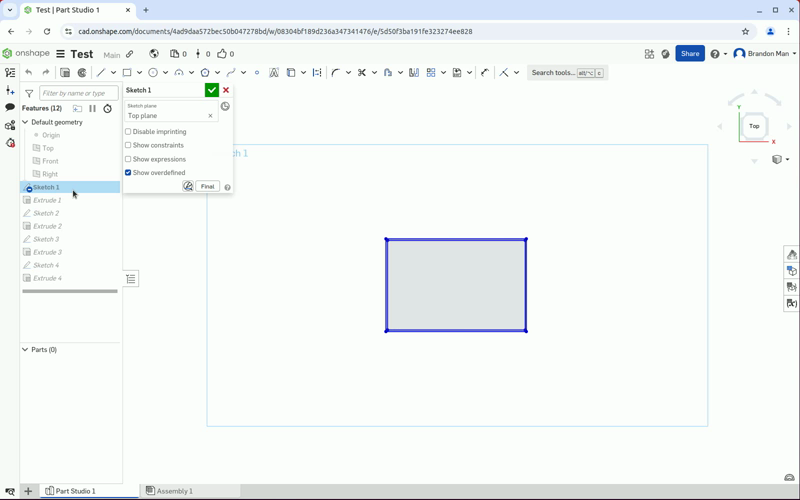
mouse_move(229, 92)
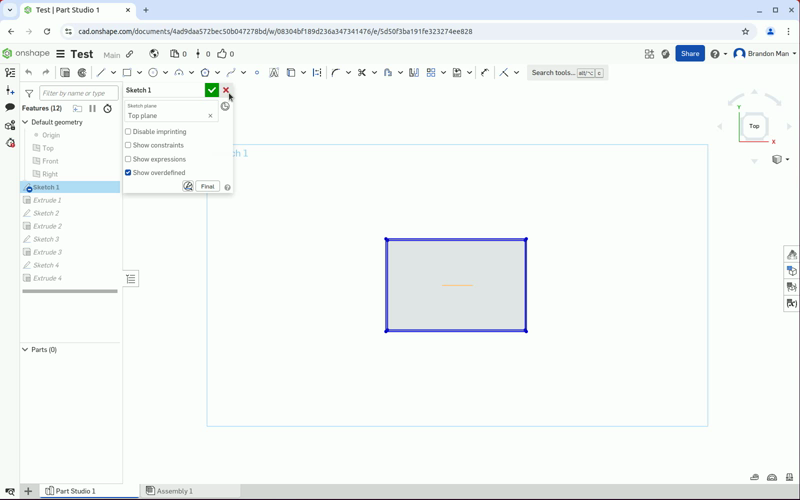
click(229, 92)
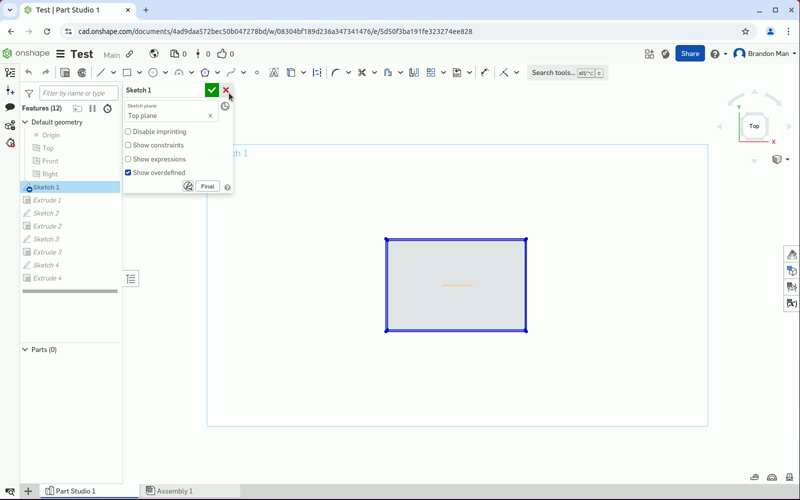
key(shift+s)
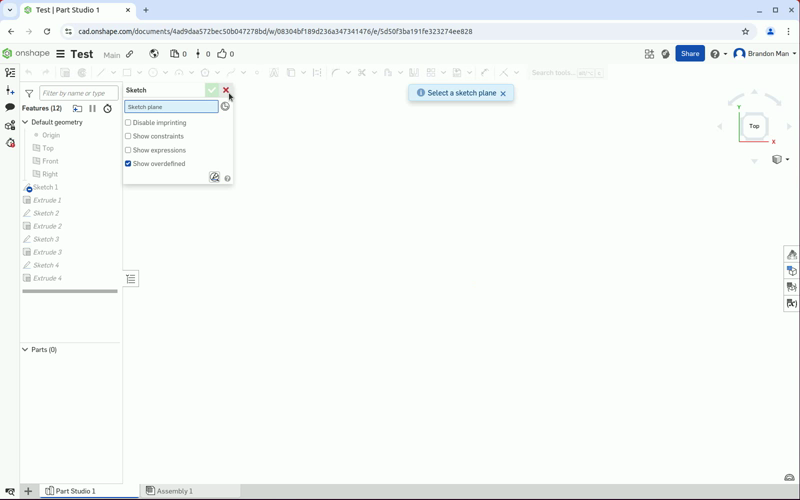
mouse_move(73, 150)
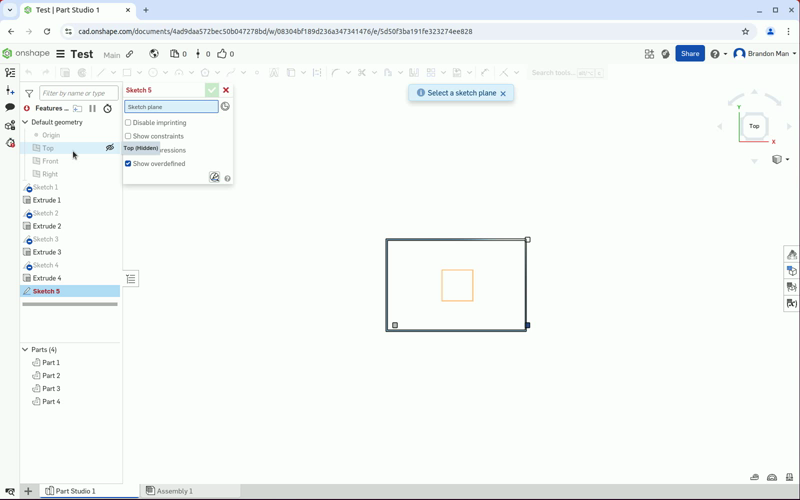
click(73, 150)
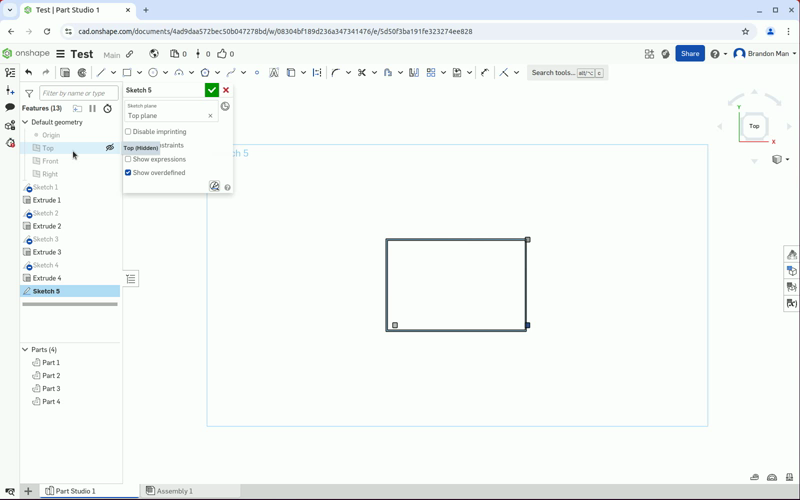
mouse_move(73, 352)
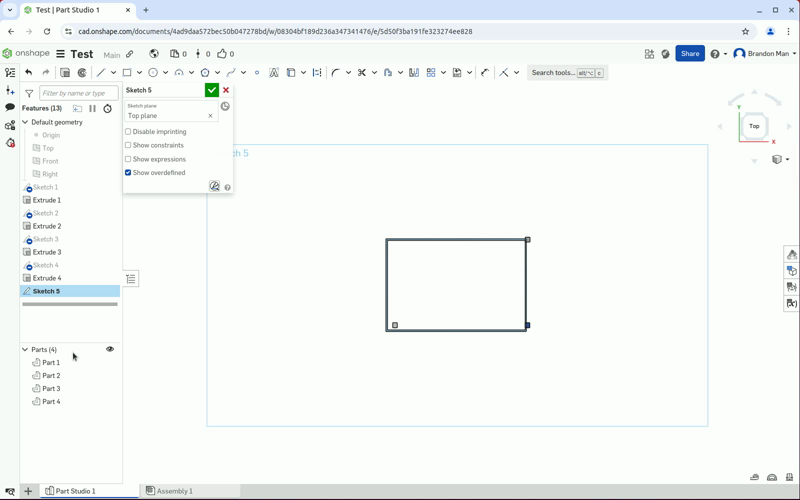
key(y)
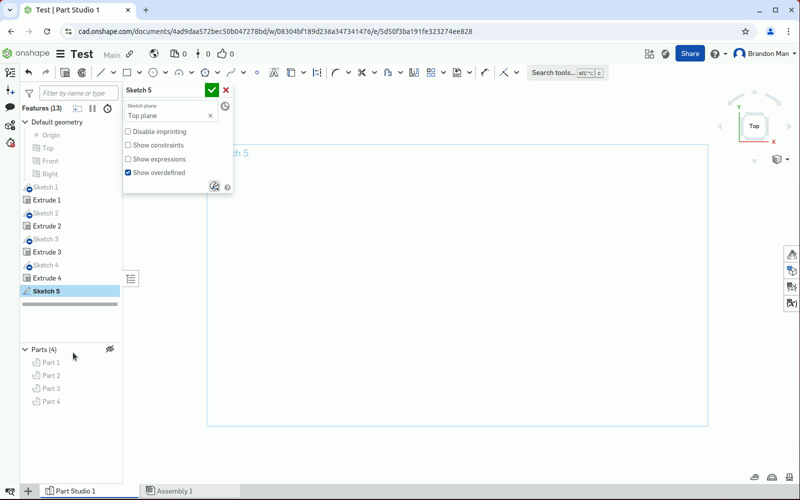
key(l)
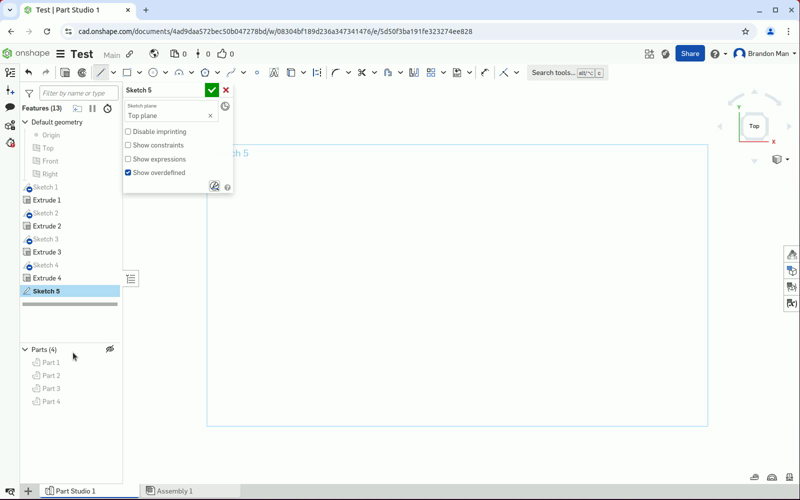
key_down(shift)
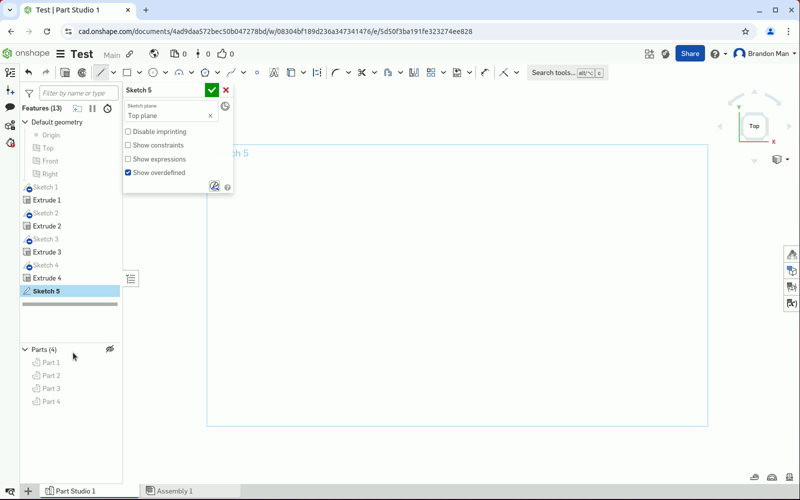
mouse_move(392, 241)
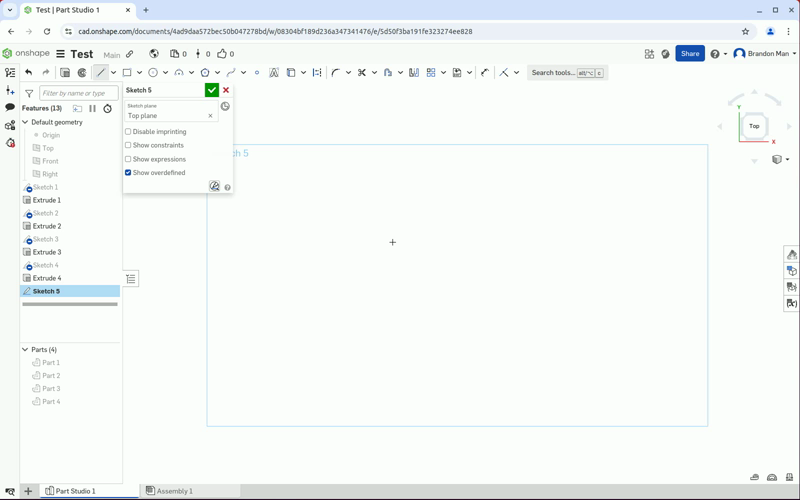
click(392, 241)
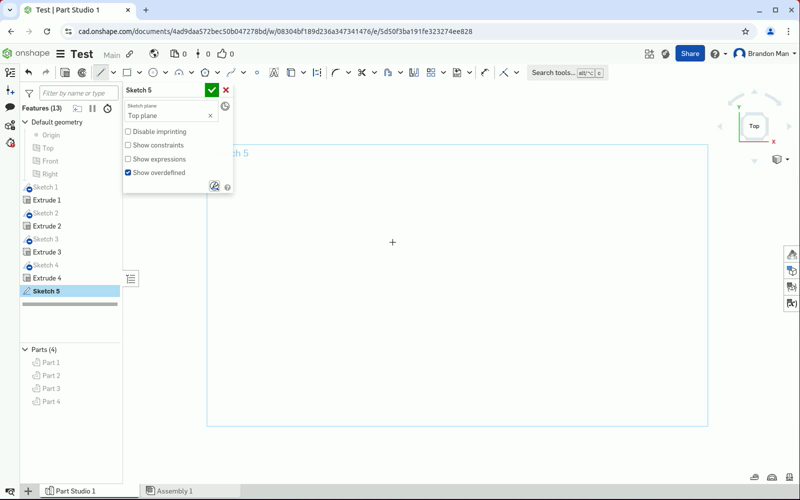
key_up(shift)
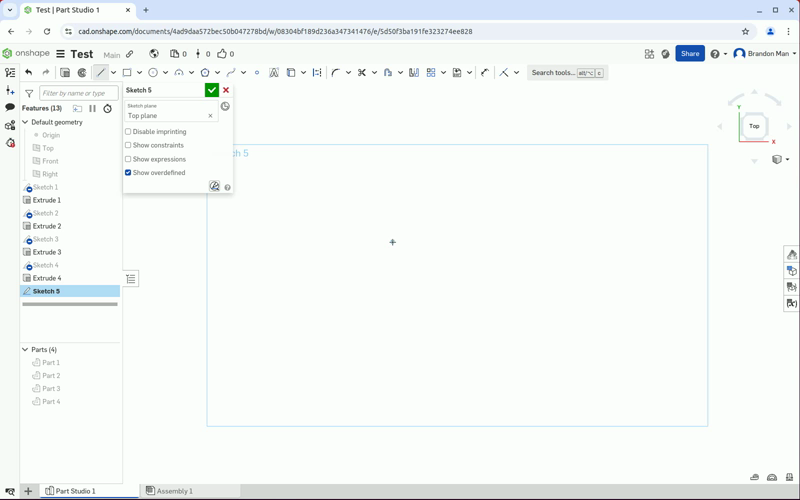
key_down(shift)
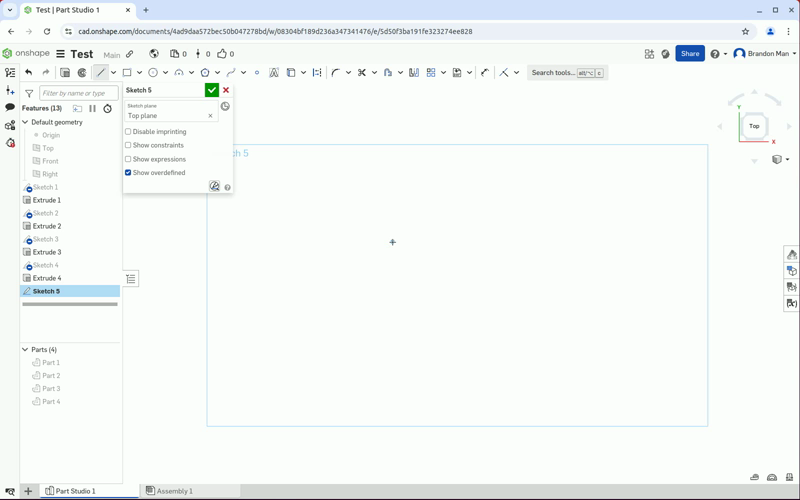
mouse_move(422, 241)
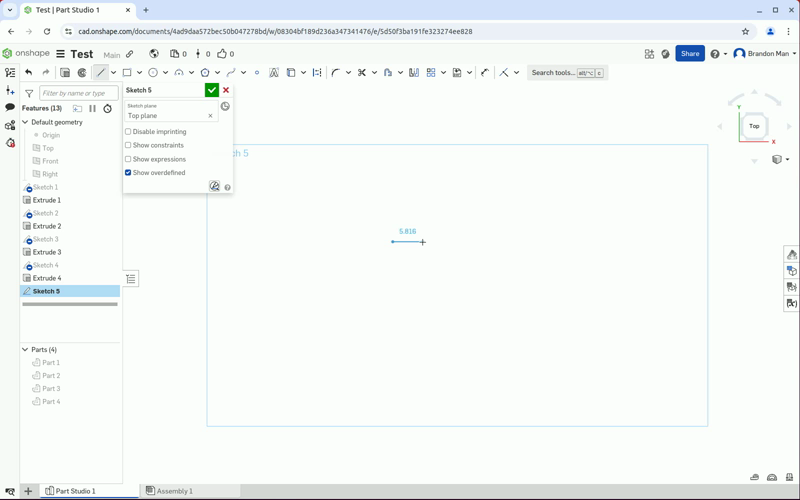
mouse_move(397, 241)
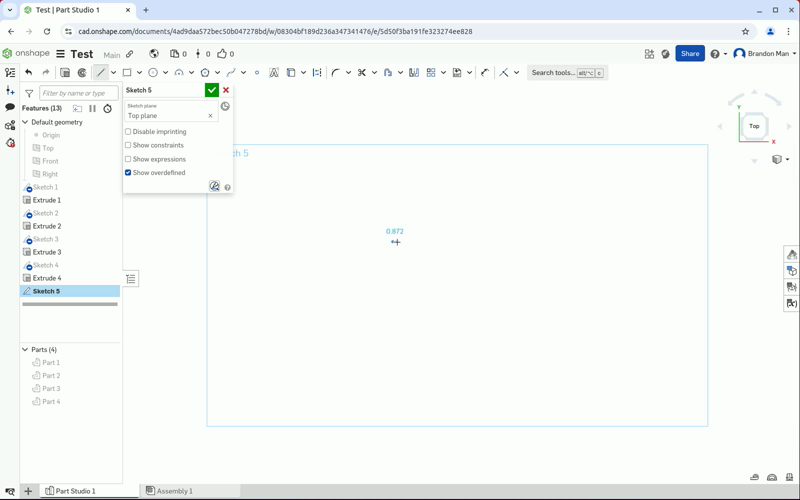
scroll(6)
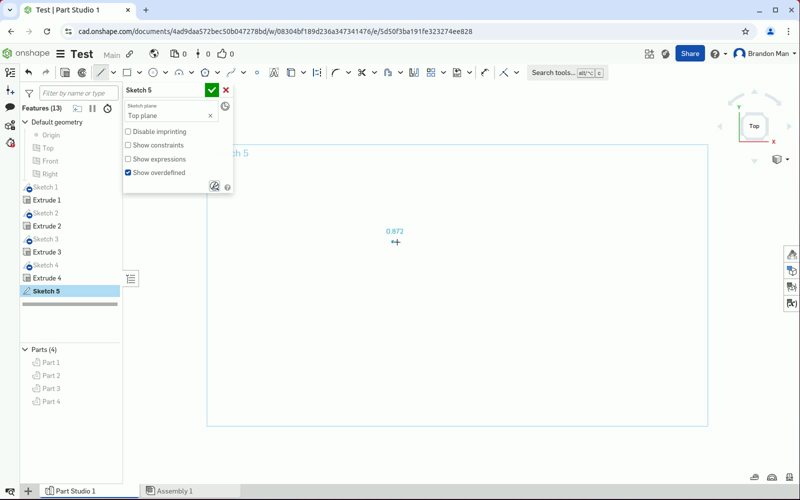
scroll(6)
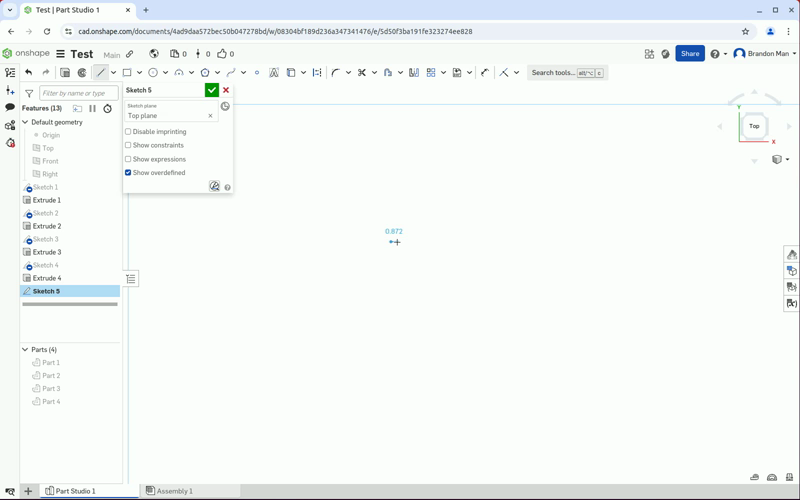
scroll(6)
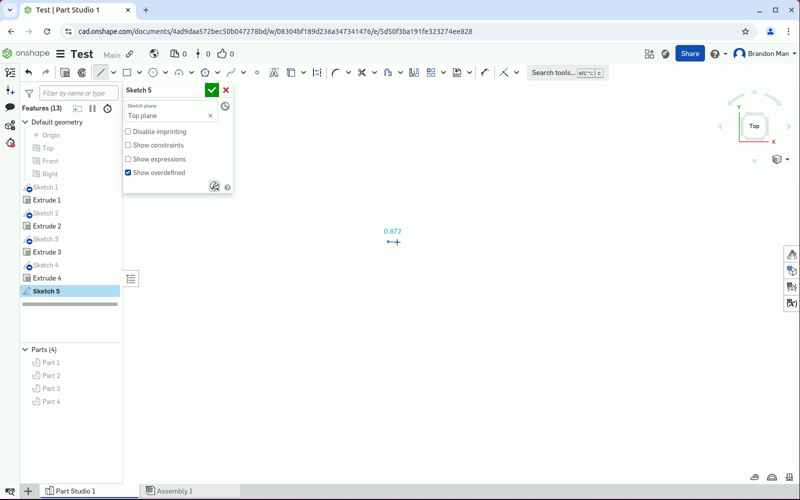
scroll(6)
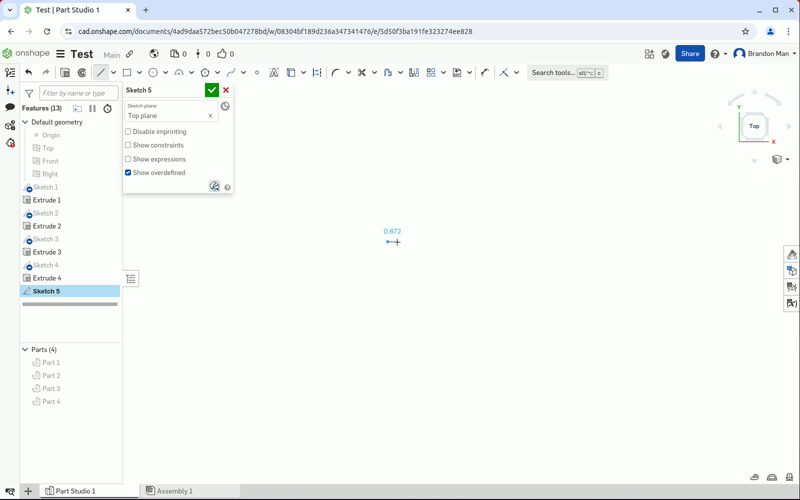
scroll(6)
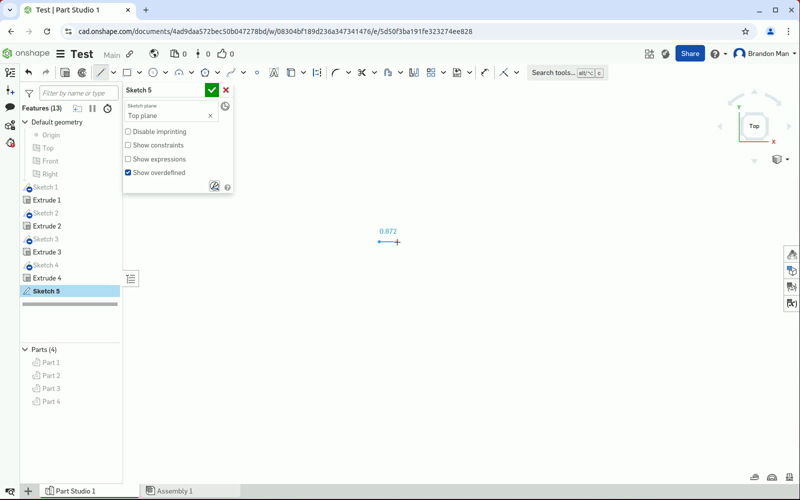
scroll(6)
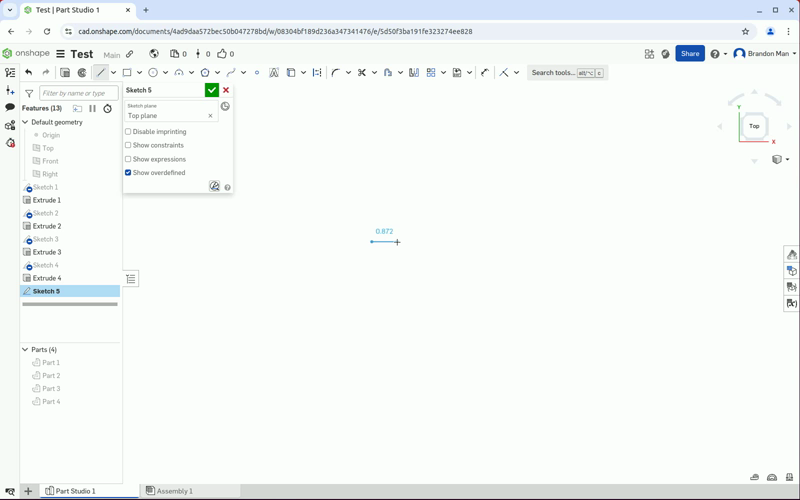
scroll(6)
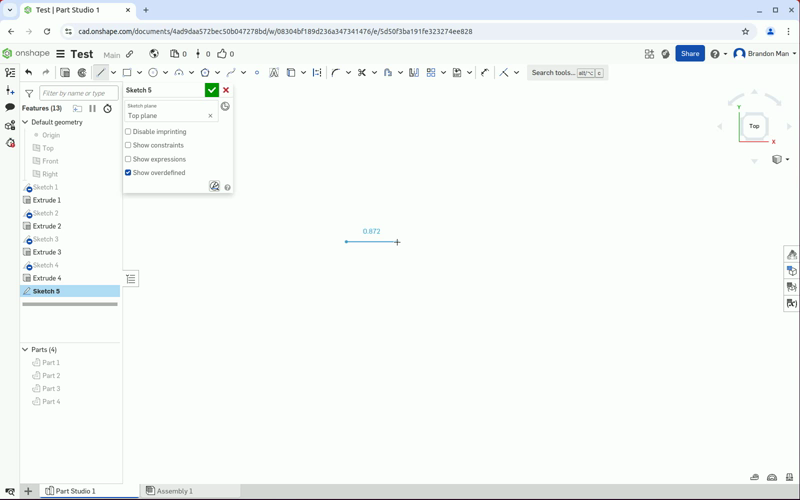
click(397, 241)
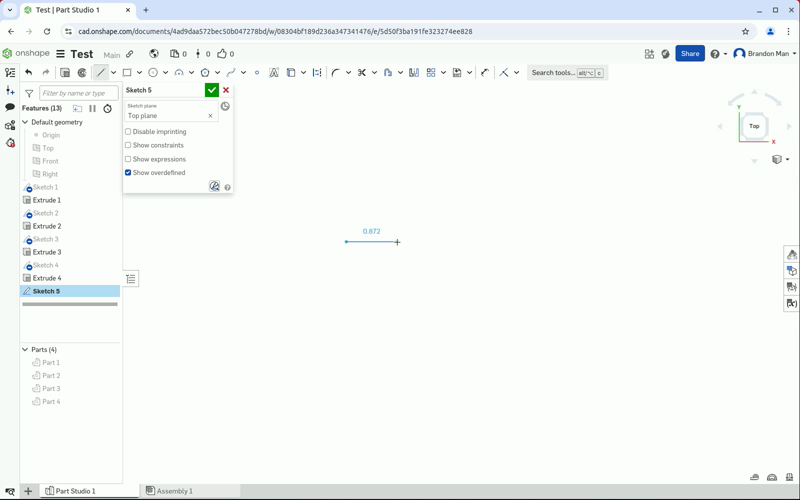
scroll(-6)
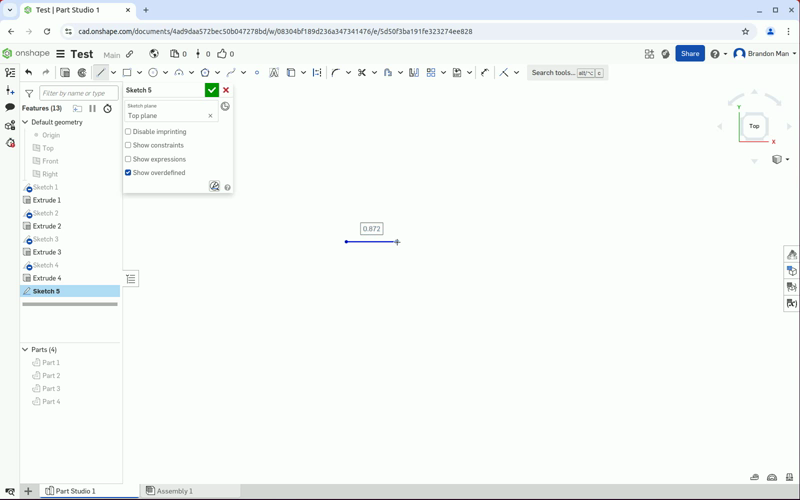
scroll(-6)
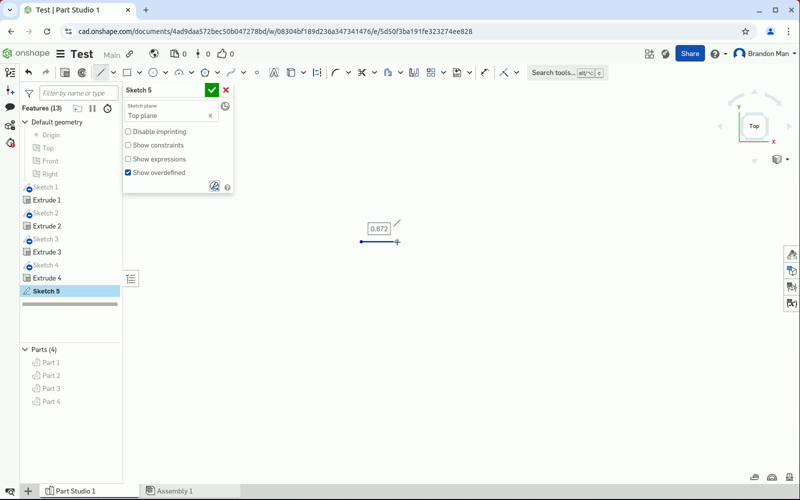
scroll(-6)
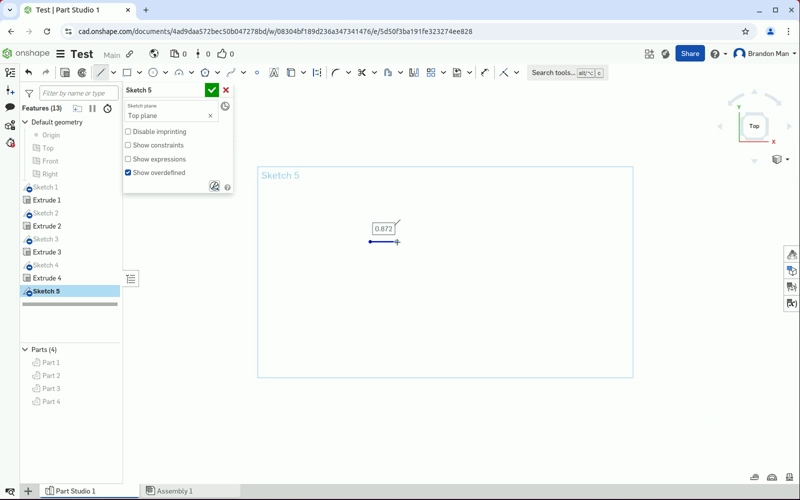
scroll(-6)
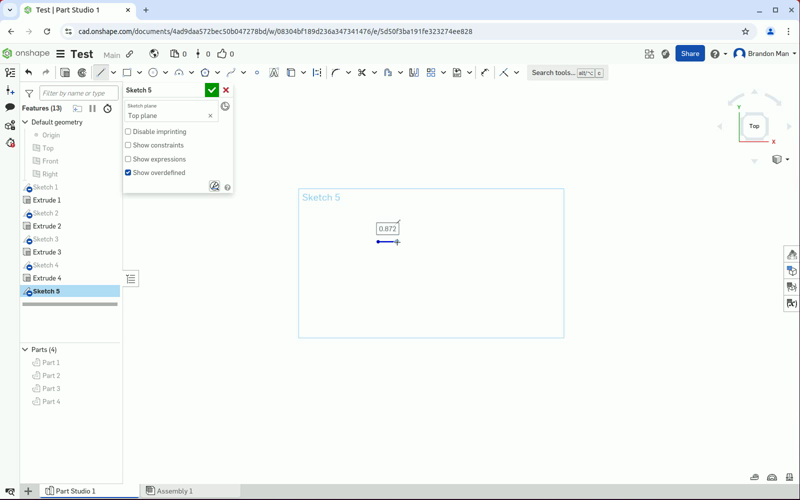
scroll(-6)
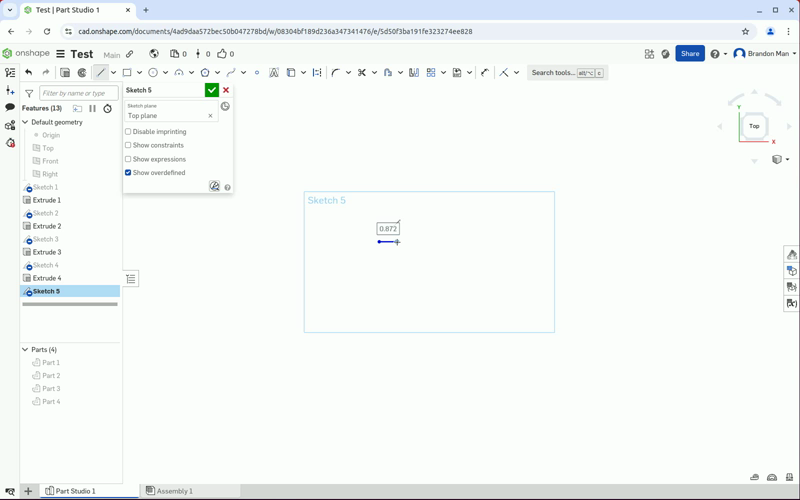
scroll(-6)
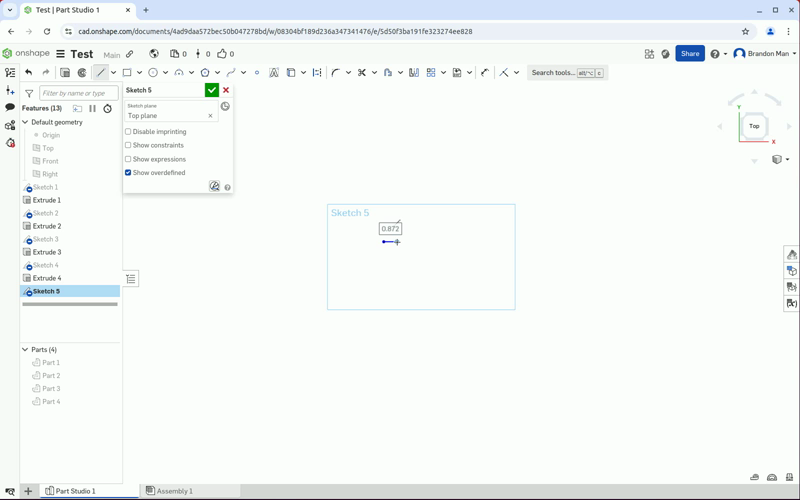
scroll(-6)
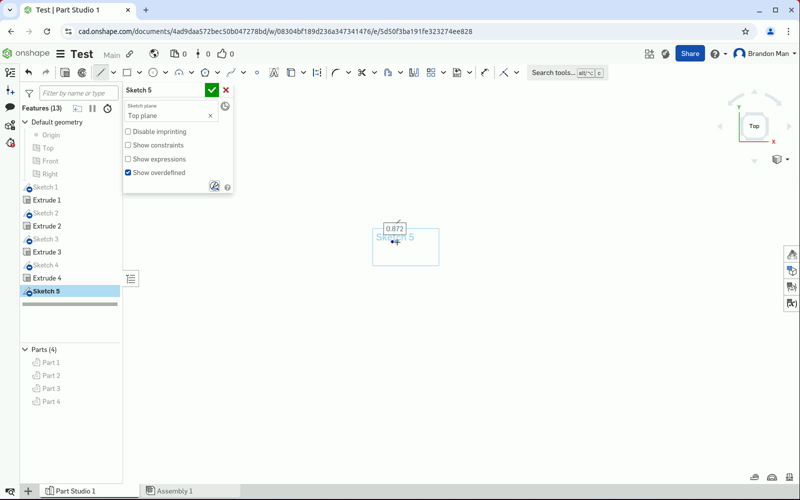
key_up(shift)
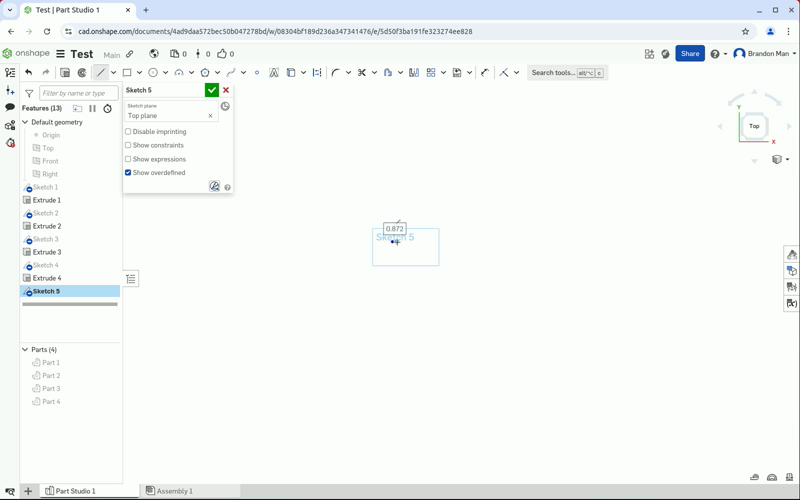
key_down(shift)
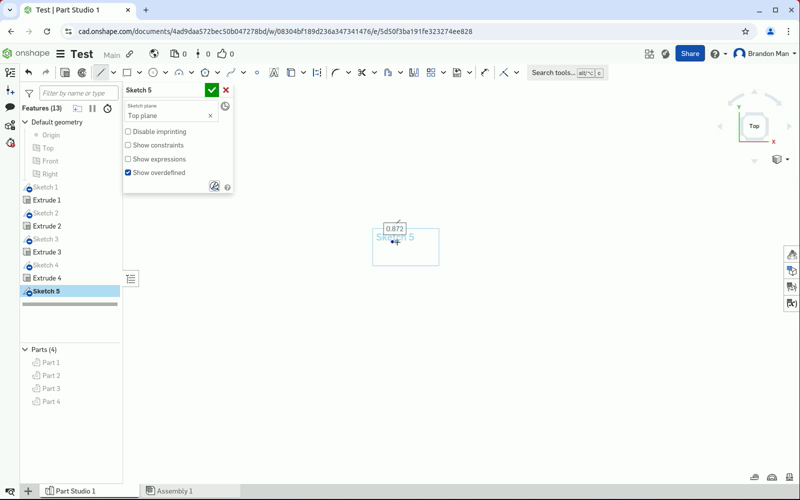
mouse_move(427, 241)
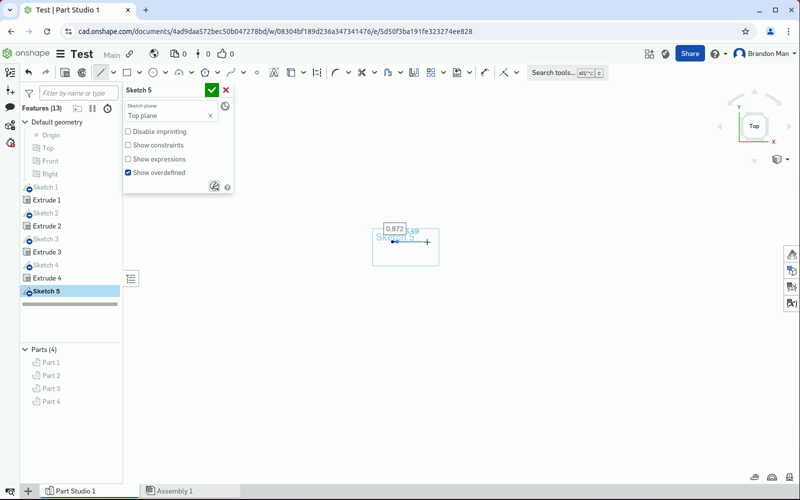
mouse_move(397, 237)
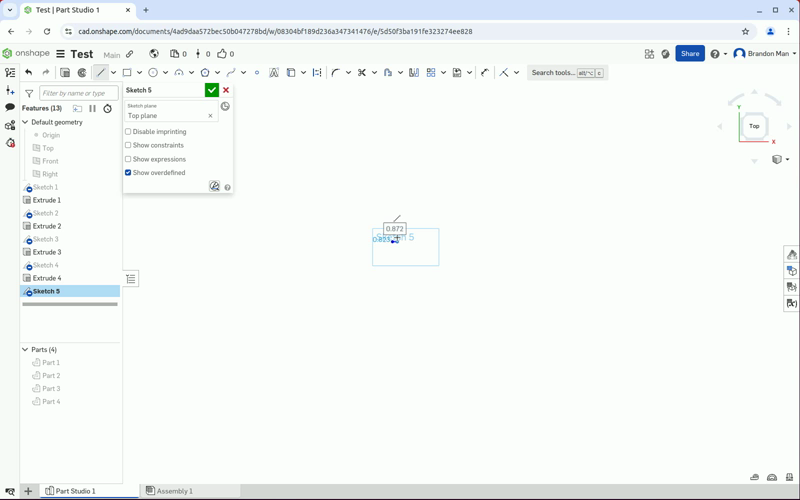
scroll(6)
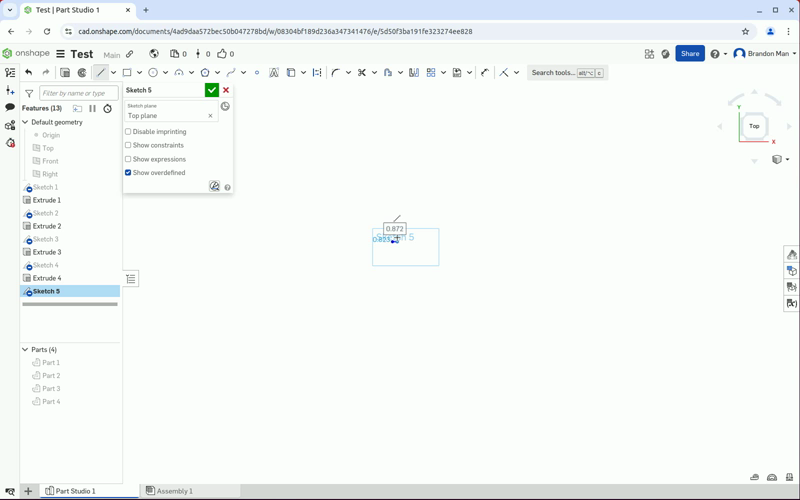
scroll(6)
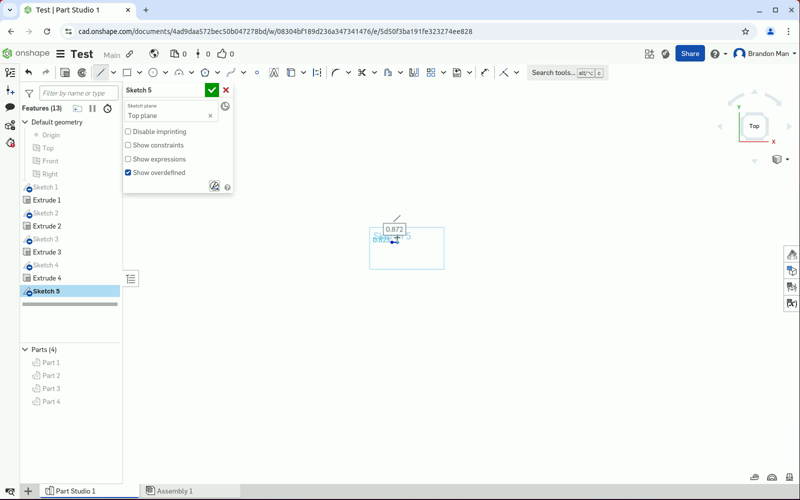
scroll(6)
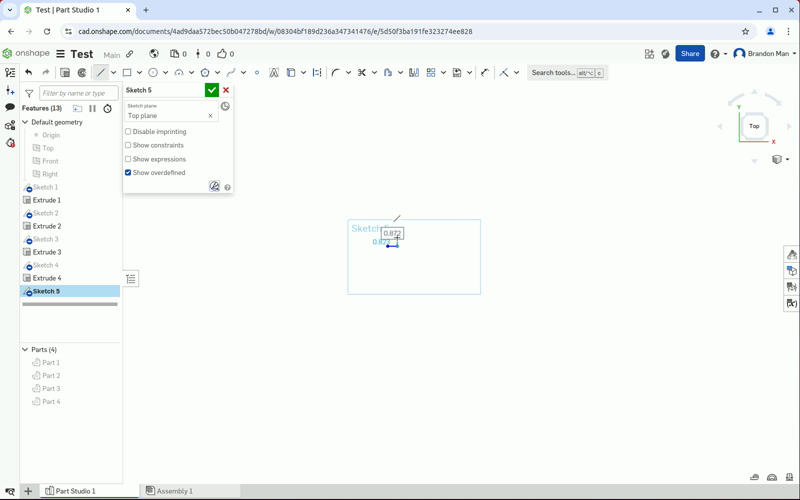
scroll(6)
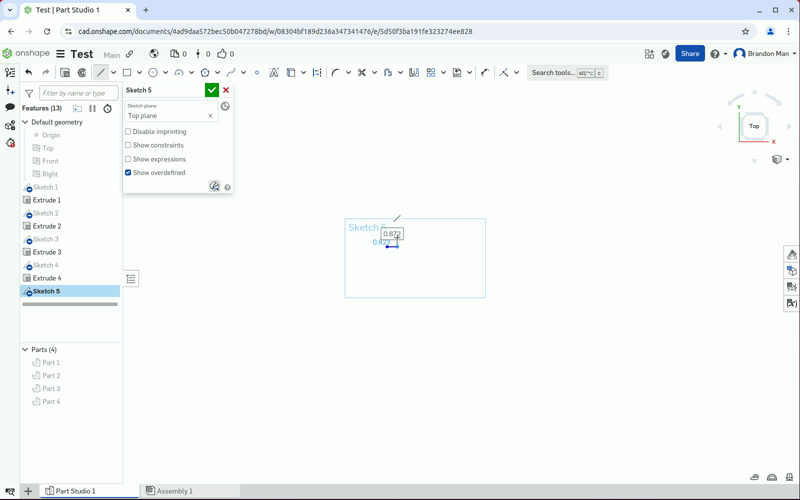
scroll(6)
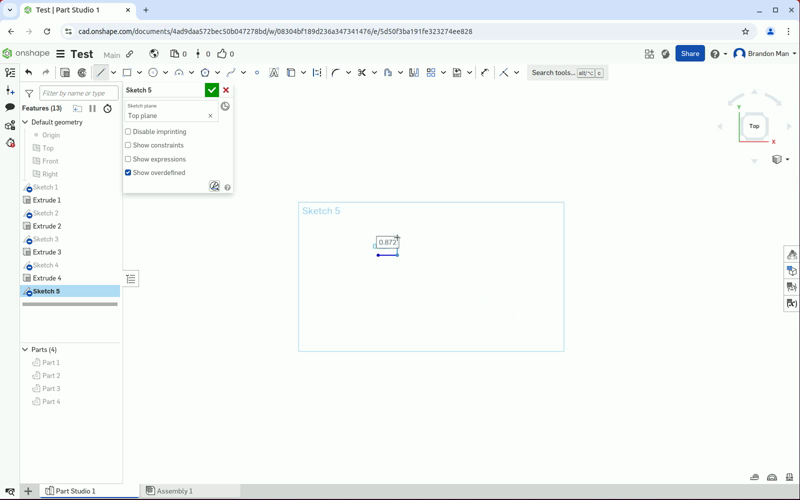
scroll(6)
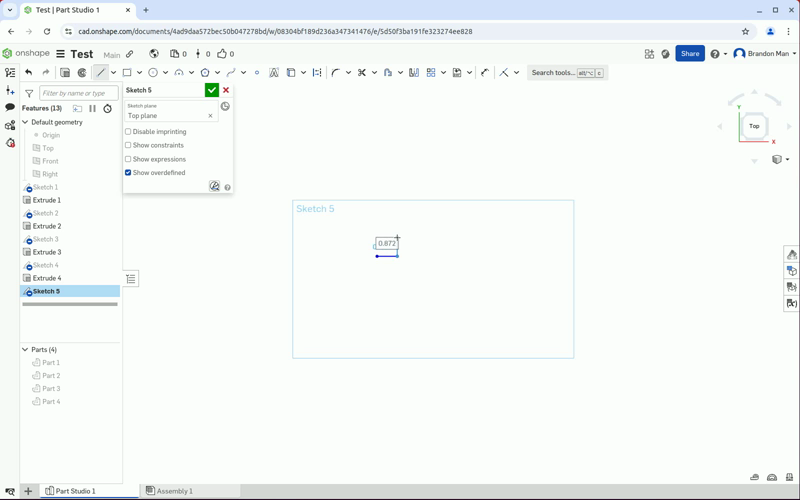
scroll(6)
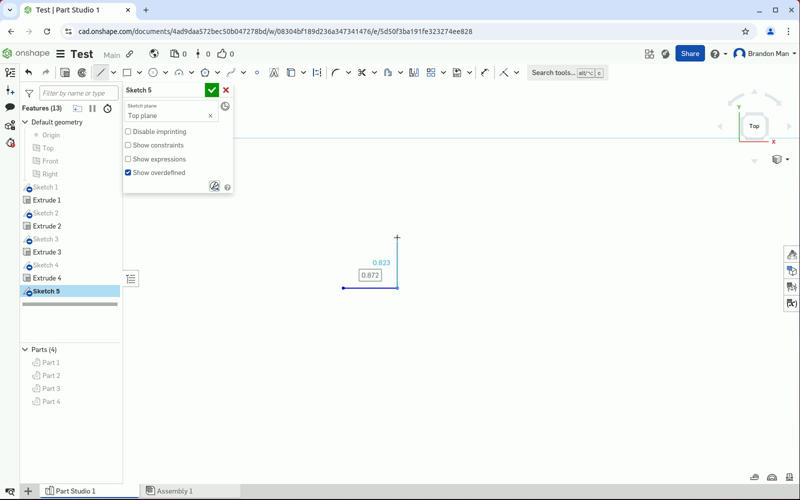
click(397, 237)
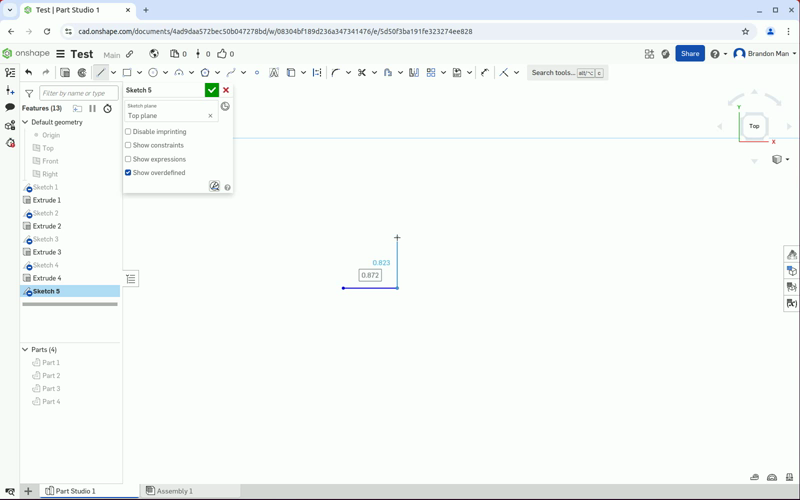
scroll(-6)
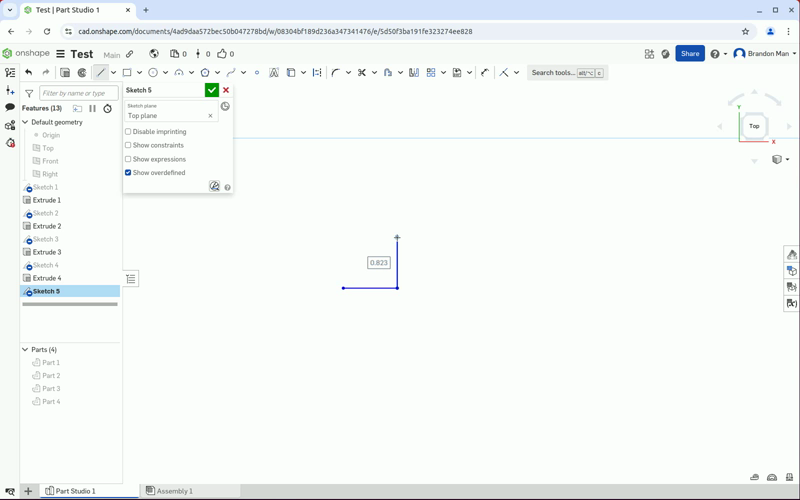
scroll(-6)
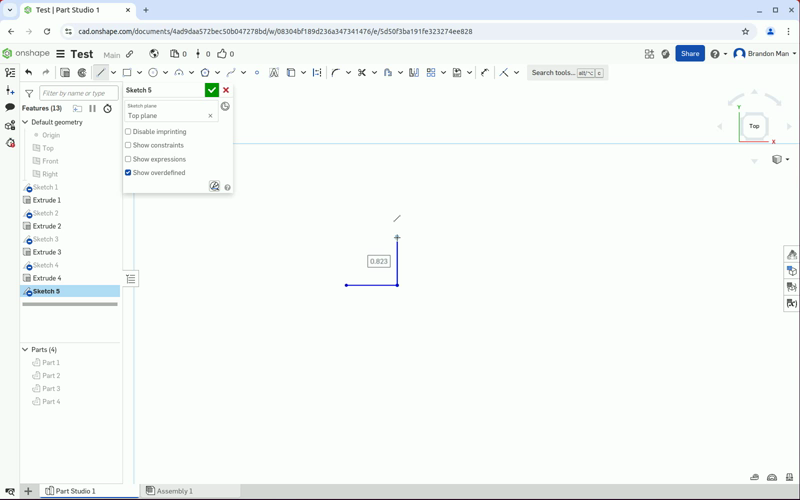
scroll(-6)
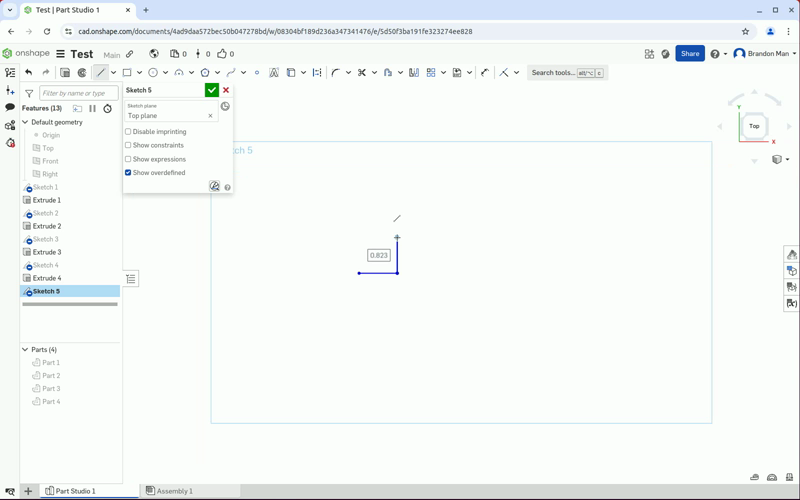
scroll(-6)
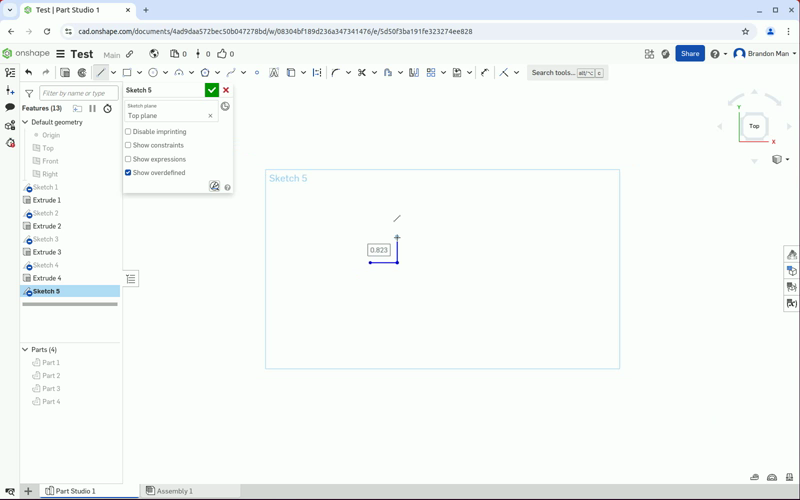
scroll(-6)
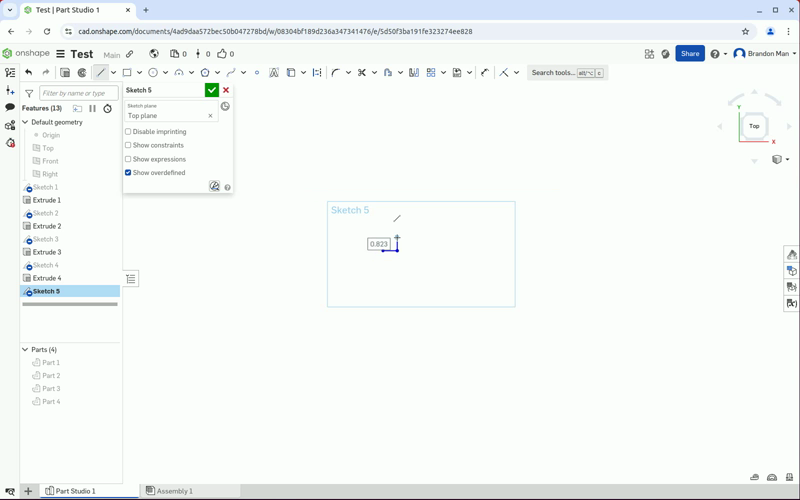
scroll(-6)
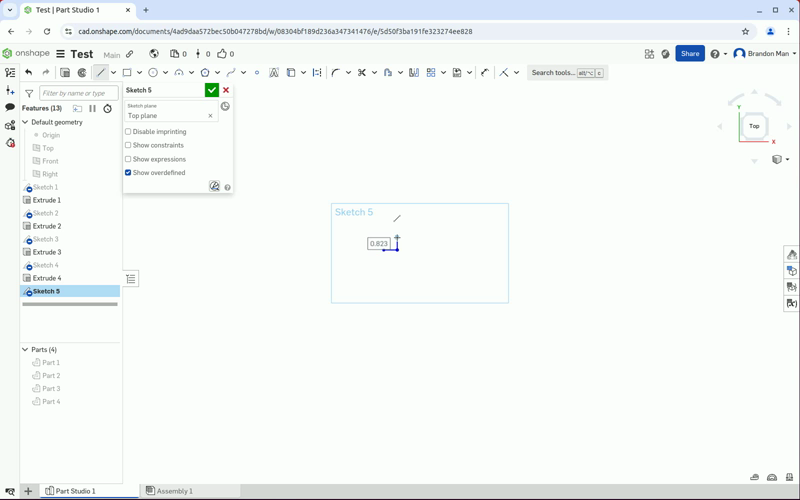
scroll(-6)
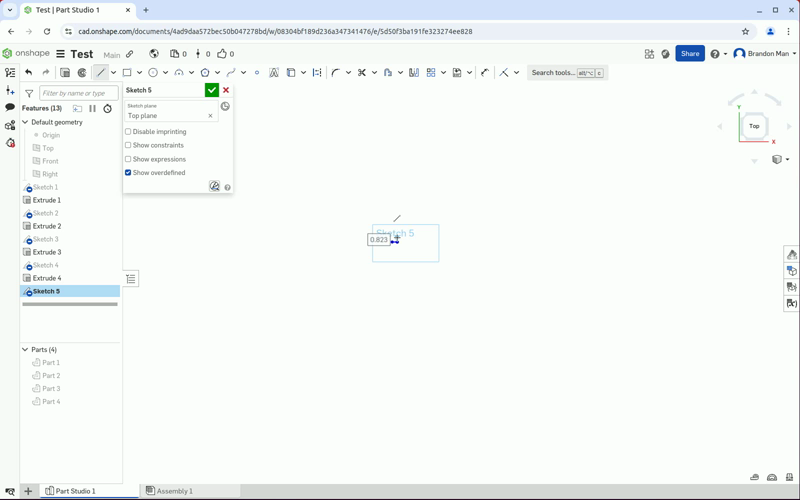
key_up(shift)
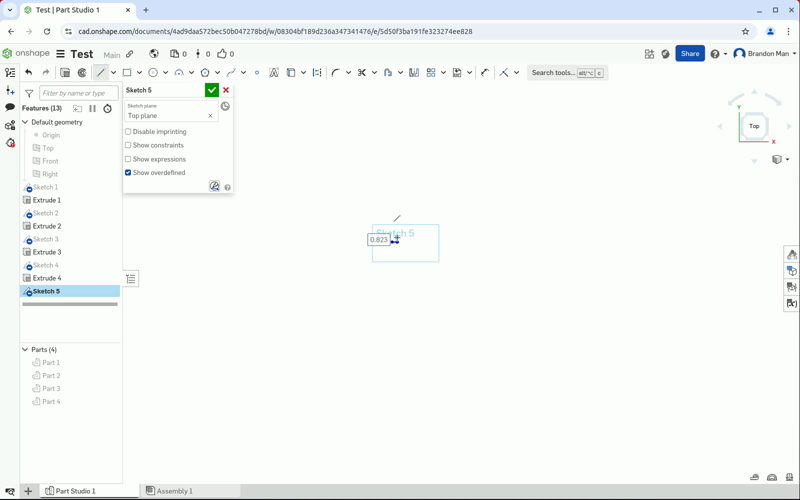
key_down(shift)
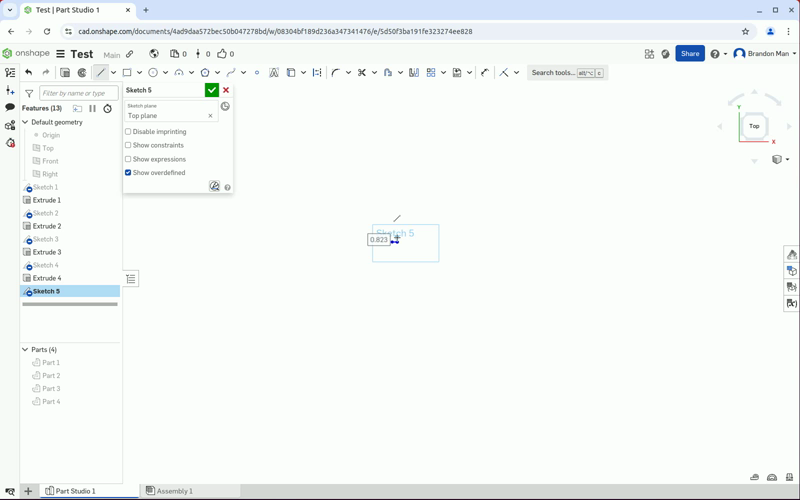
mouse_move(427, 237)
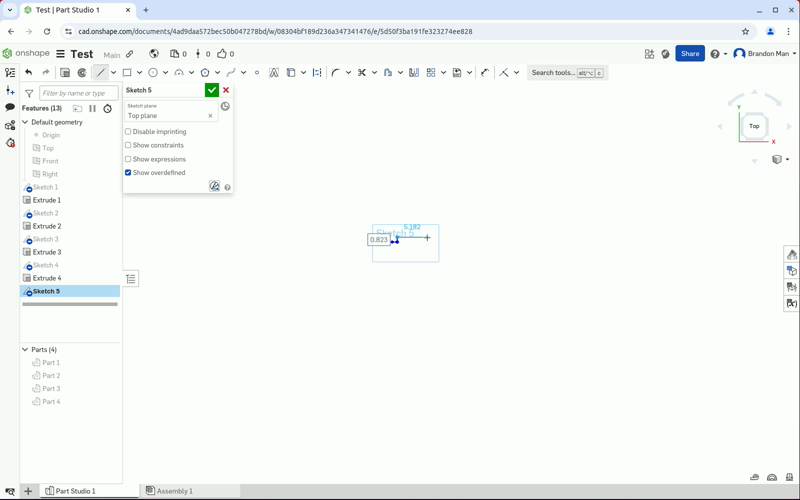
mouse_move(392, 237)
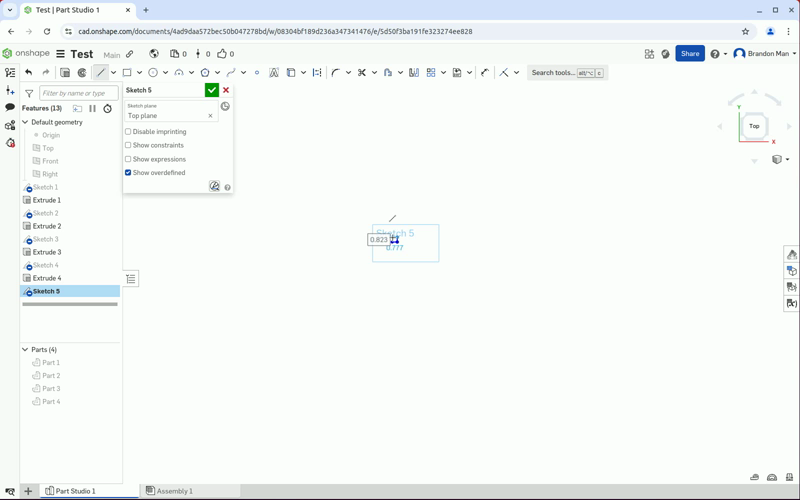
scroll(6)
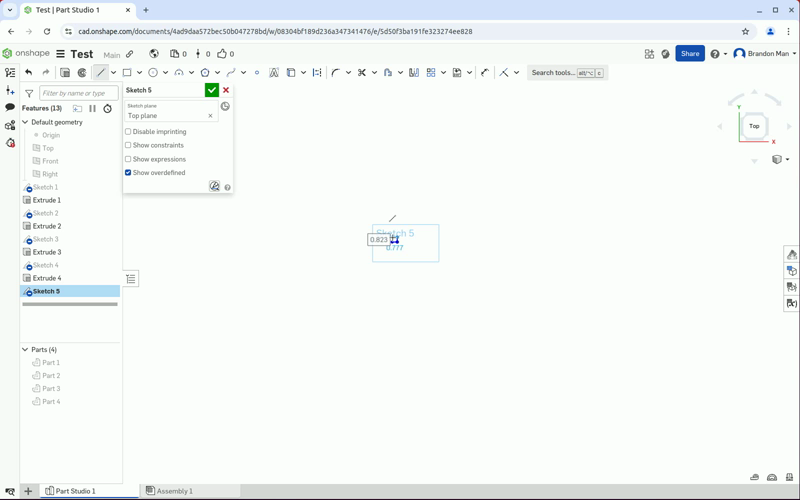
scroll(6)
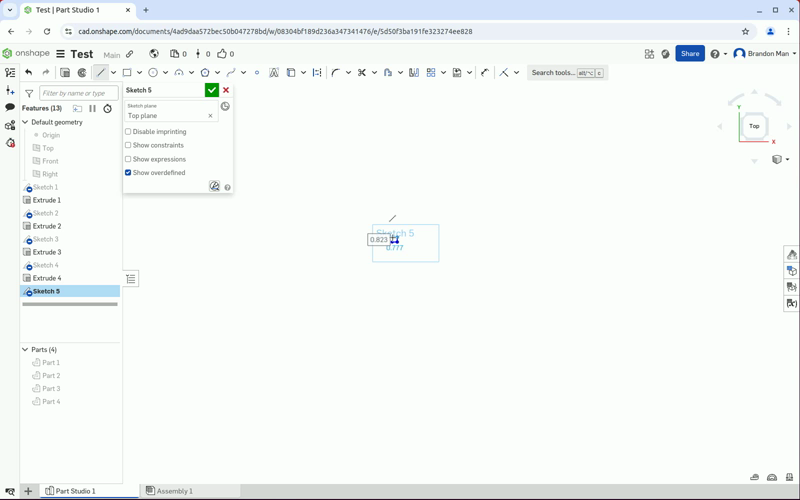
scroll(6)
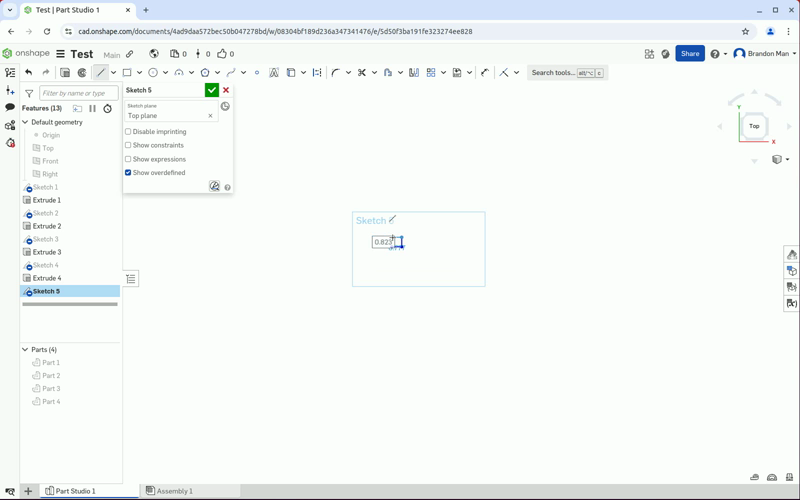
scroll(6)
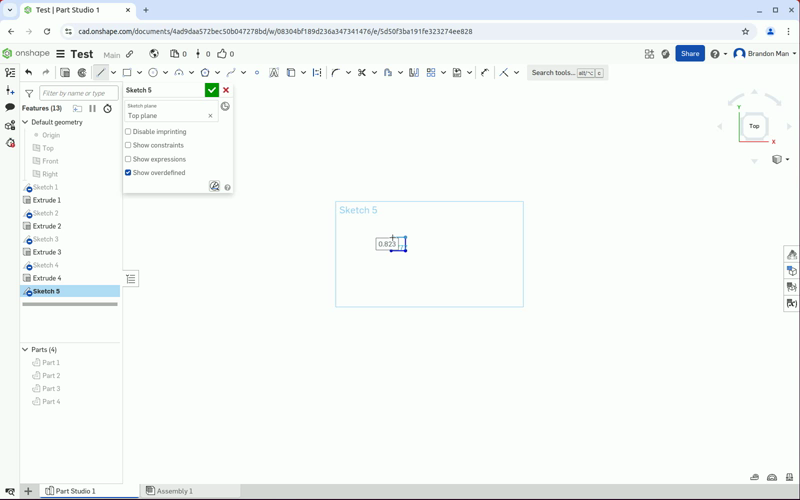
scroll(6)
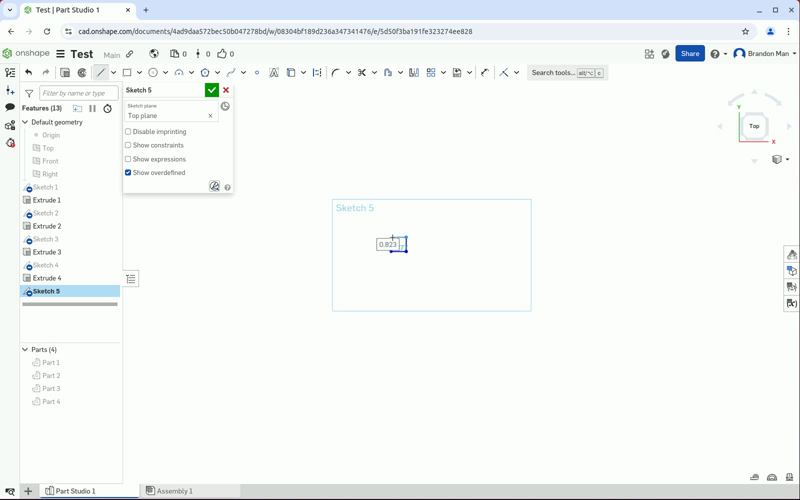
scroll(6)
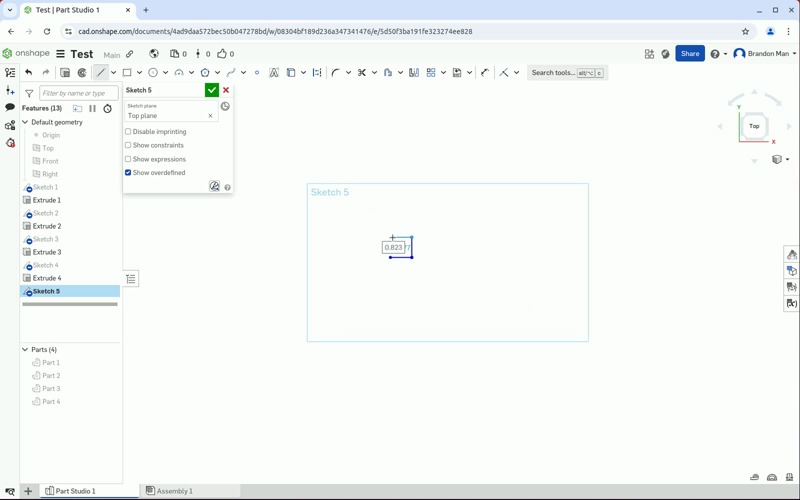
scroll(6)
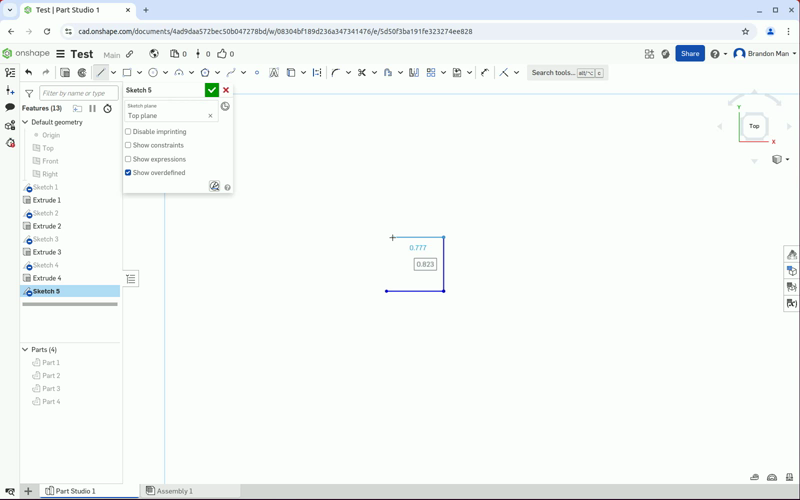
click(392, 237)
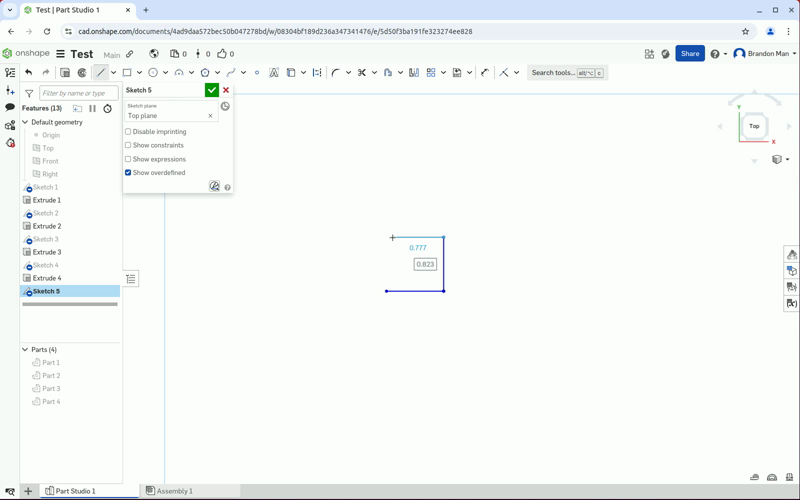
scroll(-6)
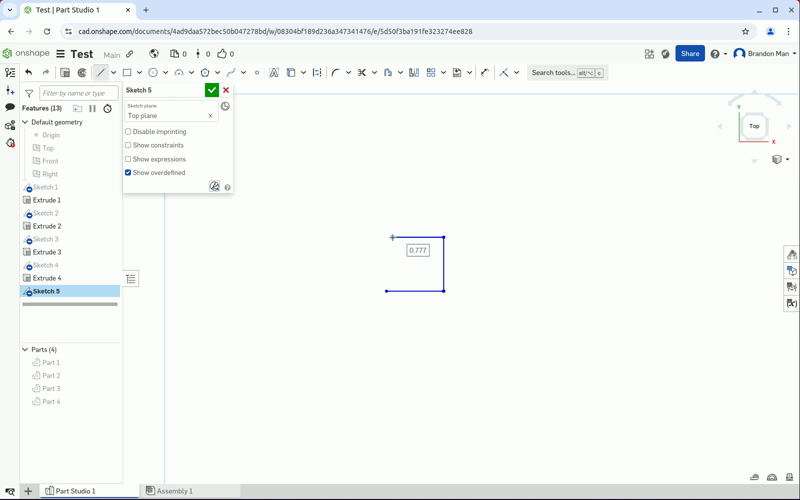
scroll(-6)
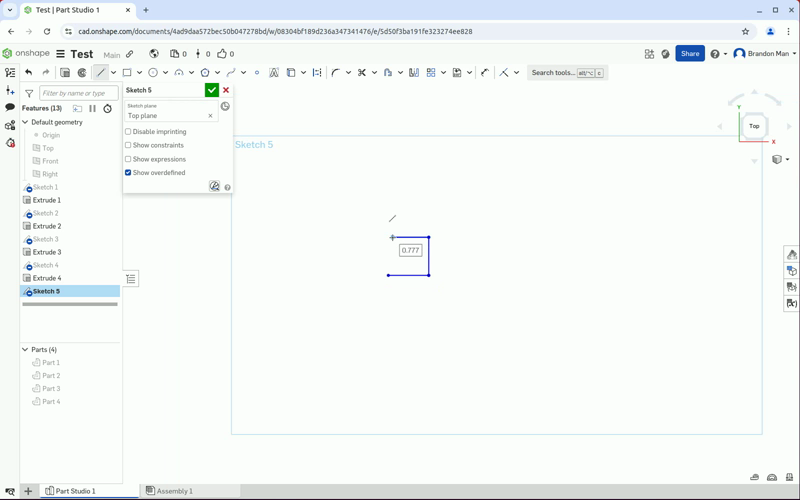
scroll(-6)
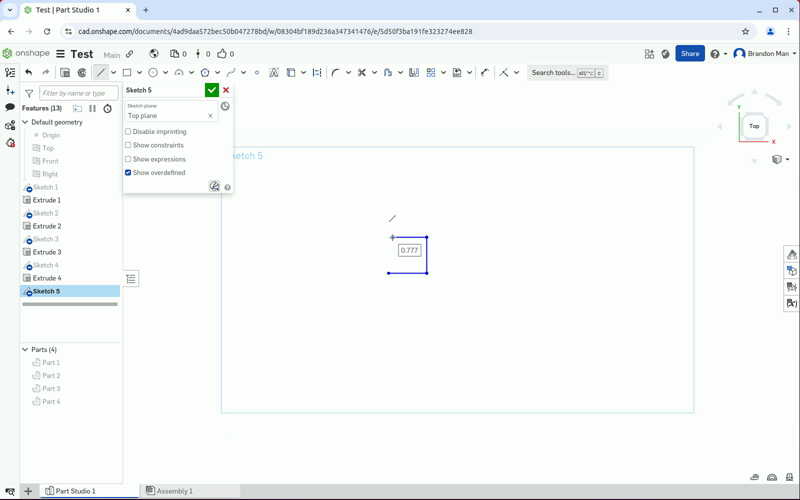
scroll(-6)
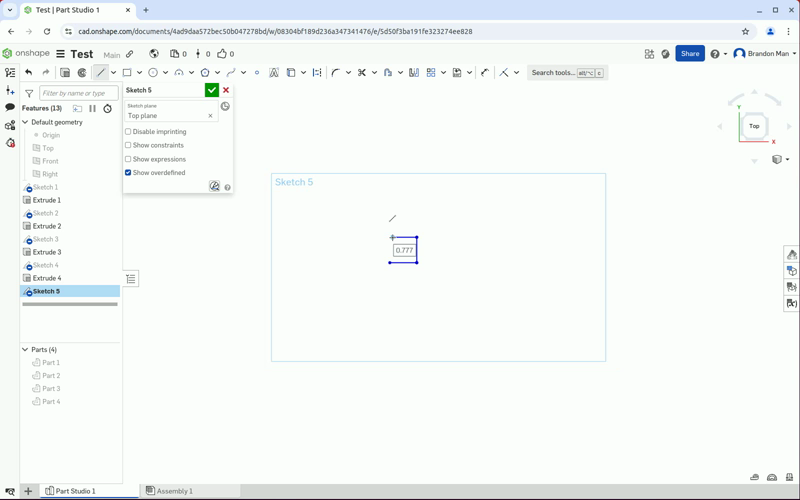
scroll(-6)
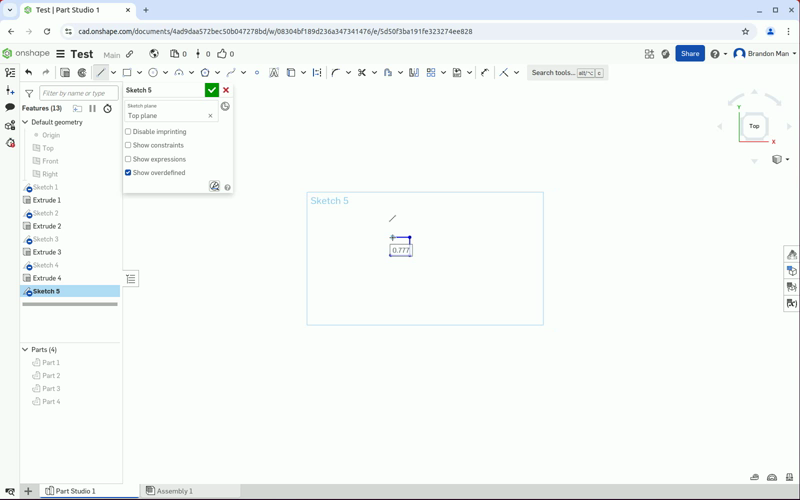
scroll(-6)
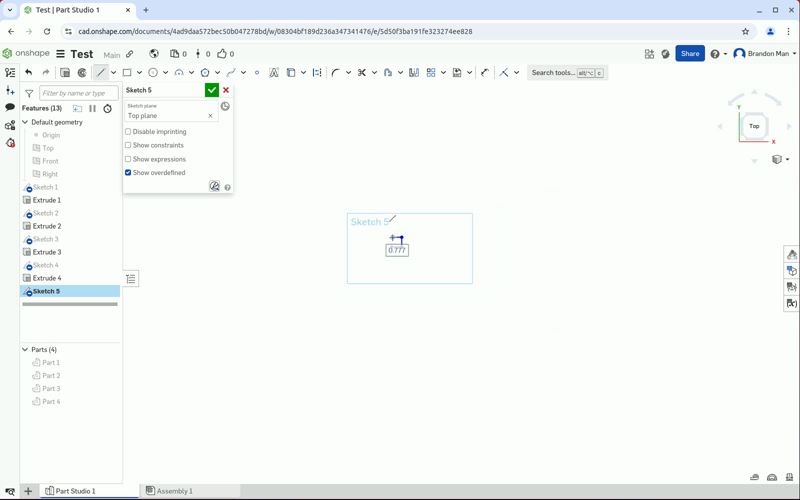
scroll(-6)
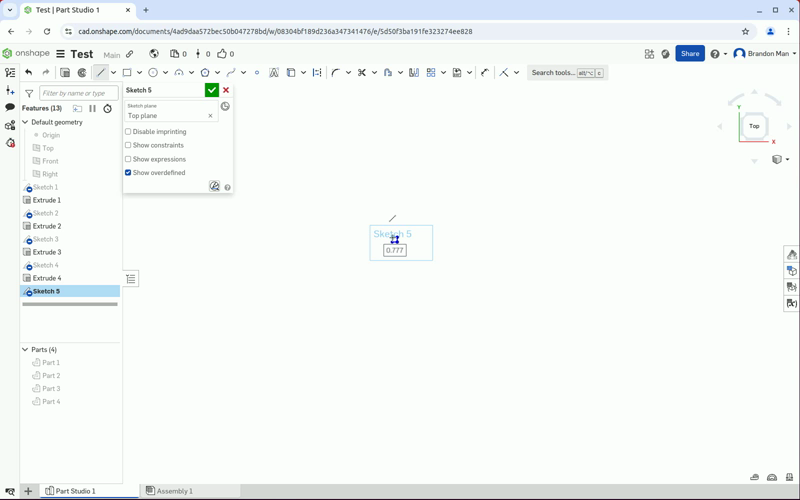
key_up(shift)
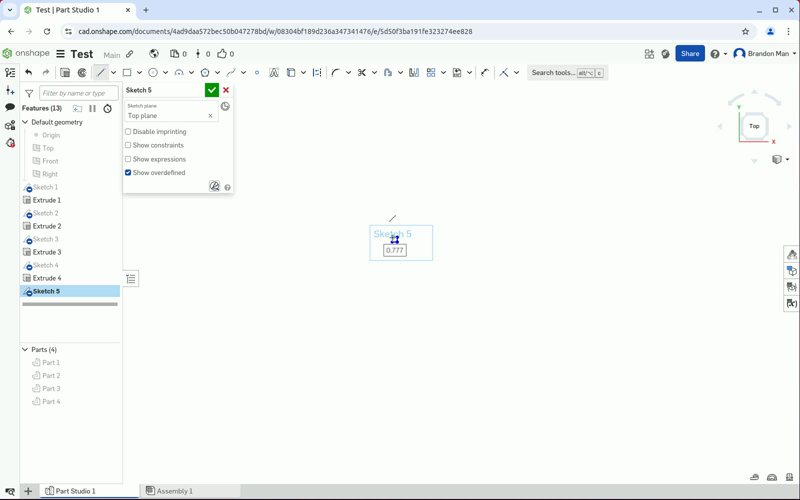
mouse_move(422, 237)
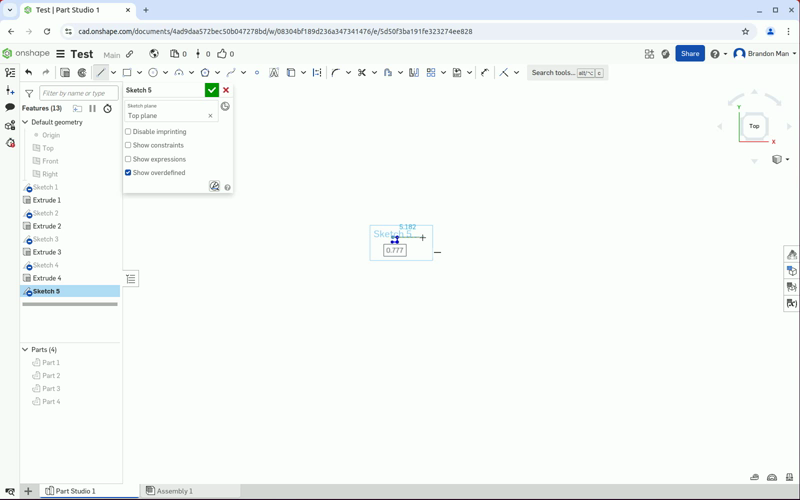
key_down(shift)
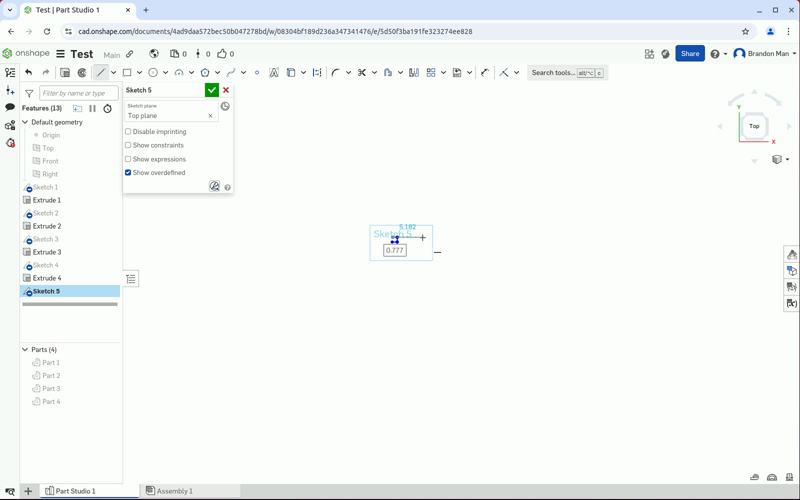
mouse_move(392, 241)
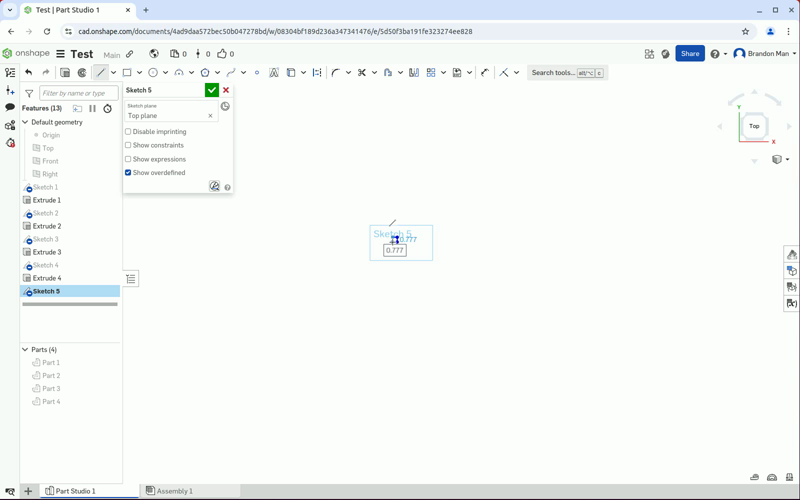
scroll(6)
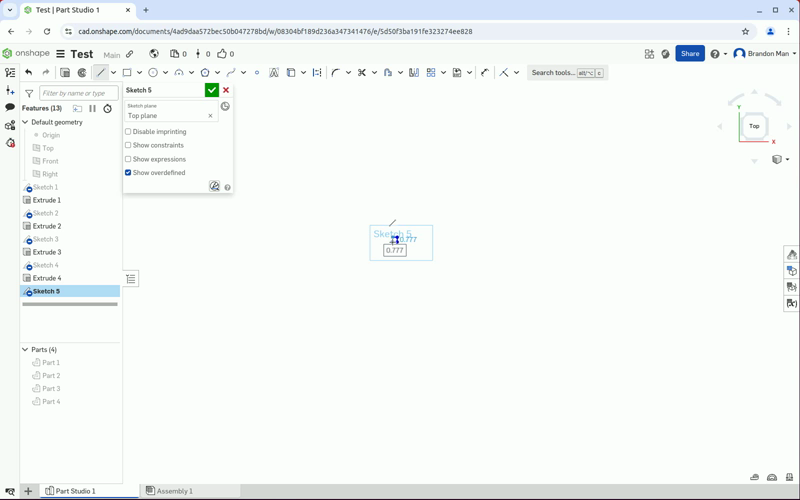
scroll(6)
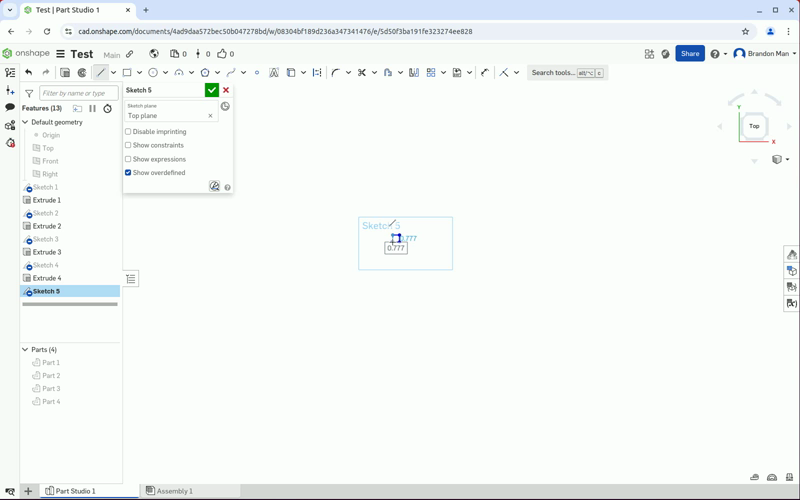
scroll(6)
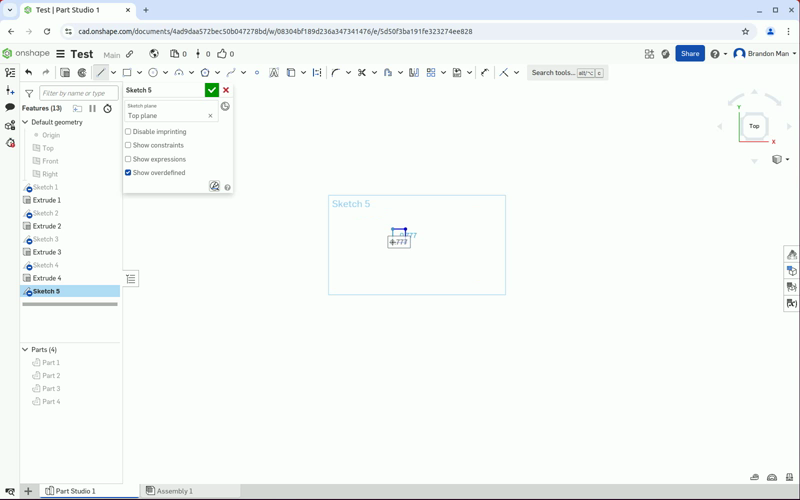
scroll(6)
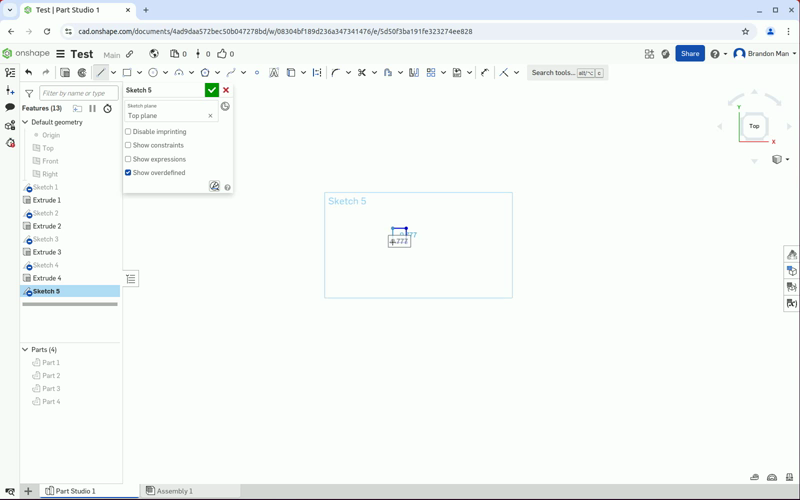
scroll(6)
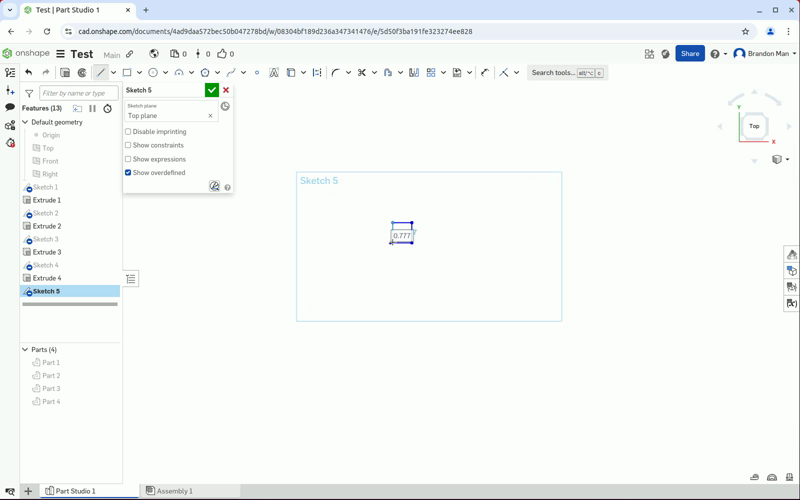
scroll(6)
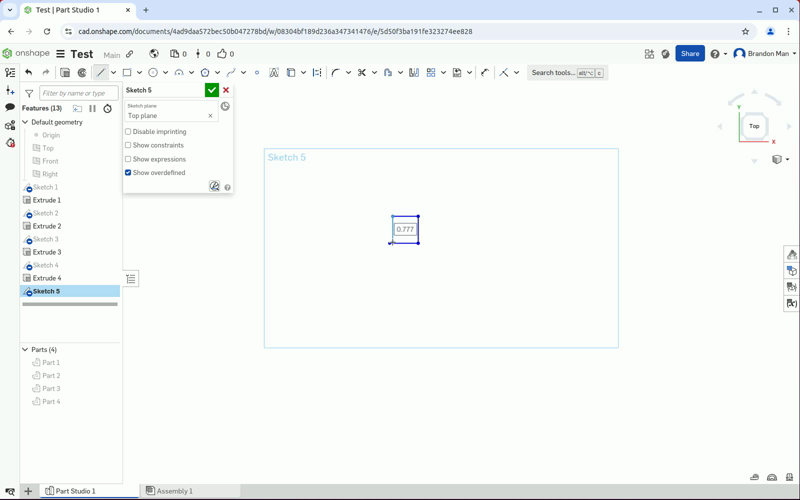
scroll(6)
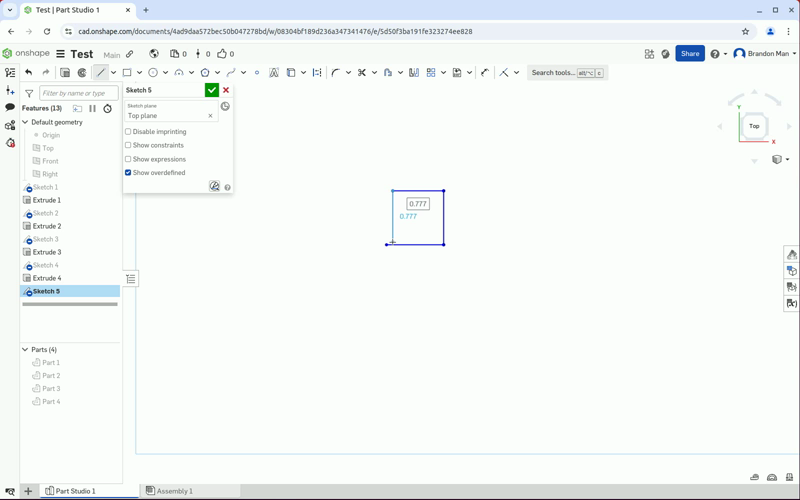
key_up(shift)
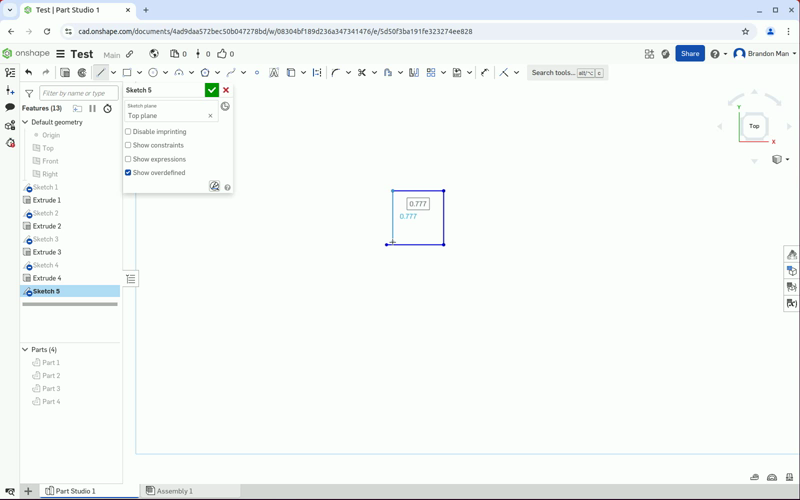
click(392, 241)
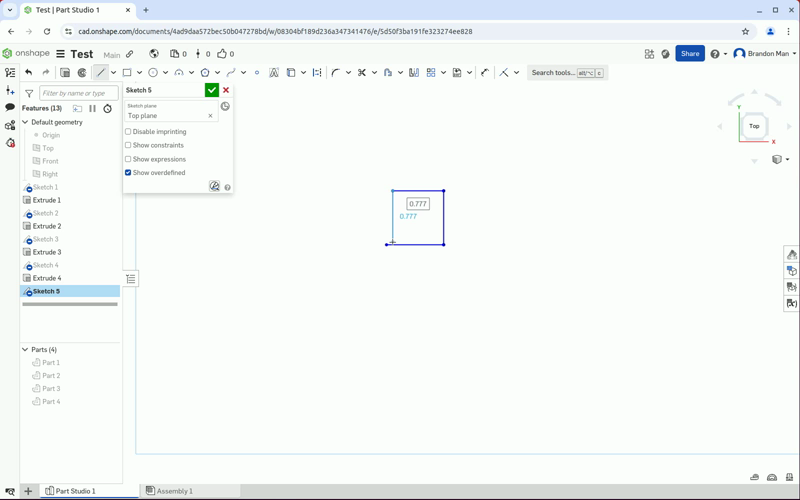
scroll(-6)
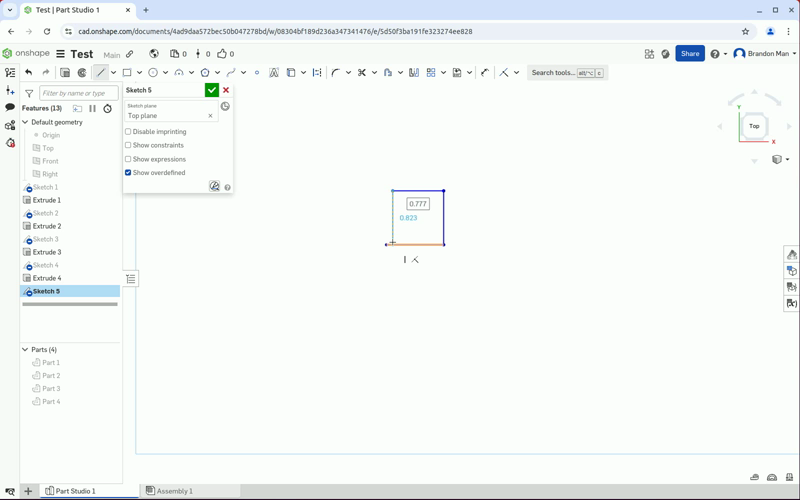
scroll(-6)
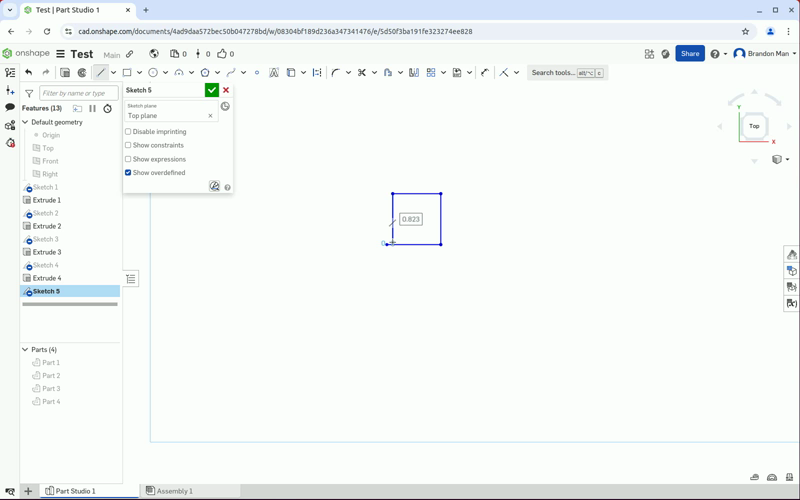
scroll(-6)
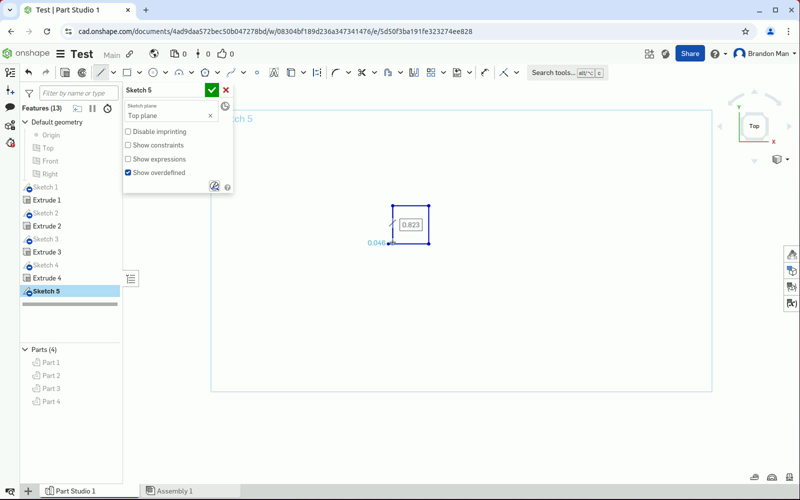
scroll(-6)
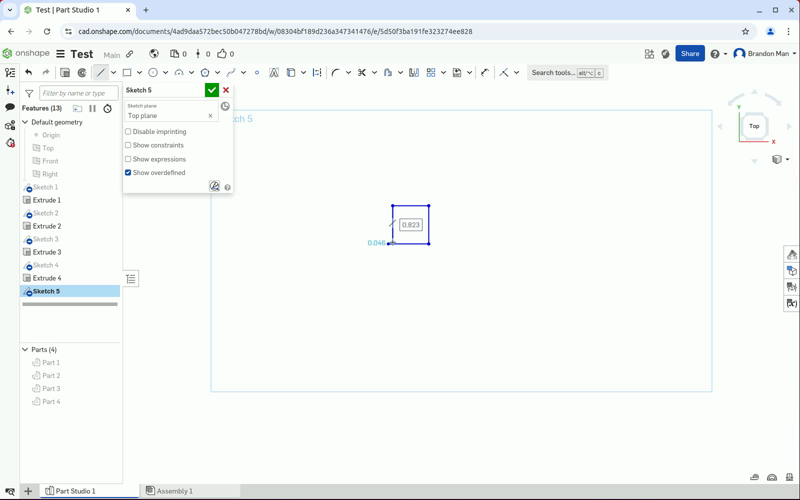
scroll(-6)
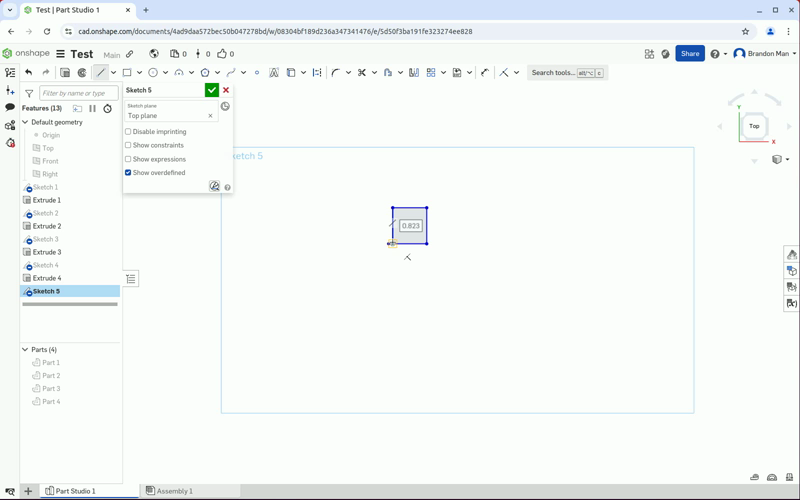
scroll(-6)
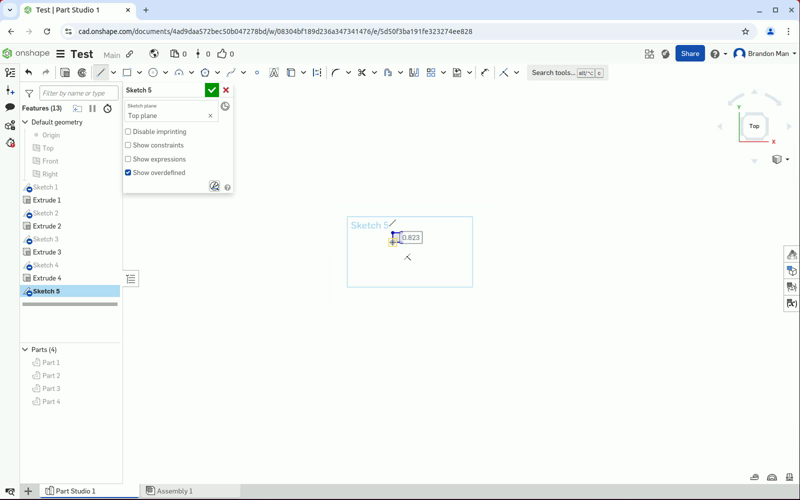
scroll(-6)
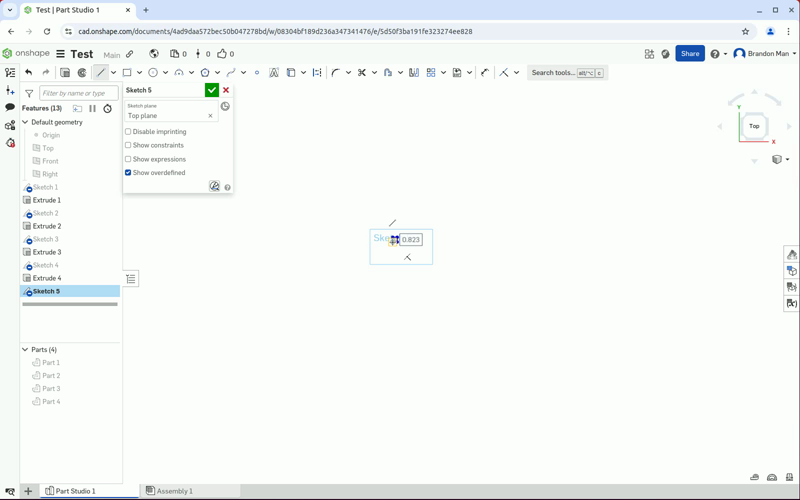
key(esc)
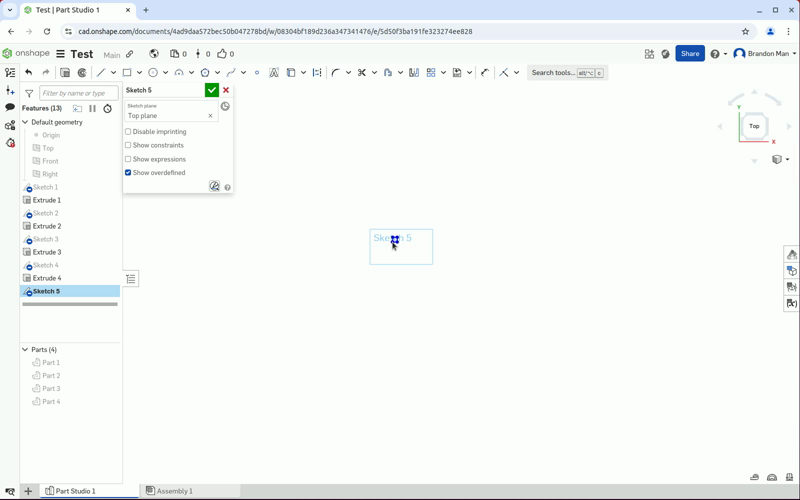
mouse_move(395, 239)
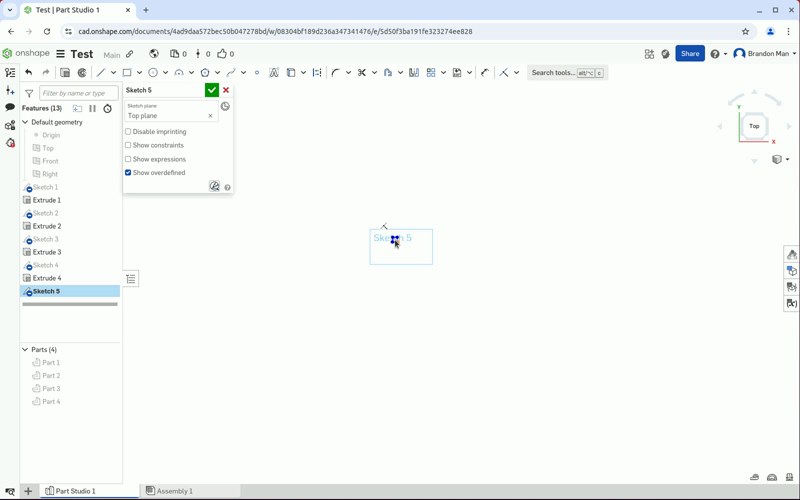
scroll(6)
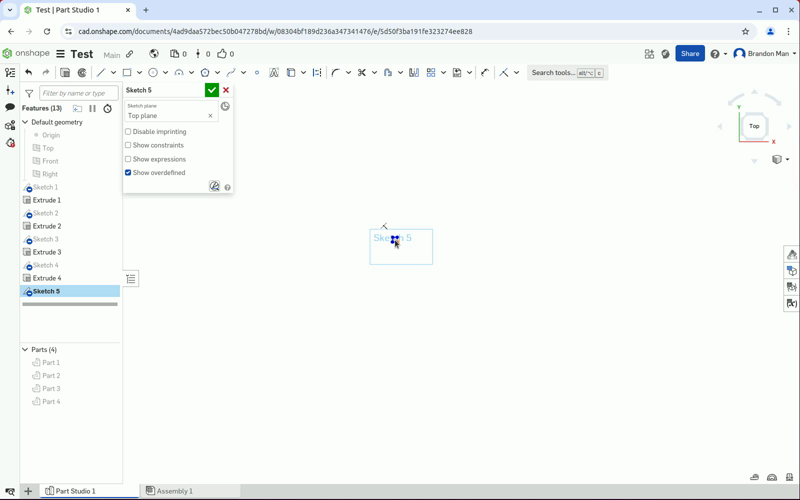
scroll(6)
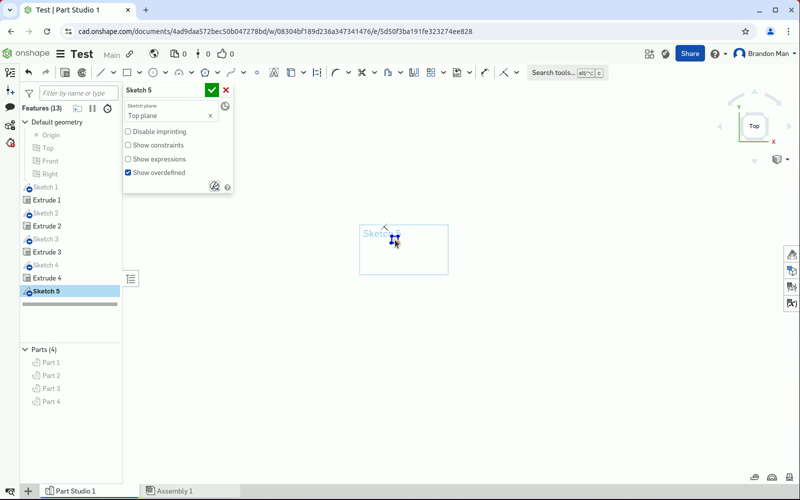
scroll(6)
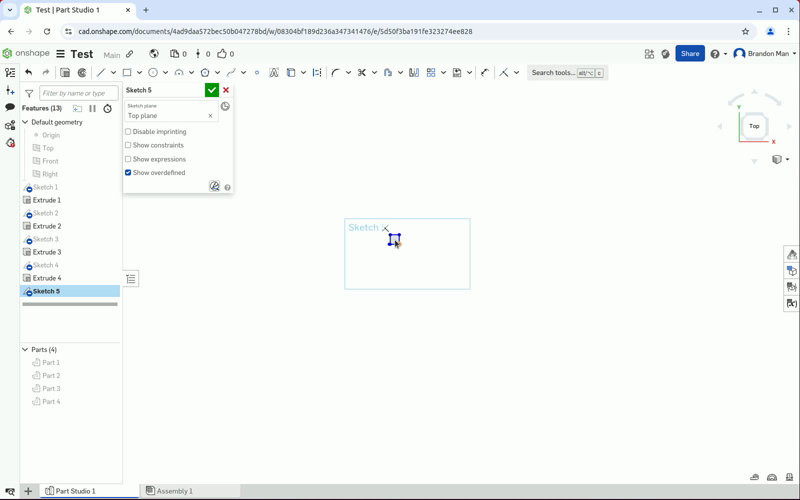
scroll(6)
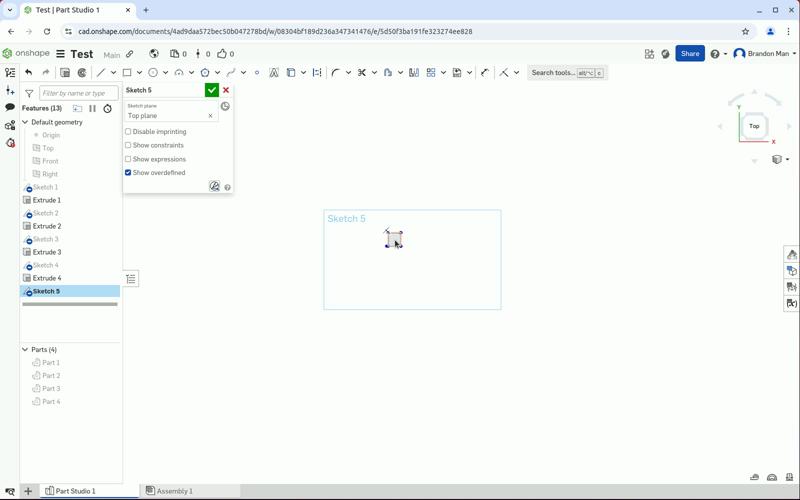
scroll(6)
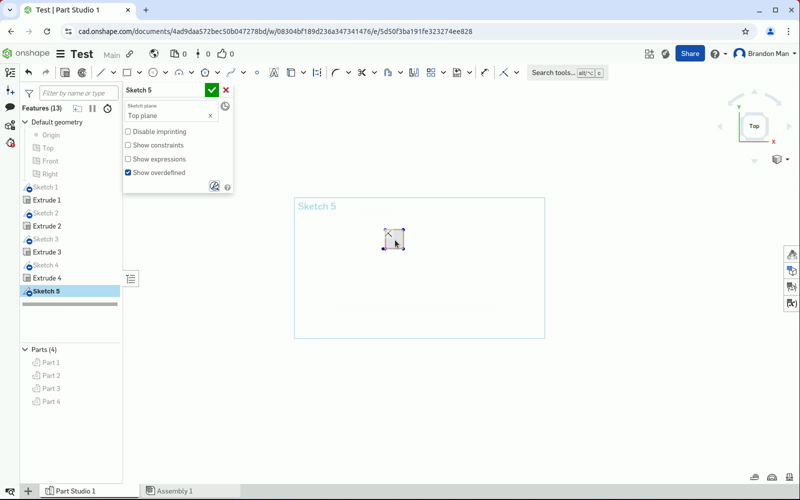
scroll(6)
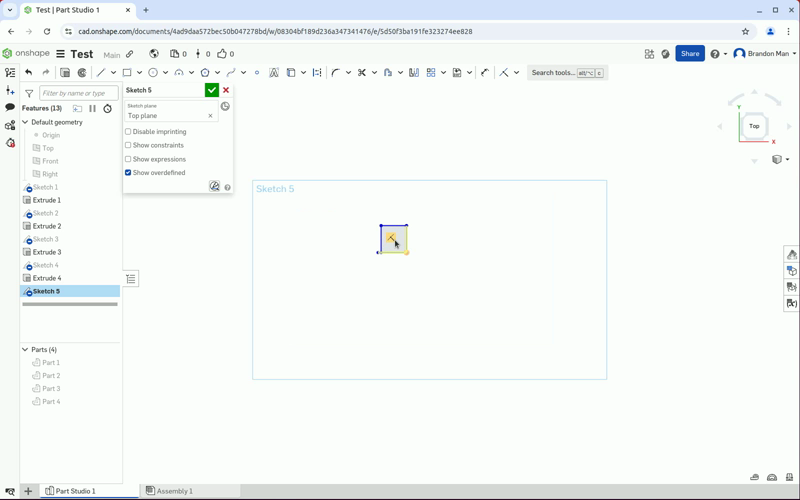
scroll(6)
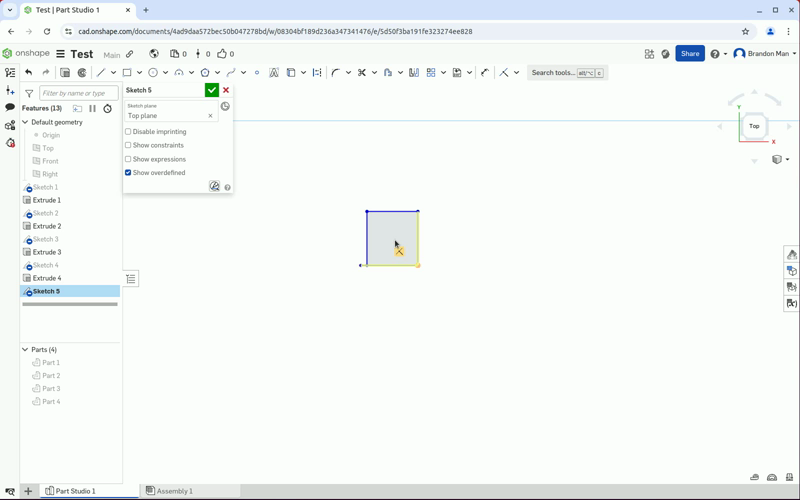
click(395, 239)
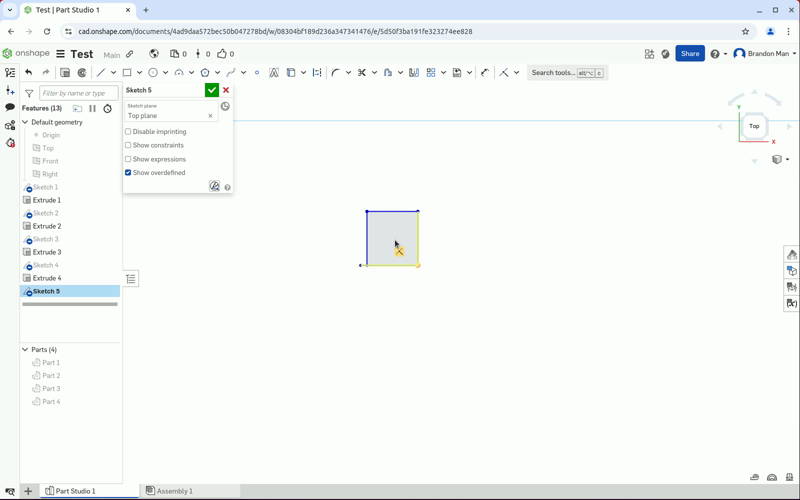
scroll(-6)
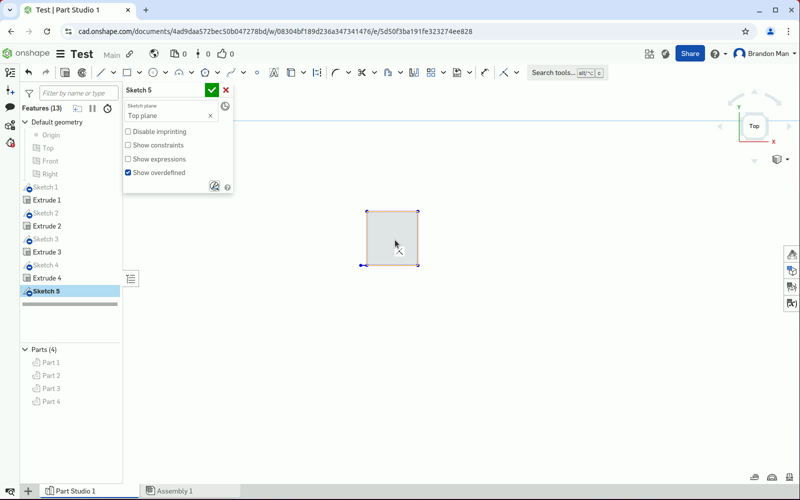
scroll(-6)
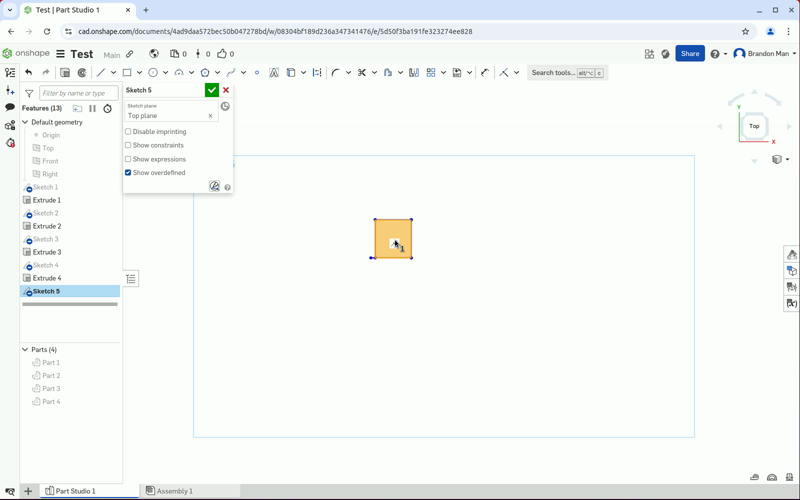
scroll(-6)
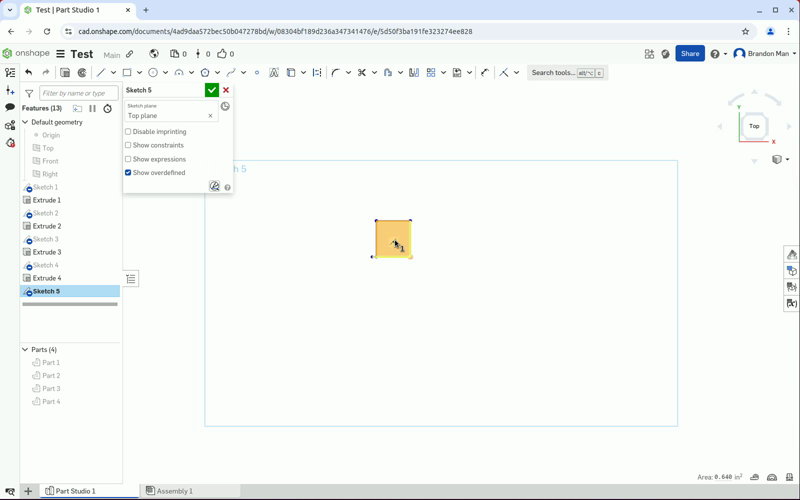
scroll(-6)
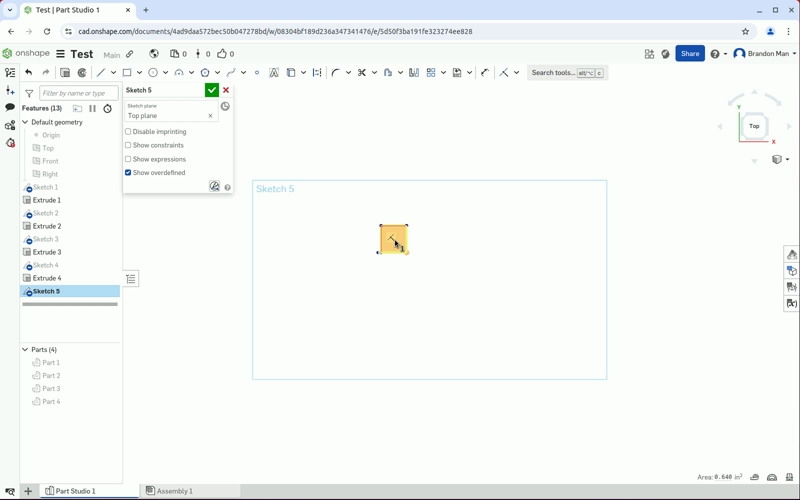
scroll(-6)
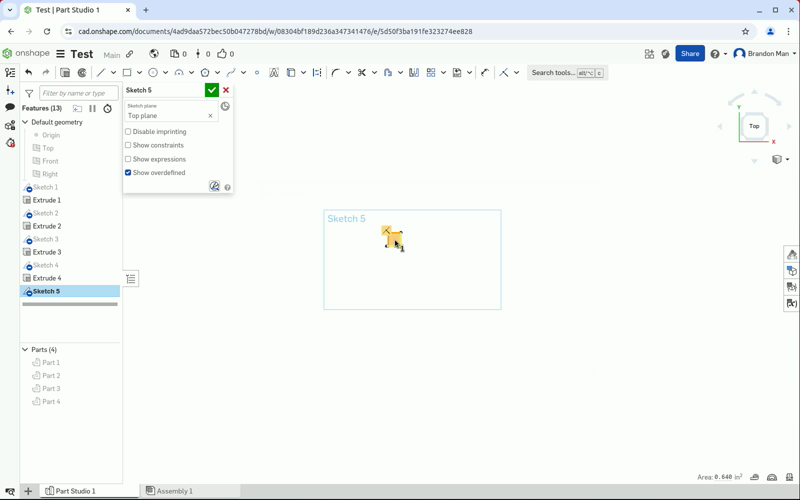
scroll(-6)
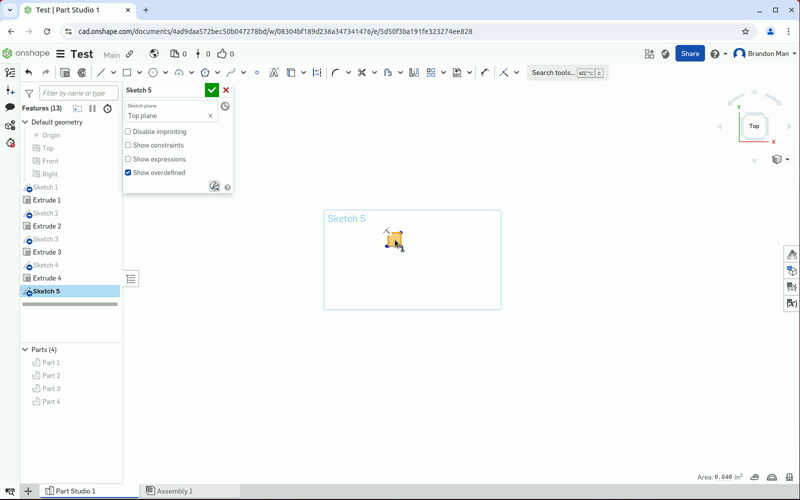
scroll(-6)
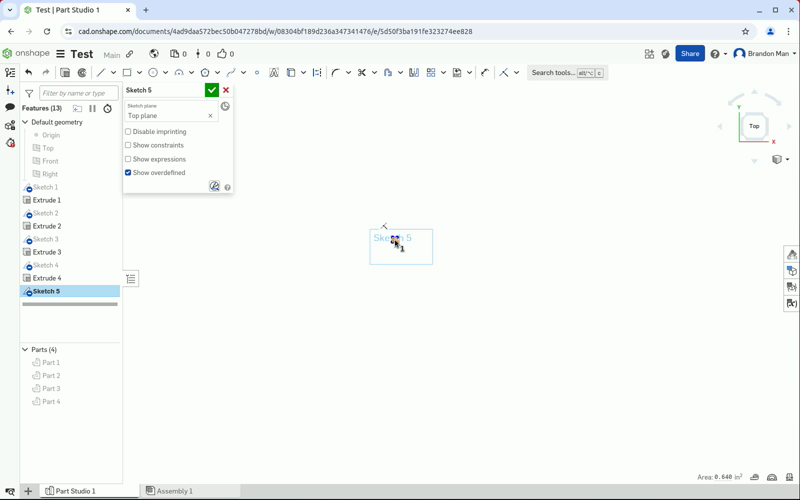
mouse_move(73, 352)
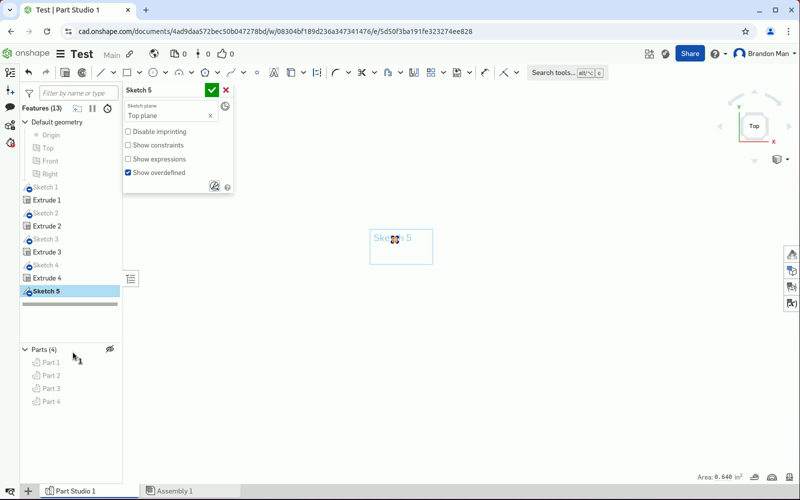
key(shift+y)
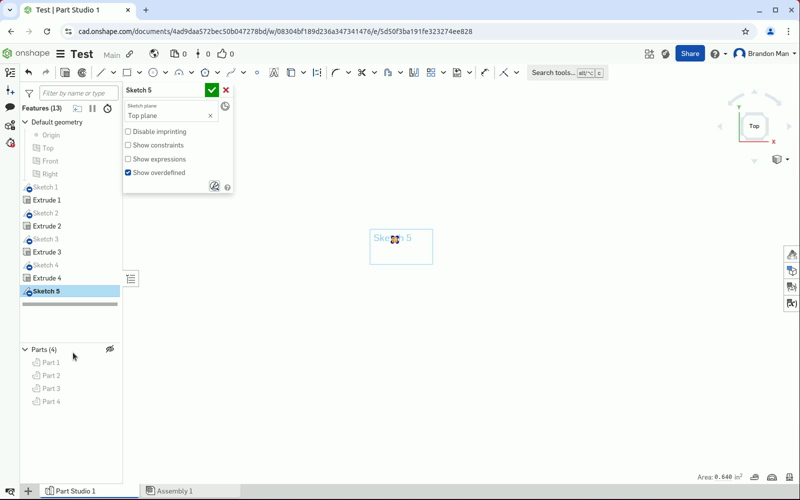
key(shift+e)
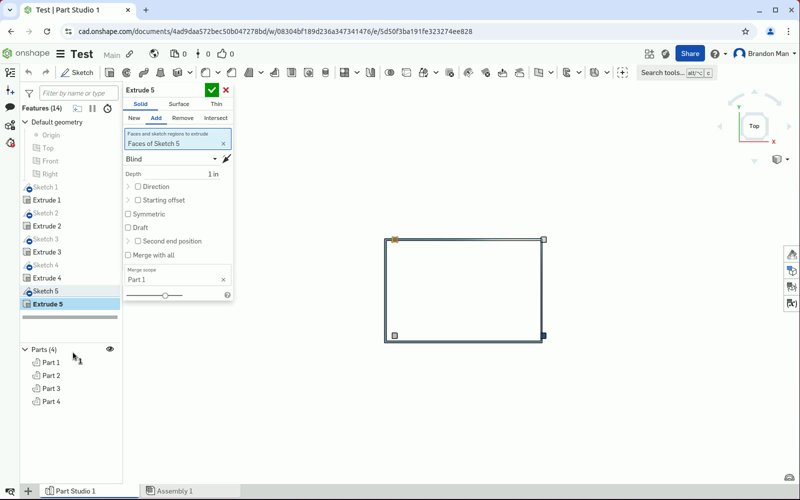
mouse_move(143, 106)
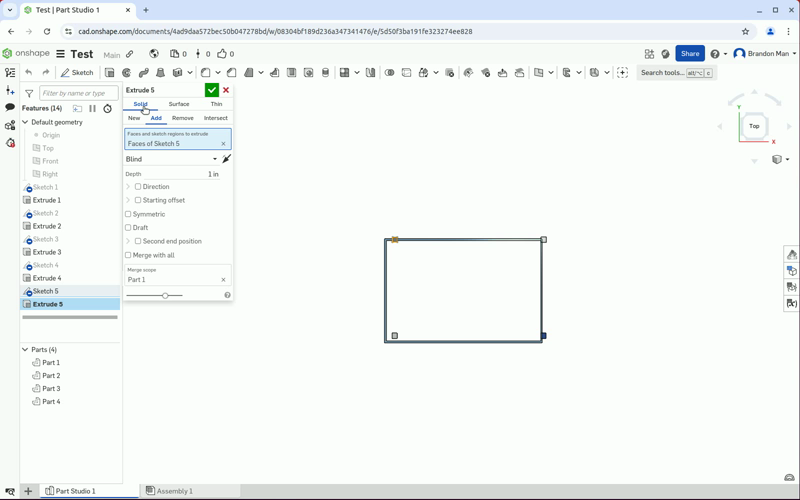
click(143, 106)
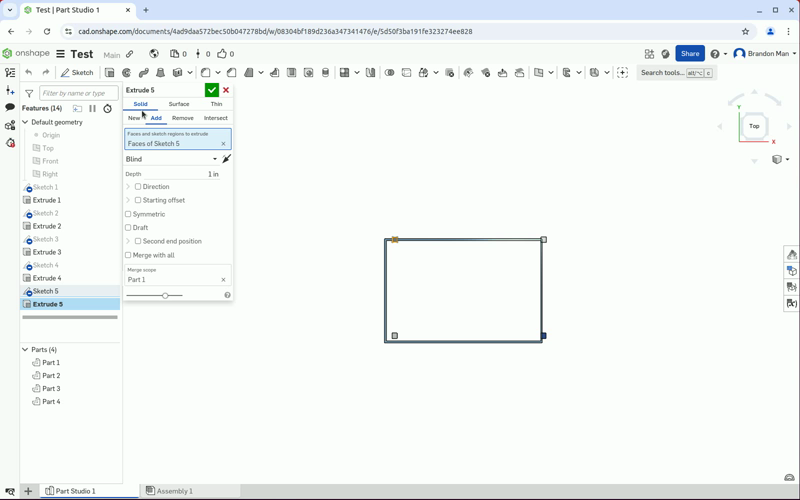
mouse_move(137, 120)
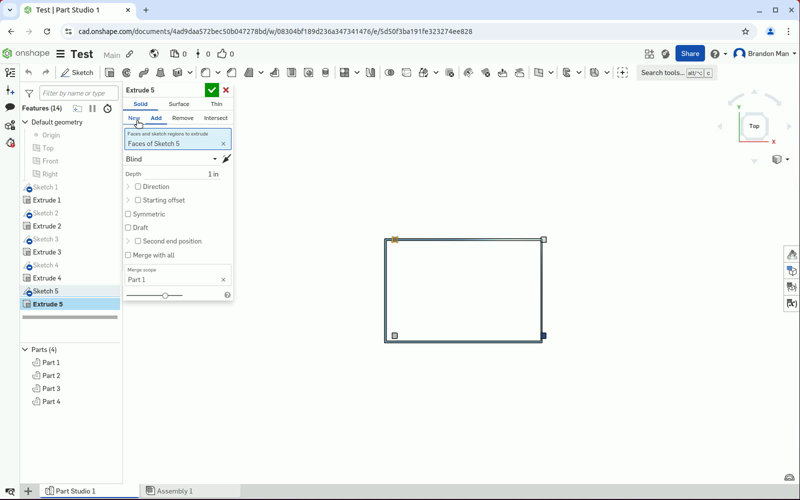
click(137, 120)
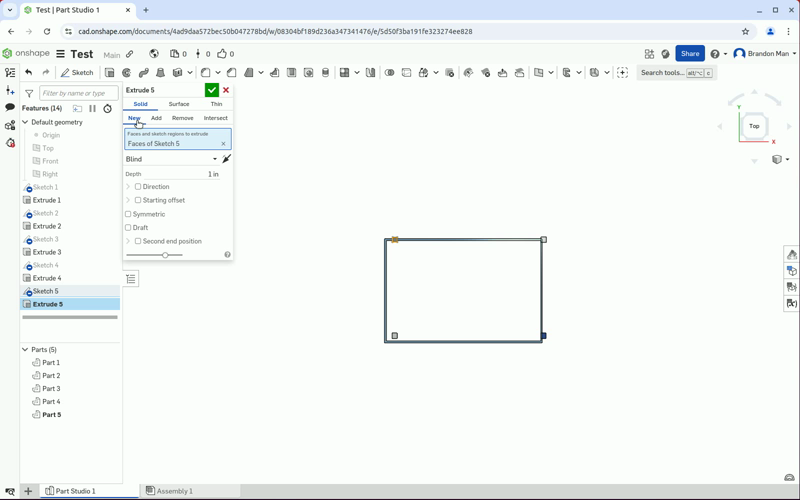
key(tab, 4)
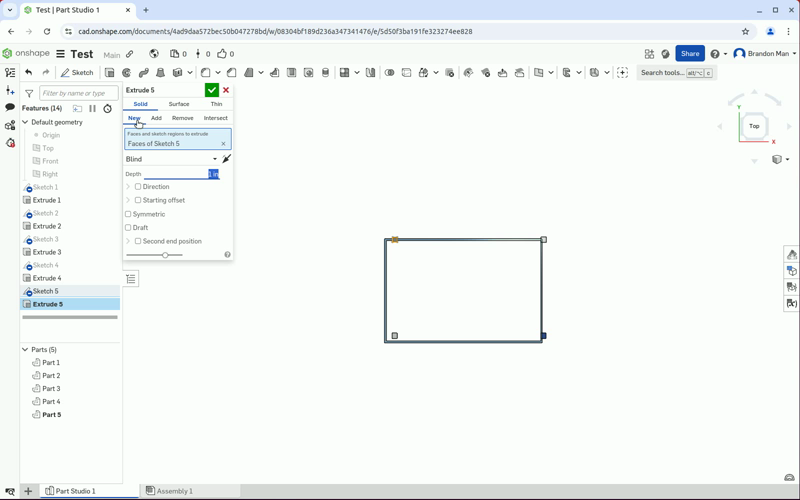
text(-23.108)
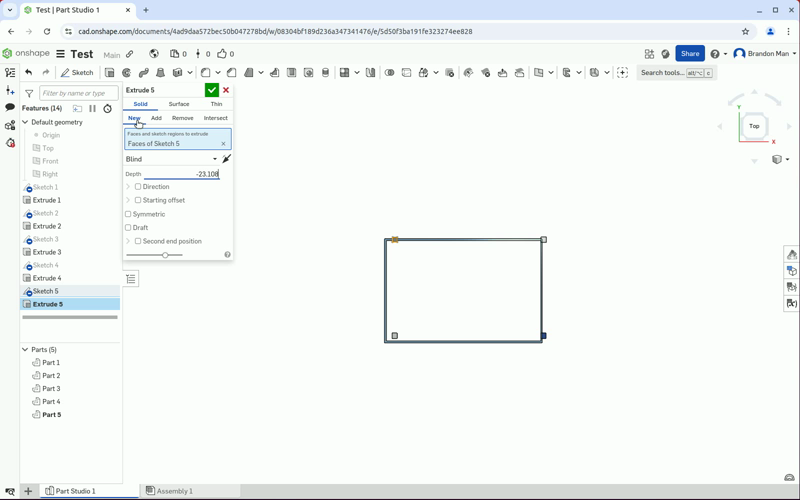
key(enter)
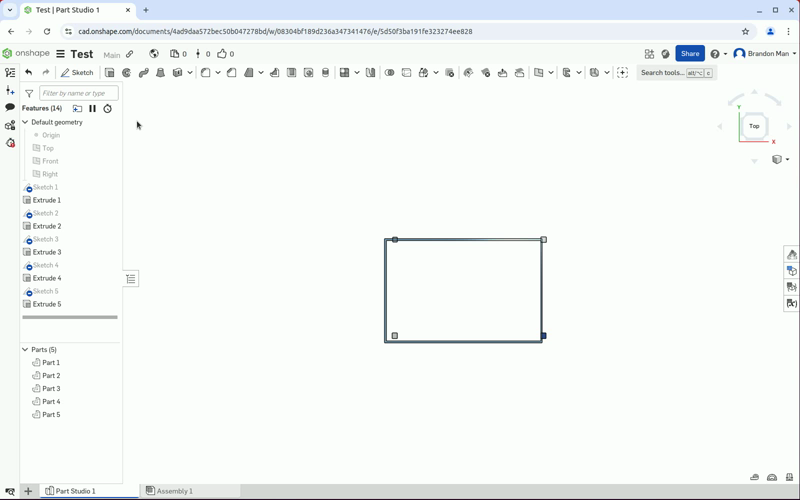
key(shift+h)
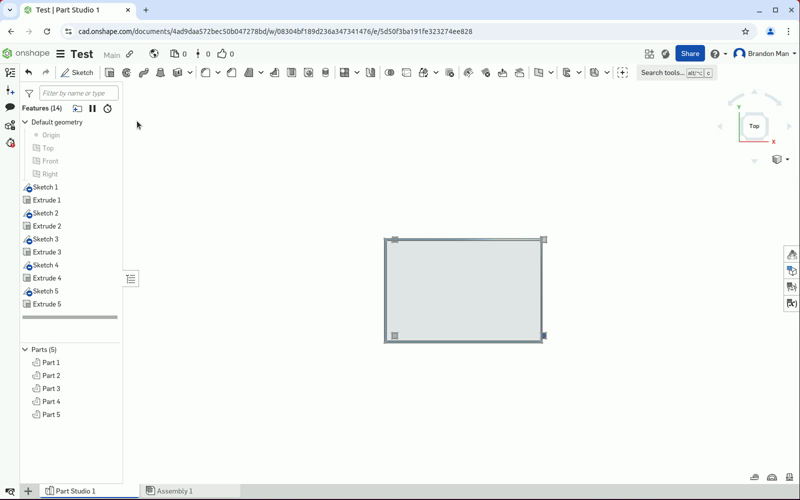
key(shift+h)
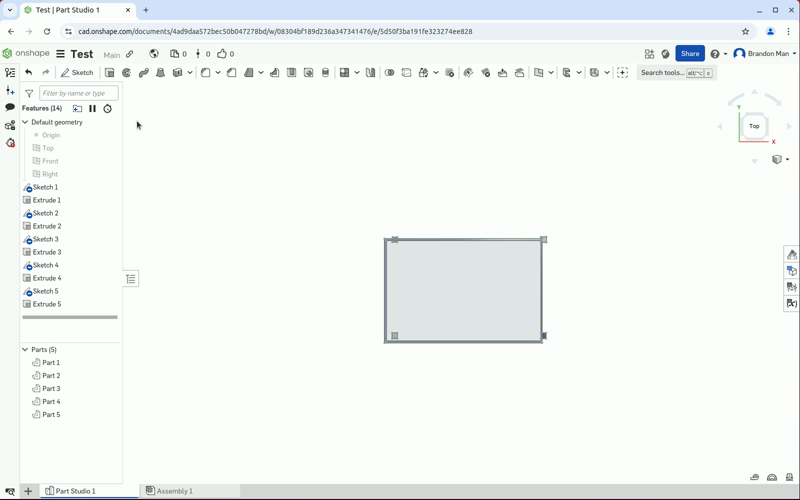
key(shift+7)
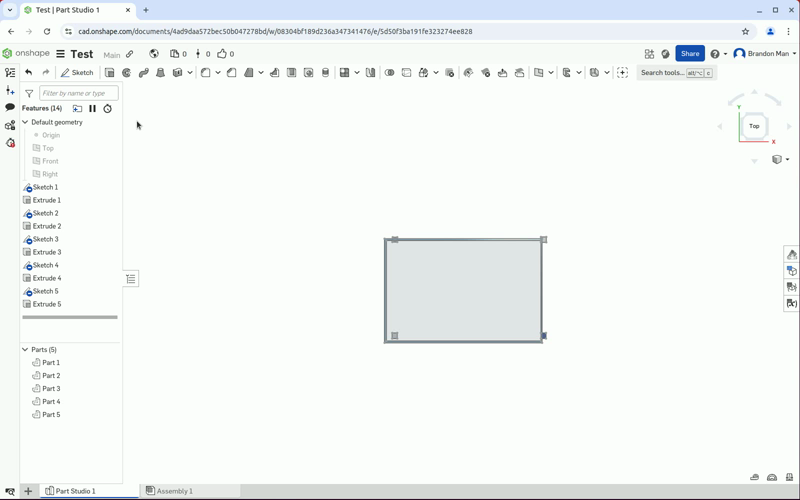
key(up, 3)
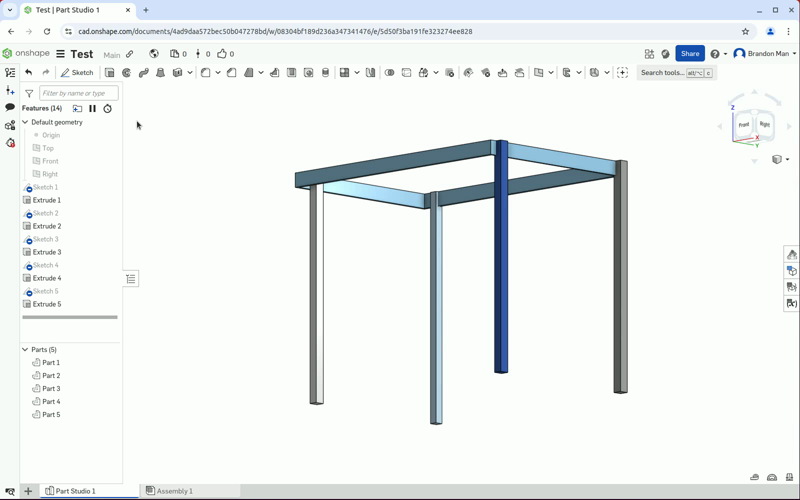
key(left, 3)
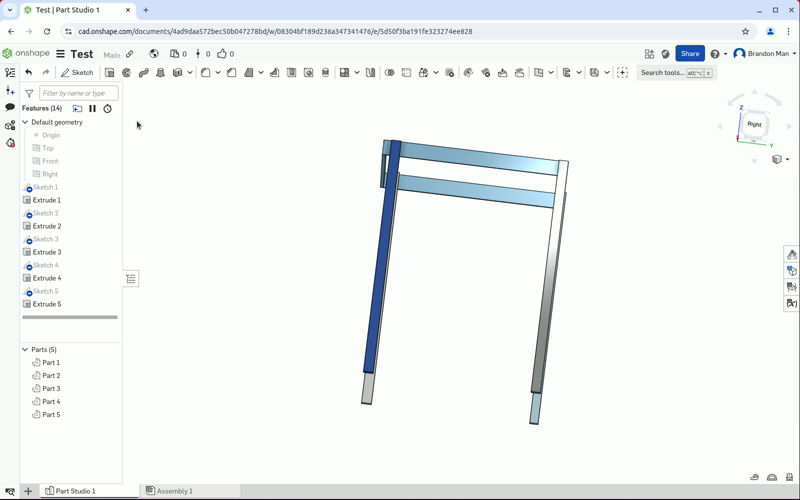
key(right, 3)
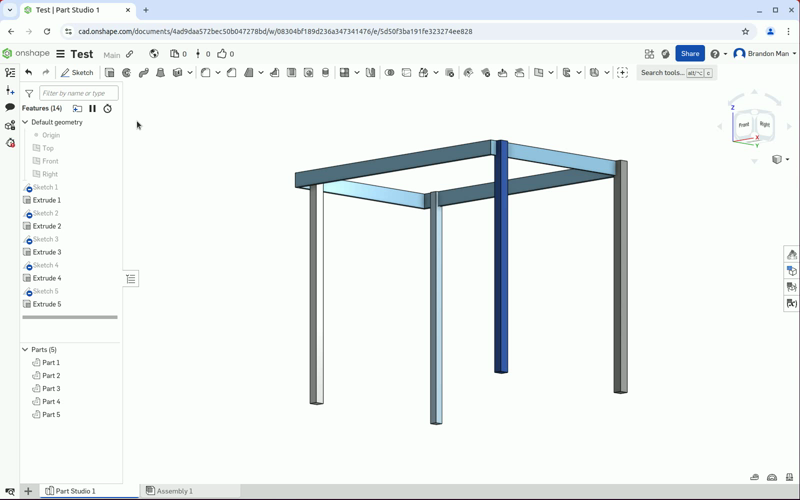
key(down, 3)
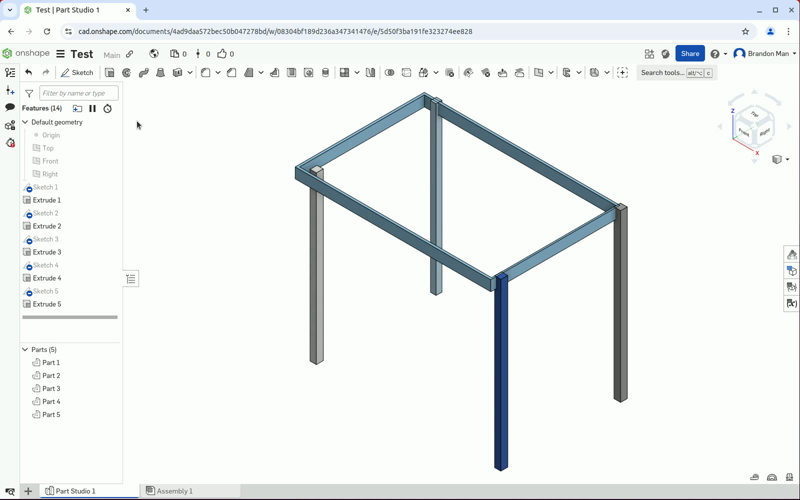
mouse_move(73, 189)
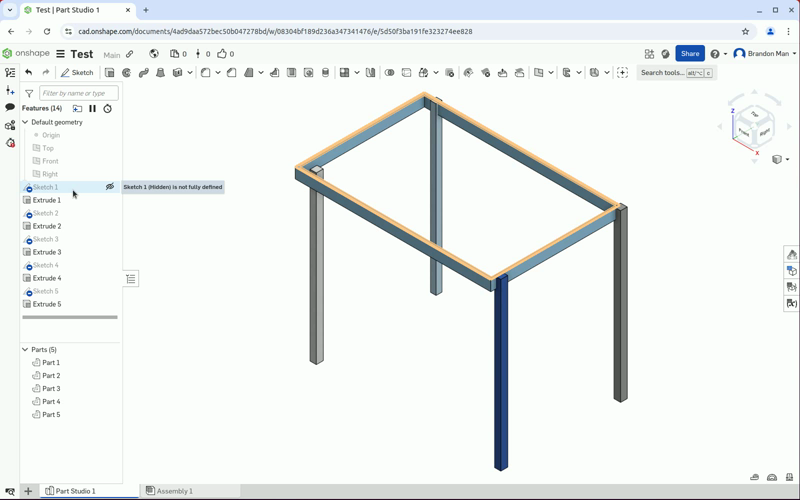
click(73, 189)